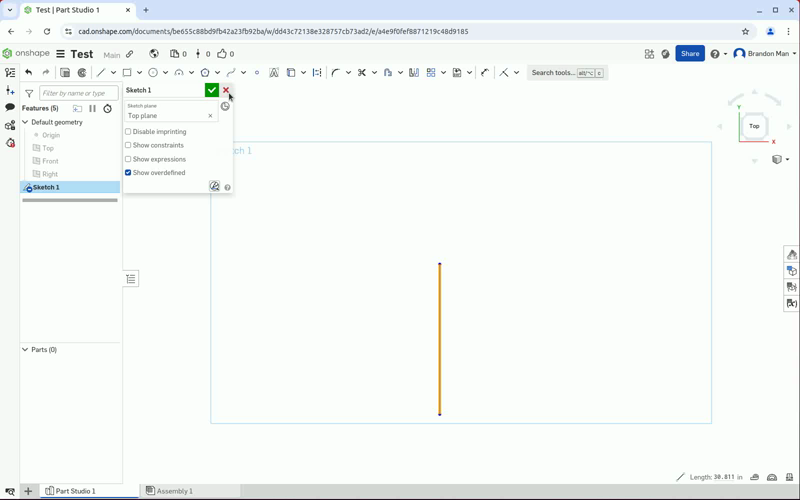
key(shift+h)
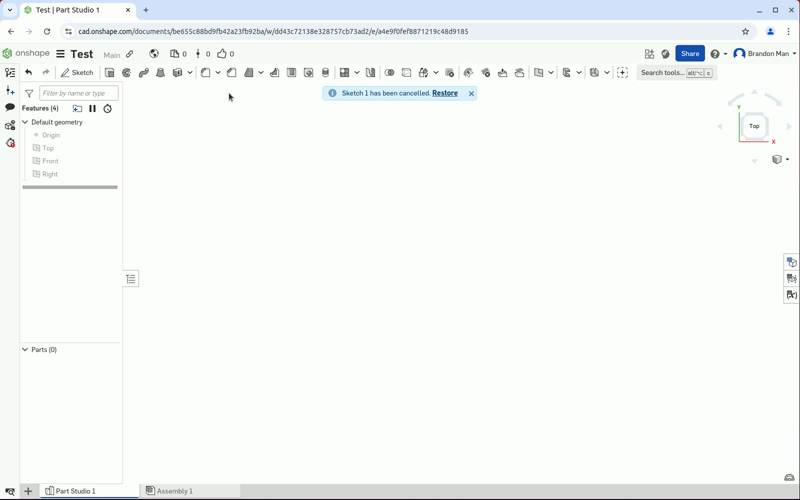
mouse_move(73, 352)
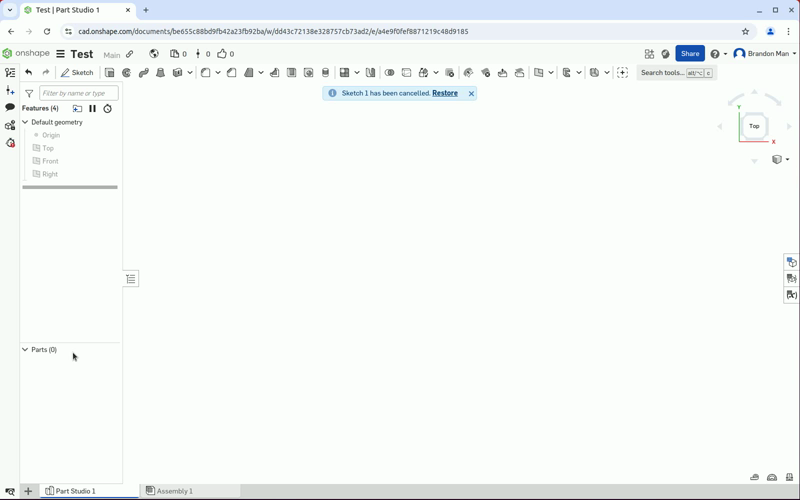
key(y)
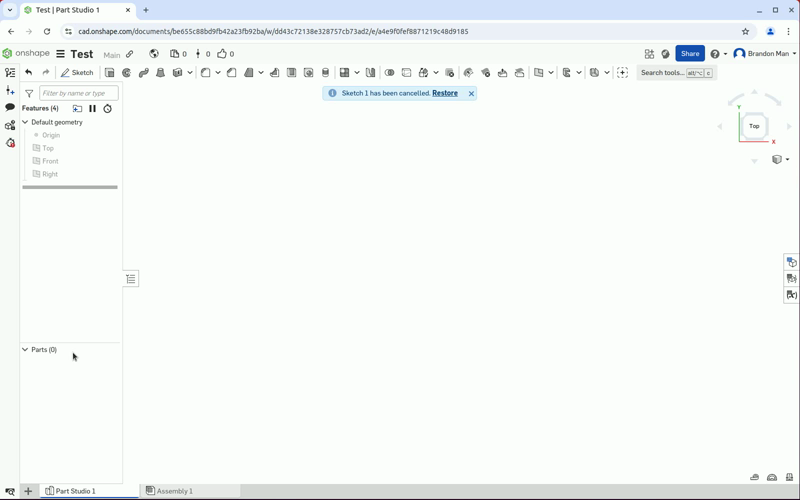
key(shift+p)
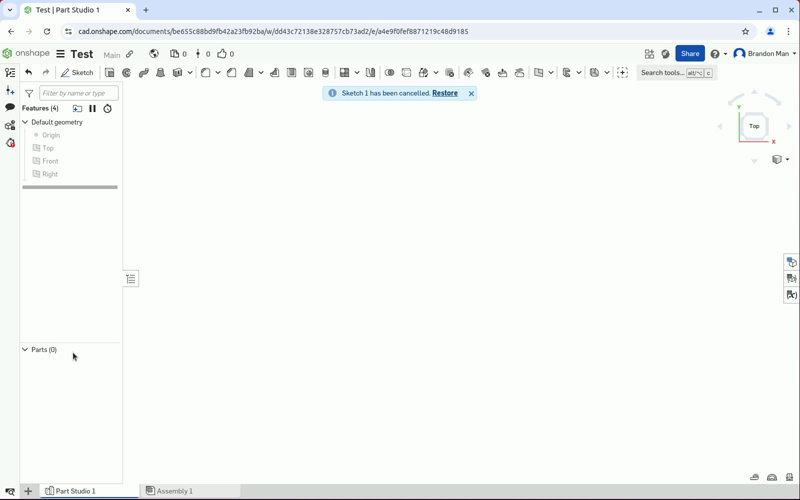
key(space)
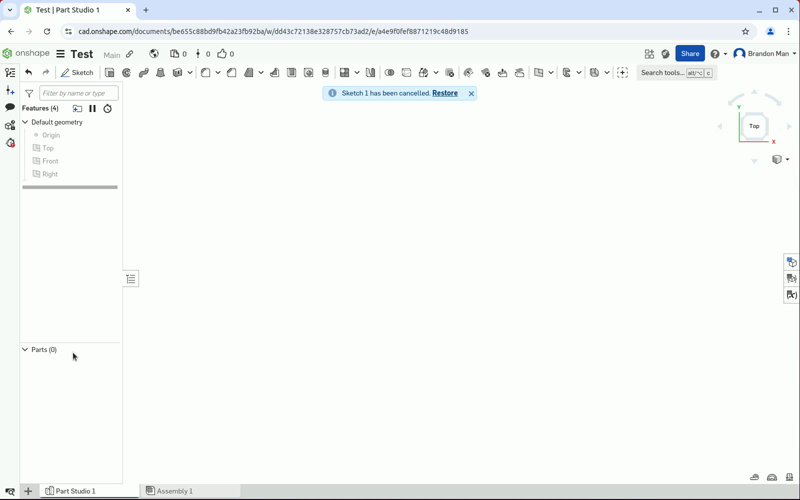
key_down(shift)
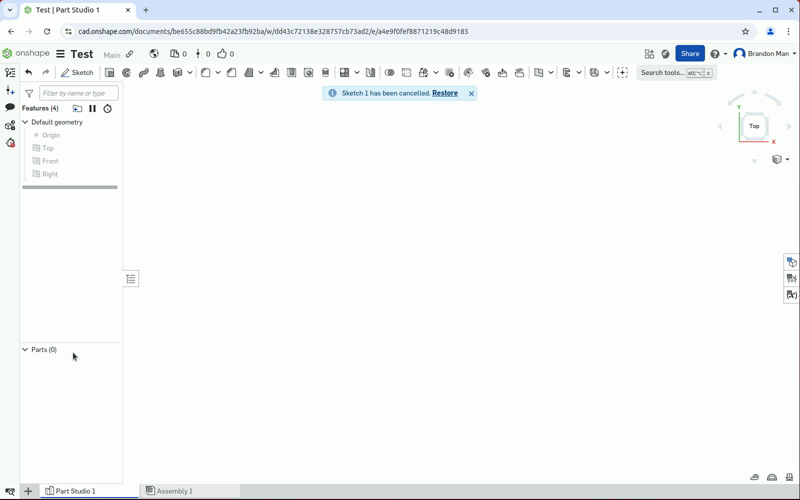
key(up)
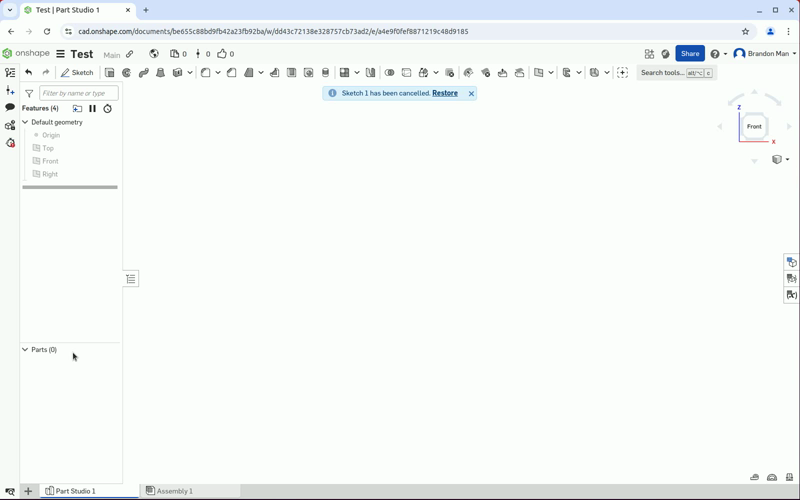
key_up(shift)
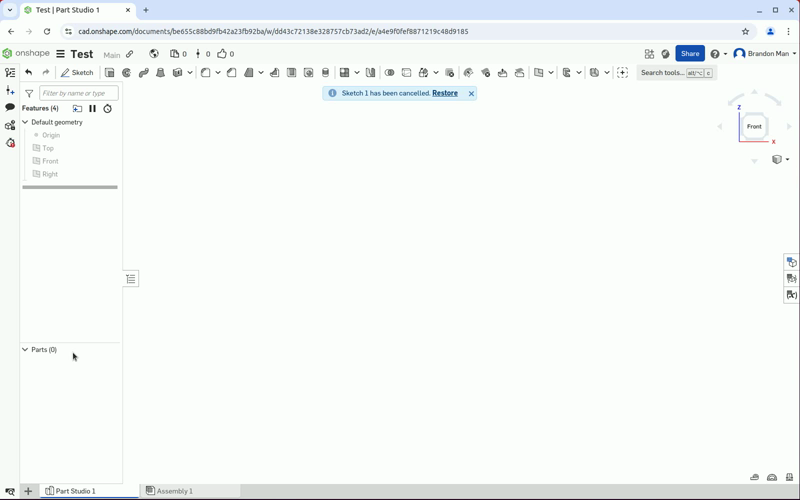
mouse_move(73, 352)
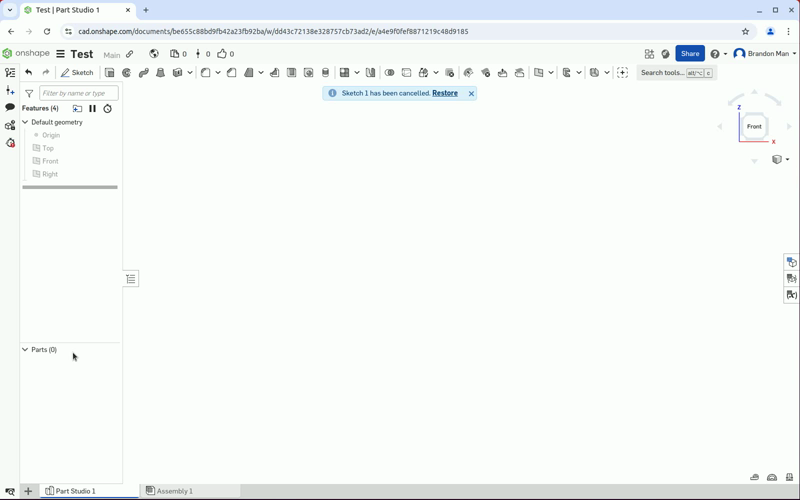
key(shift+y)
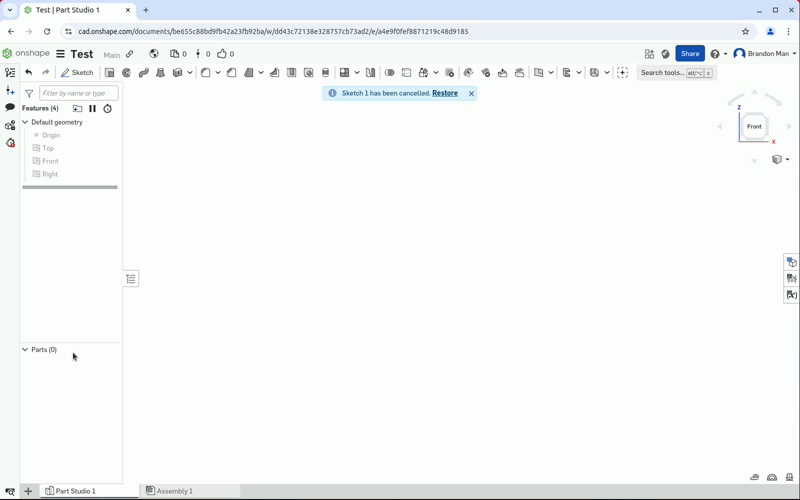
key(shift+s)
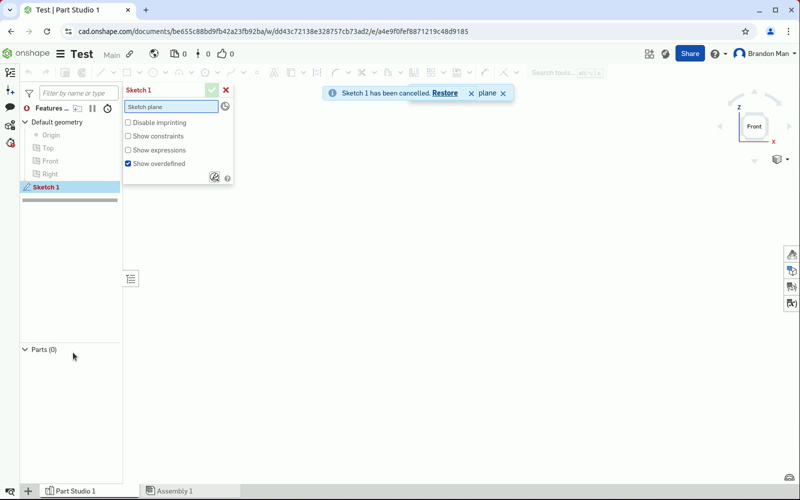
mouse_move(73, 163)
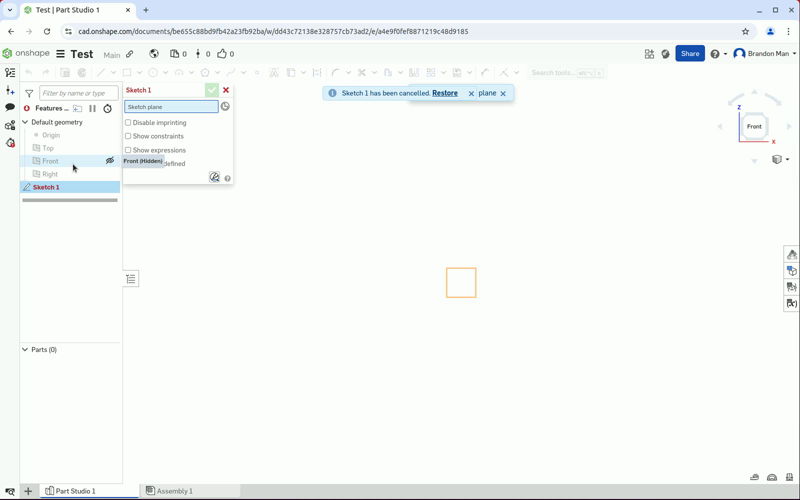
click(73, 163)
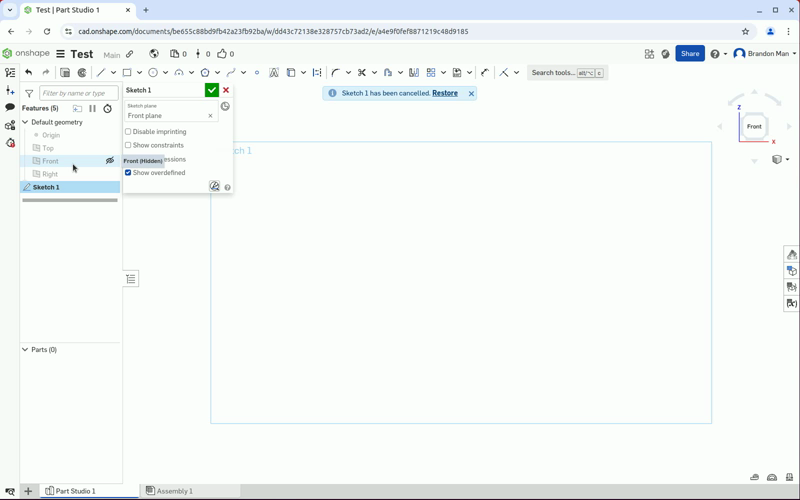
mouse_move(73, 352)
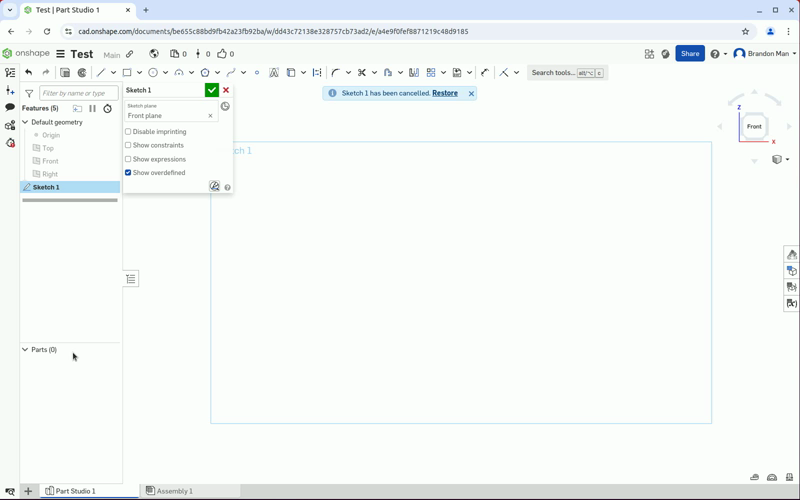
key(y)
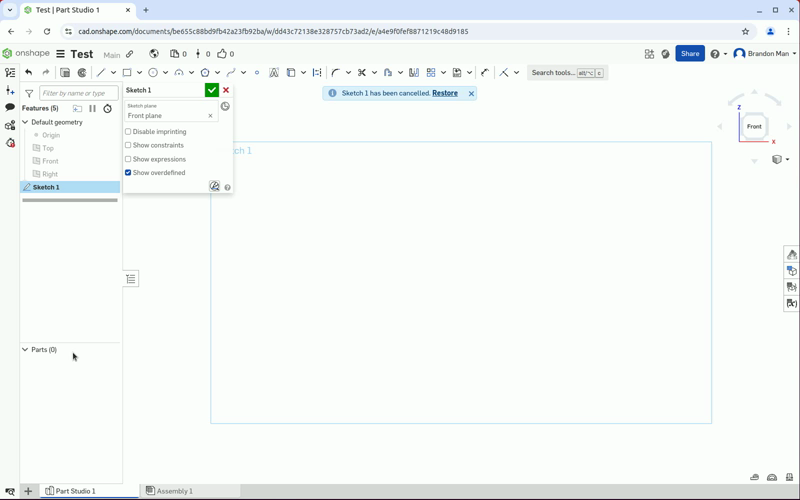
key(c)
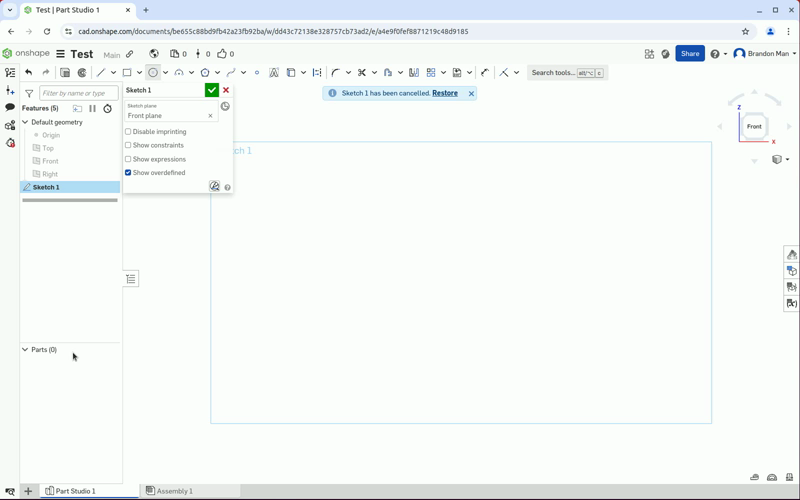
key_down(shift)
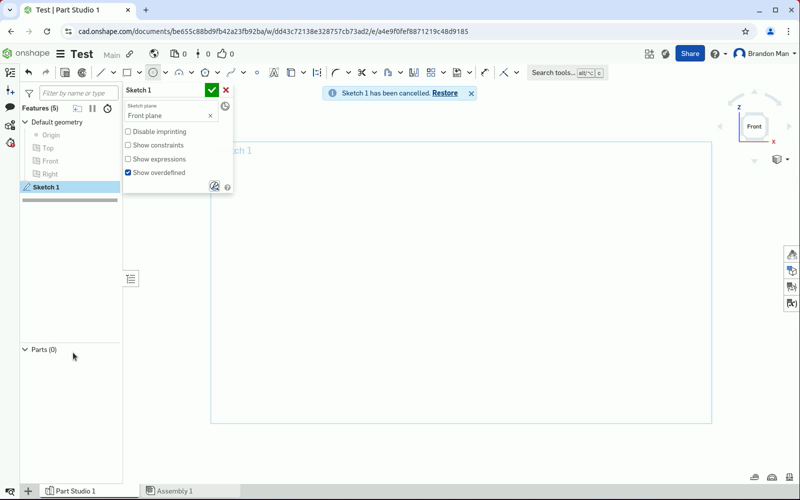
mouse_move(461, 282)
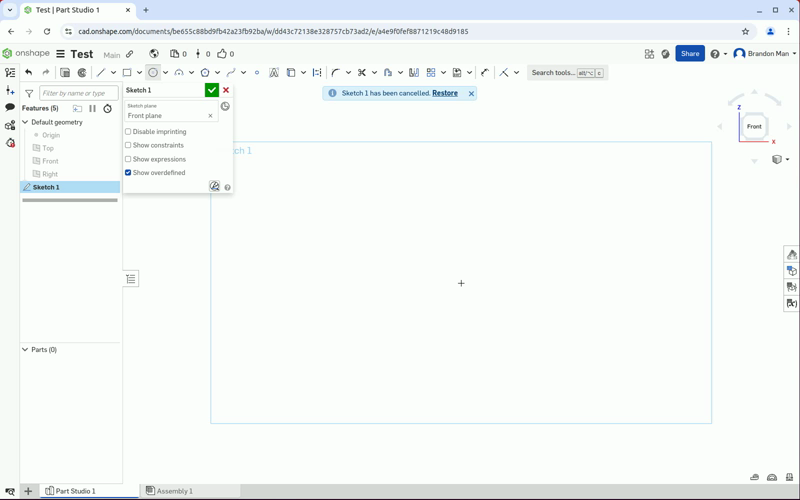
click(461, 282)
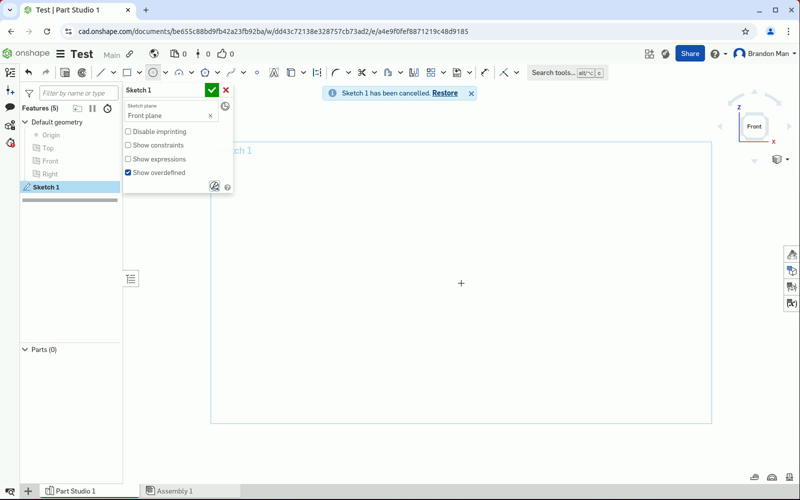
key_up(shift)
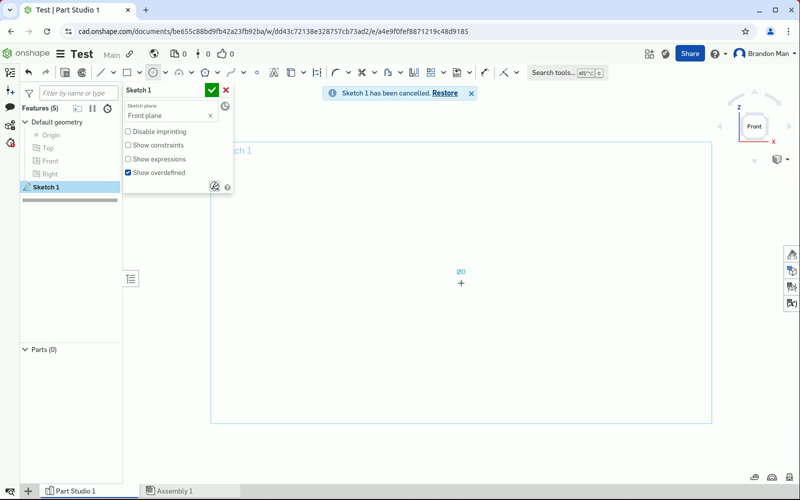
mouse_move(505, 282)
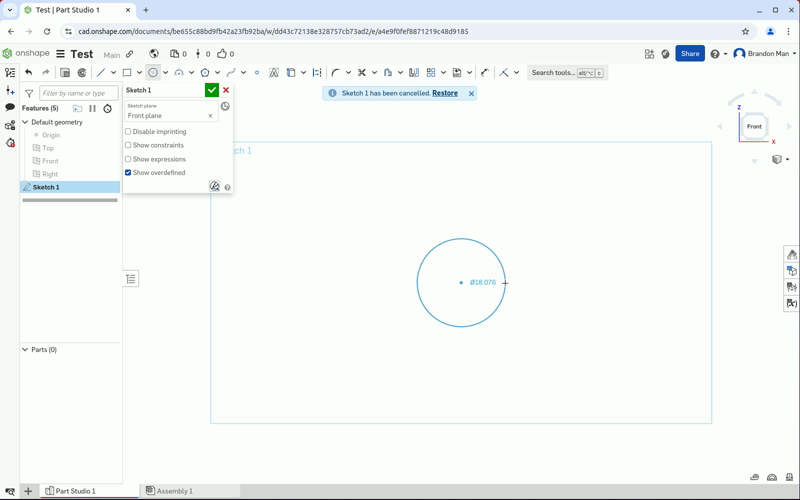
click(505, 282)
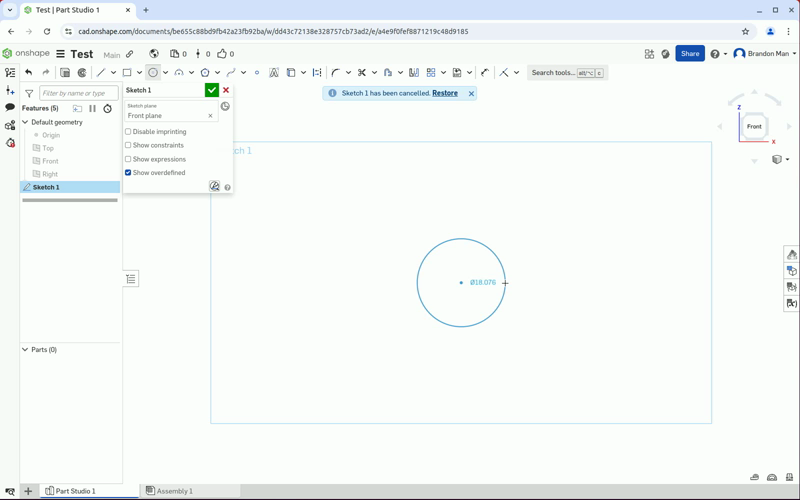
key(esc)
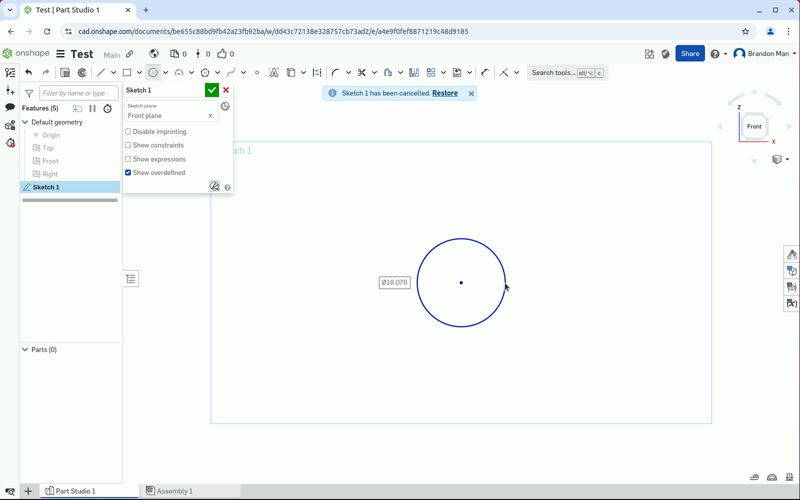
key(l)
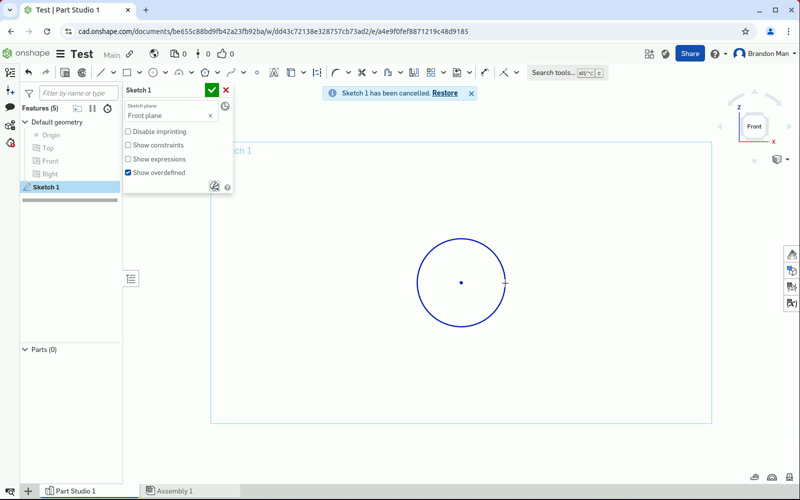
key_down(shift)
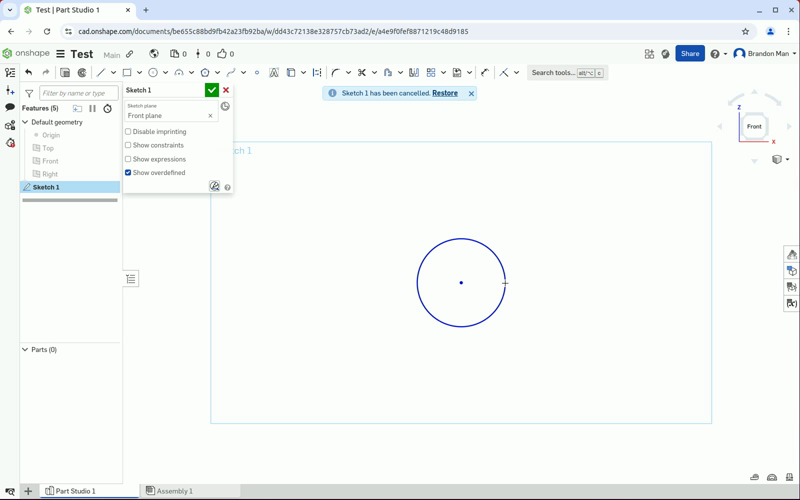
mouse_move(434, 290)
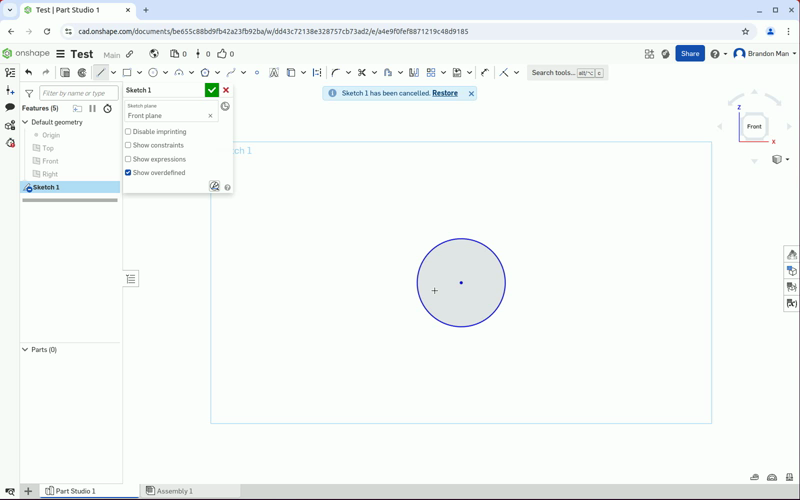
click(434, 290)
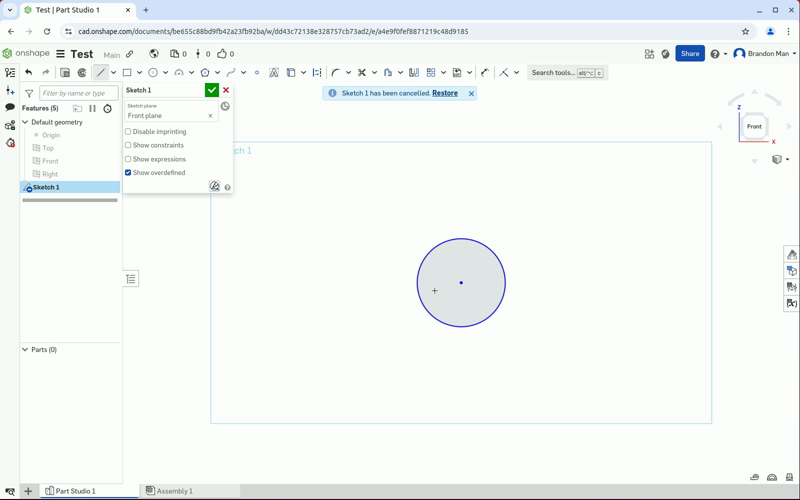
key_up(shift)
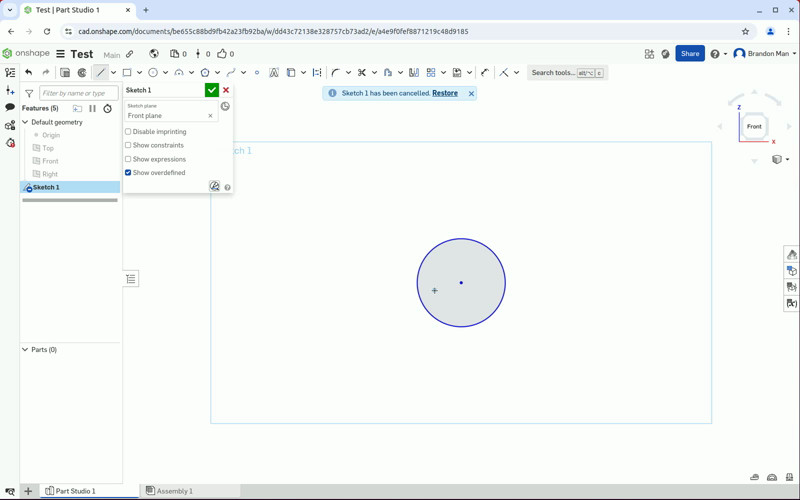
key_down(shift)
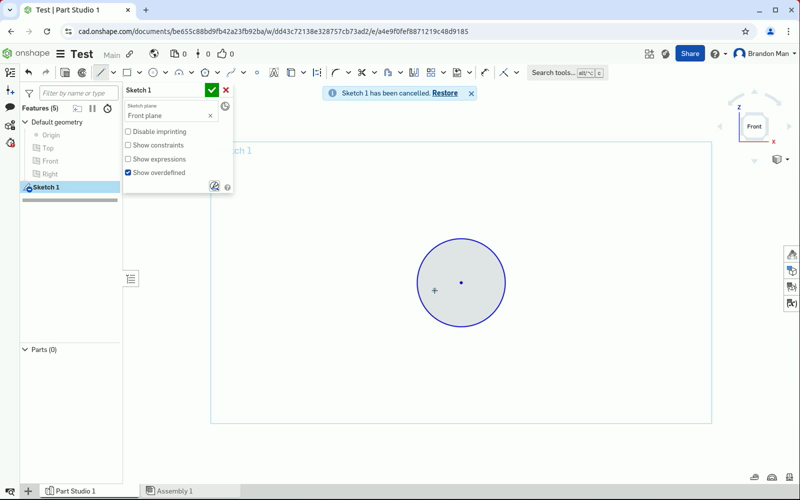
mouse_move(464, 290)
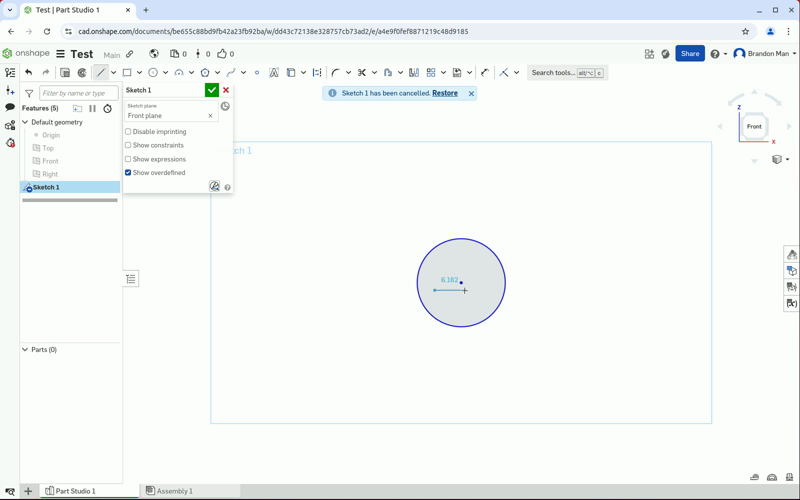
mouse_move(444, 290)
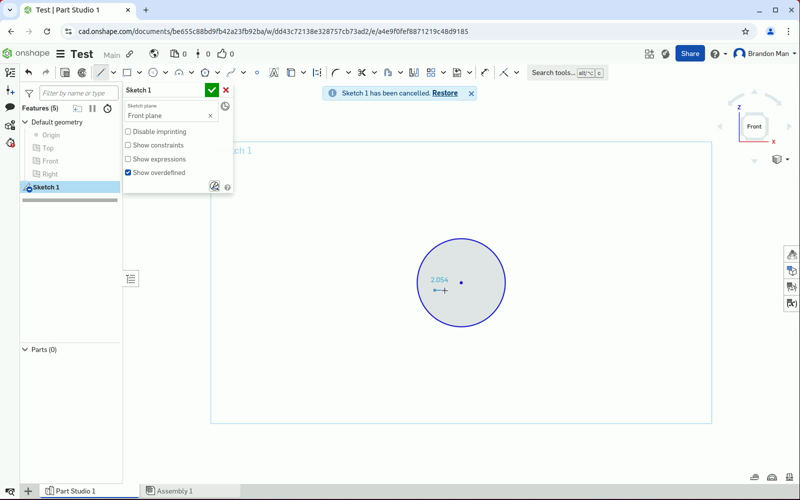
click(444, 290)
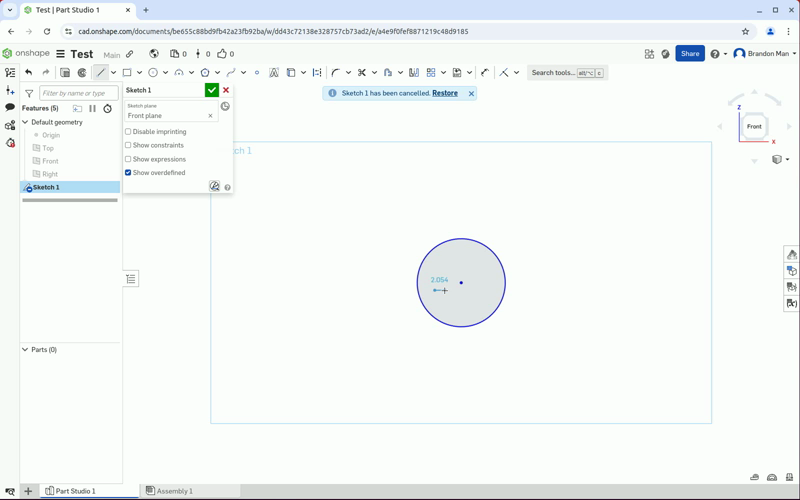
key_up(shift)
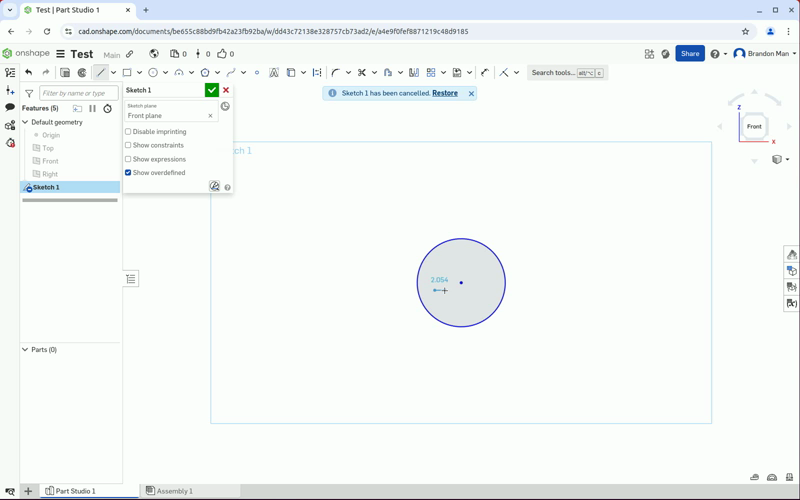
key(esc)
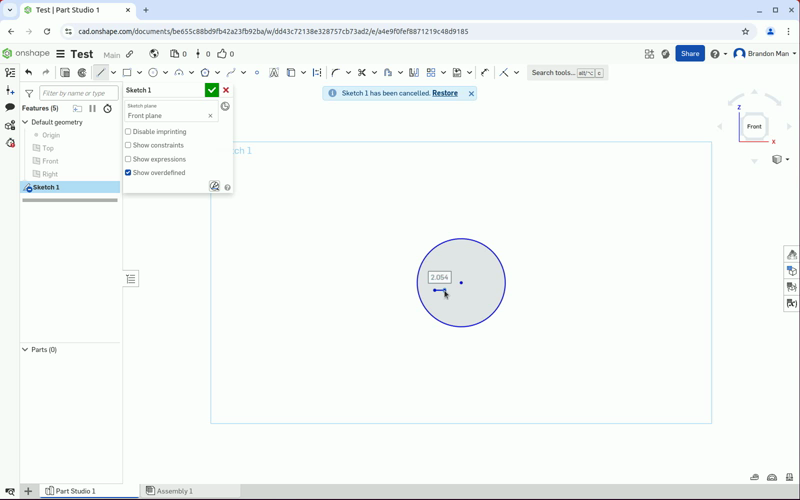
key(a)
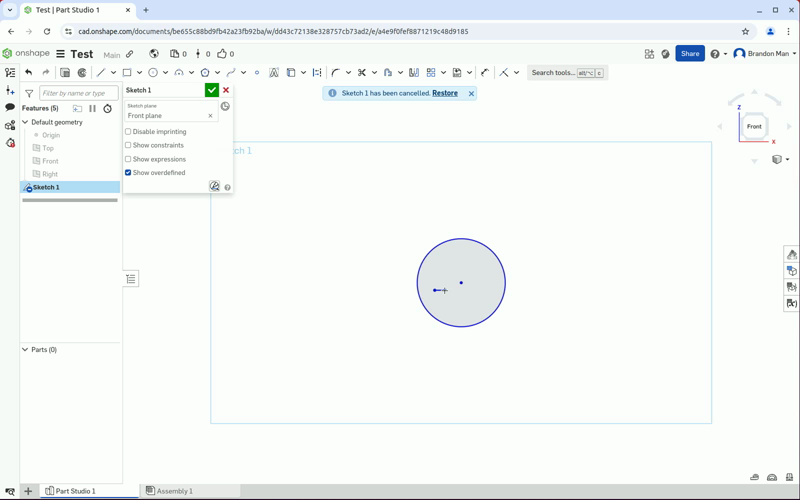
mouse_move(444, 290)
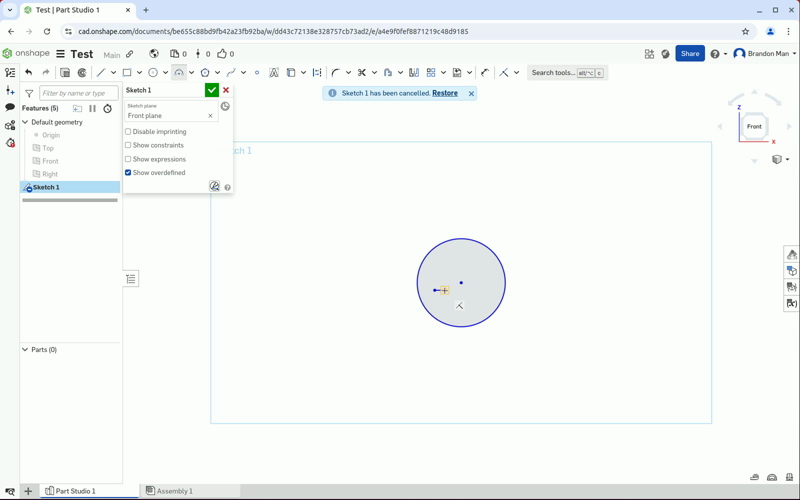
click(444, 290)
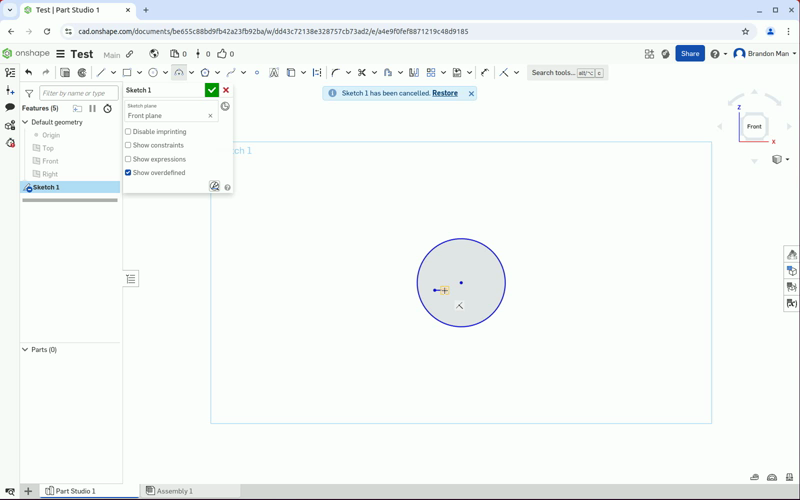
key_down(shift)
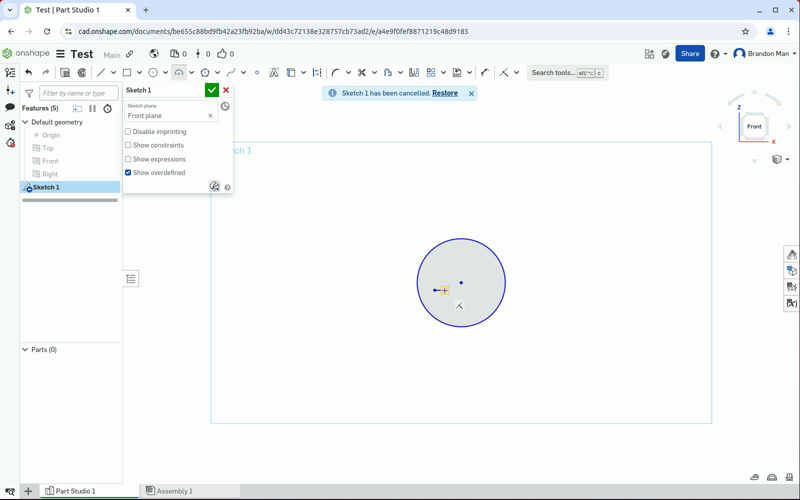
mouse_move(477, 290)
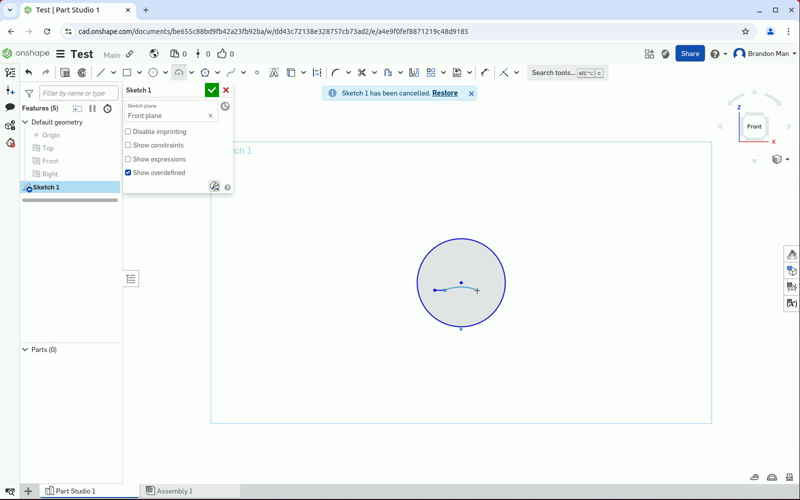
click(477, 290)
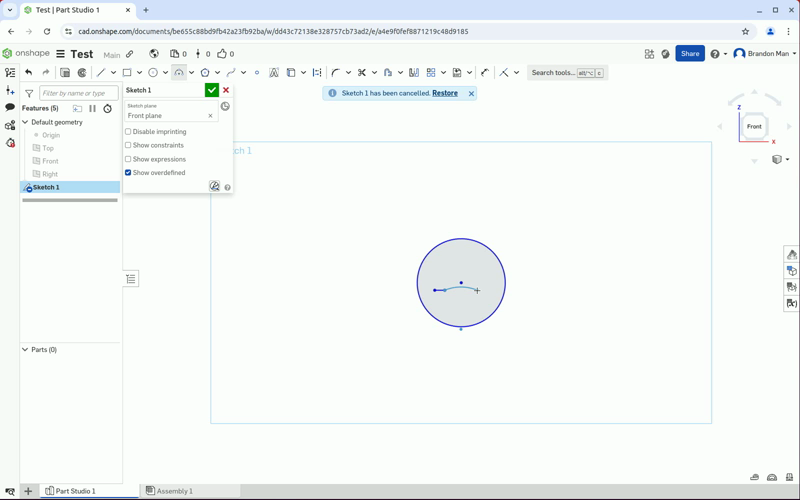
mouse_move(460, 300)
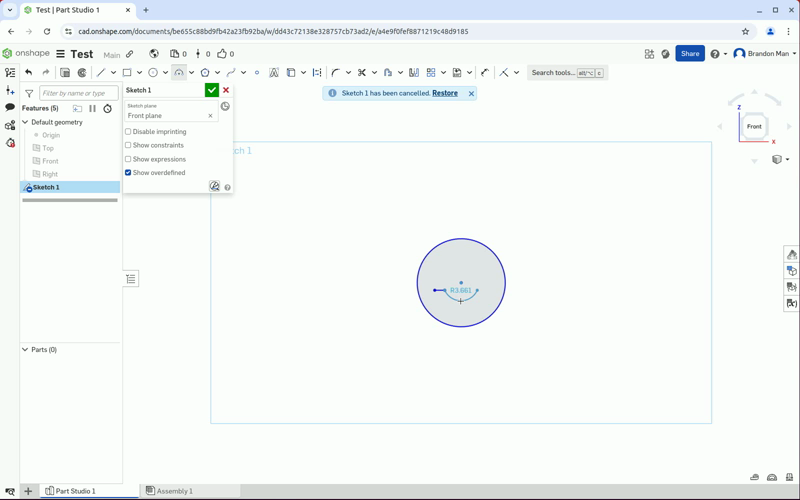
click(460, 300)
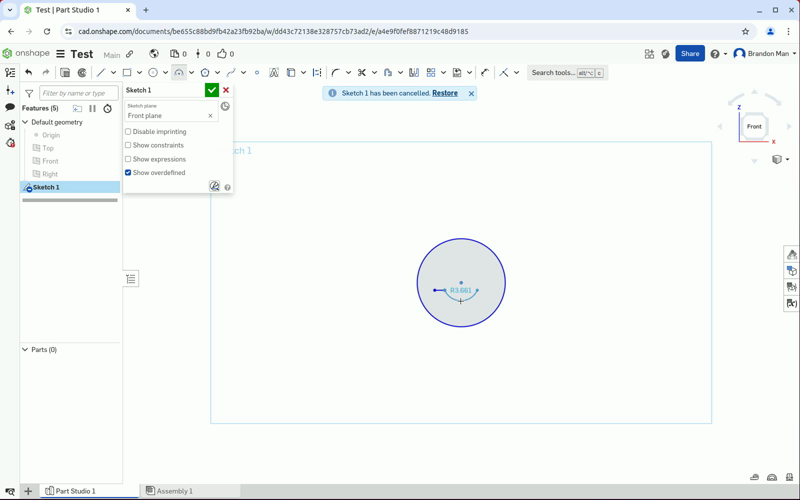
key_up(shift)
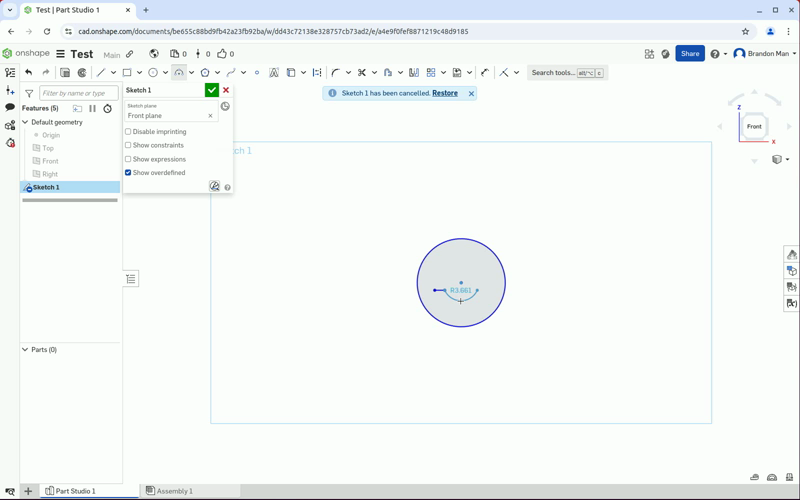
key(esc)
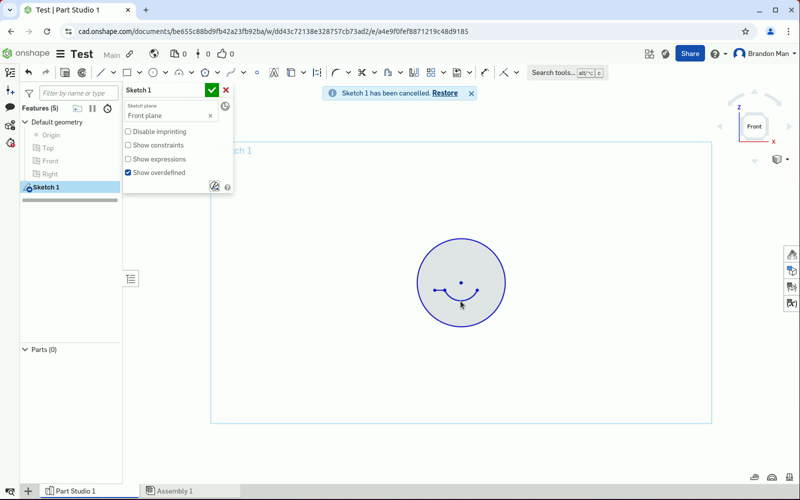
key(l)
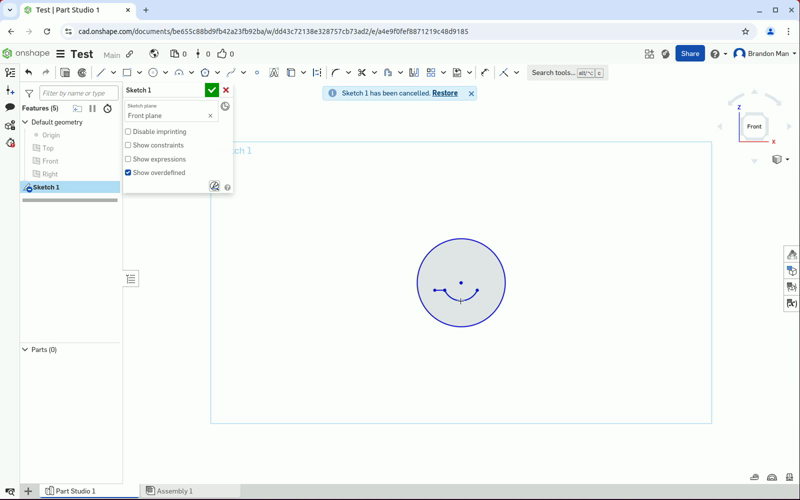
mouse_move(477, 290)
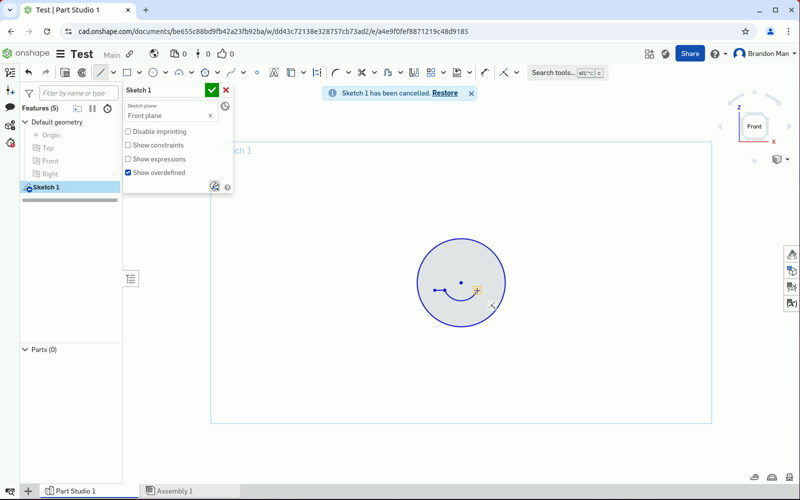
click(477, 290)
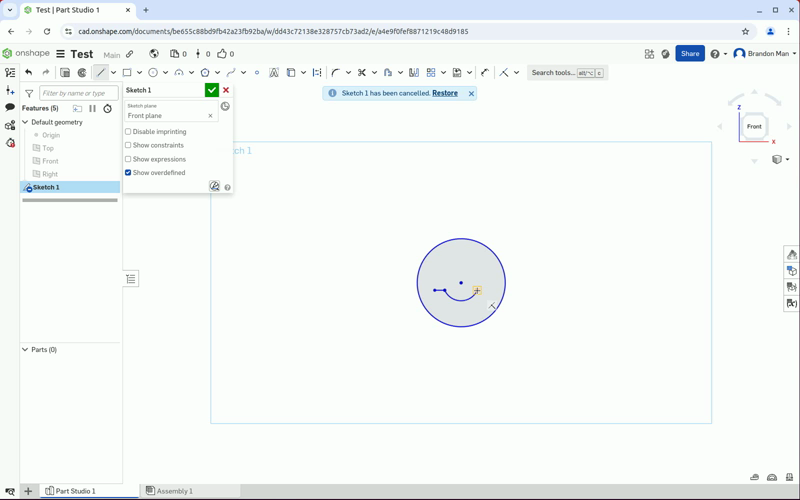
key_down(shift)
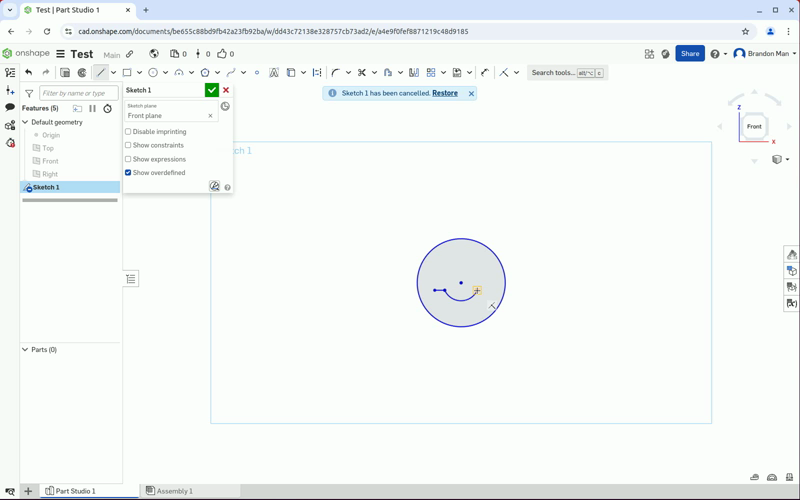
mouse_move(507, 290)
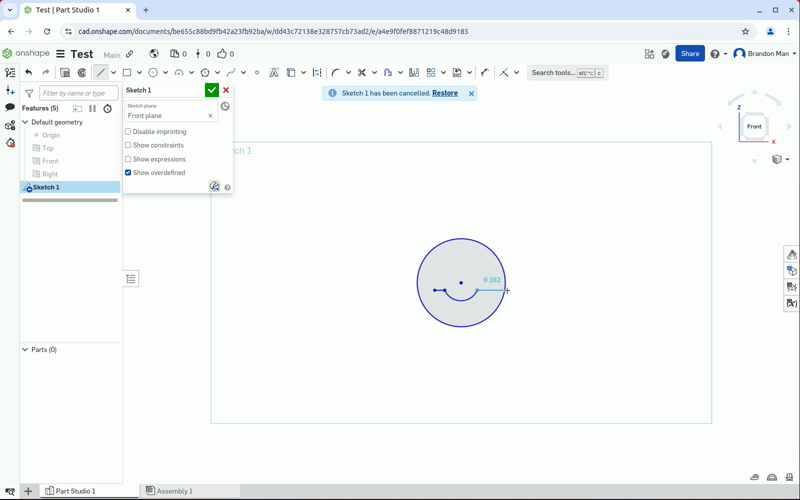
mouse_move(486, 290)
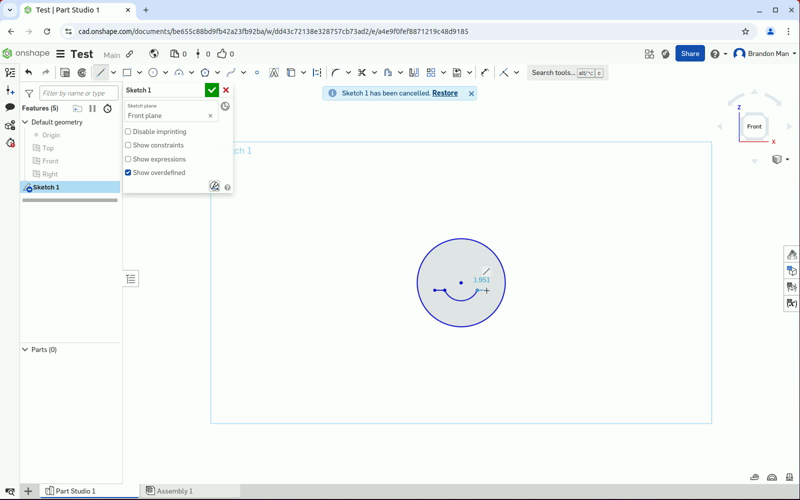
click(486, 290)
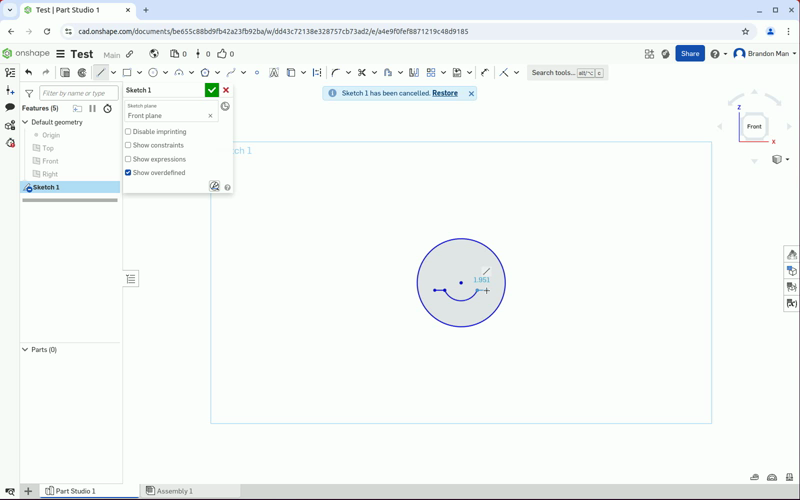
key_up(shift)
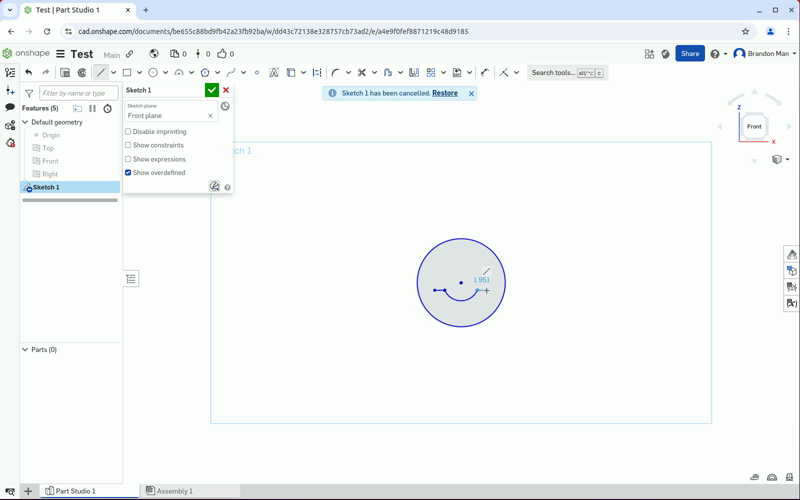
key_down(shift)
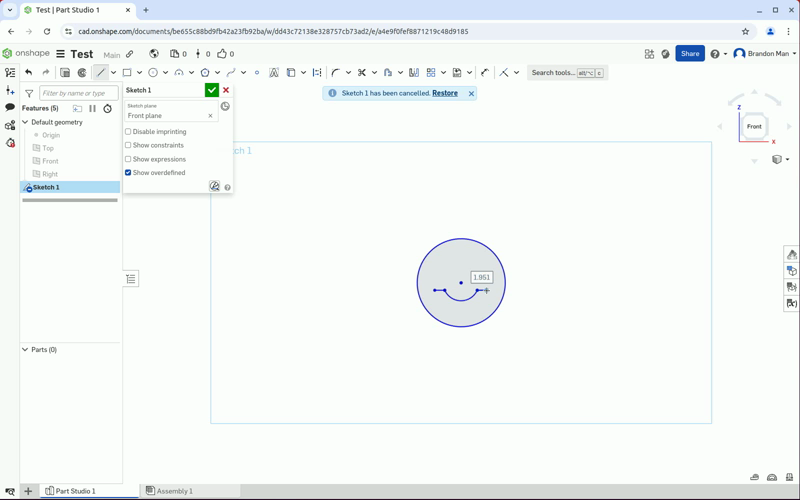
mouse_move(516, 290)
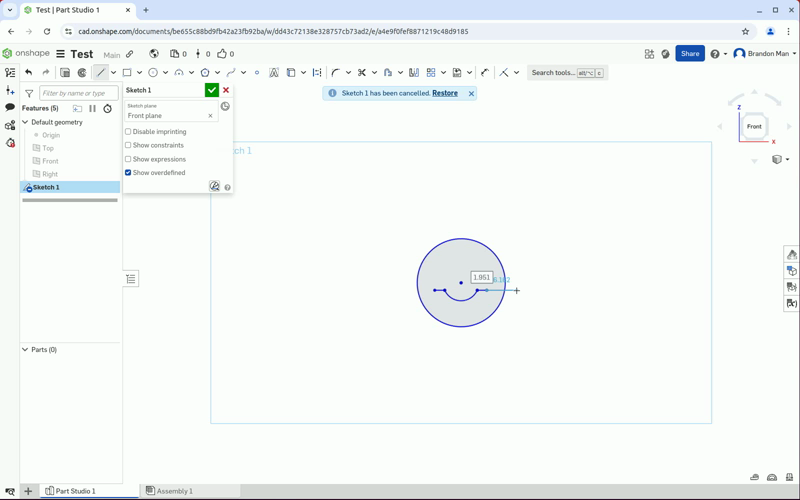
mouse_move(486, 275)
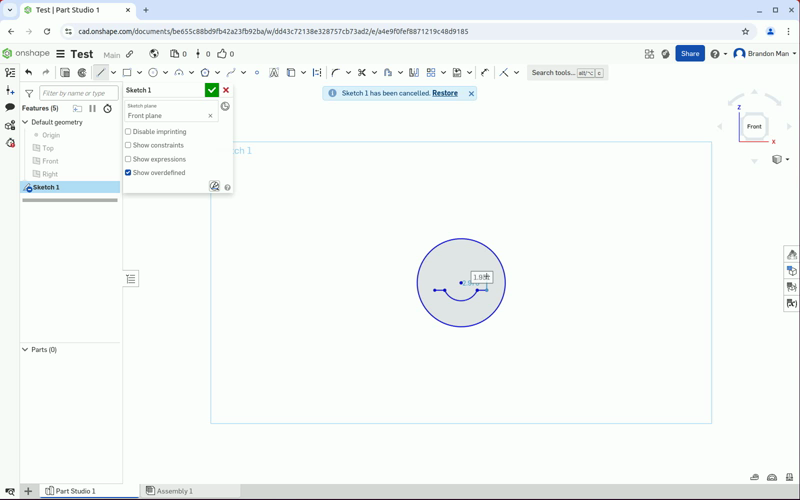
click(486, 275)
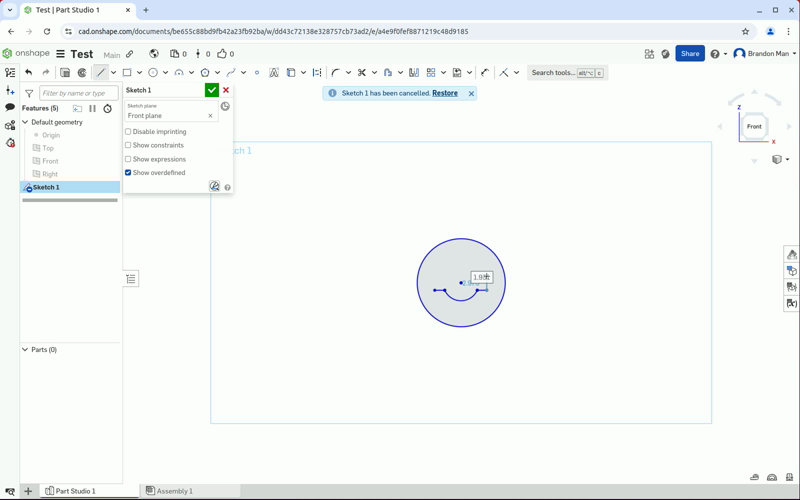
key_up(shift)
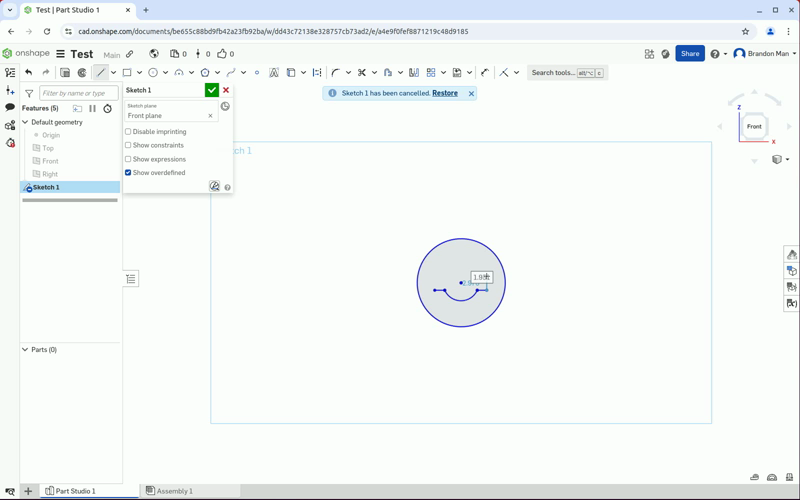
key_down(shift)
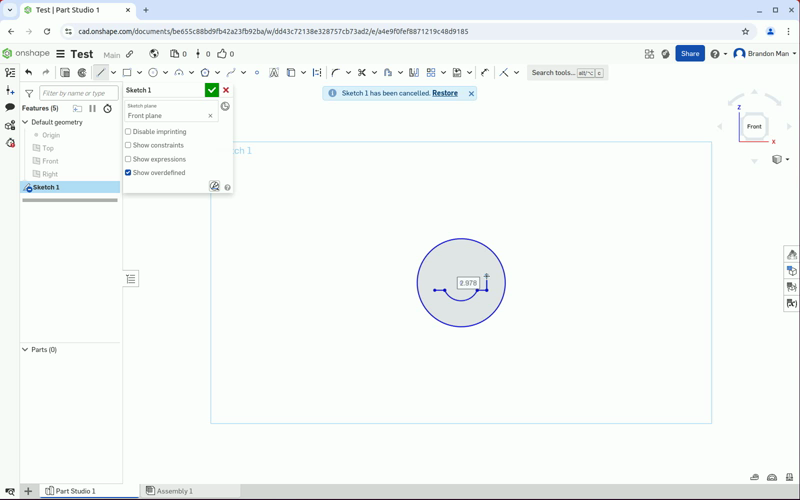
mouse_move(516, 275)
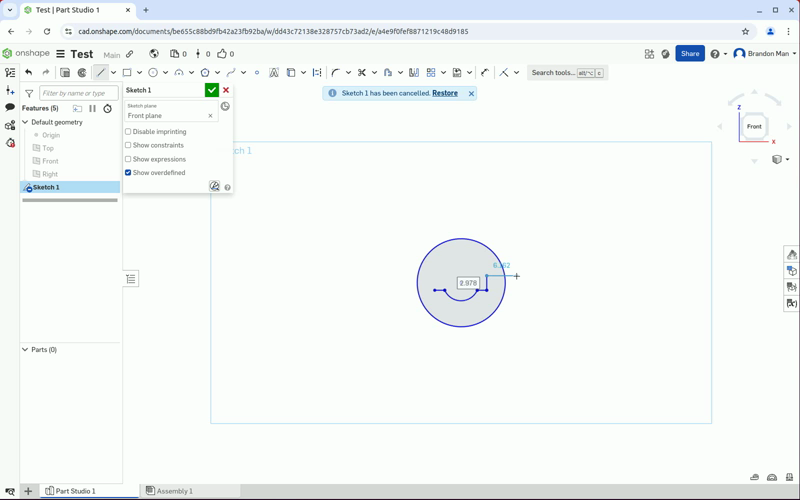
mouse_move(477, 275)
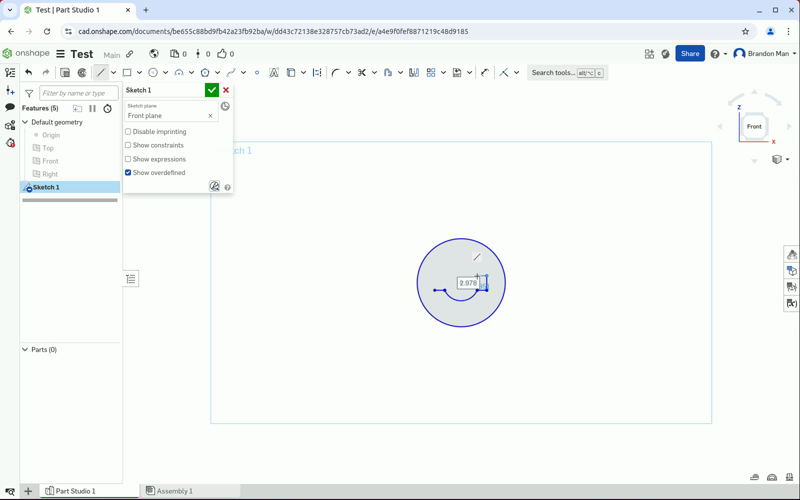
click(477, 275)
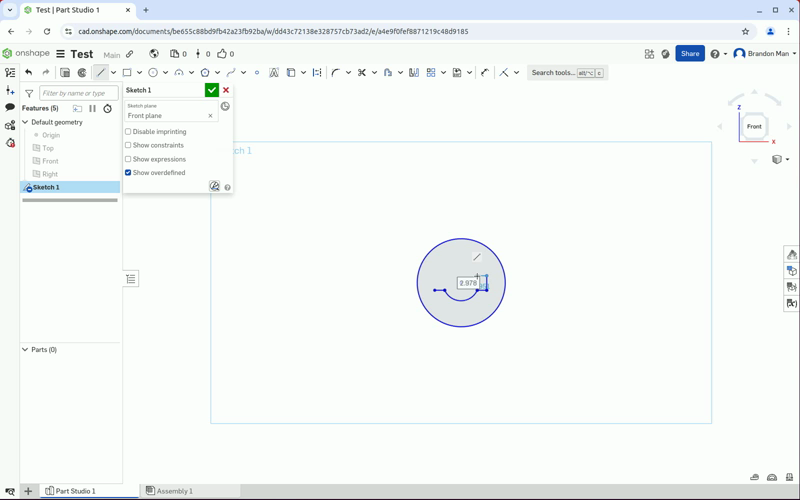
key_up(shift)
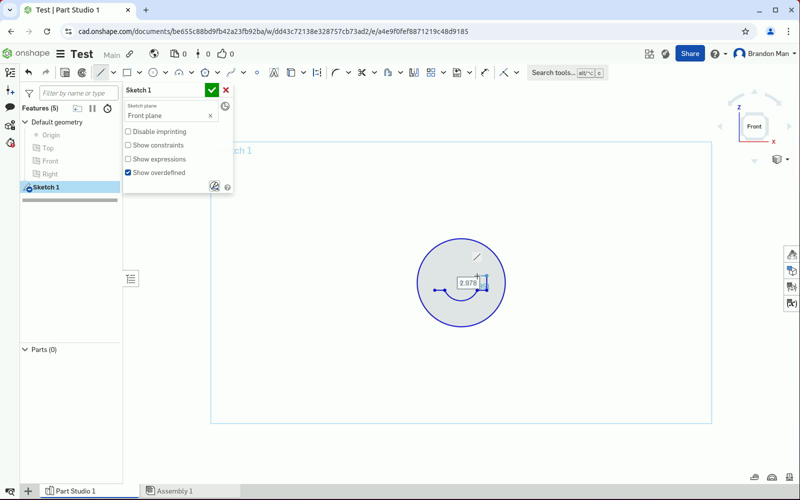
key(esc)
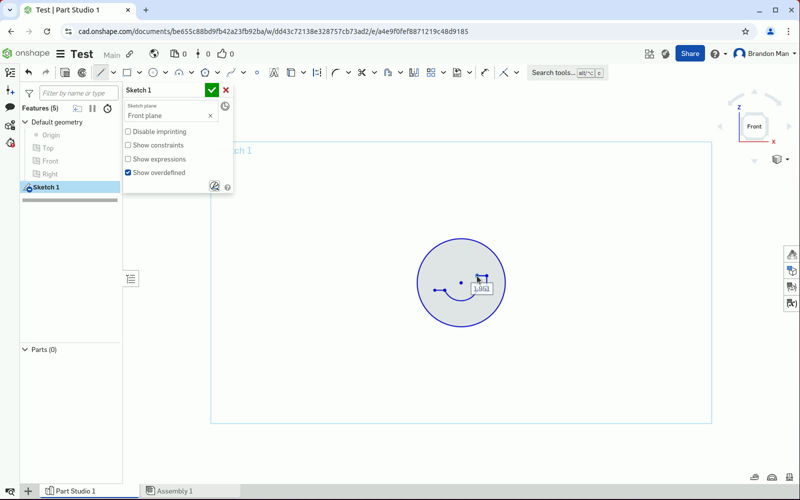
key(a)
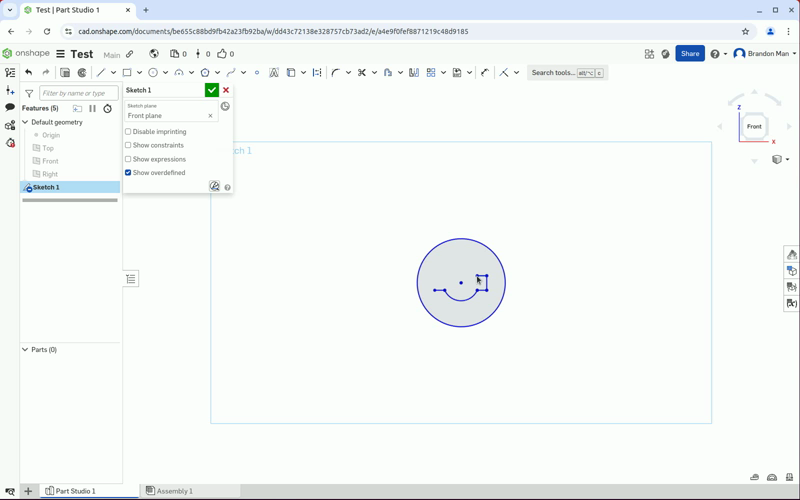
mouse_move(477, 275)
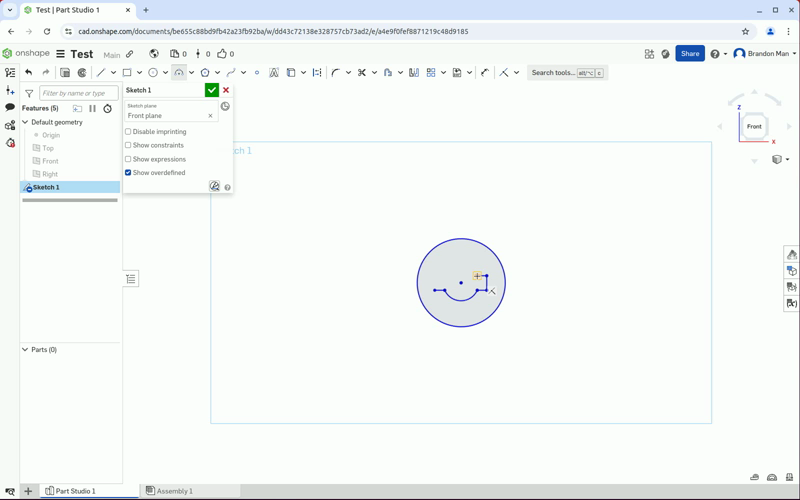
click(477, 275)
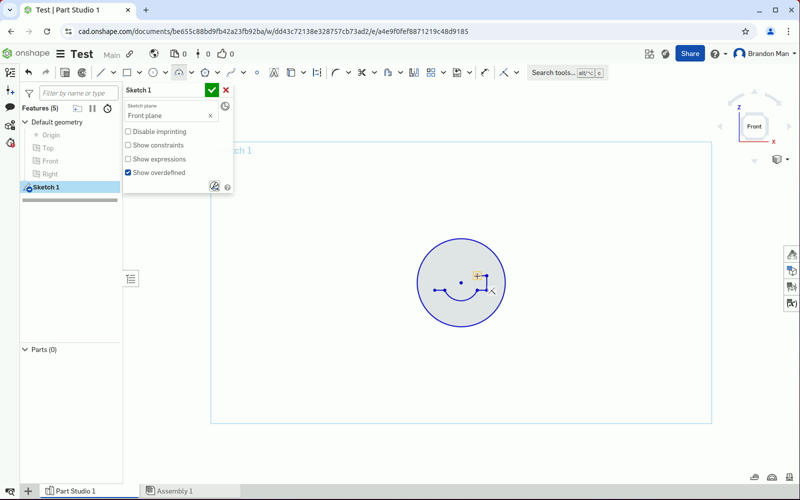
key_down(shift)
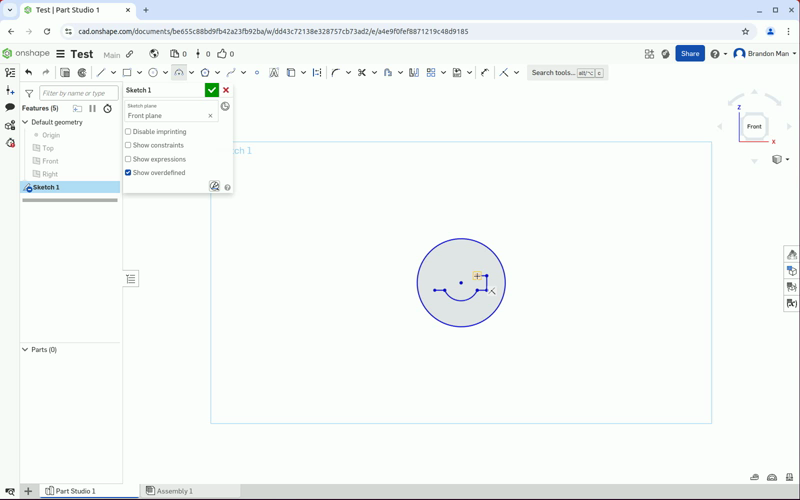
mouse_move(444, 275)
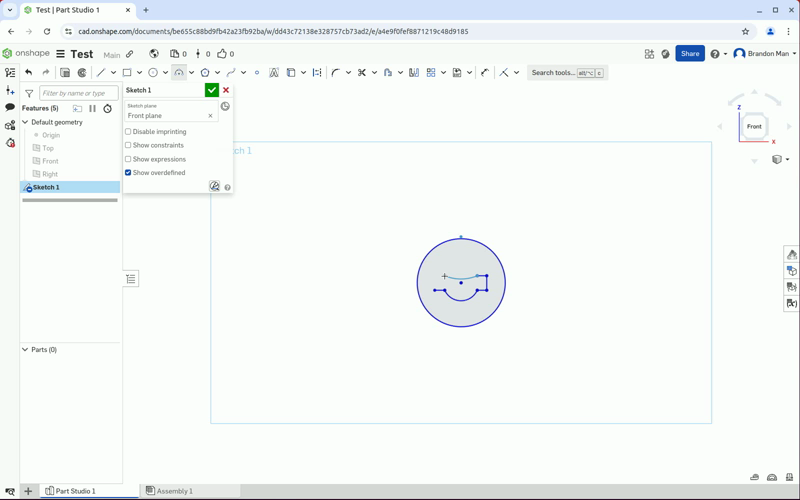
click(444, 275)
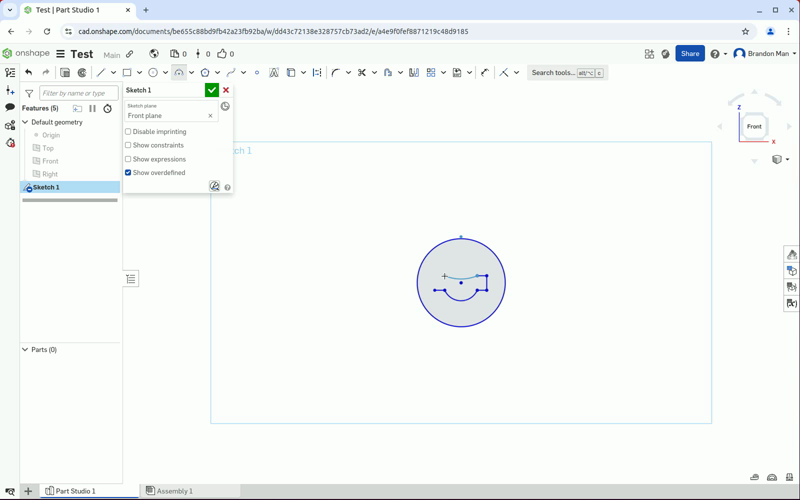
mouse_move(460, 265)
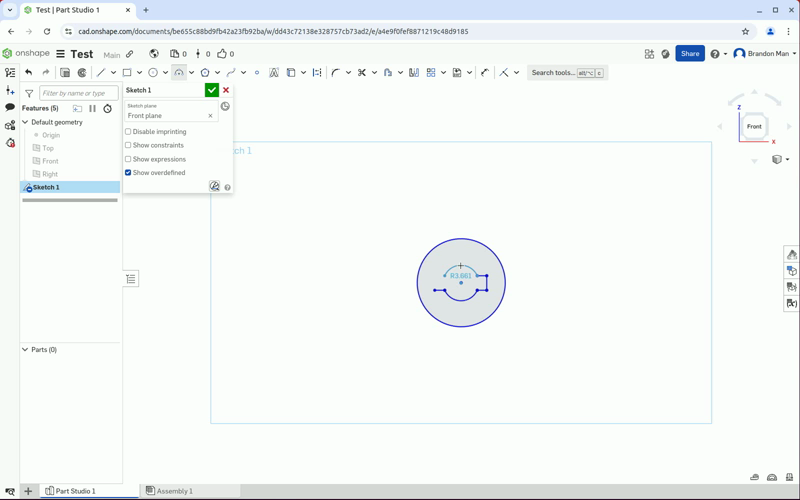
click(460, 265)
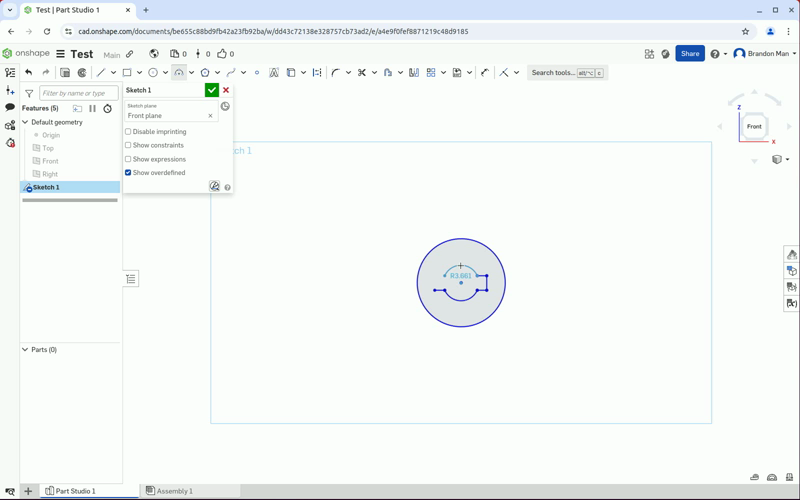
key_up(shift)
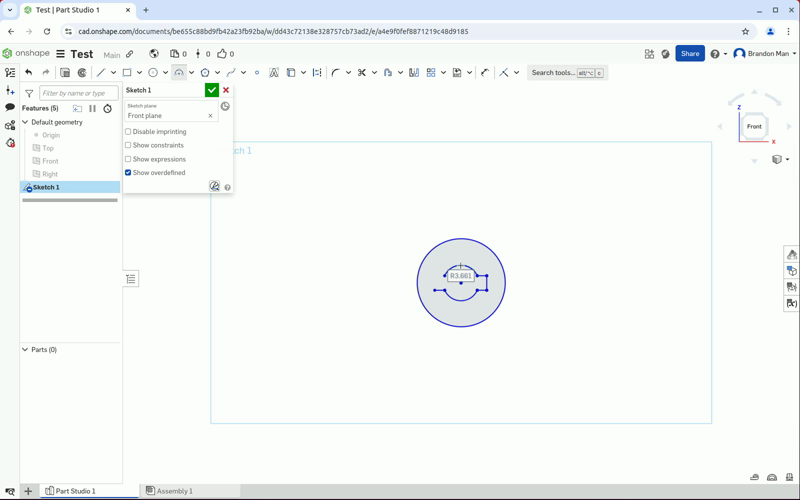
key(esc)
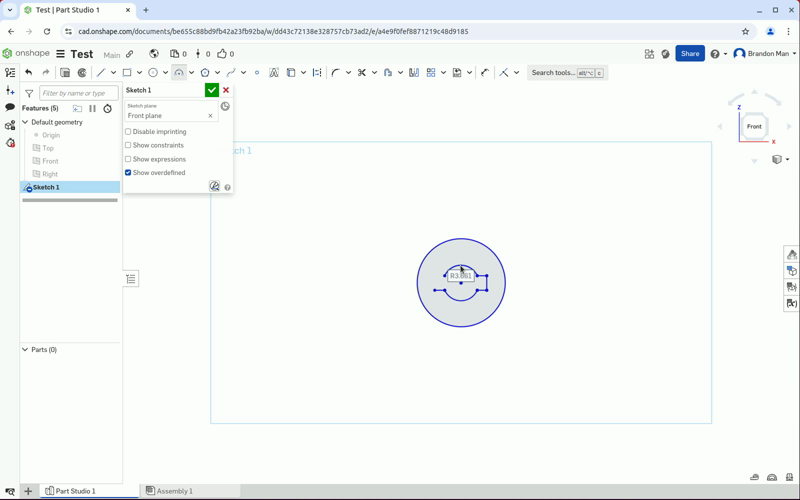
key(l)
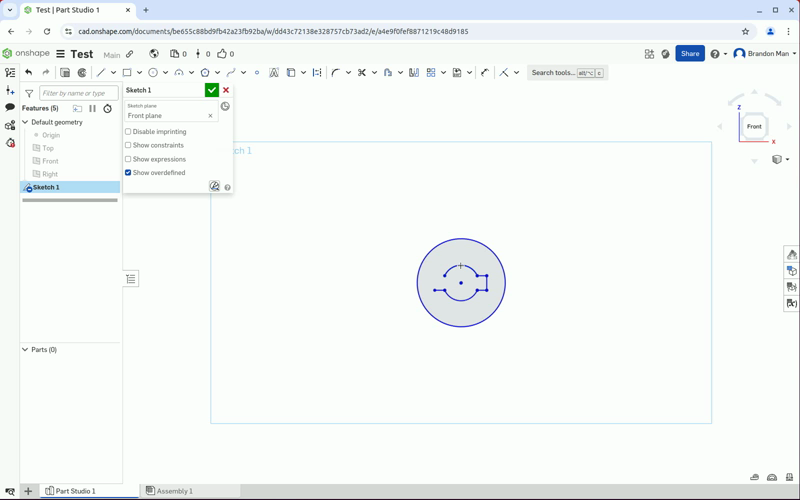
mouse_move(444, 275)
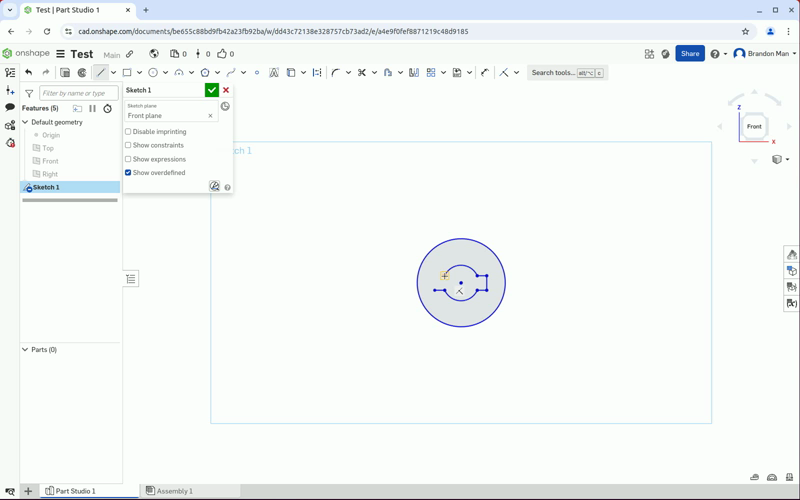
click(444, 275)
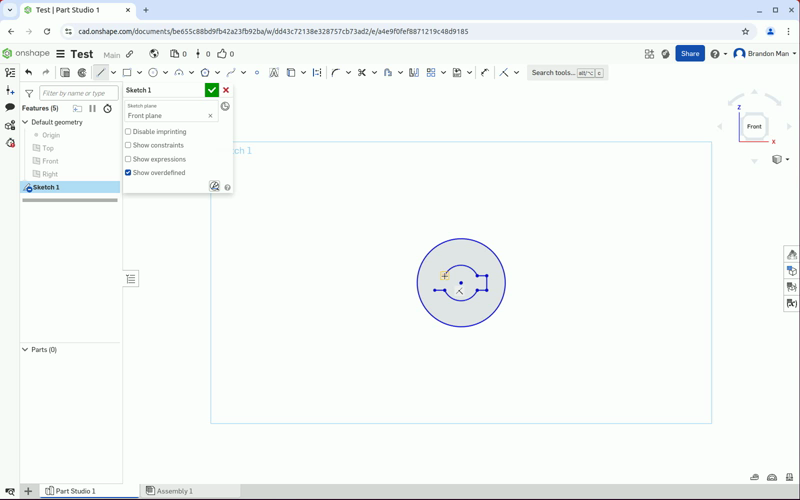
key_down(shift)
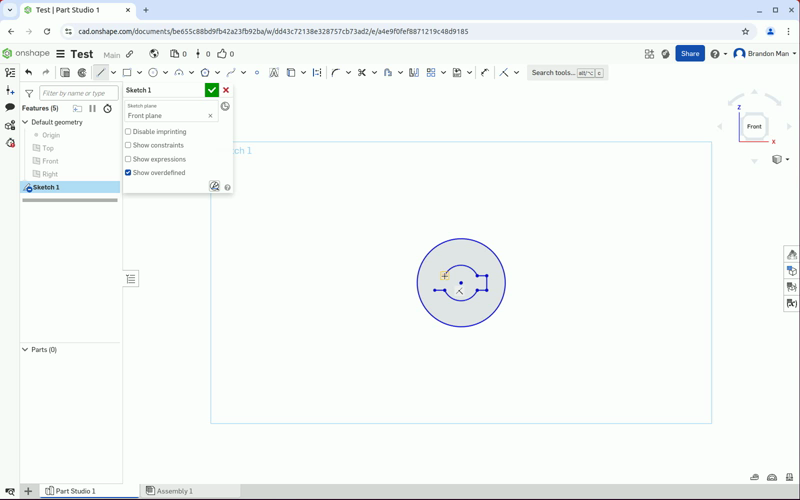
mouse_move(474, 275)
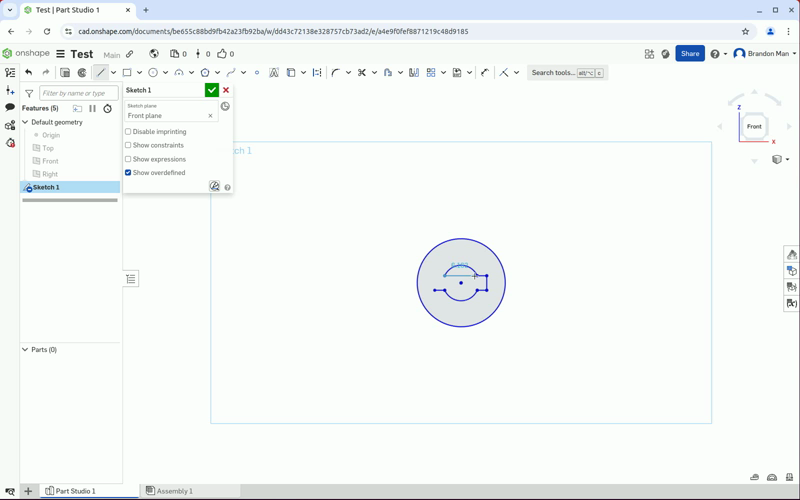
mouse_move(434, 275)
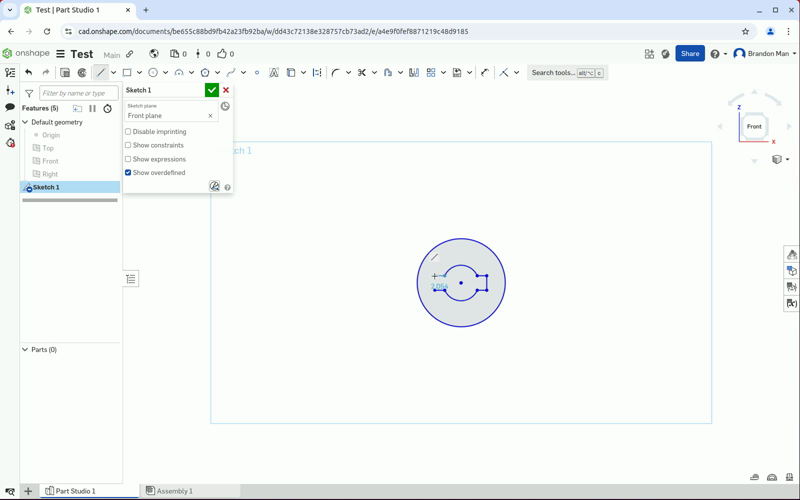
click(434, 275)
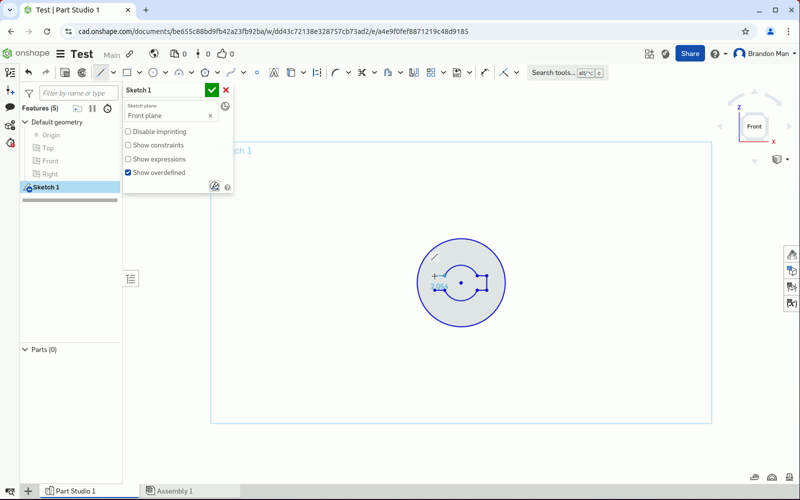
key_up(shift)
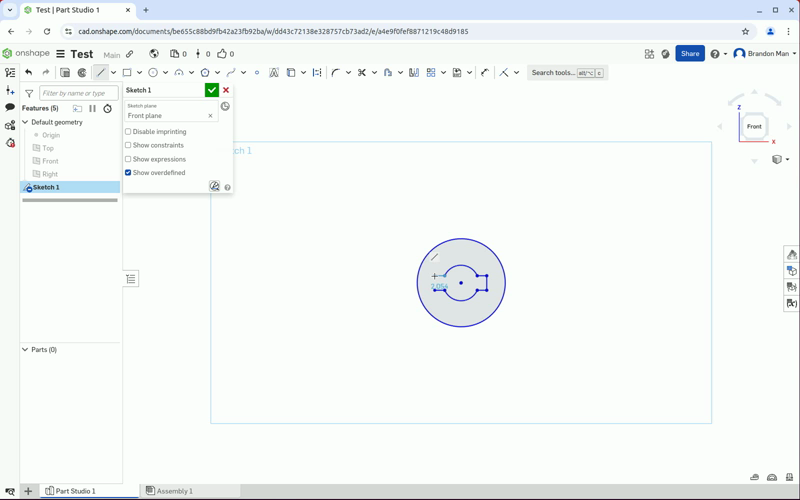
mouse_move(464, 275)
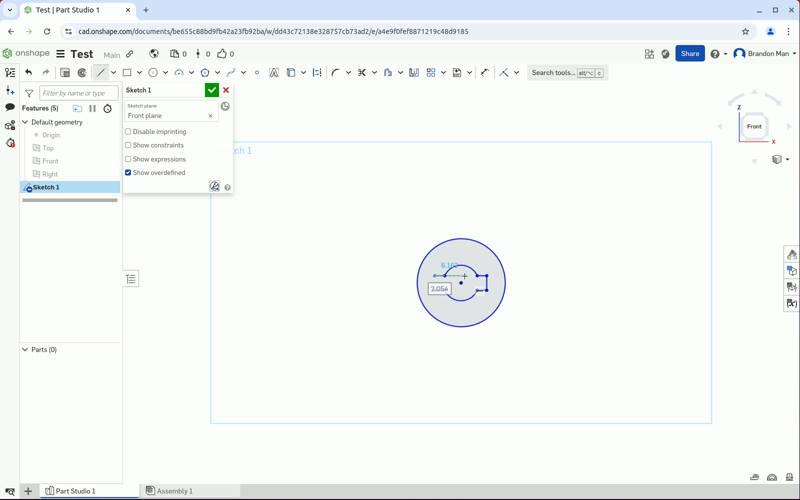
key_down(shift)
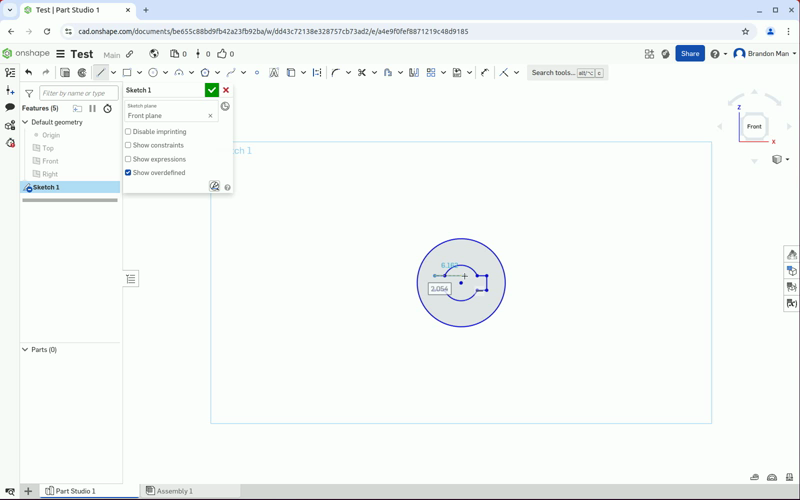
mouse_move(434, 290)
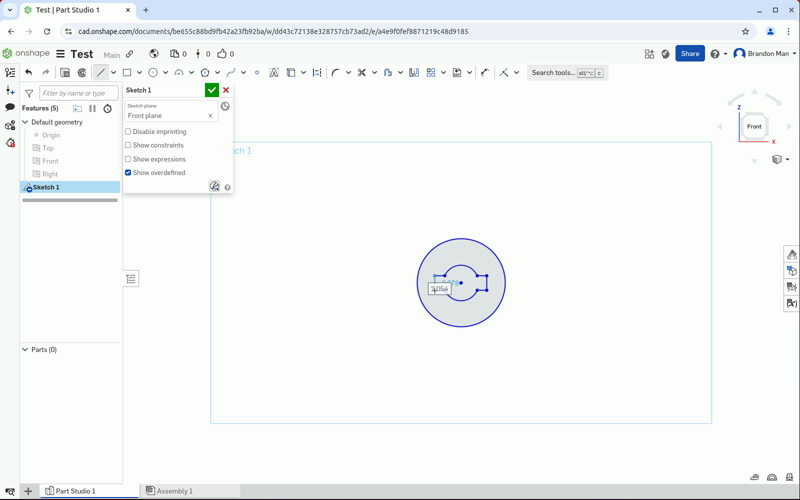
key_up(shift)
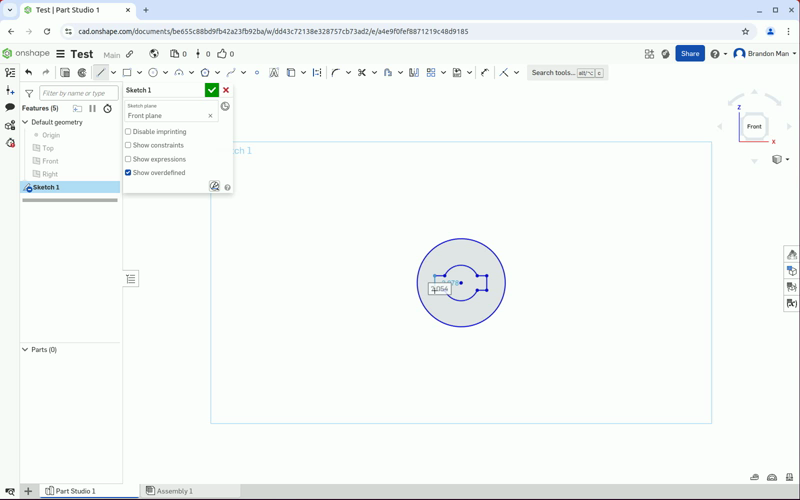
click(434, 290)
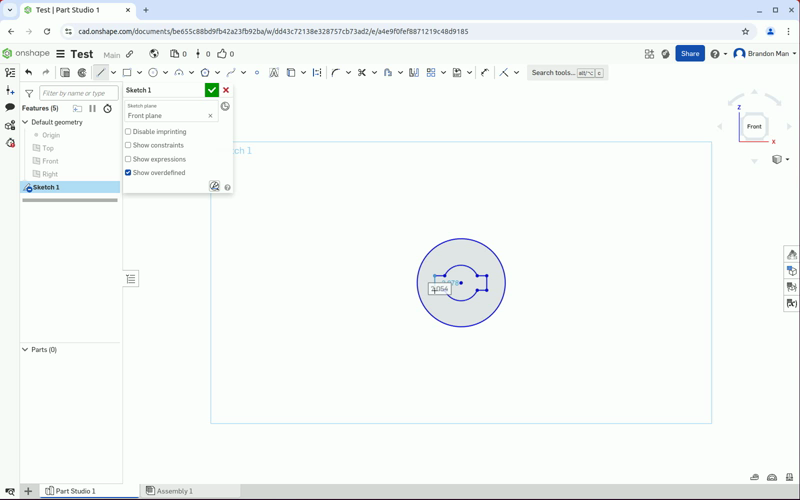
key(esc)
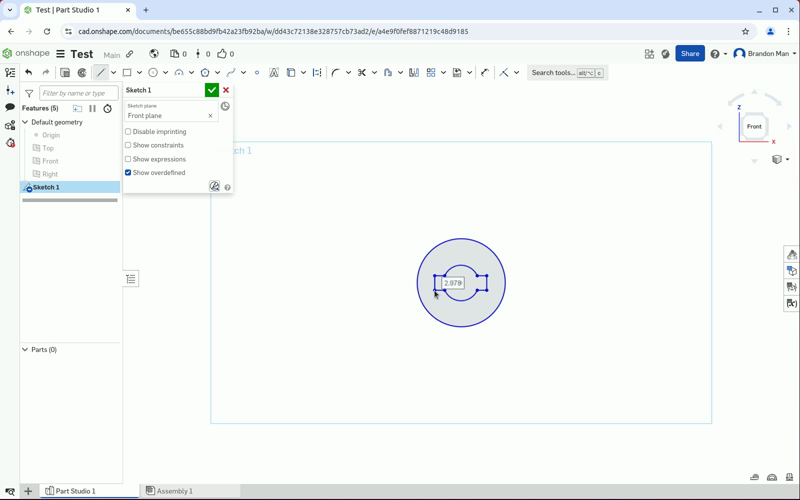
mouse_move(440, 259)
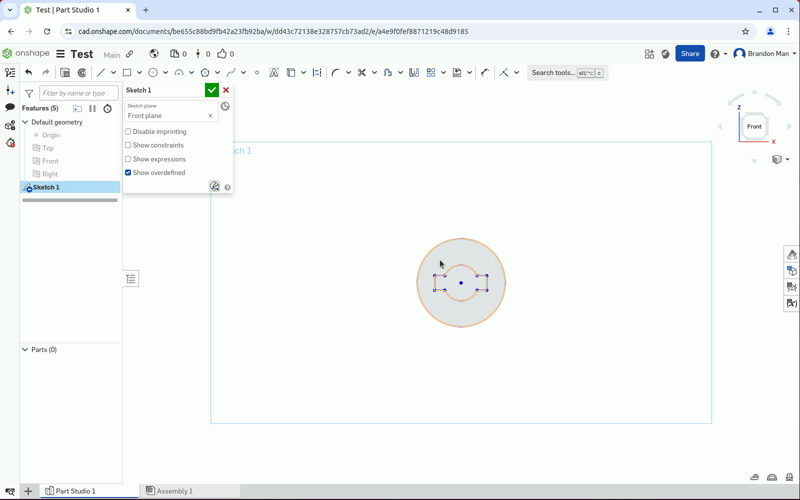
click(440, 259)
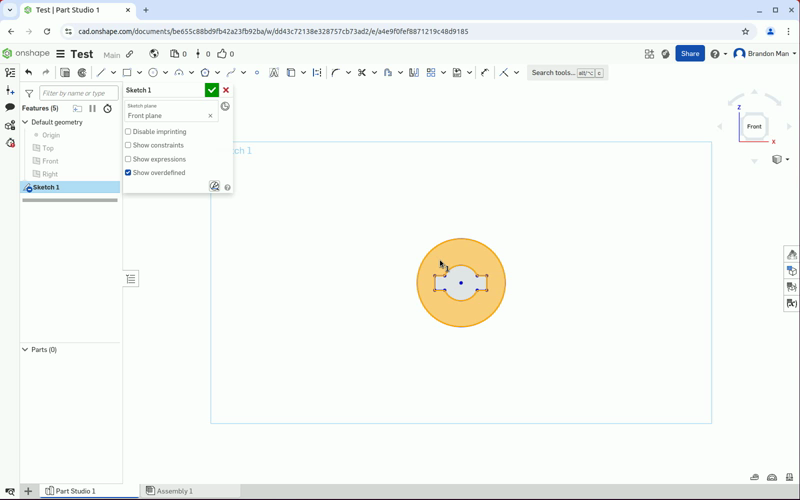
mouse_move(73, 352)
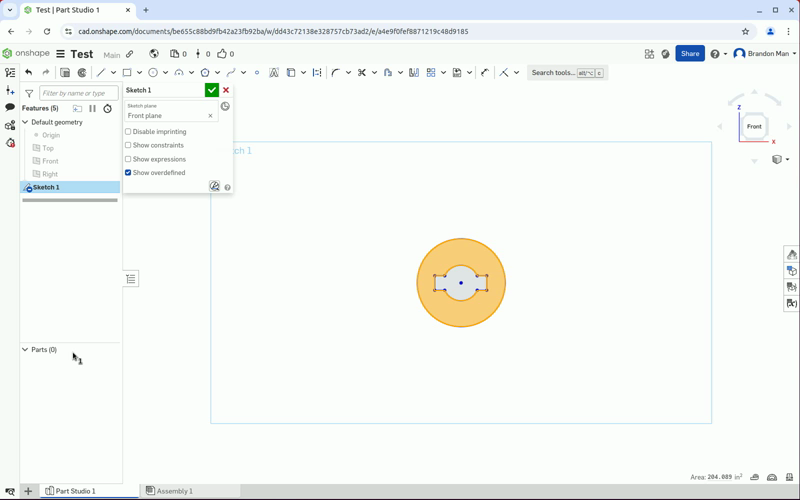
key(shift+y)
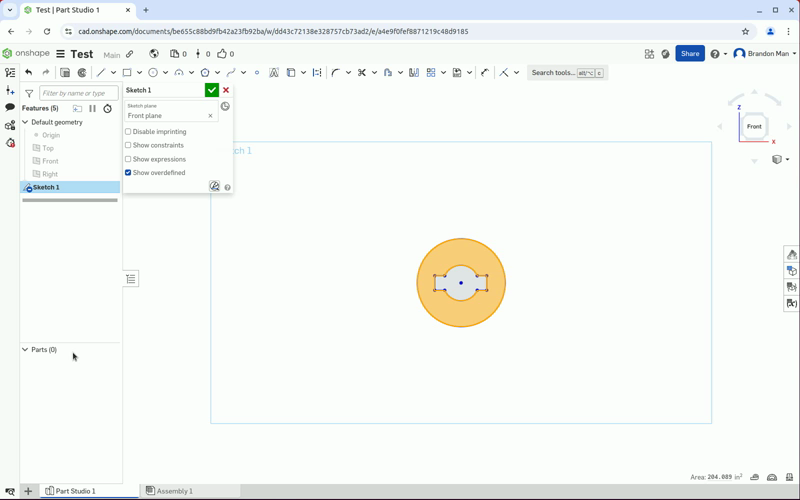
key(shift+e)
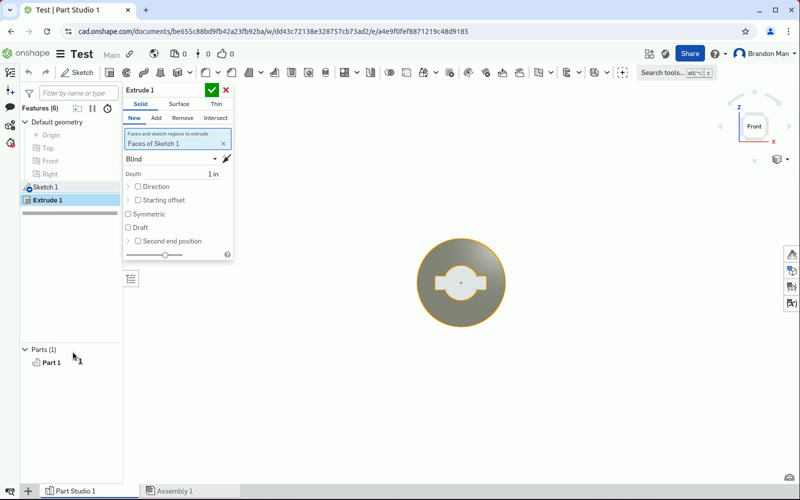
mouse_move(143, 106)
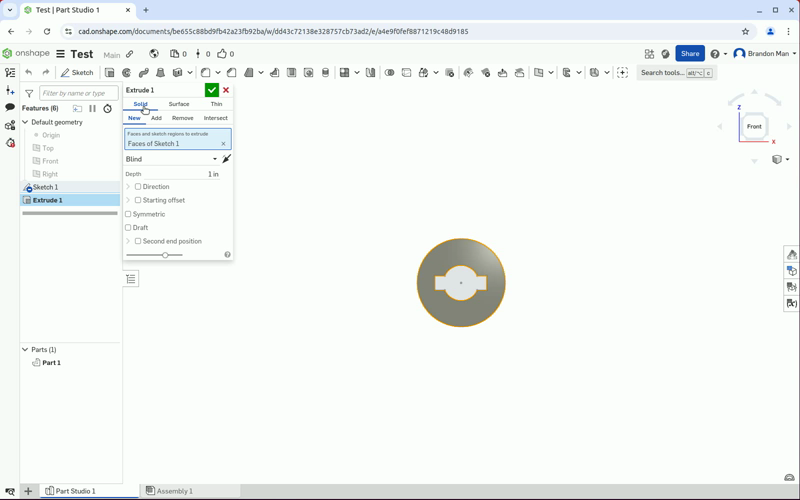
click(143, 106)
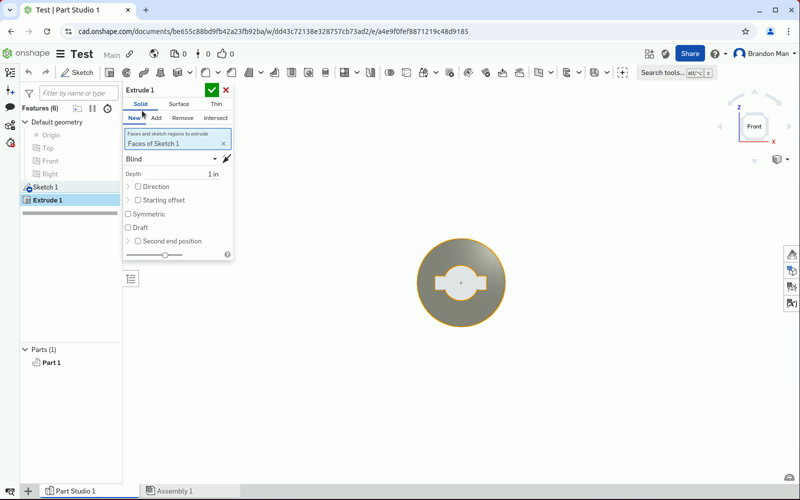
mouse_move(137, 120)
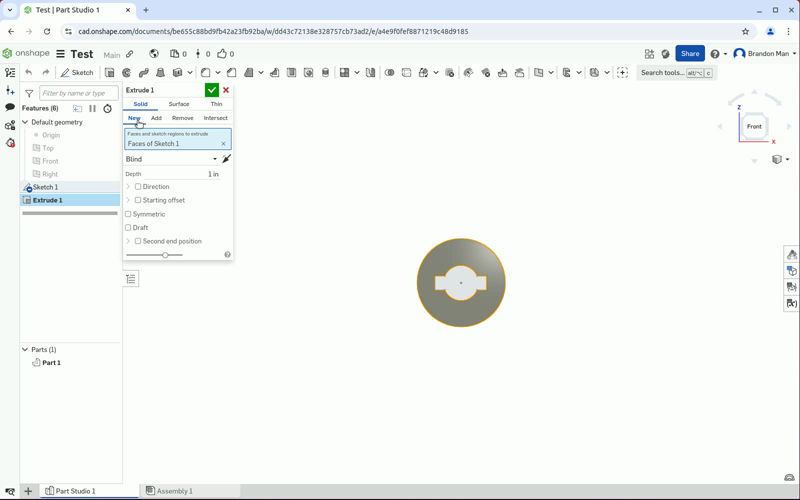
click(137, 120)
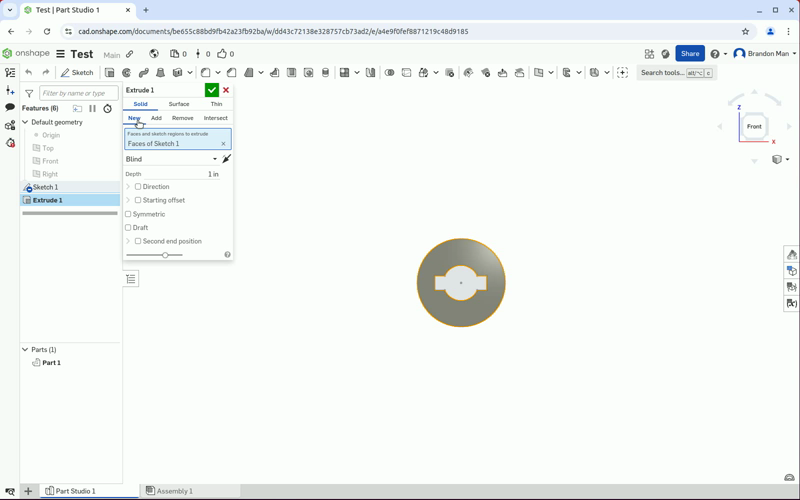
key(tab, 4)
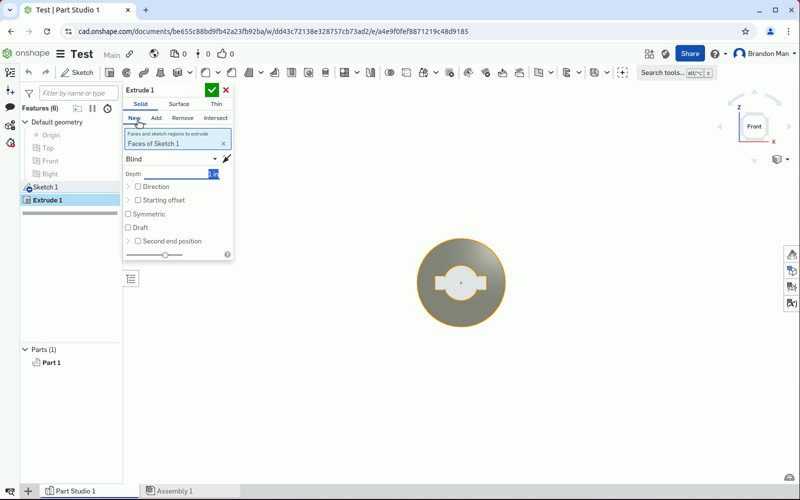
text(8.906)
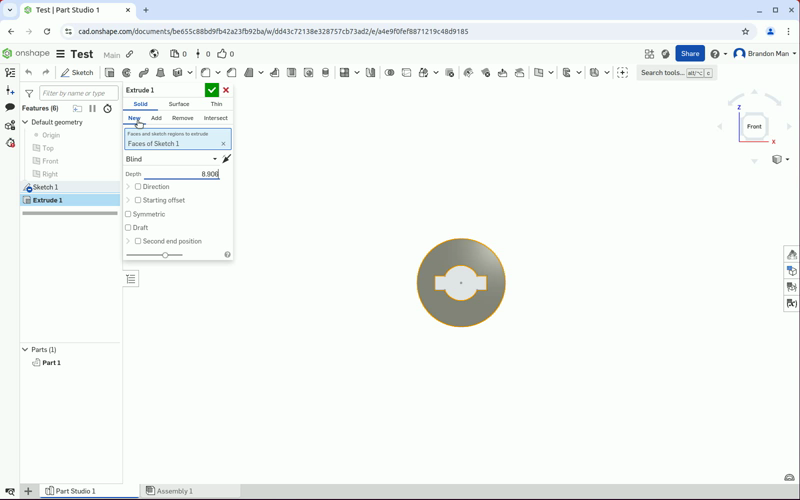
key(enter)
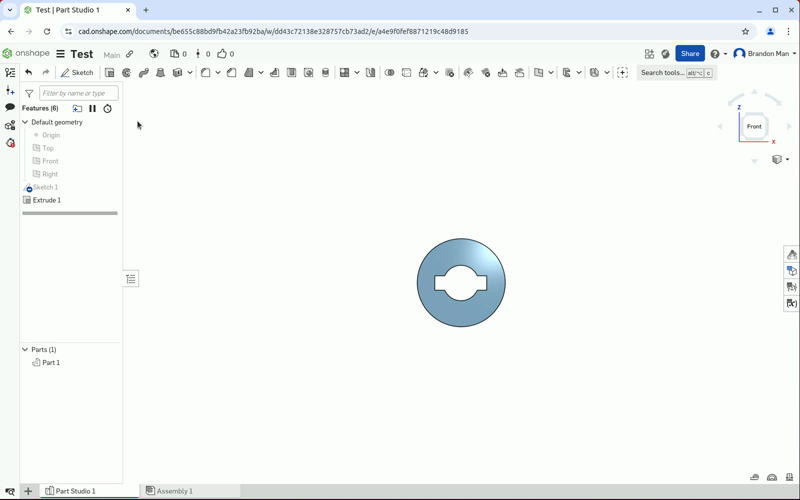
key(shift+h)
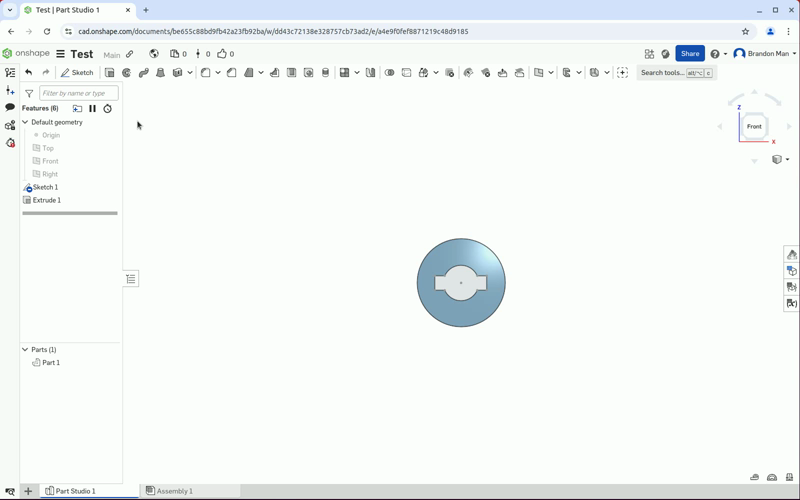
key(shift+h)
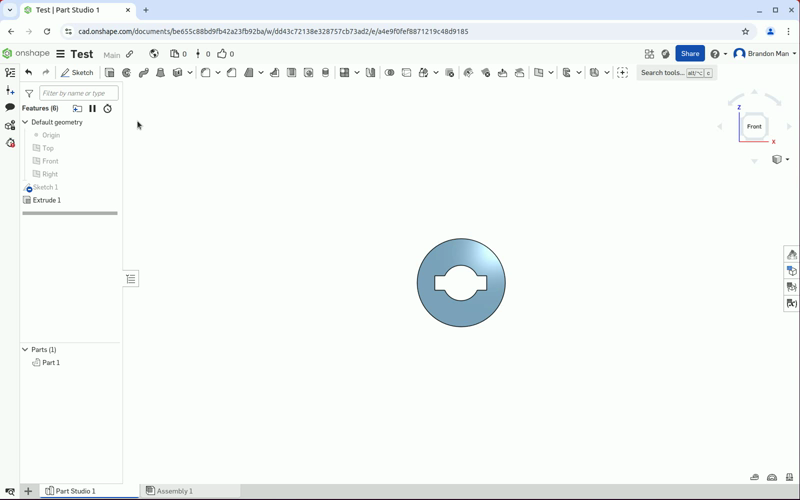
mouse_move(73, 189)
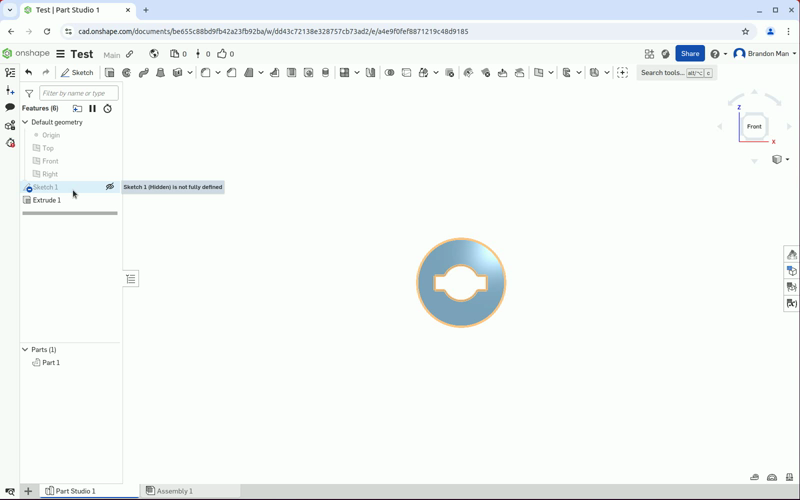
click(73, 189)
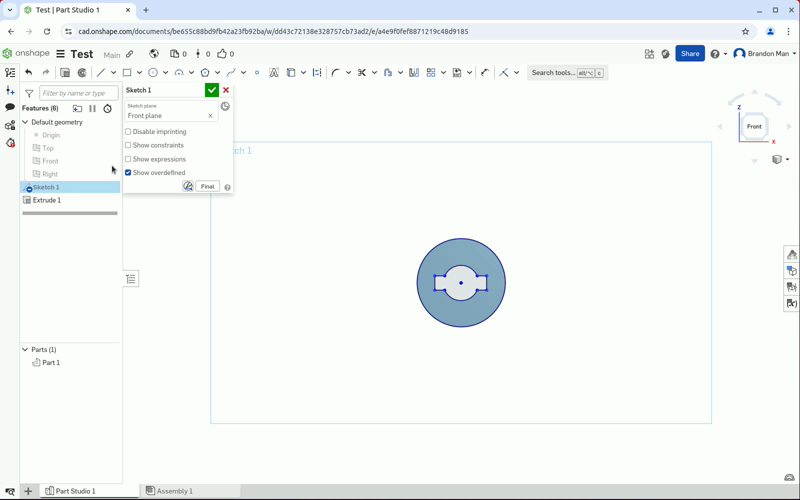
mouse_move(229, 92)
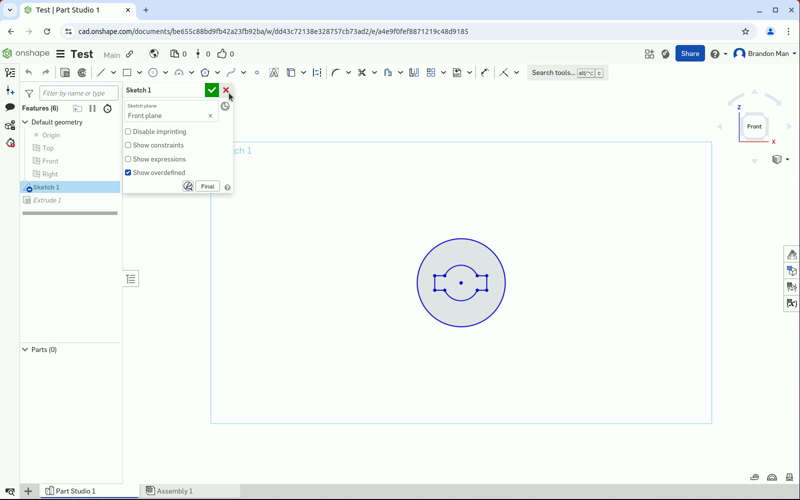
click(229, 92)
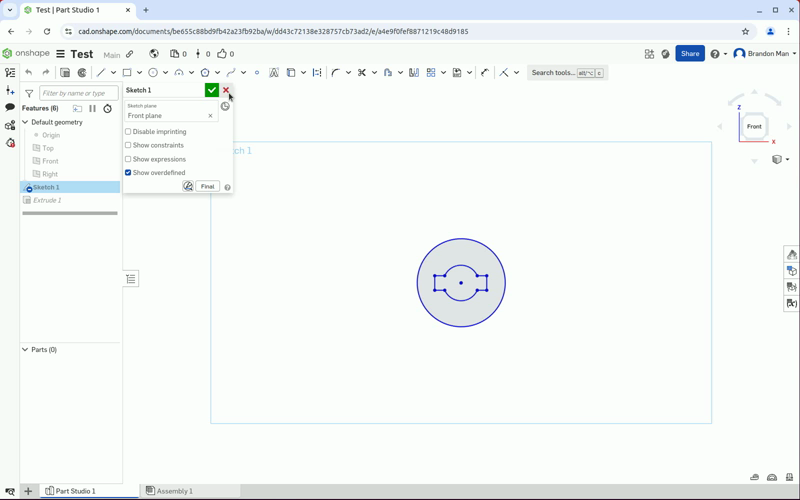
key(shift+s)
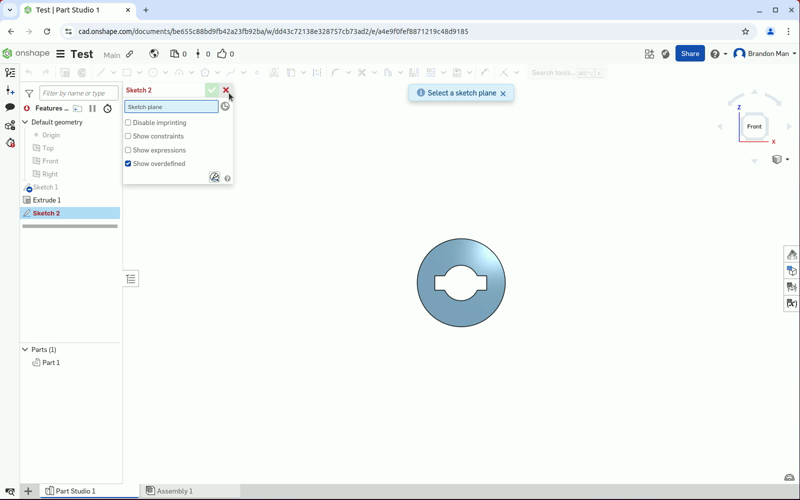
mouse_move(73, 163)
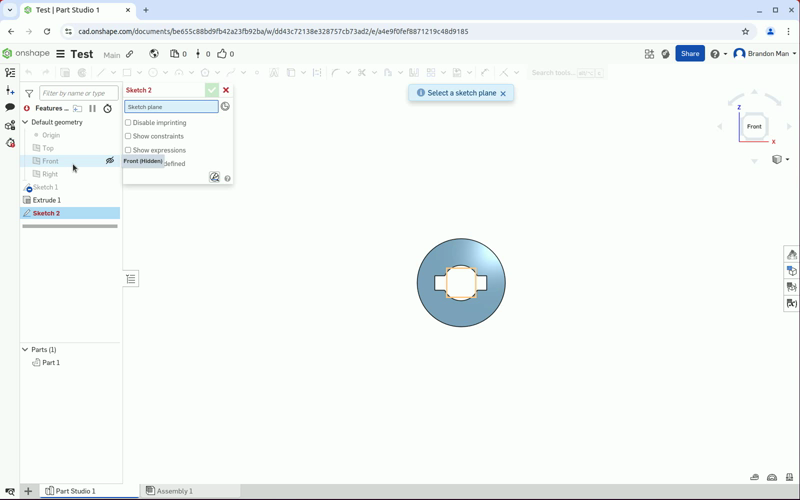
click(73, 163)
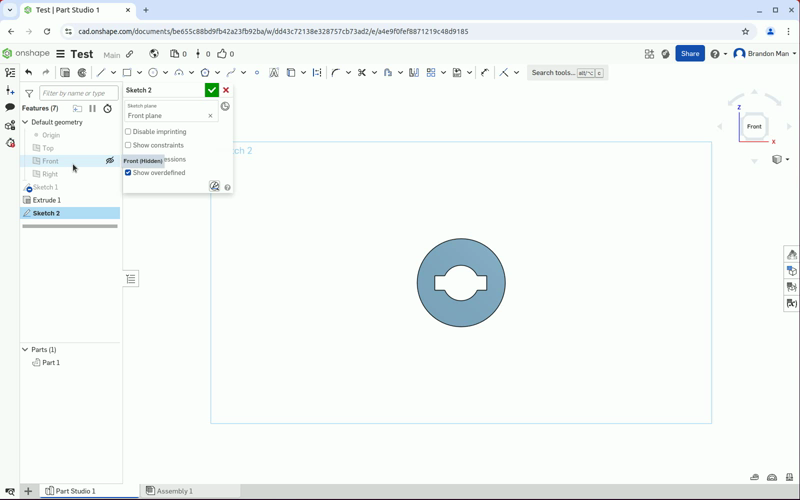
mouse_move(73, 352)
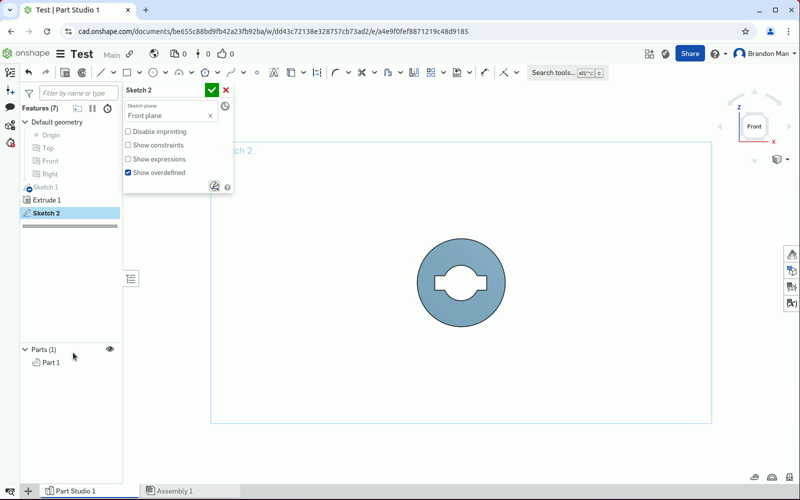
key(y)
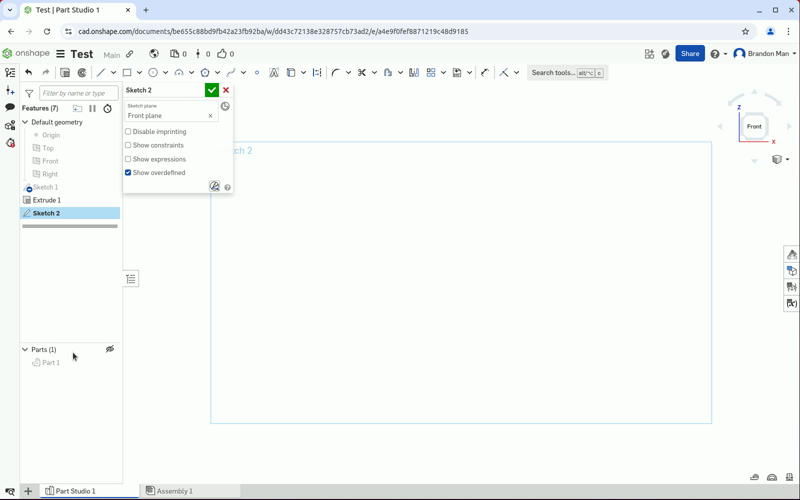
key(l)
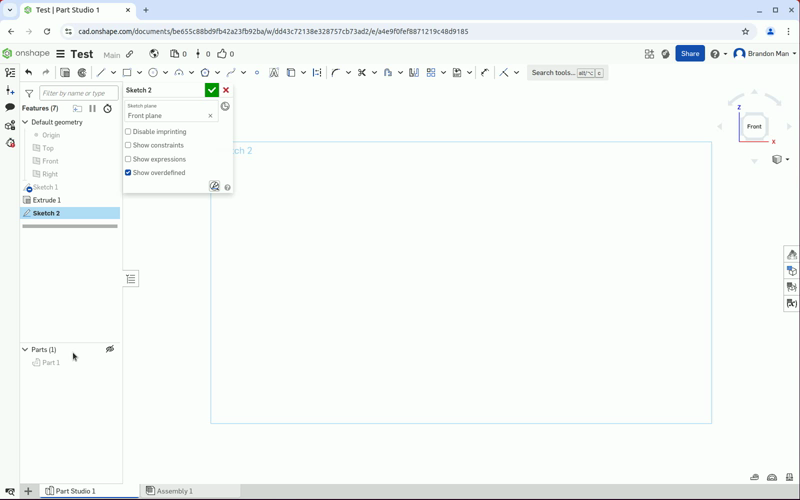
key_down(shift)
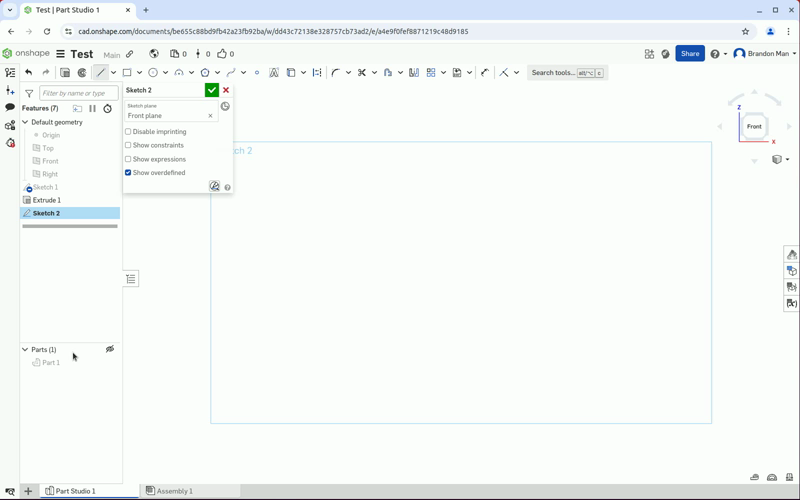
mouse_move(434, 290)
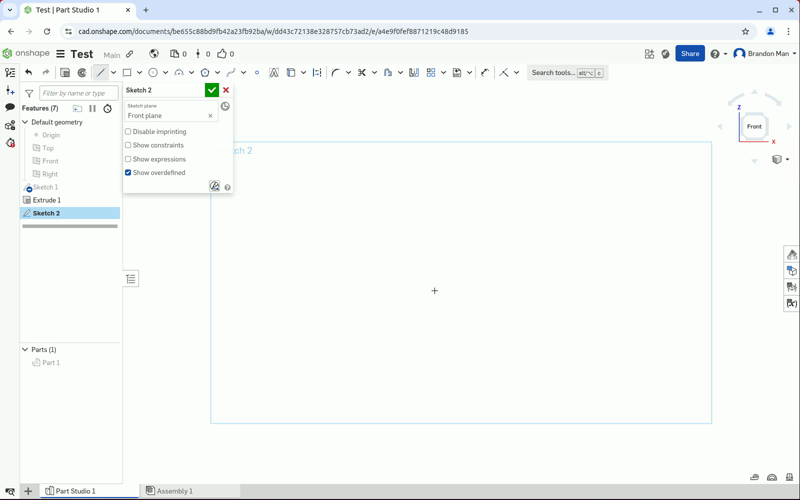
click(434, 290)
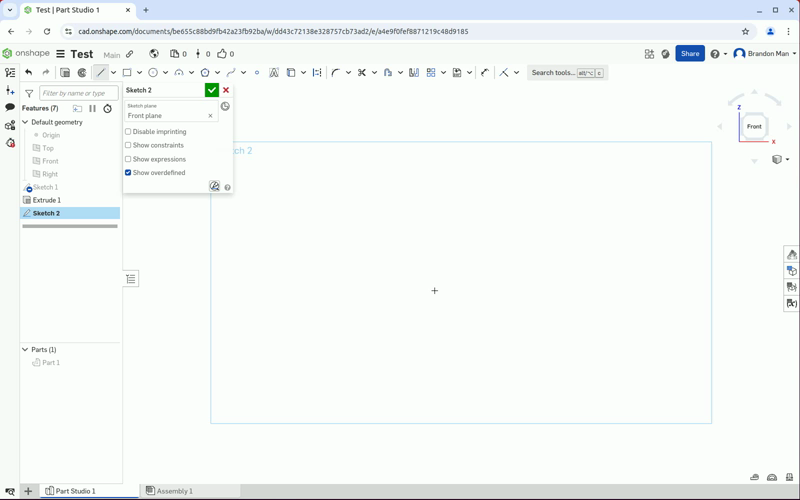
key_up(shift)
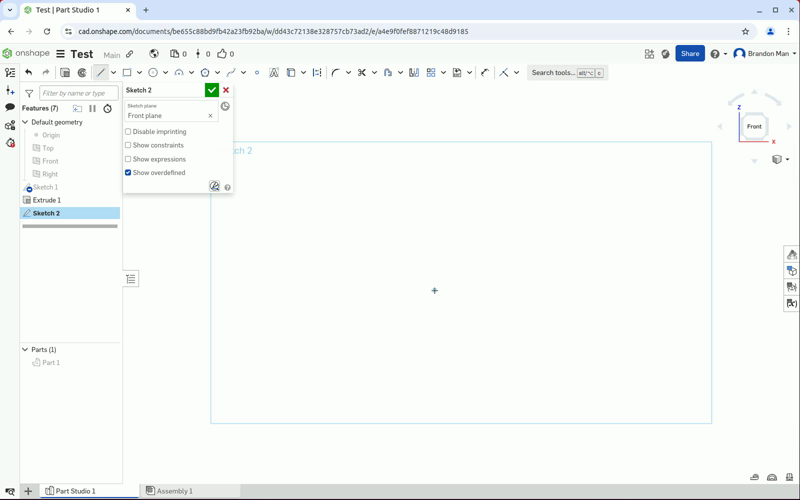
key_down(shift)
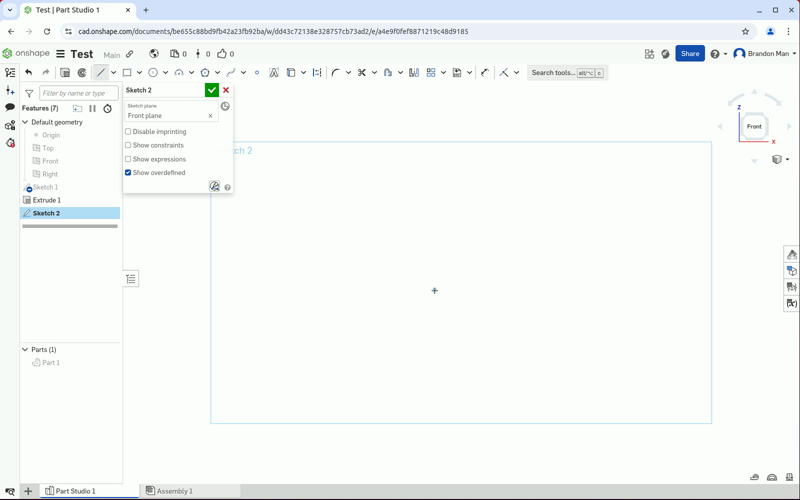
mouse_move(464, 290)
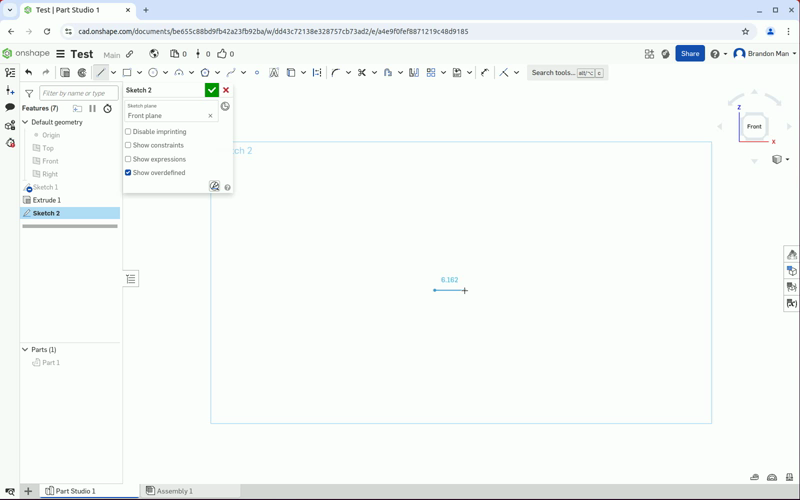
mouse_move(445, 290)
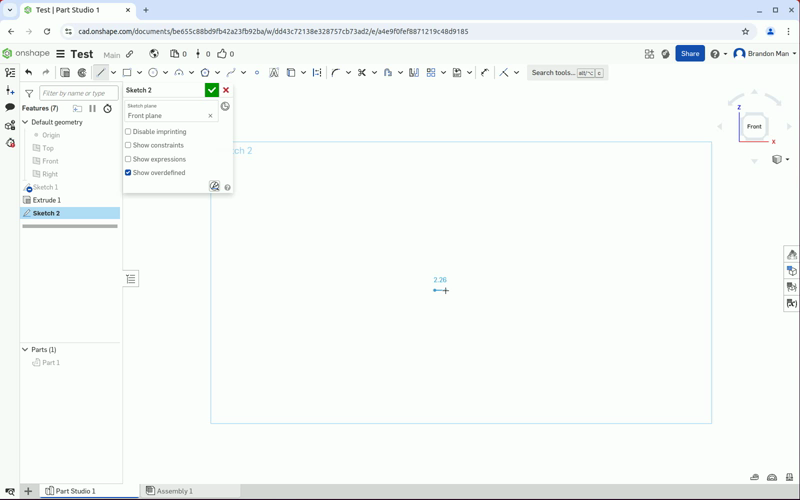
click(445, 290)
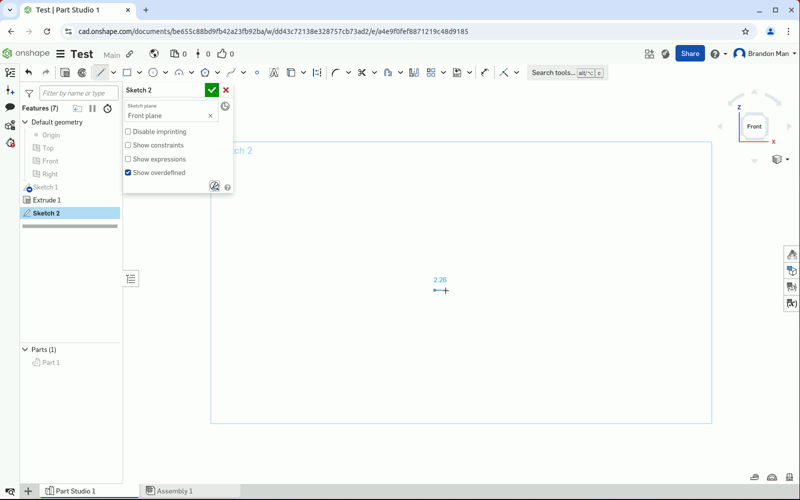
key_up(shift)
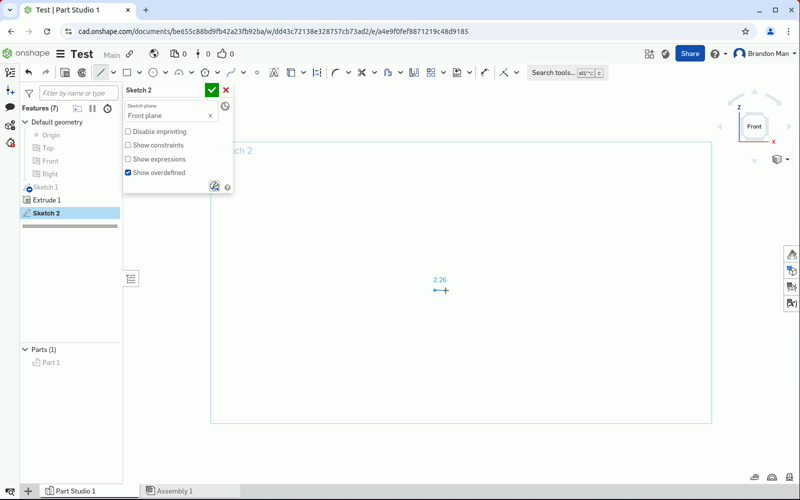
key(esc)
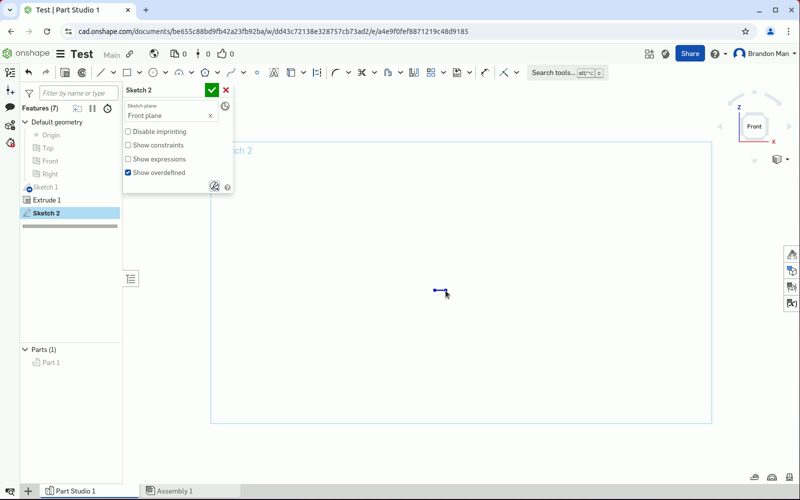
key(a)
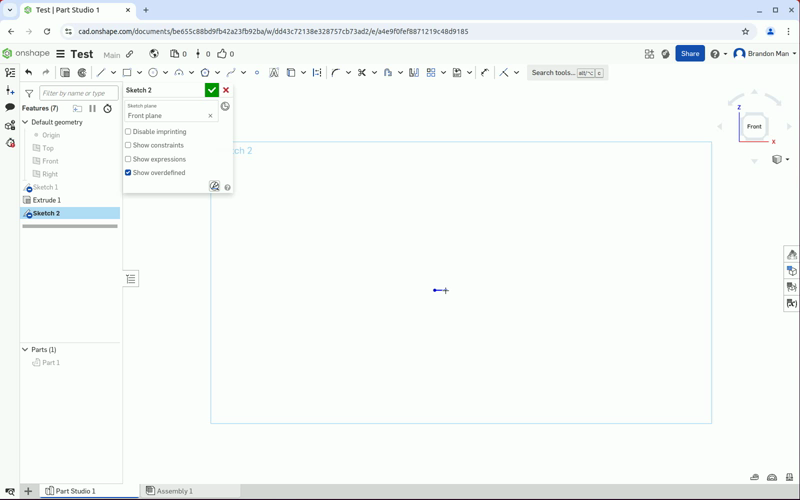
mouse_move(445, 290)
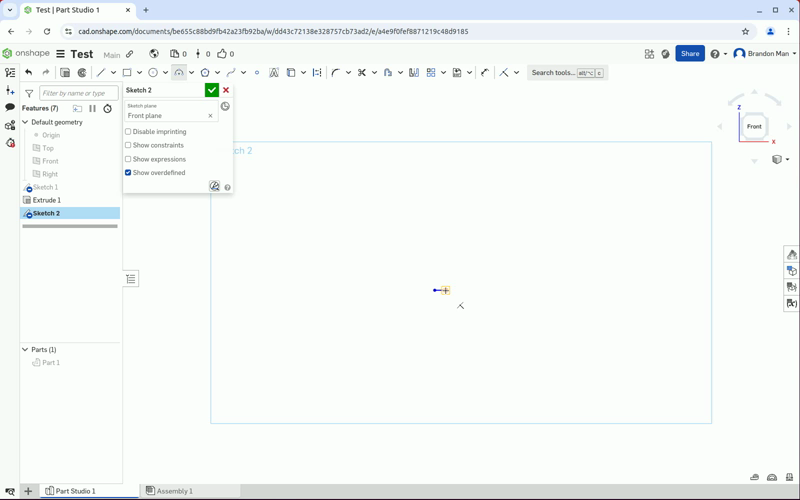
click(445, 290)
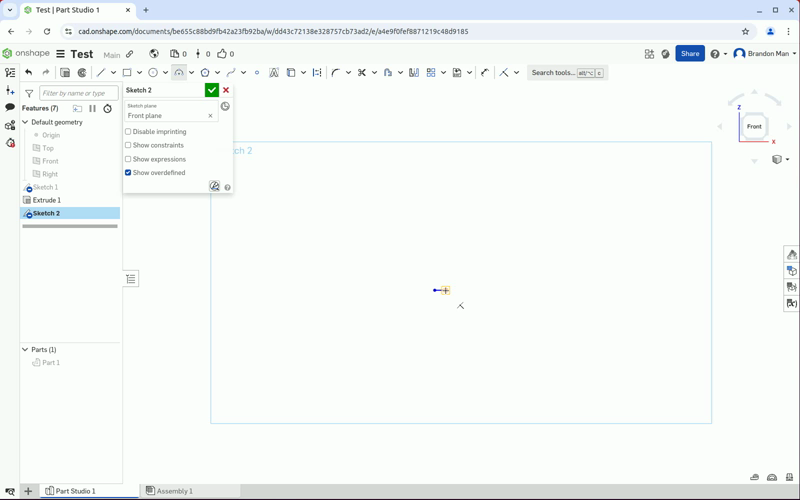
key_down(shift)
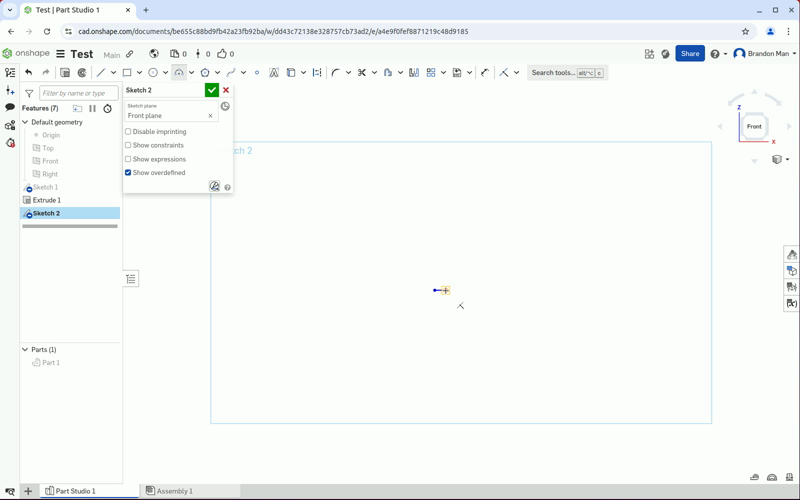
mouse_move(445, 274)
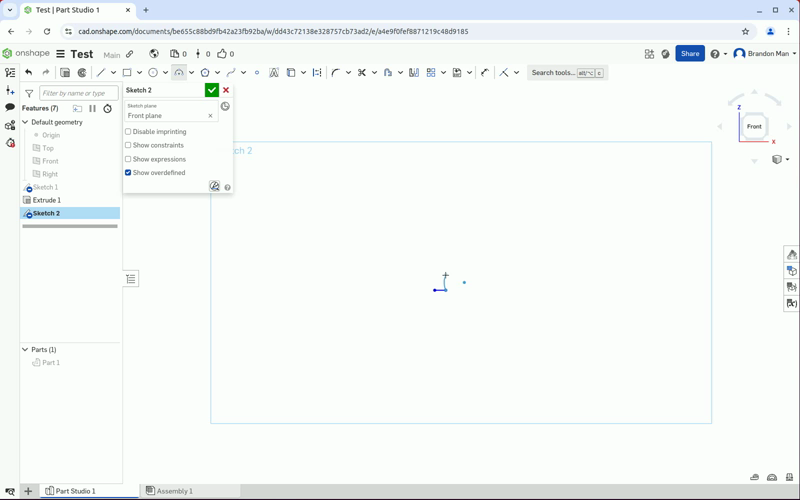
click(445, 274)
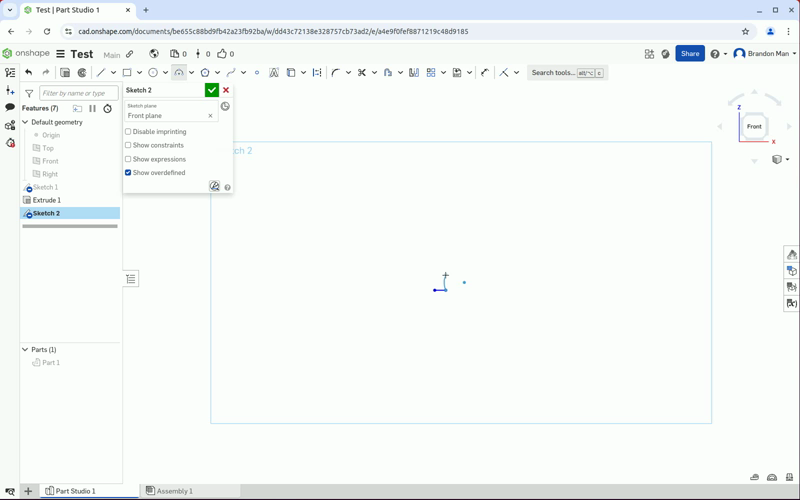
mouse_move(444, 282)
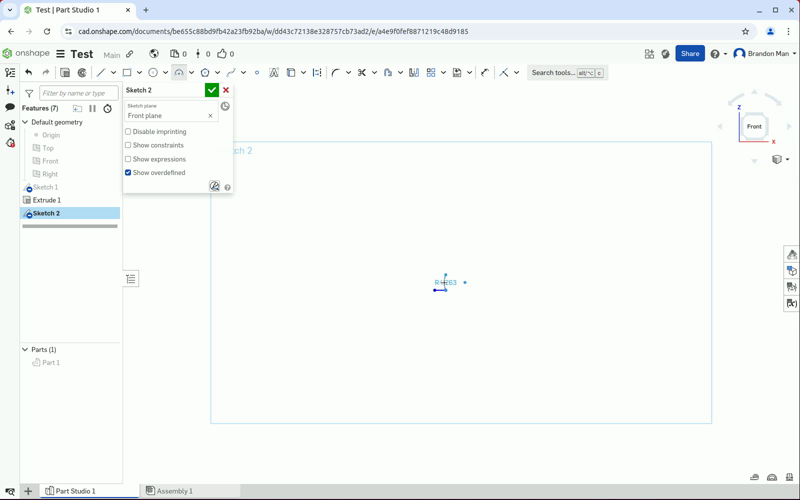
click(444, 282)
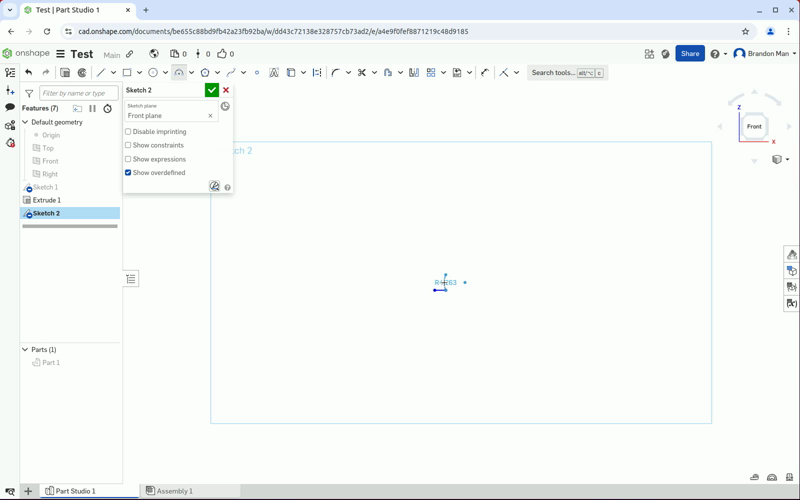
key_up(shift)
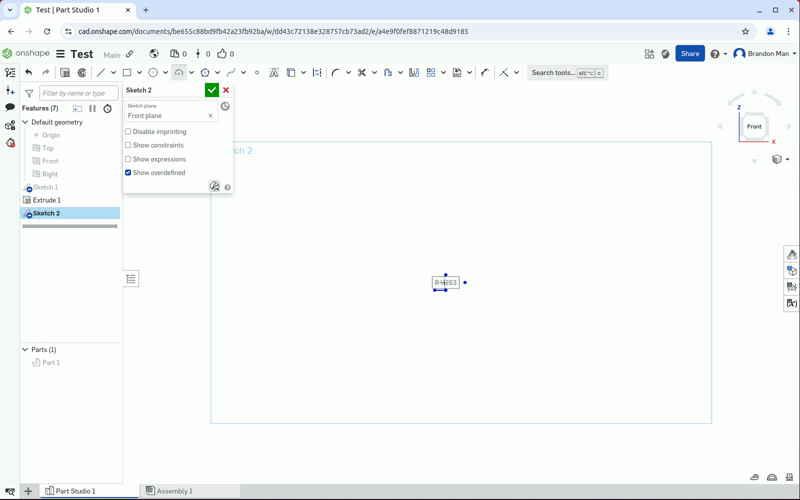
key(esc)
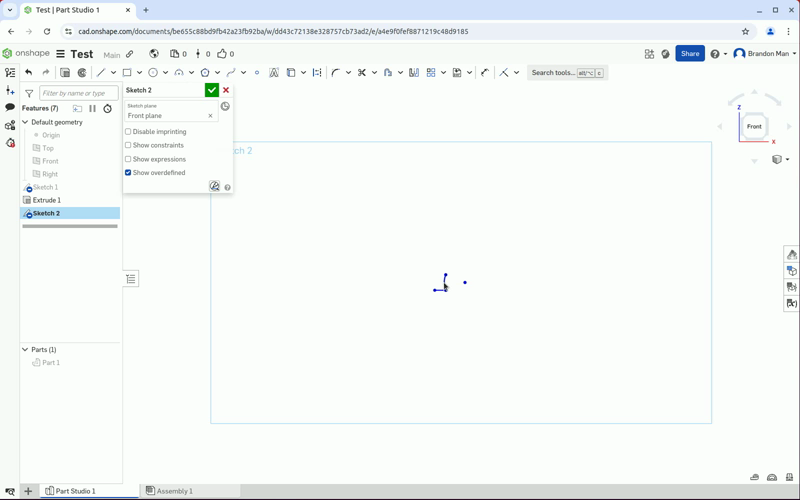
key(l)
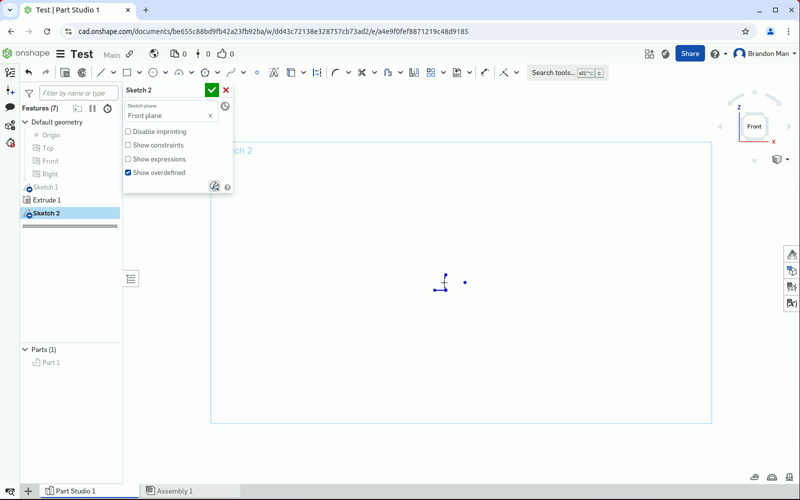
mouse_move(445, 274)
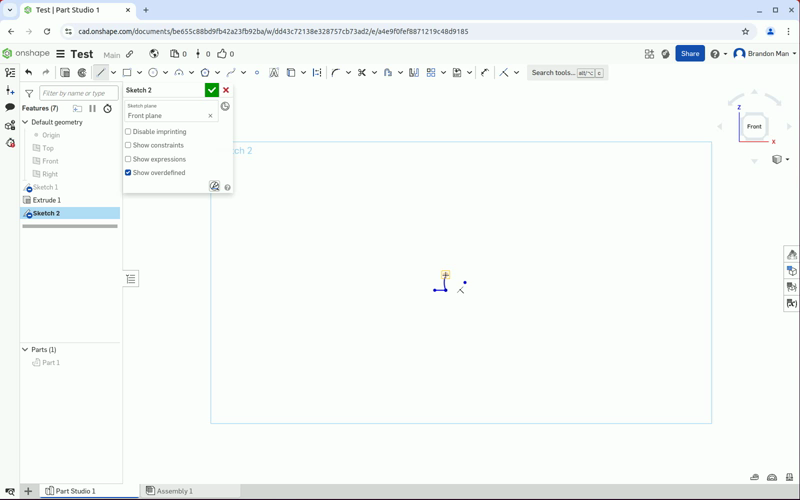
click(445, 274)
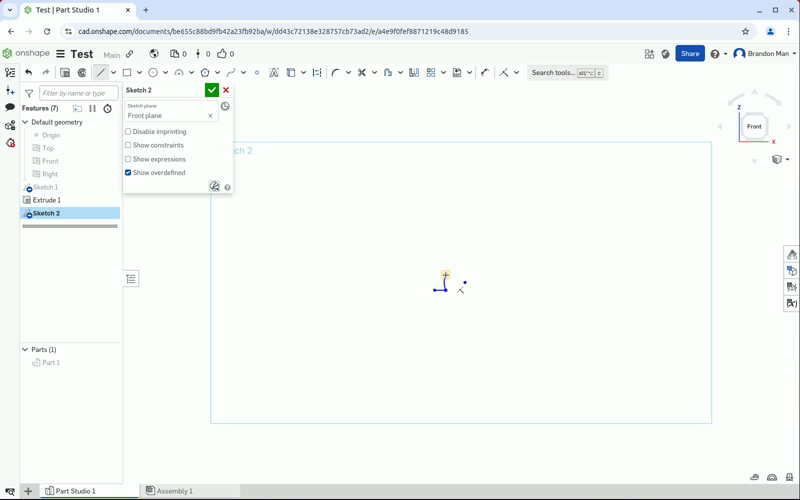
key_down(shift)
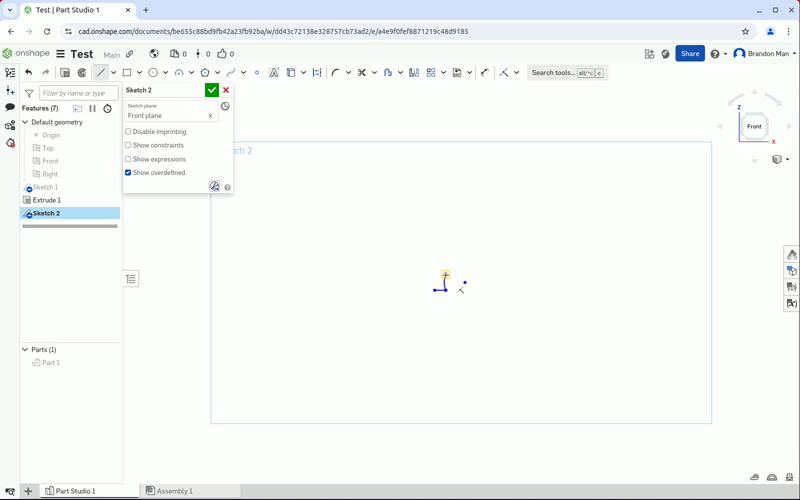
mouse_move(475, 274)
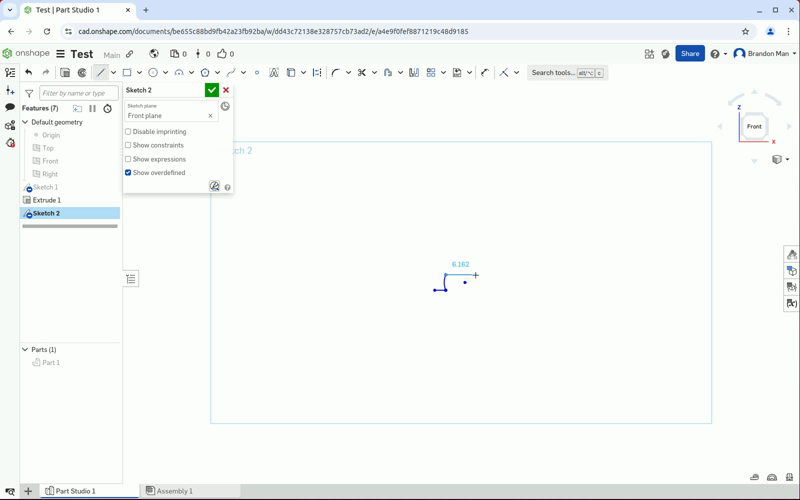
mouse_move(434, 274)
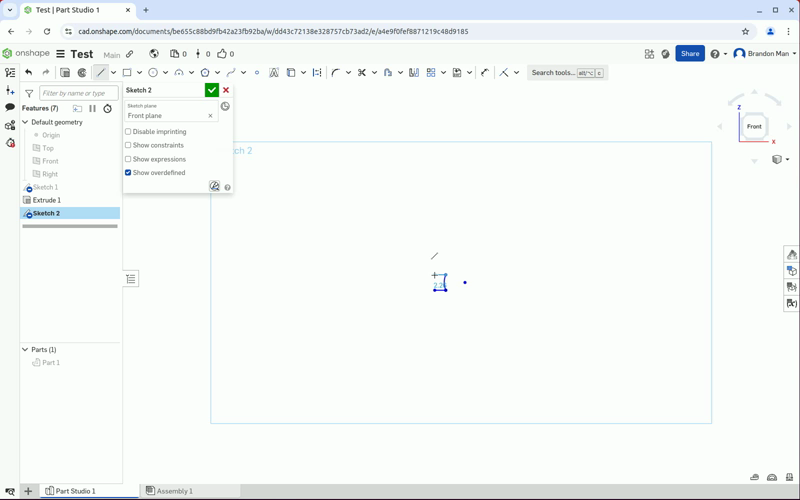
click(434, 274)
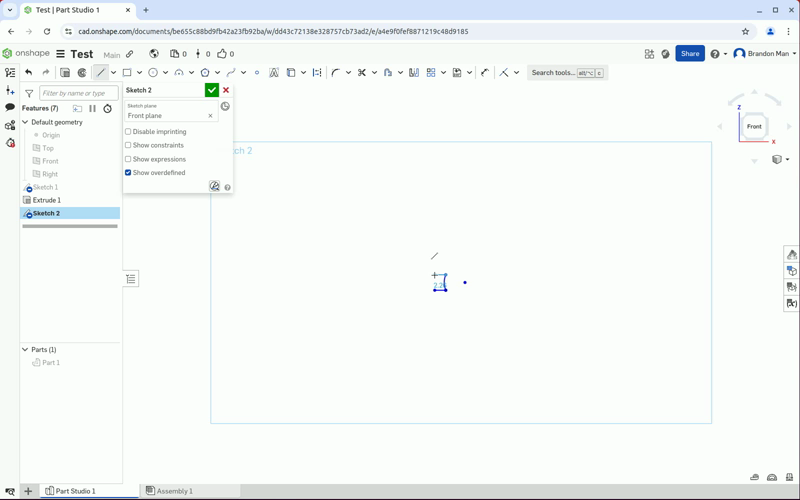
key_up(shift)
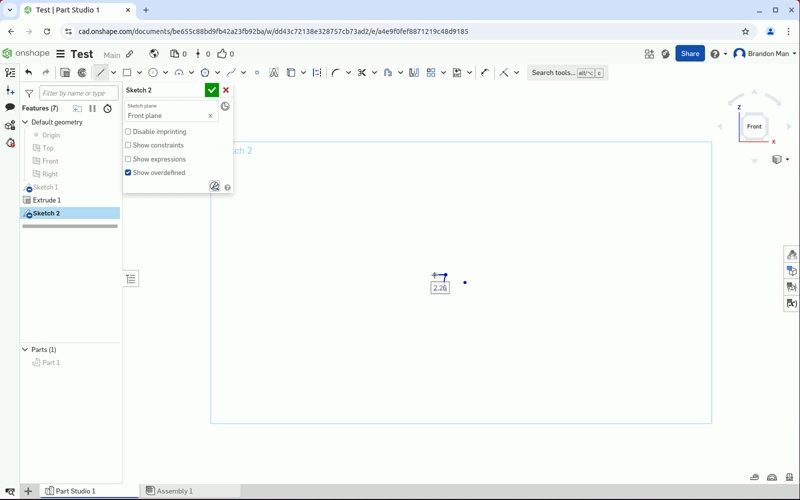
mouse_move(464, 274)
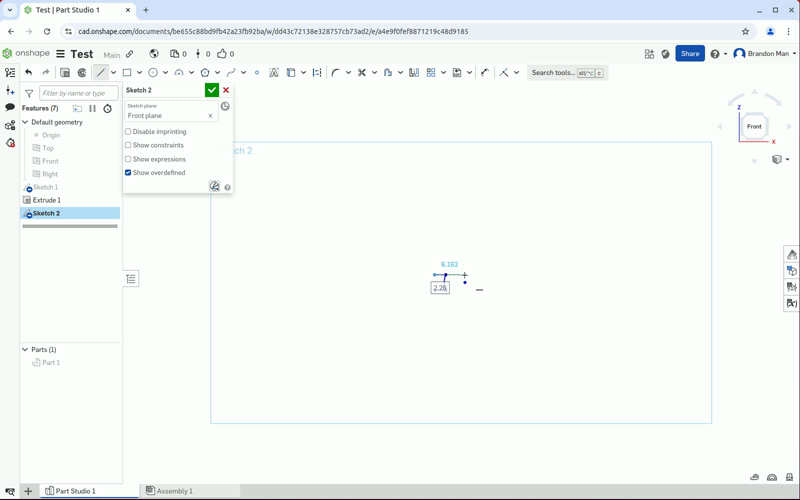
key_down(shift)
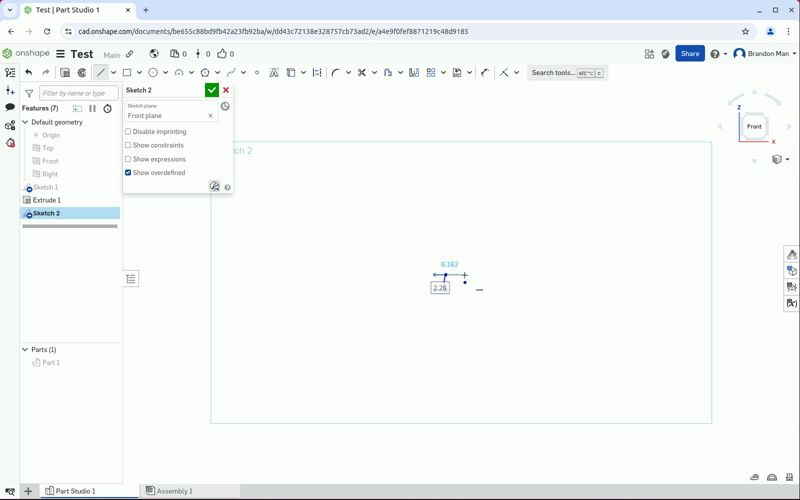
mouse_move(434, 290)
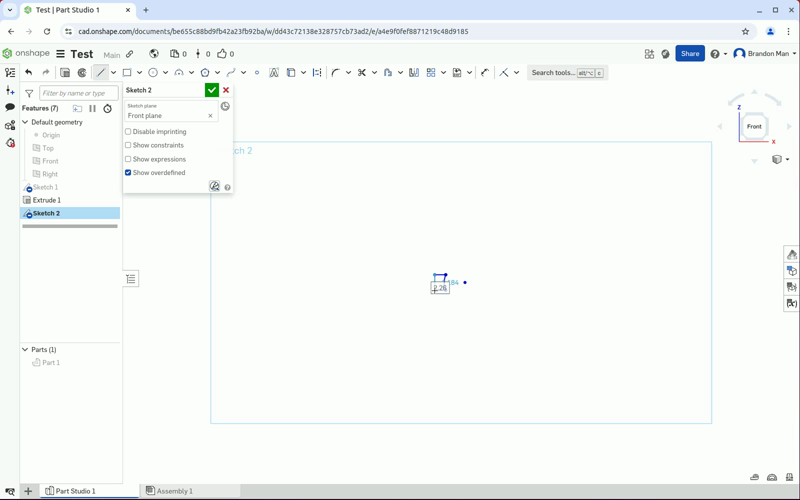
key_up(shift)
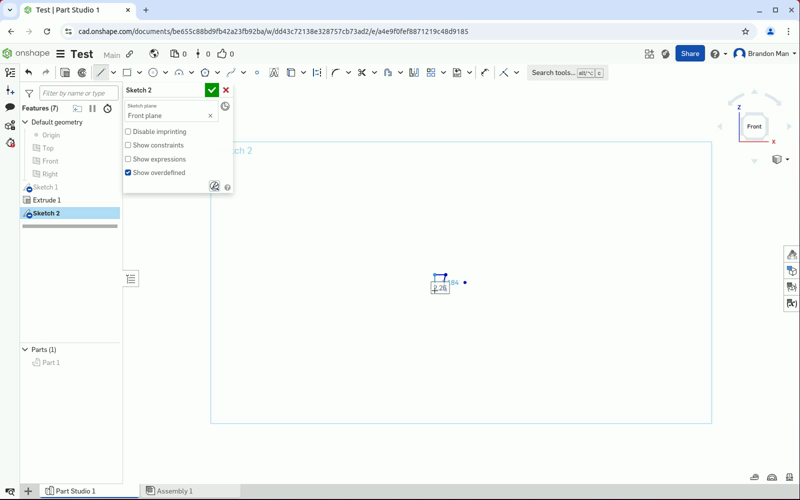
click(434, 290)
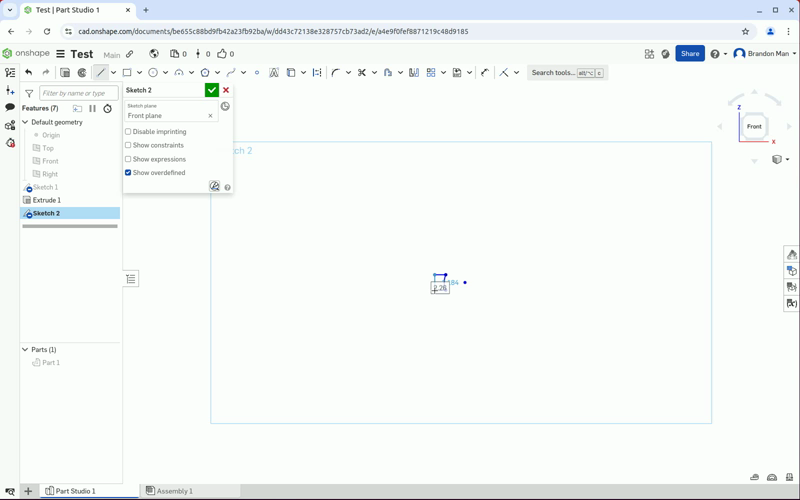
key(esc)
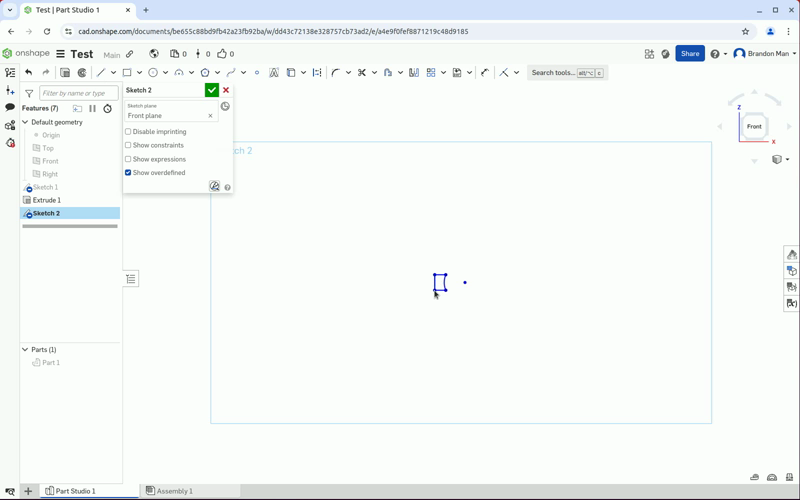
mouse_move(443, 276)
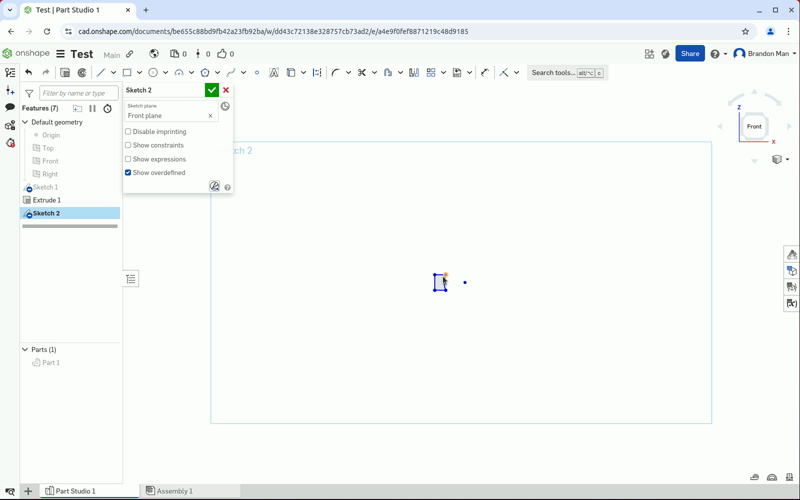
scroll(6)
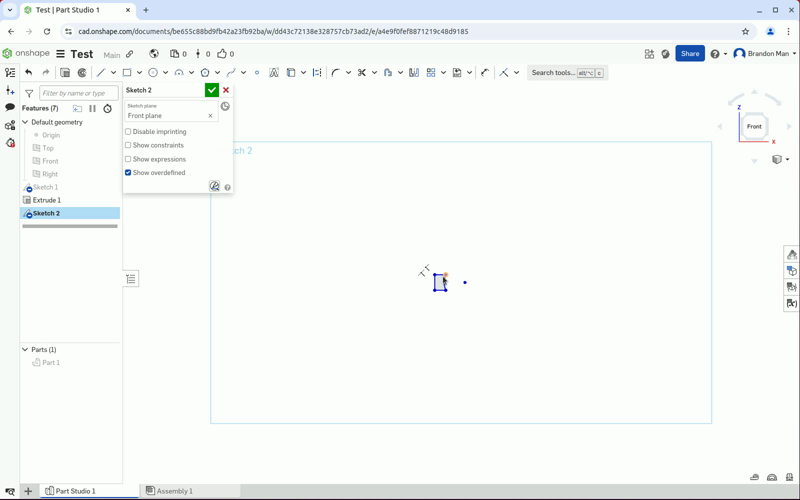
scroll(6)
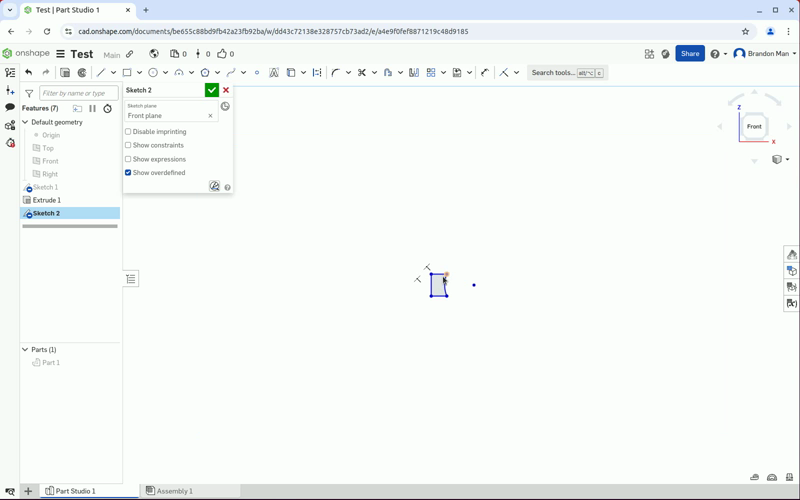
scroll(6)
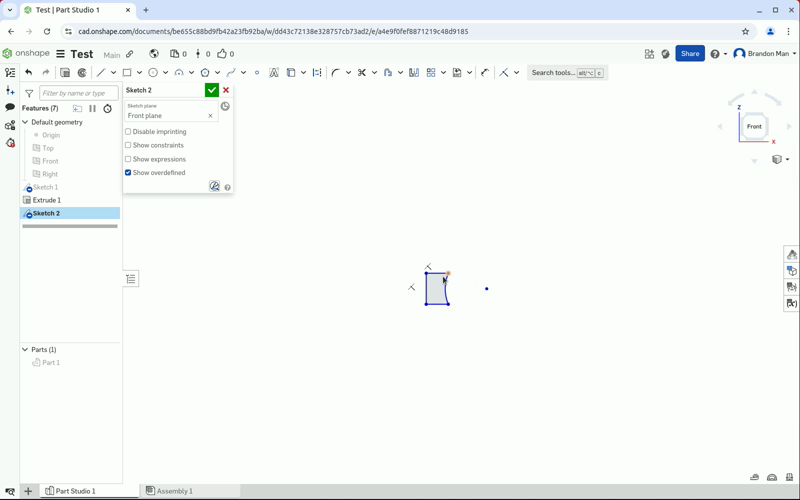
scroll(6)
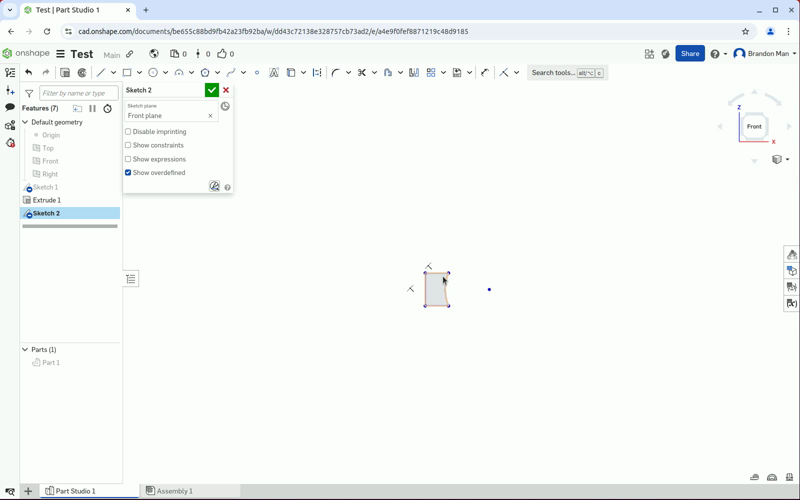
scroll(6)
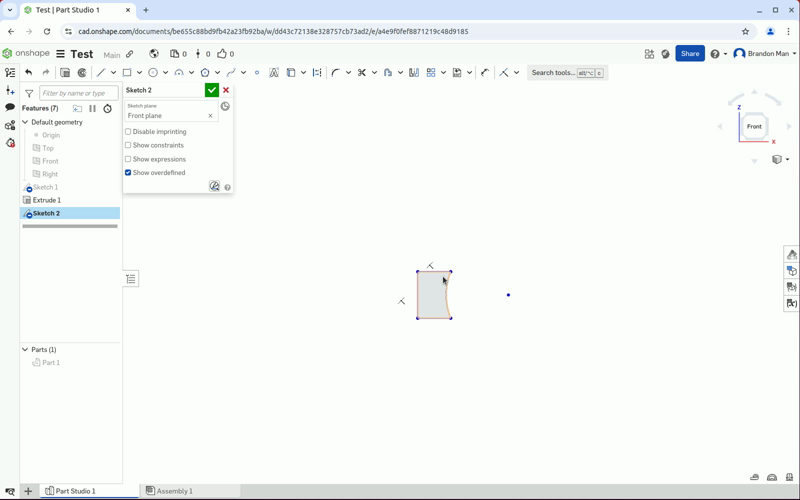
scroll(6)
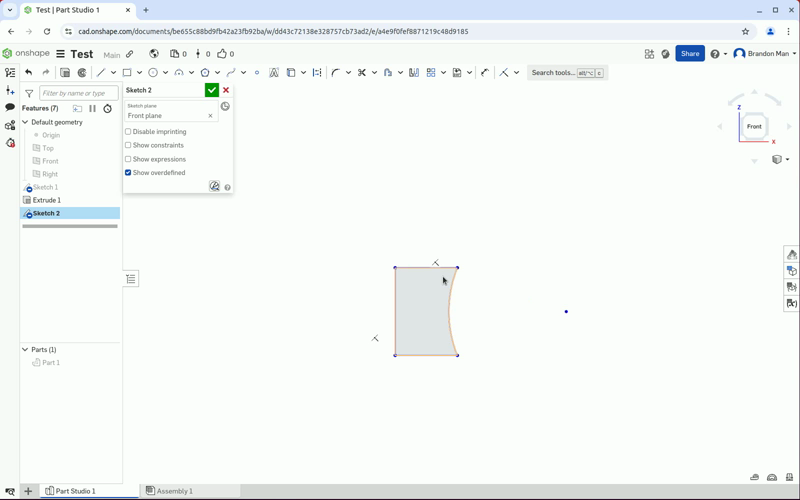
scroll(6)
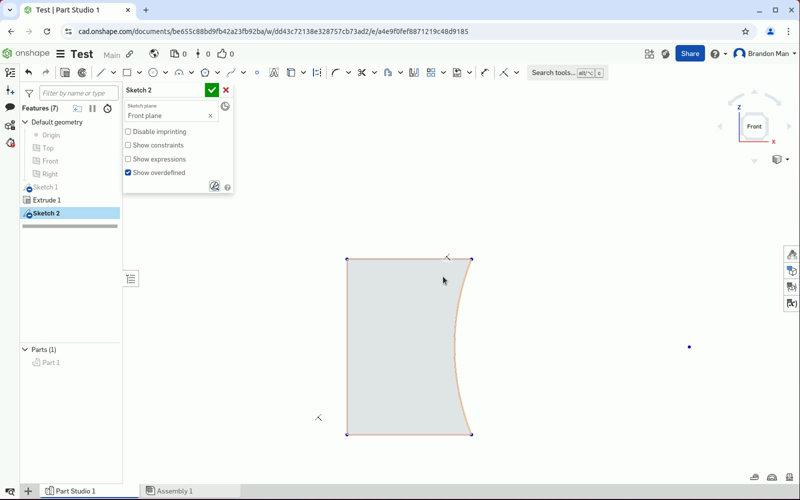
click(443, 276)
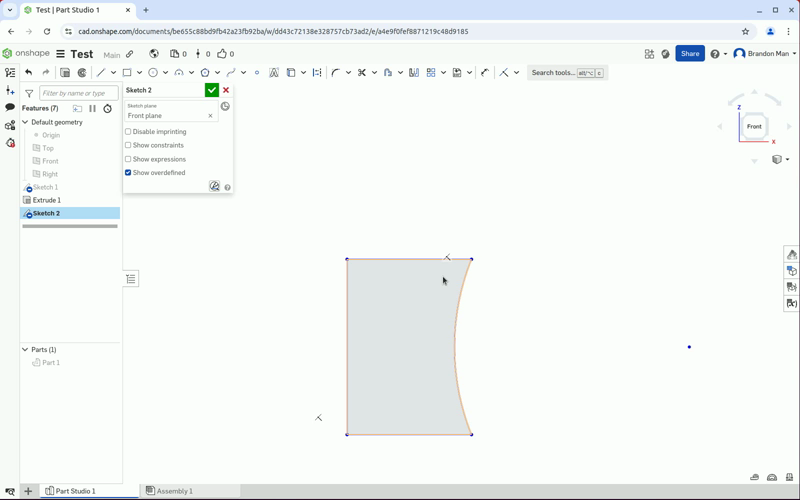
scroll(-6)
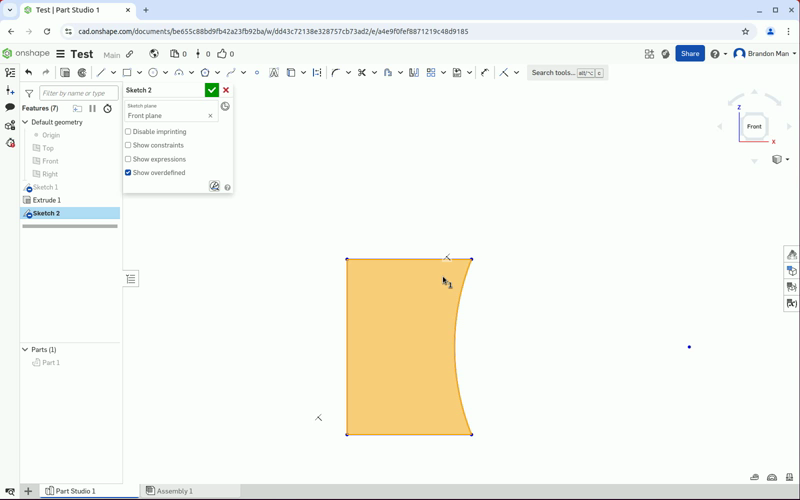
scroll(-6)
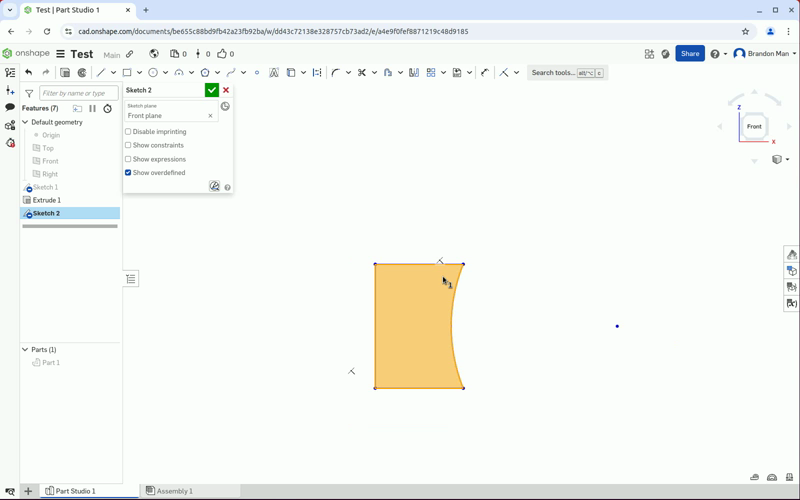
scroll(-6)
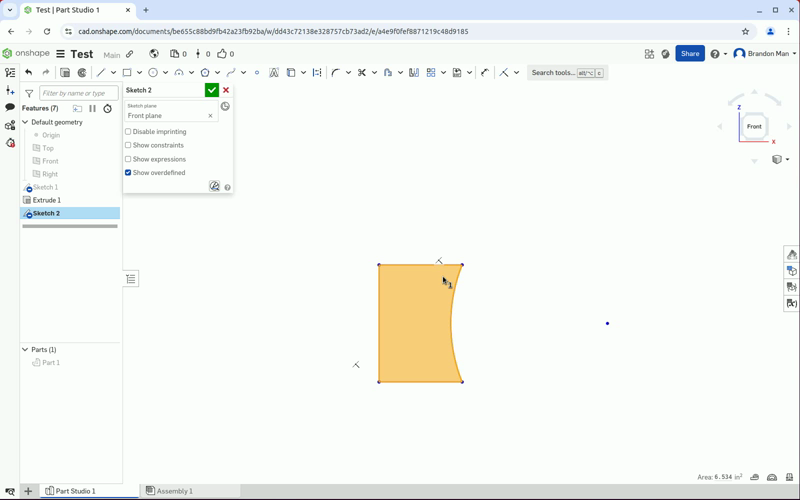
scroll(-6)
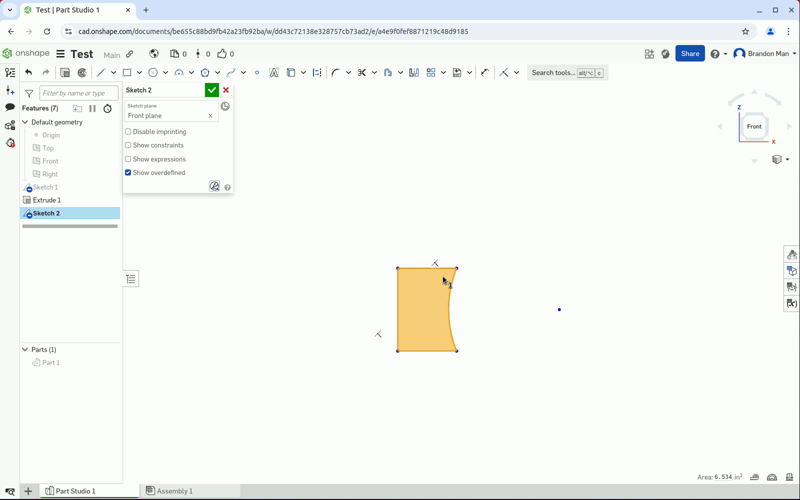
scroll(-6)
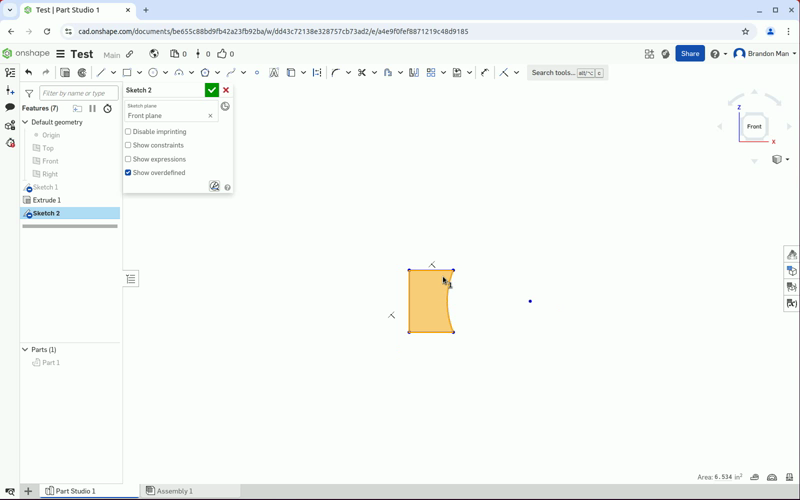
scroll(-6)
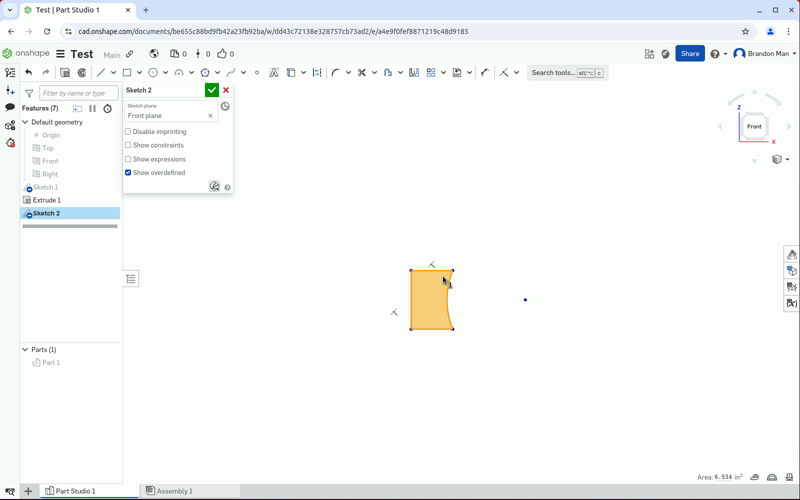
scroll(-6)
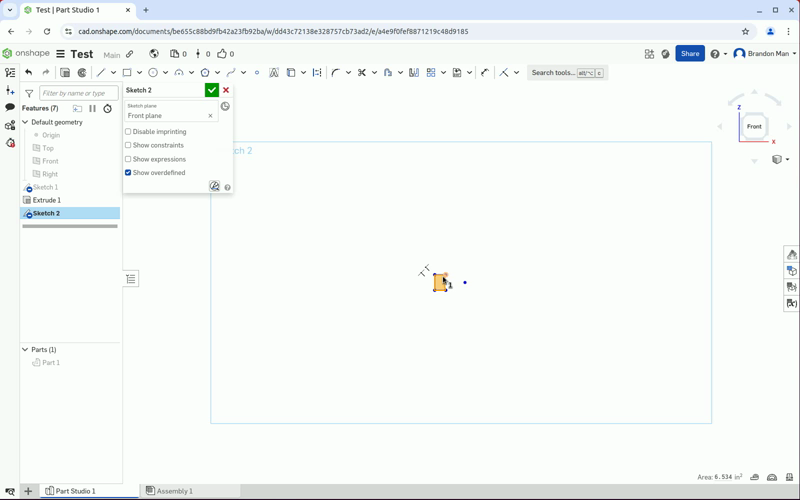
mouse_move(73, 352)
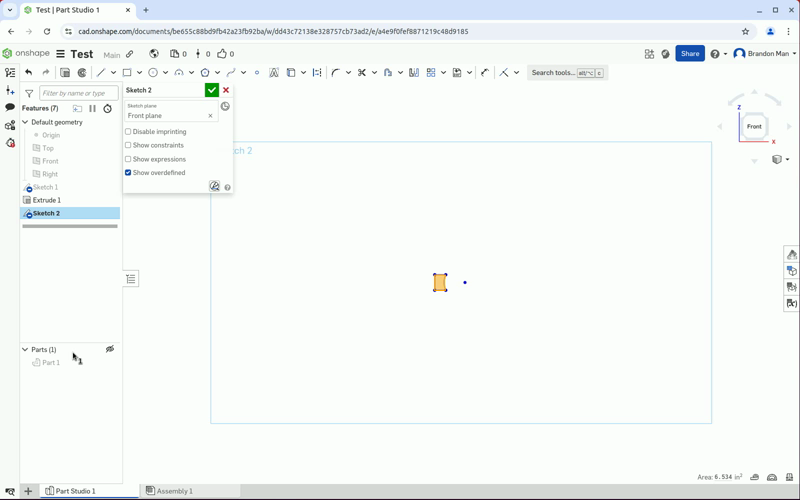
key(shift+y)
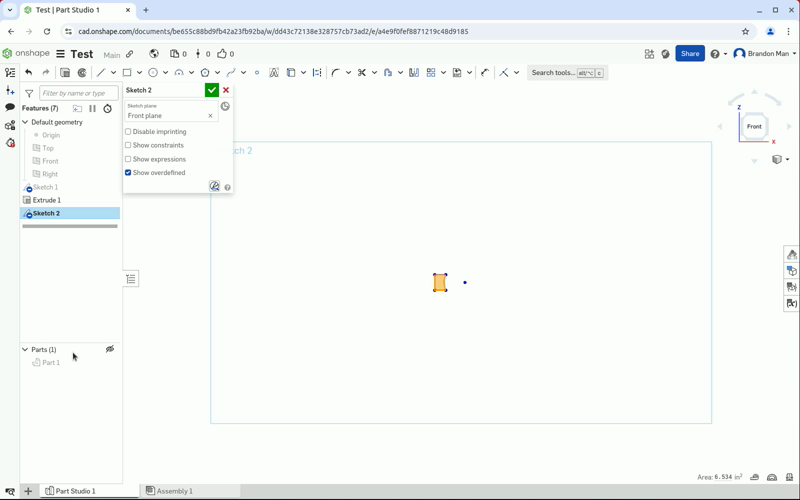
key(shift+e)
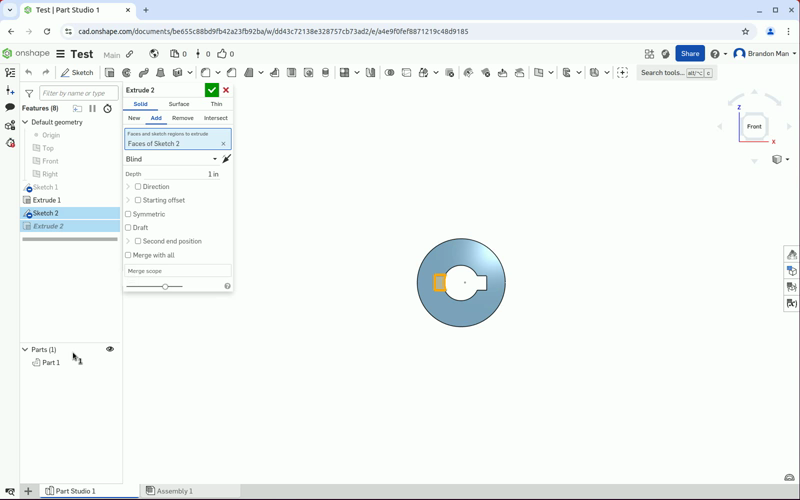
mouse_move(143, 106)
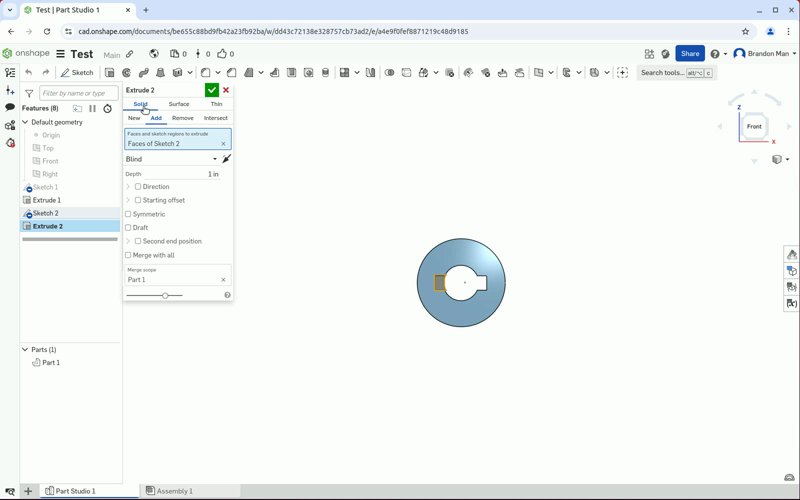
click(143, 106)
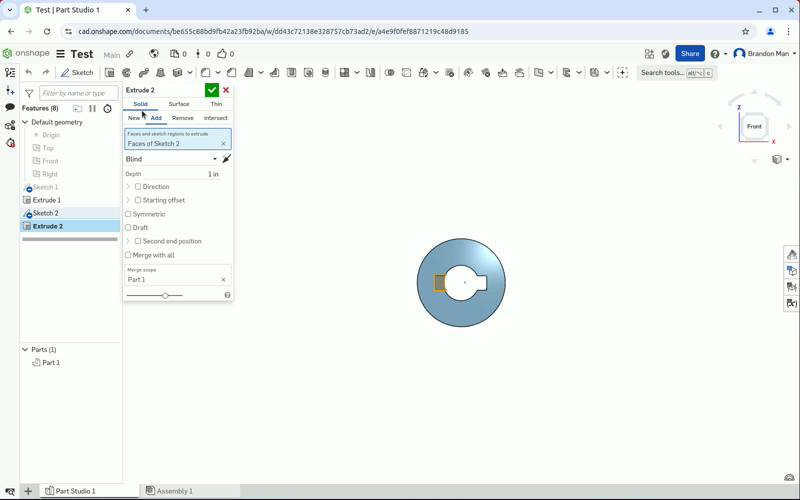
mouse_move(137, 120)
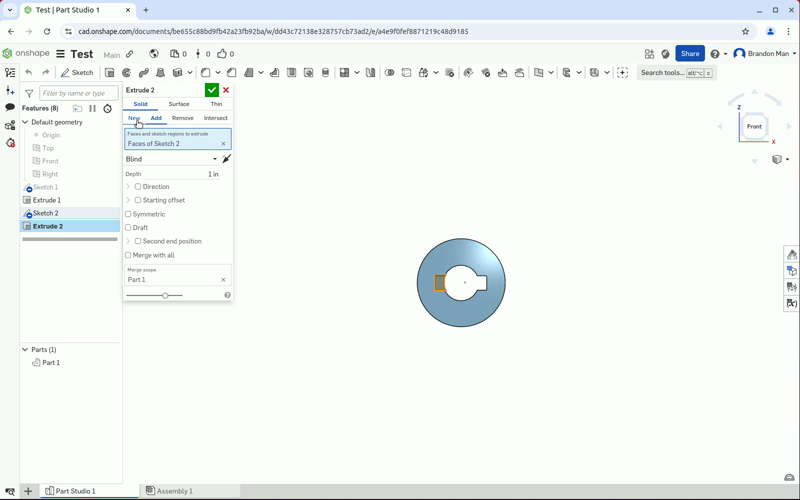
click(137, 120)
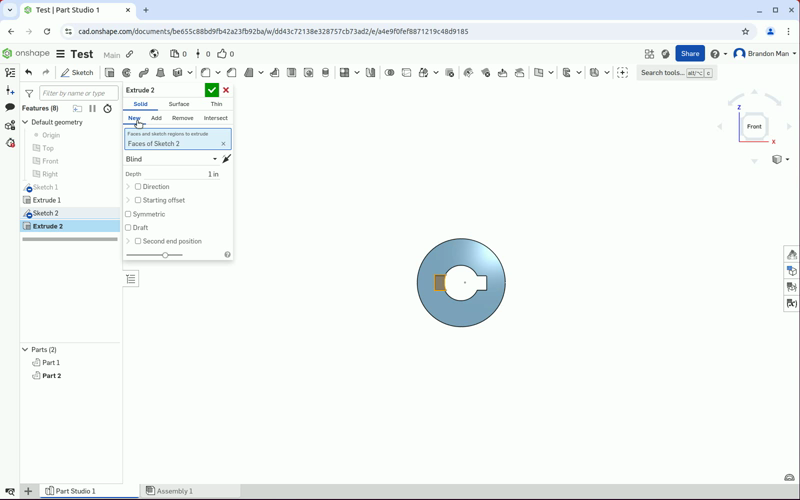
key(tab, 4)
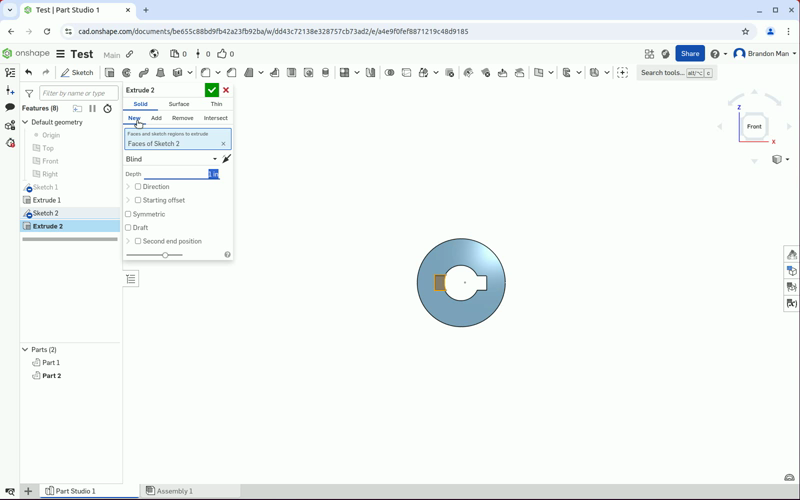
text(8.906)
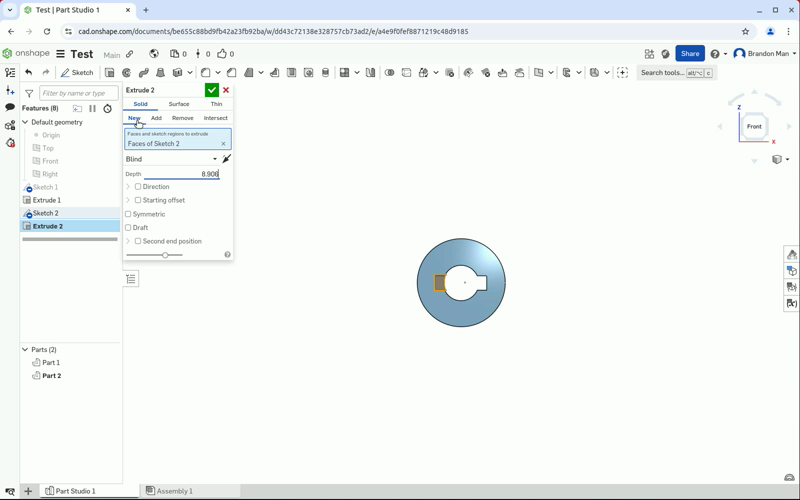
key(enter)
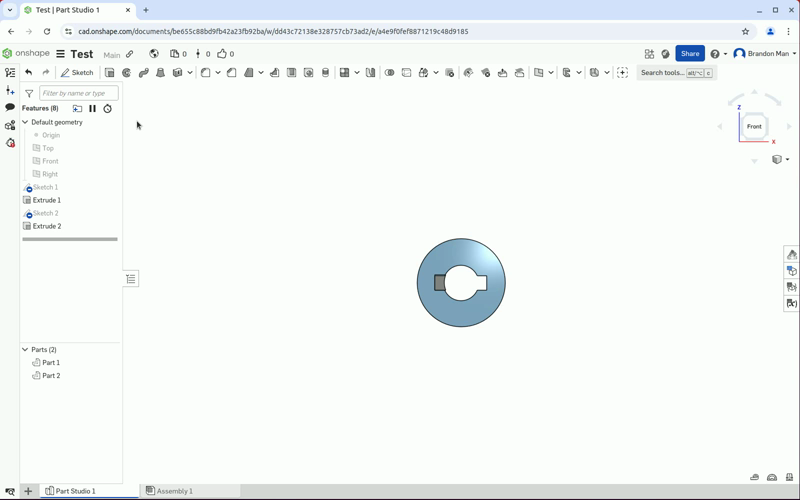
key(shift+h)
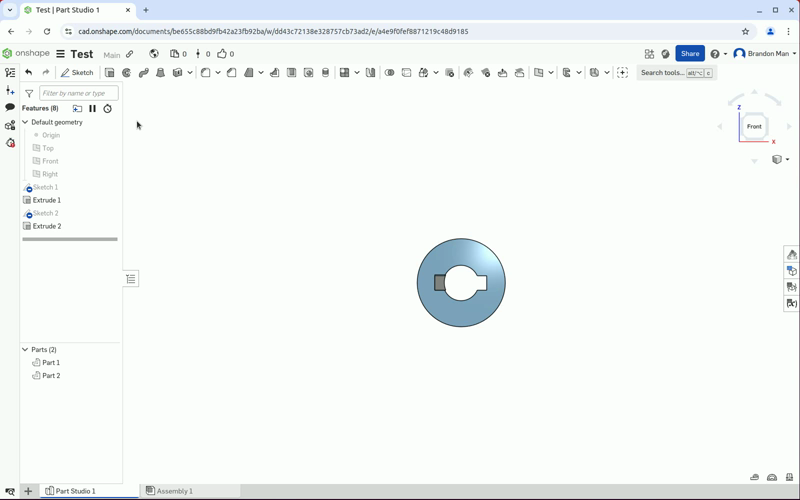
key(shift+h)
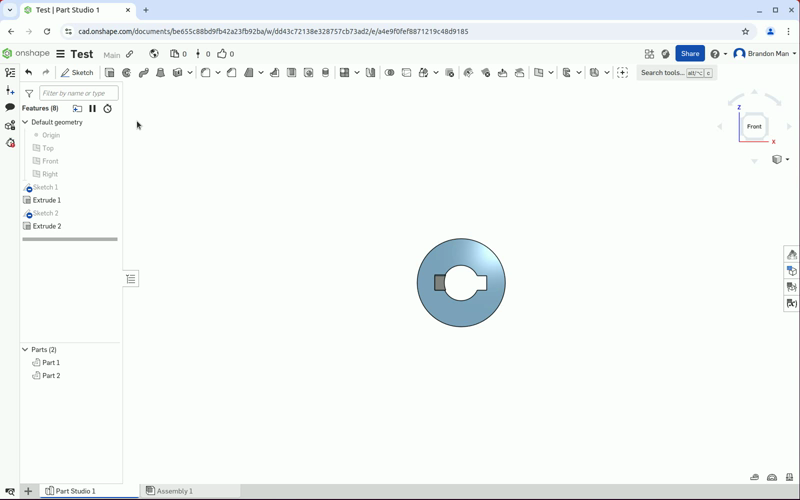
mouse_move(73, 189)
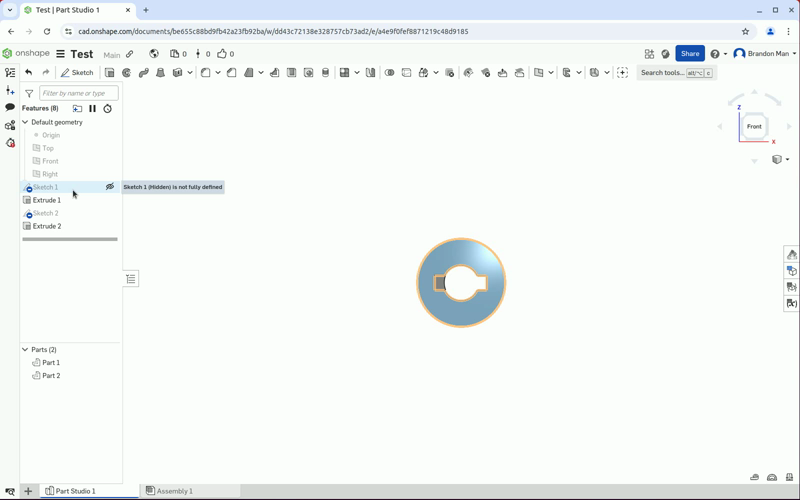
click(73, 189)
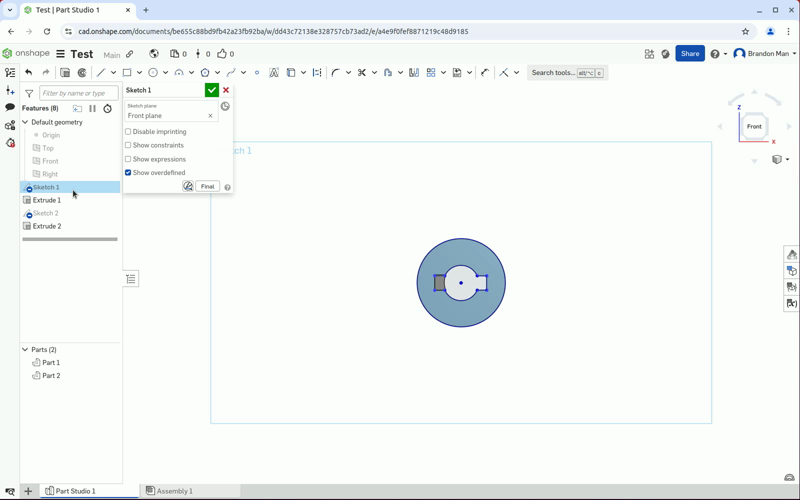
mouse_move(229, 92)
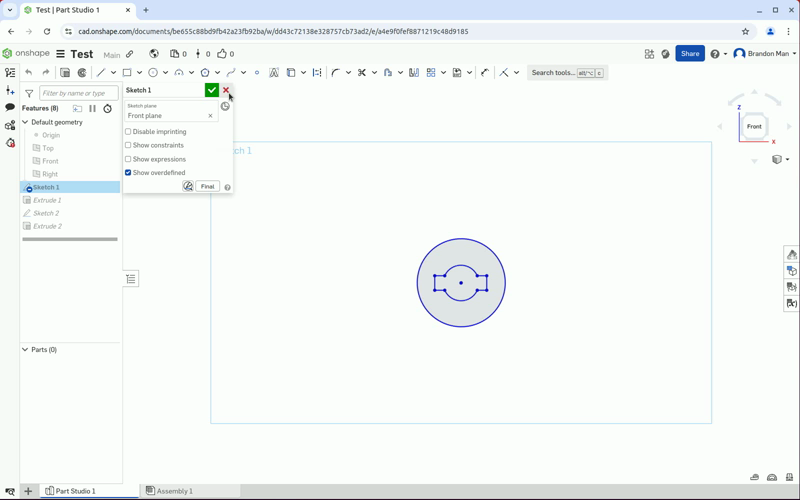
click(229, 92)
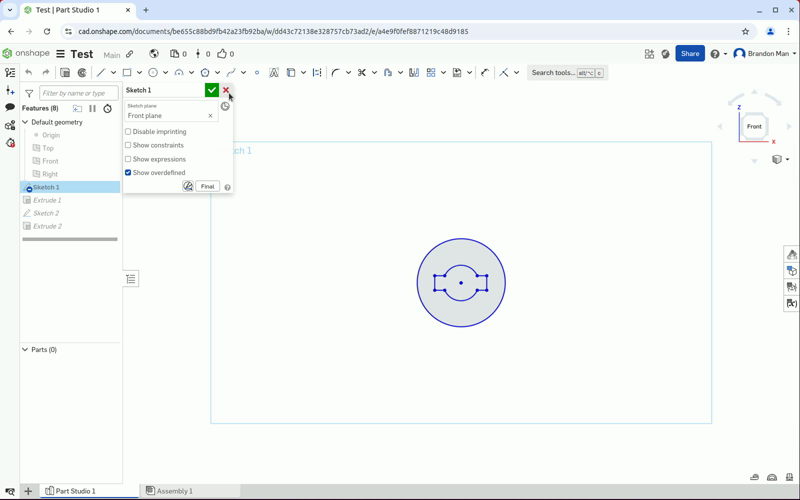
key(shift+s)
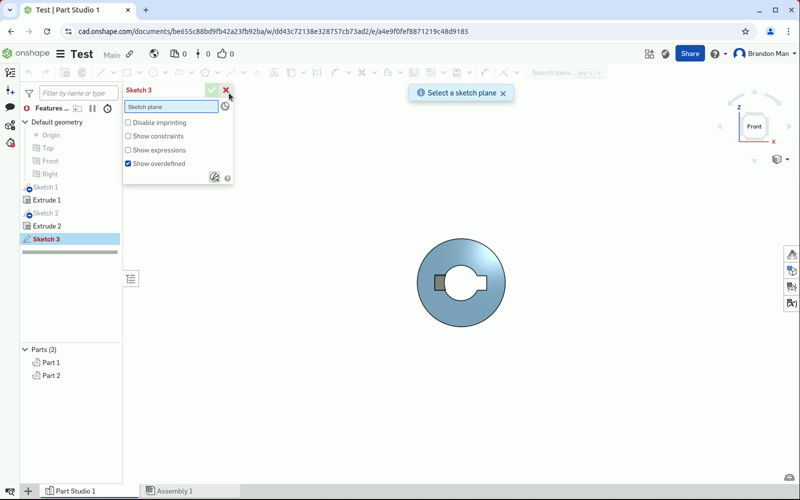
mouse_move(73, 163)
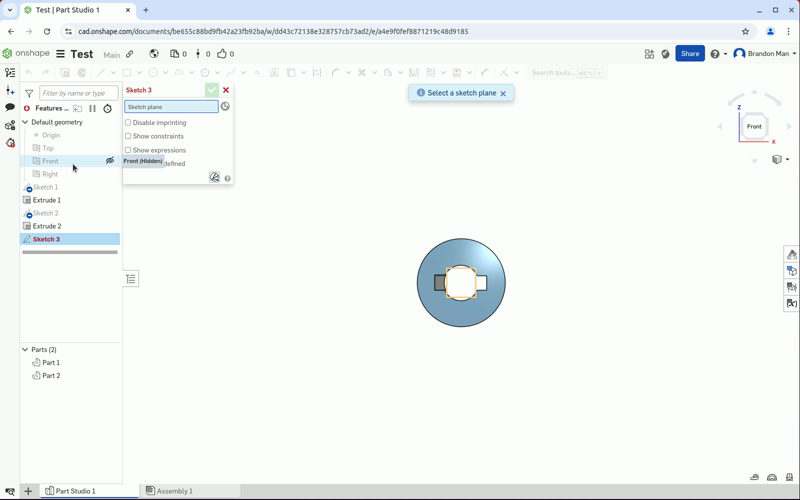
click(73, 163)
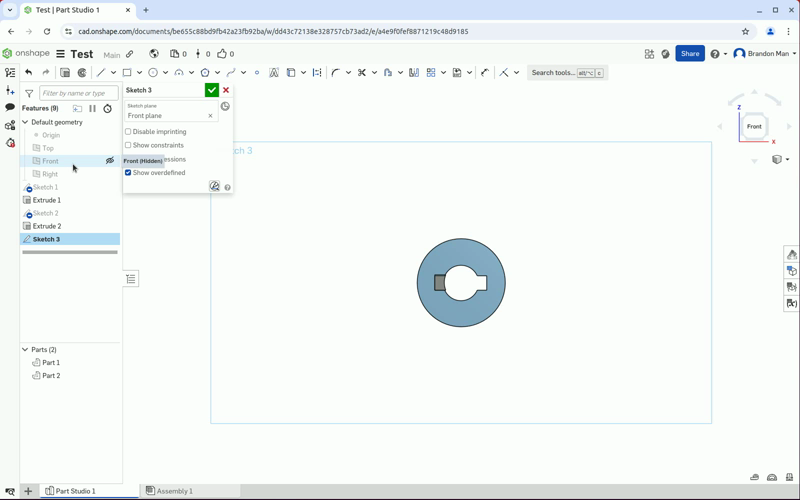
mouse_move(73, 352)
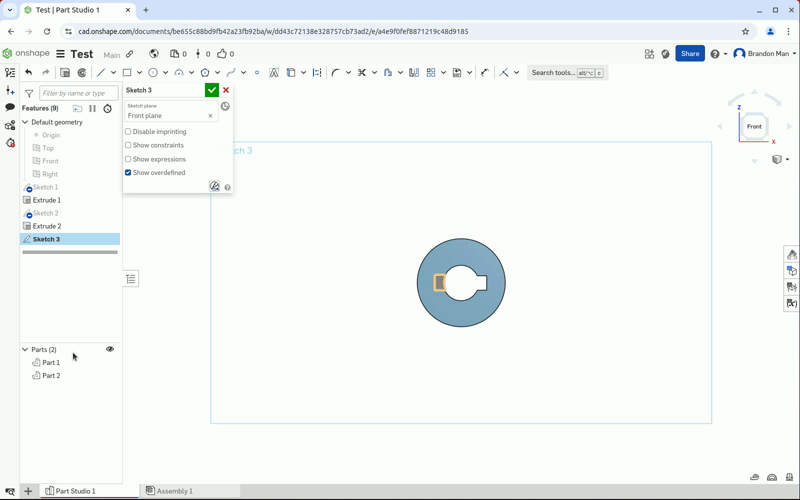
key(y)
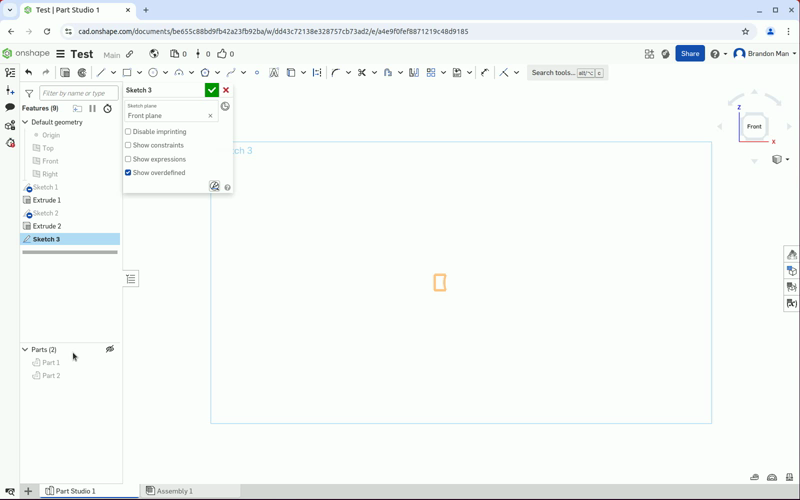
key(l)
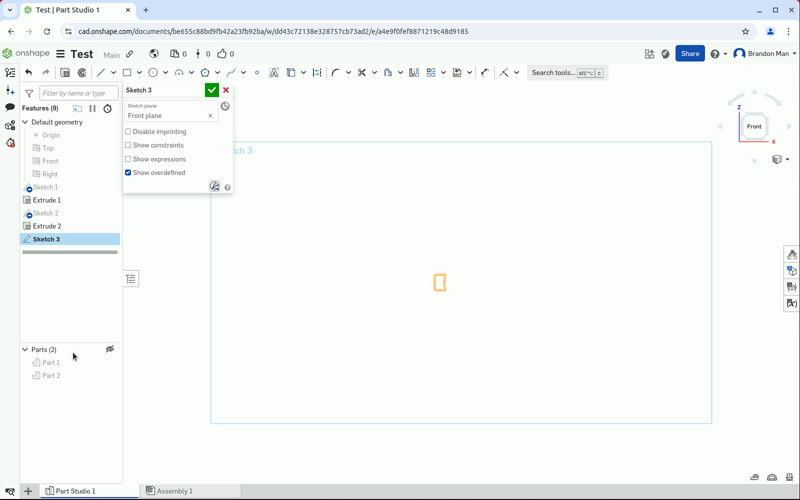
key_down(shift)
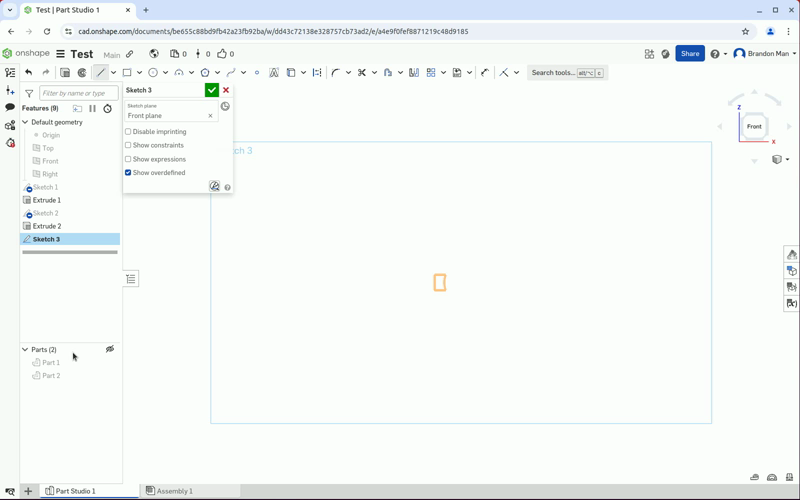
mouse_move(468, 325)
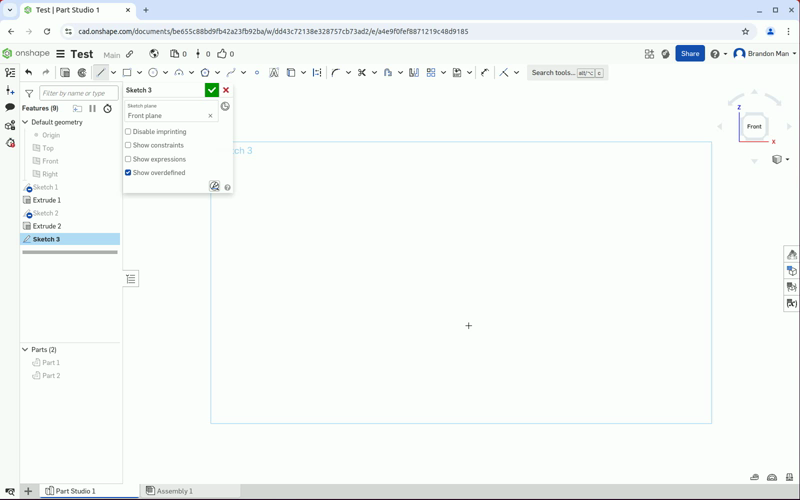
click(468, 325)
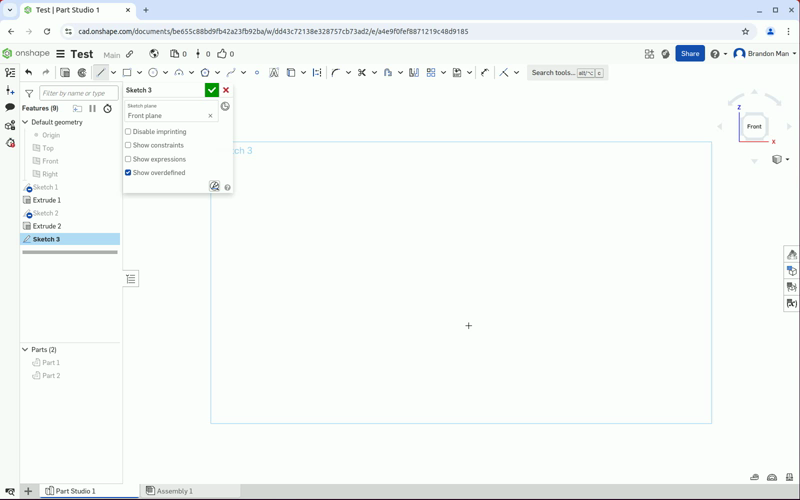
key_up(shift)
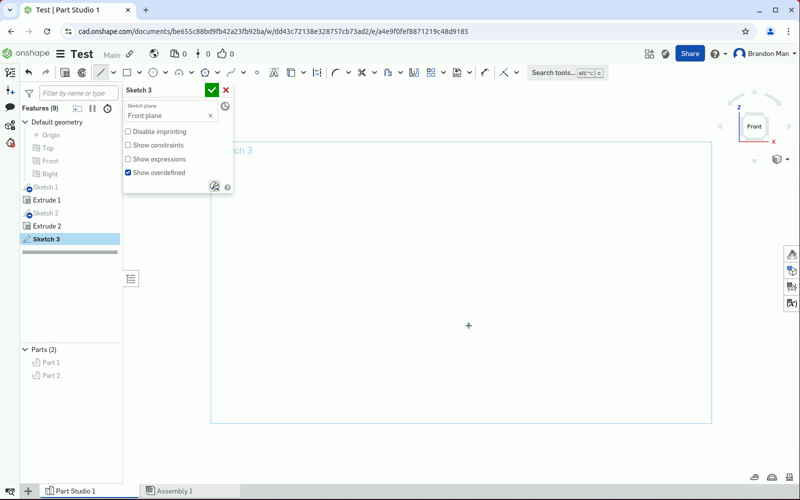
key_down(shift)
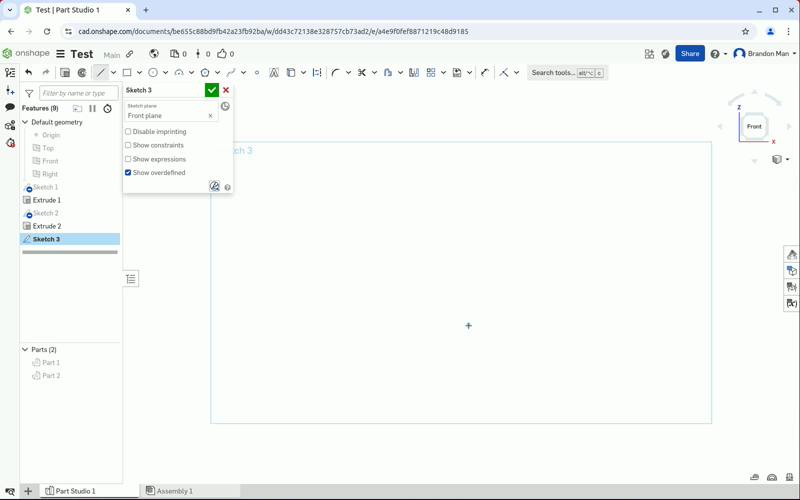
mouse_move(552, 308)
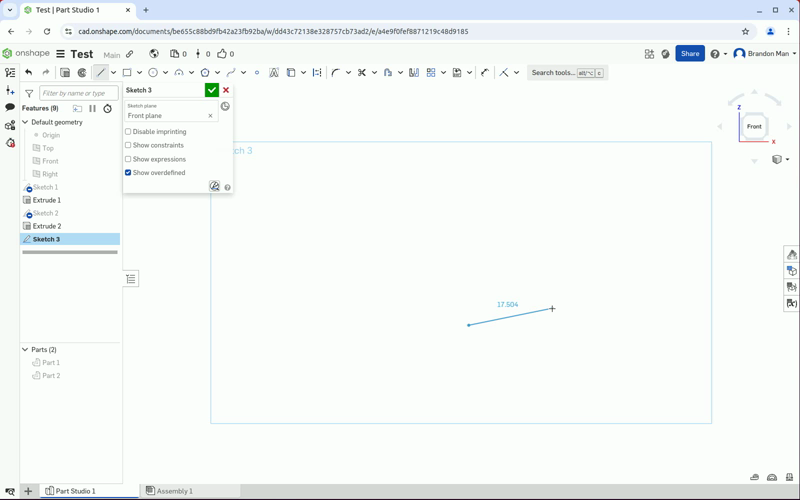
click(552, 308)
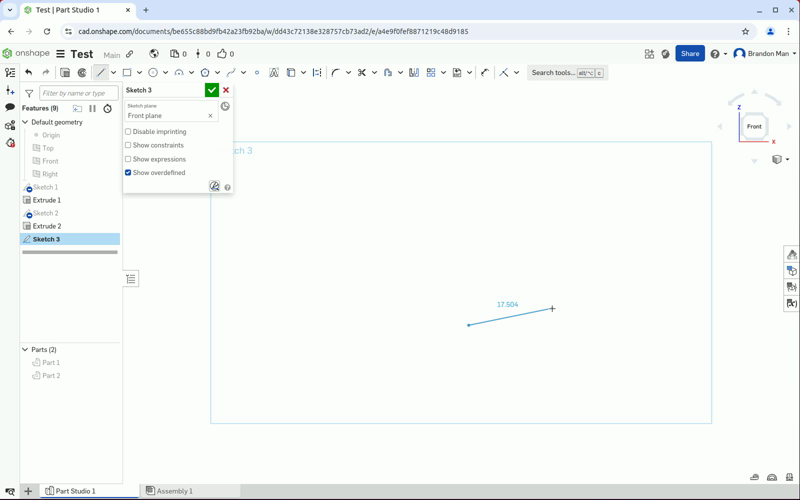
key_up(shift)
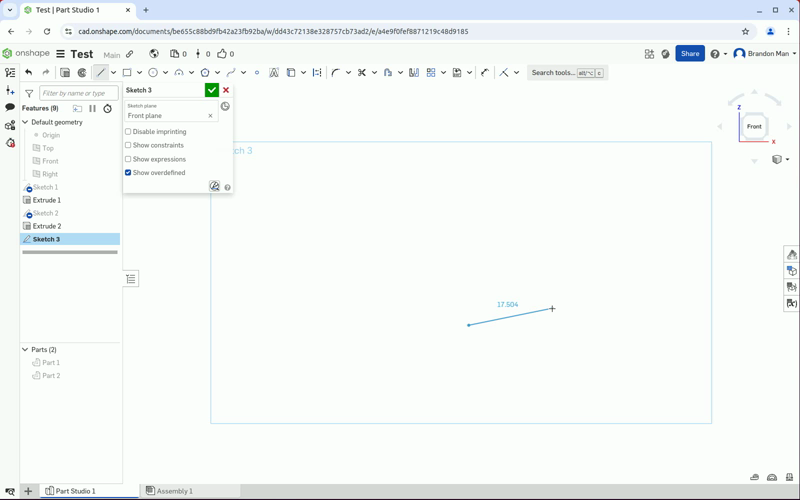
key(esc)
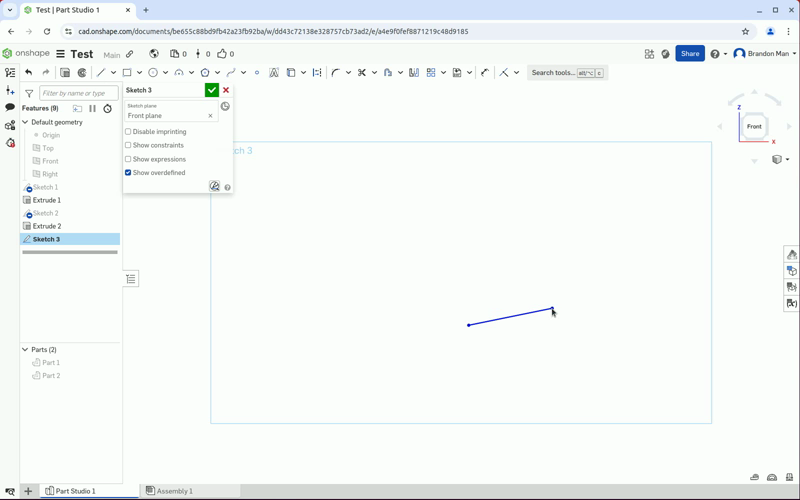
key(a)
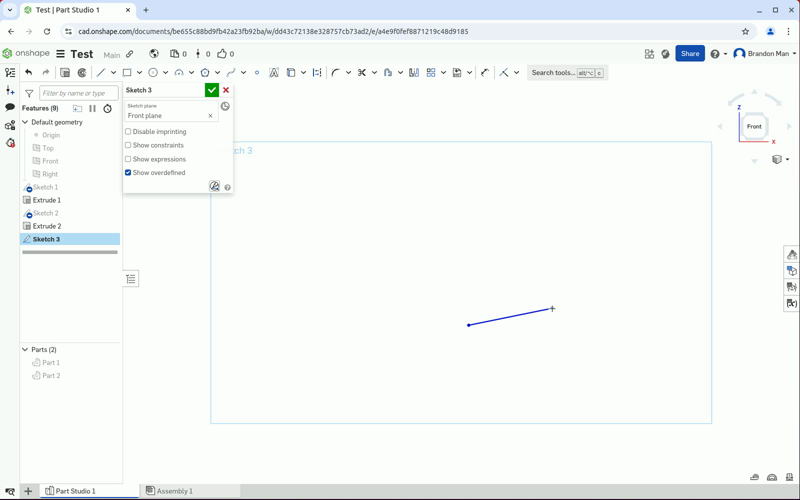
mouse_move(552, 308)
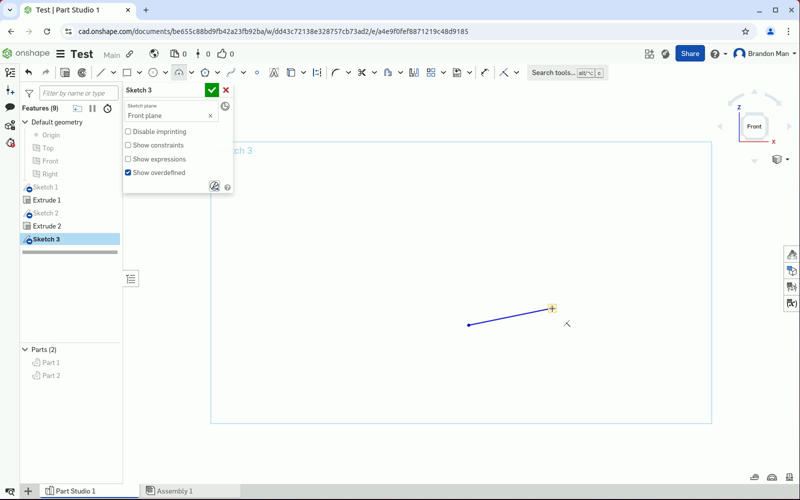
click(552, 308)
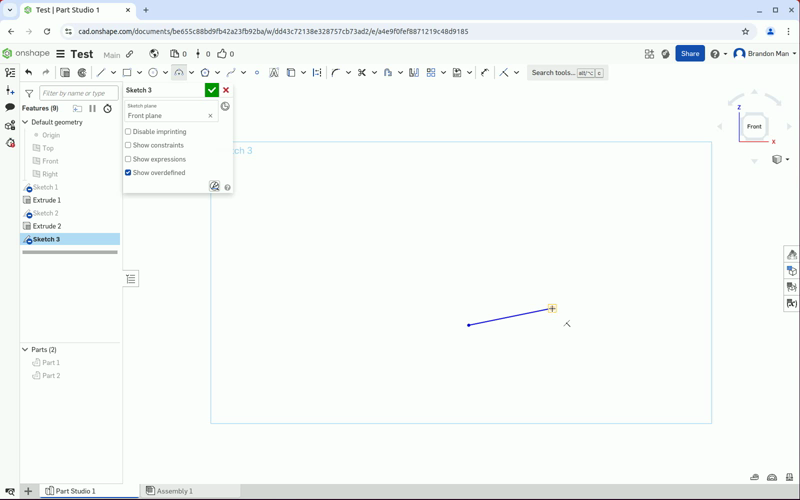
key_down(shift)
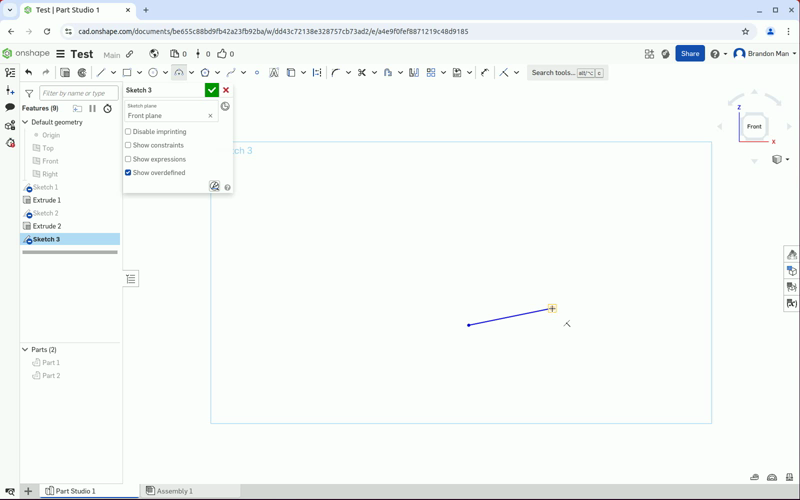
mouse_move(552, 257)
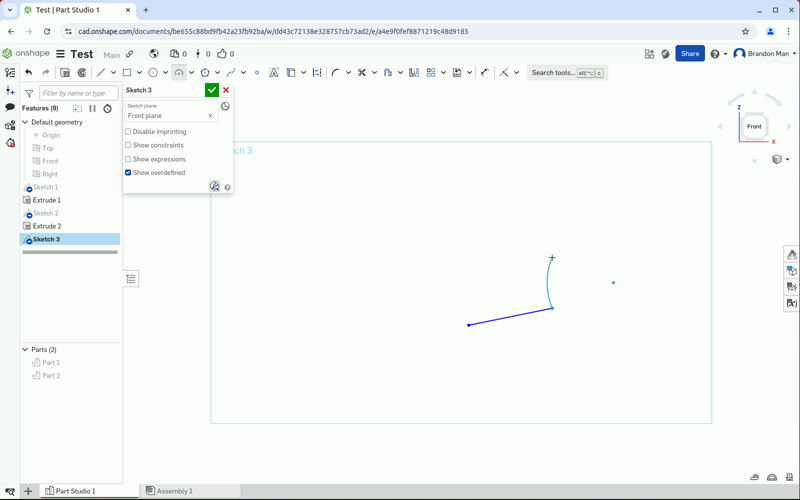
click(552, 257)
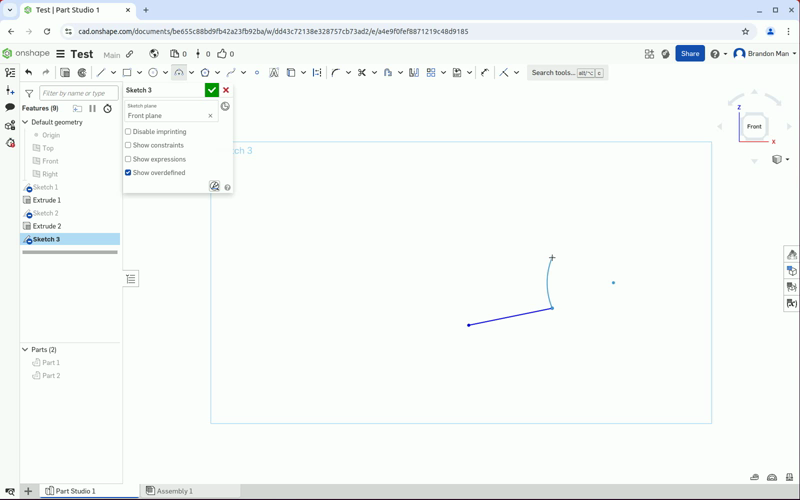
mouse_move(521, 282)
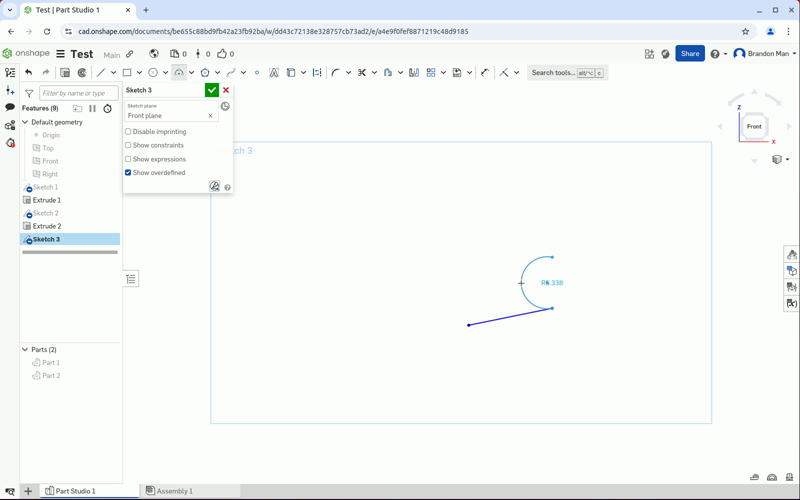
click(521, 282)
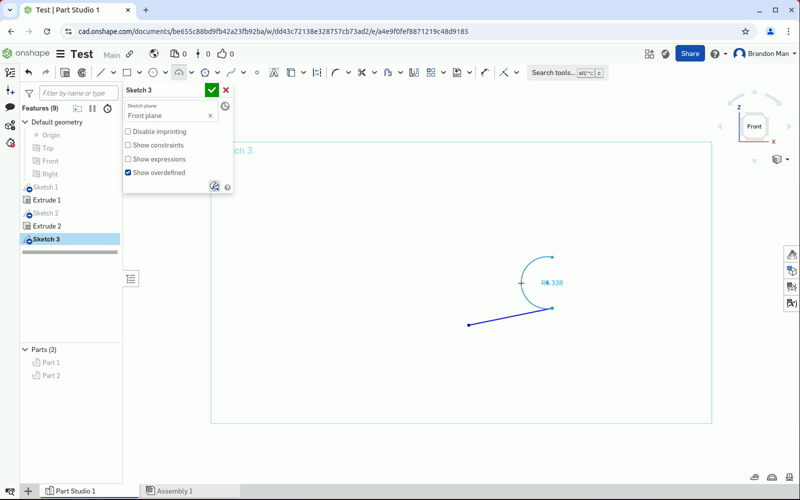
key_up(shift)
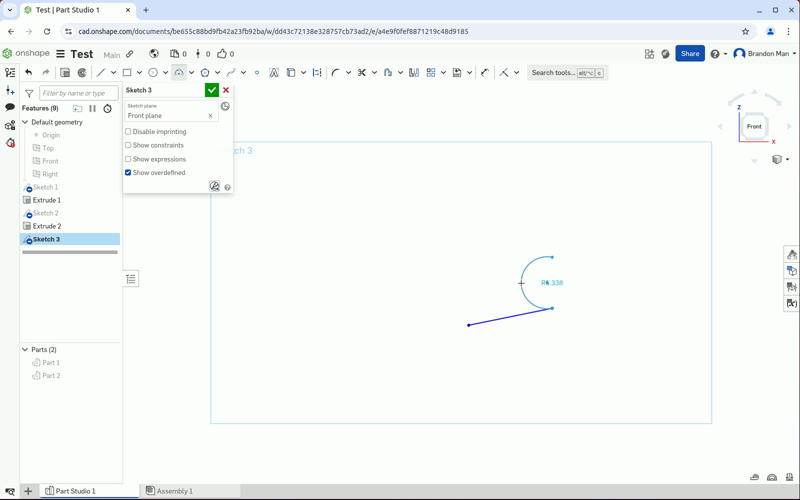
key(esc)
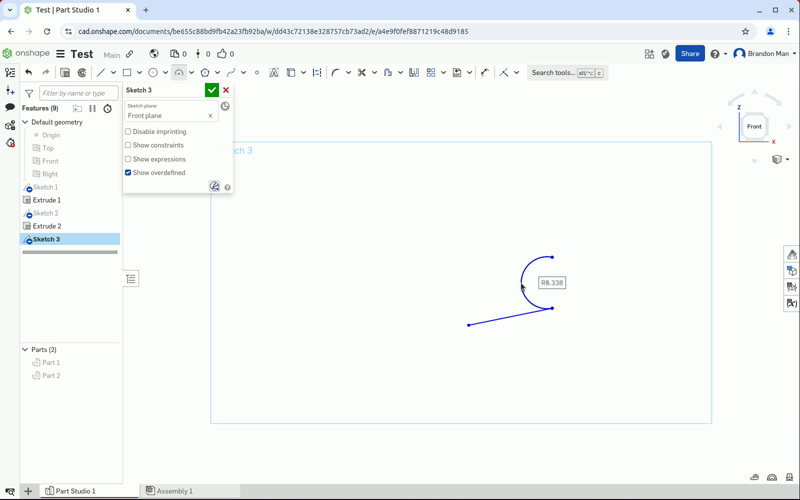
key(l)
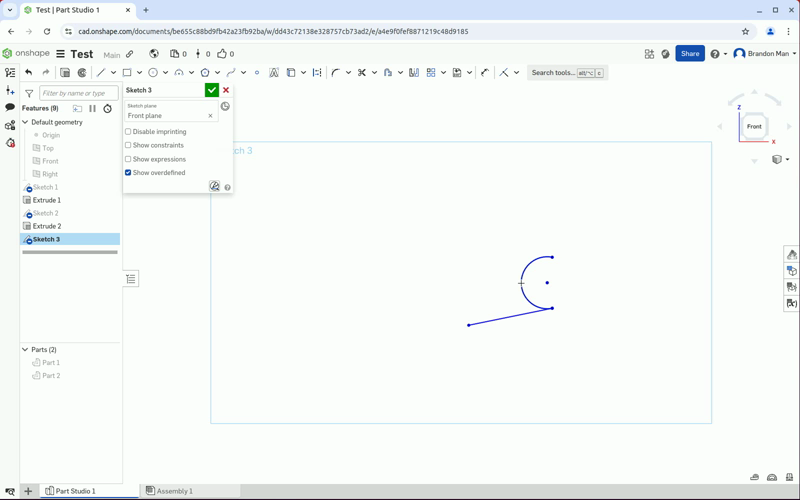
mouse_move(552, 257)
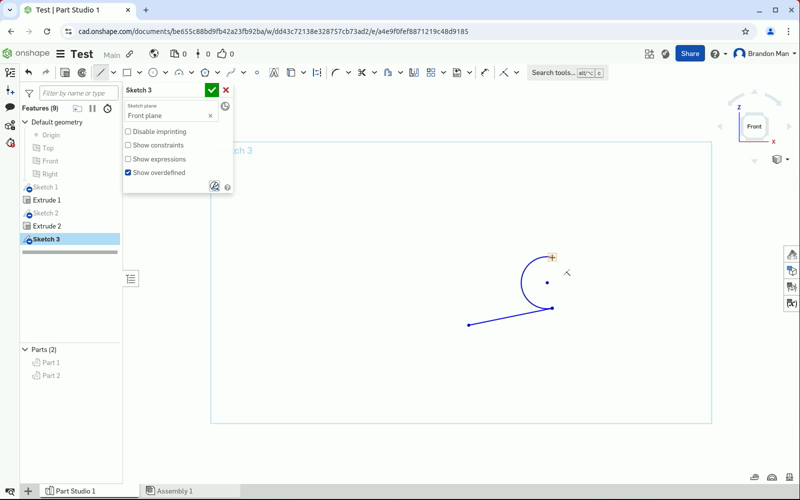
click(552, 257)
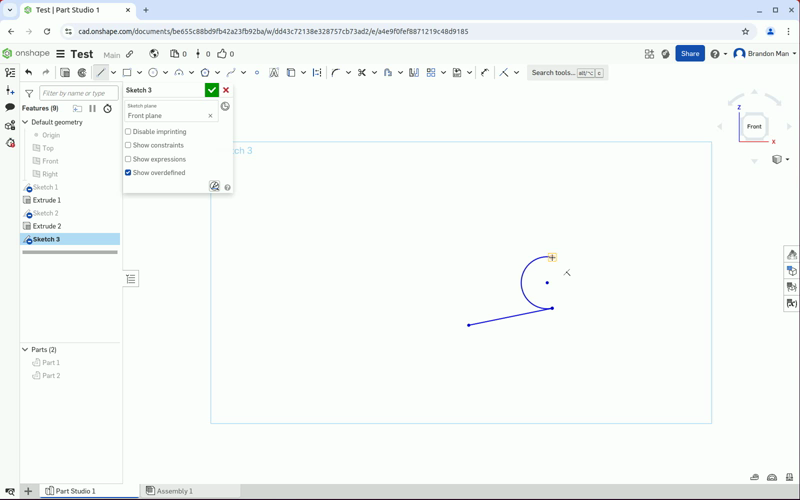
key_down(shift)
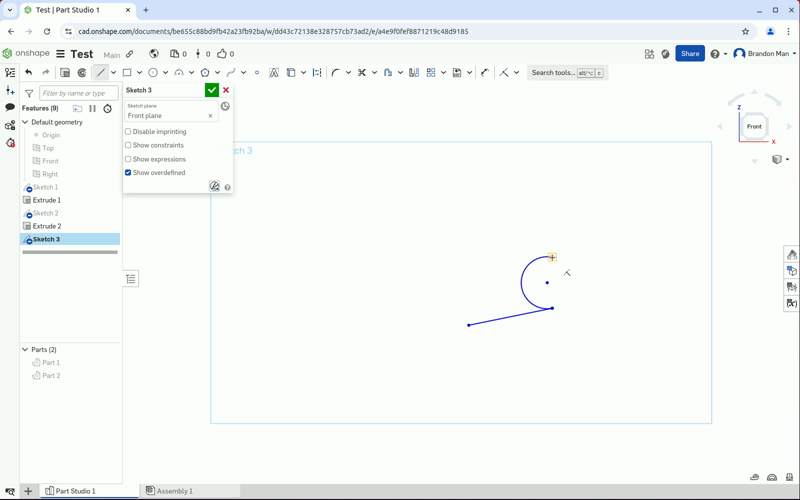
mouse_move(468, 240)
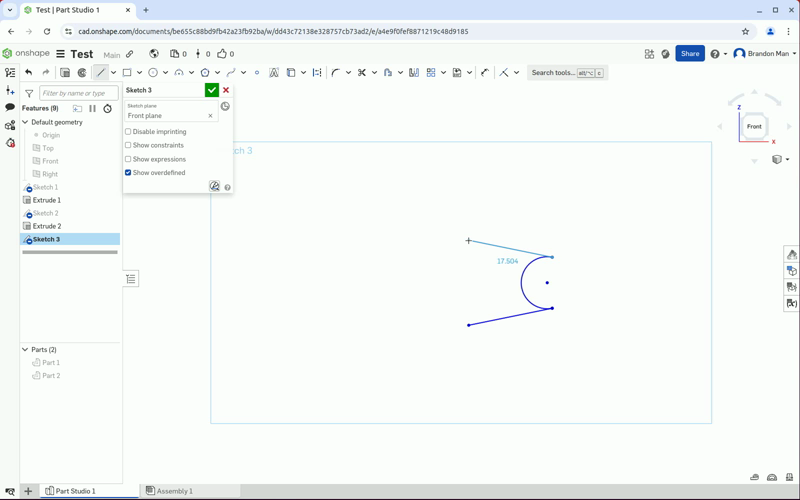
click(468, 240)
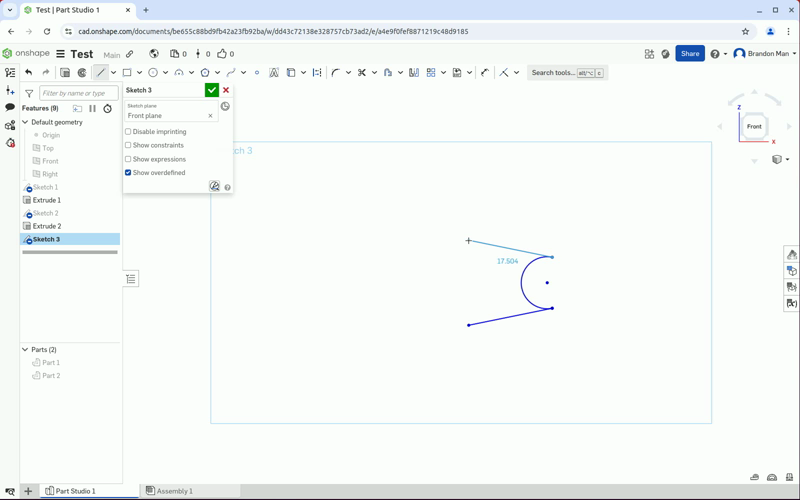
key_up(shift)
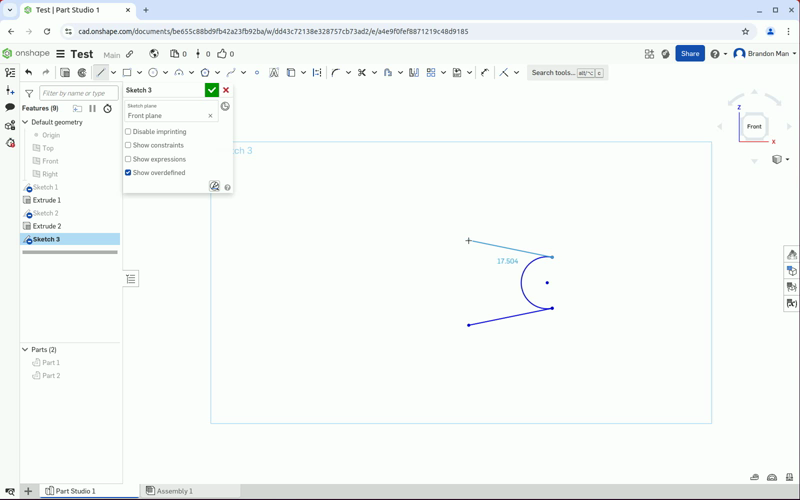
key(esc)
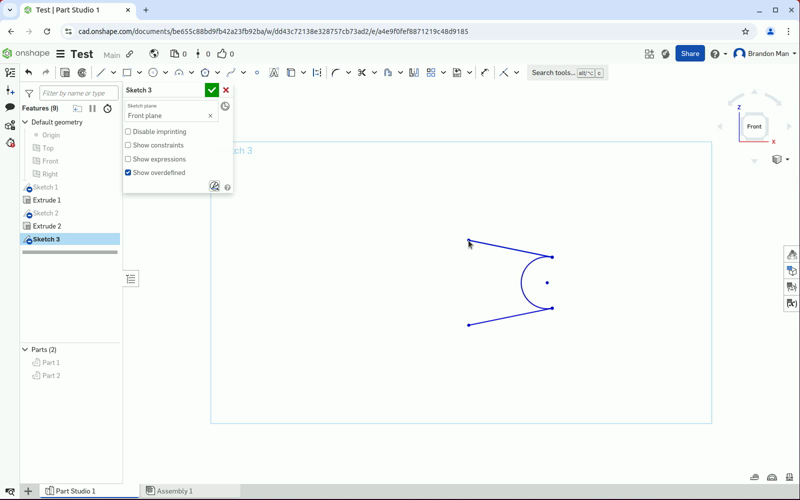
key(a)
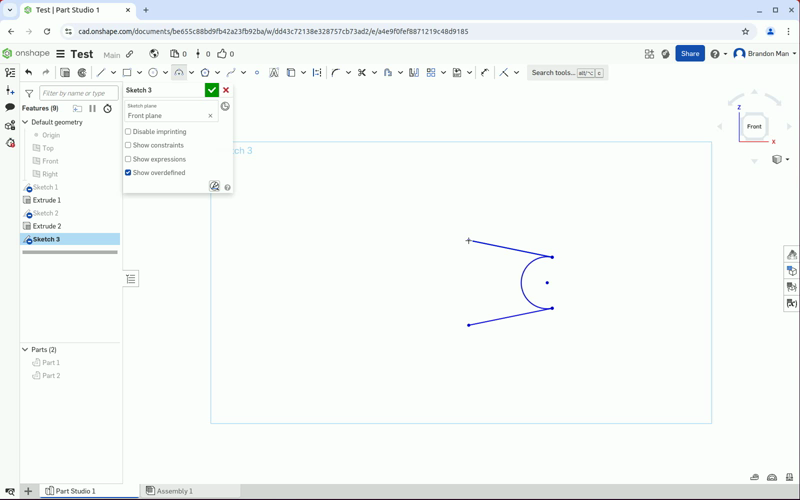
mouse_move(468, 240)
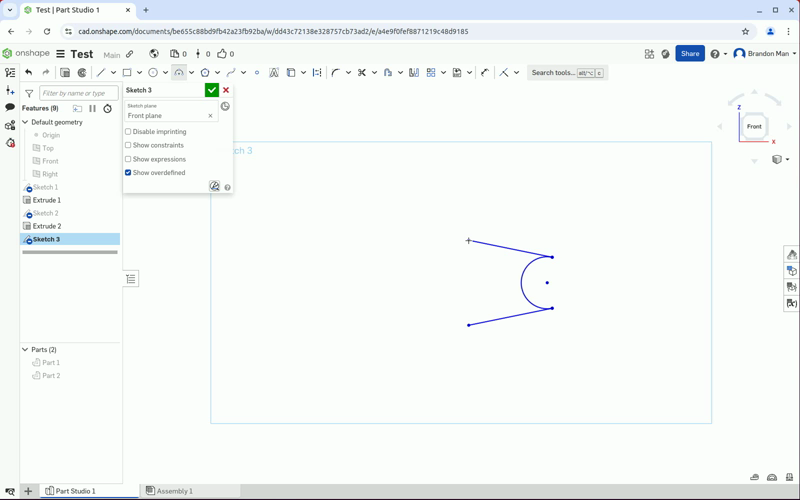
click(468, 240)
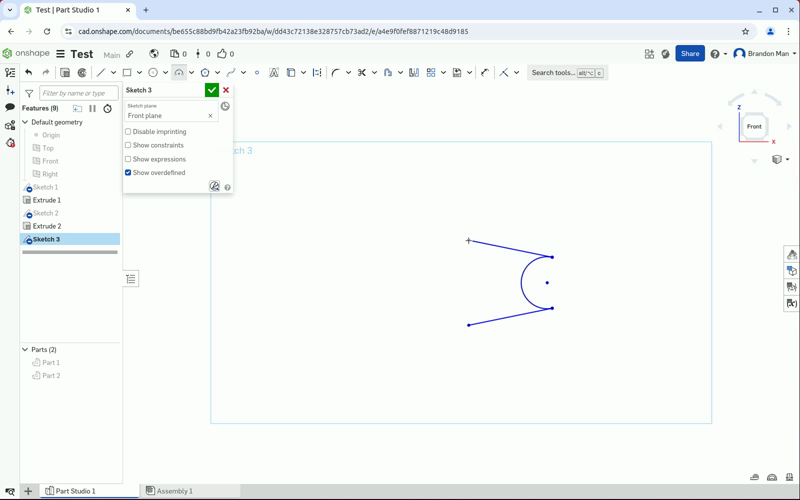
mouse_move(468, 325)
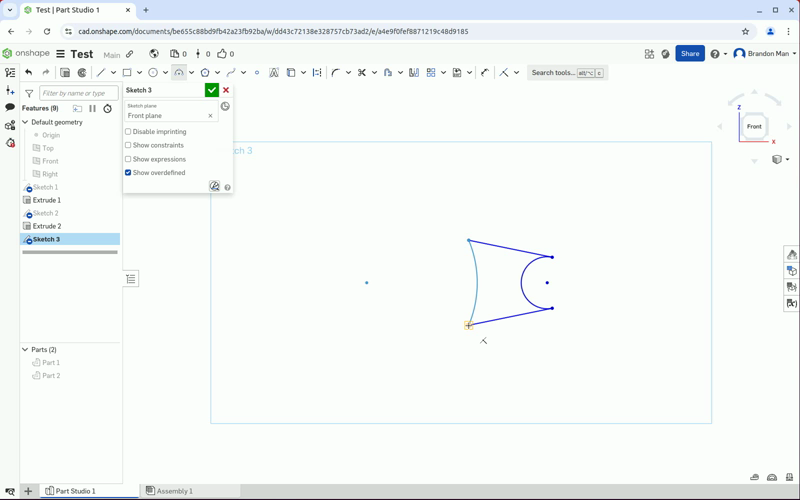
click(468, 325)
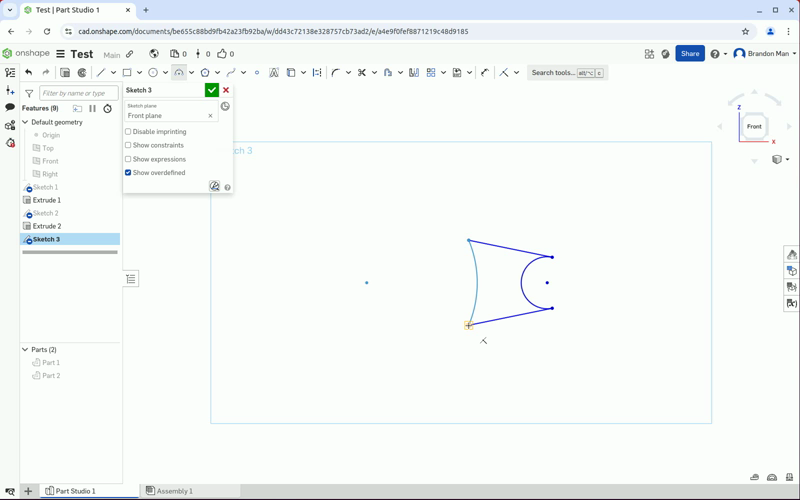
key_down(shift)
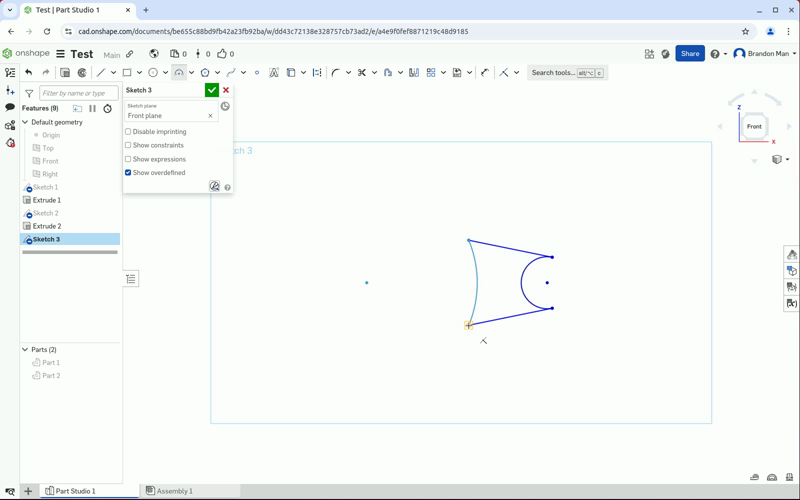
mouse_move(503, 282)
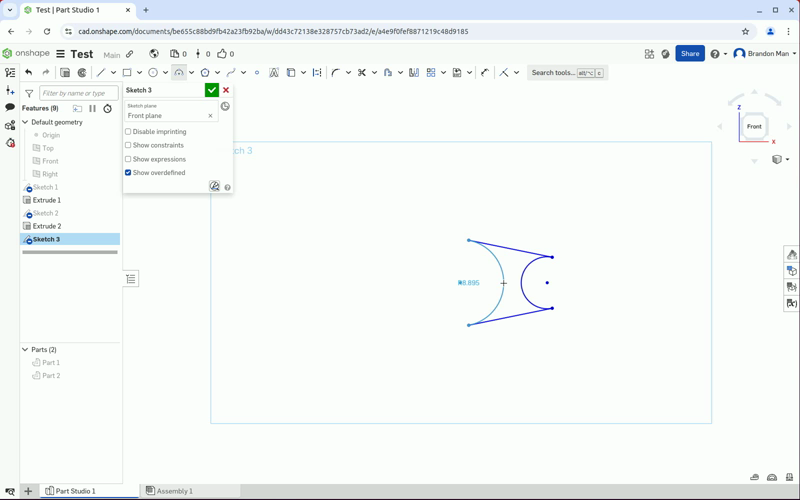
click(503, 282)
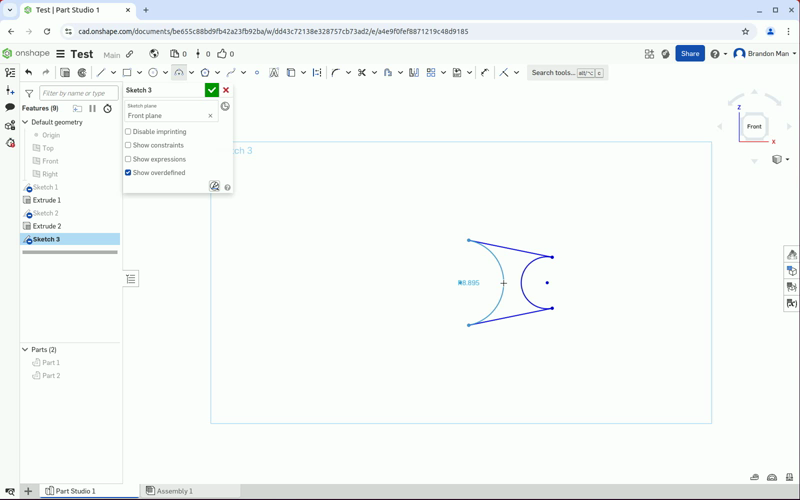
key_up(shift)
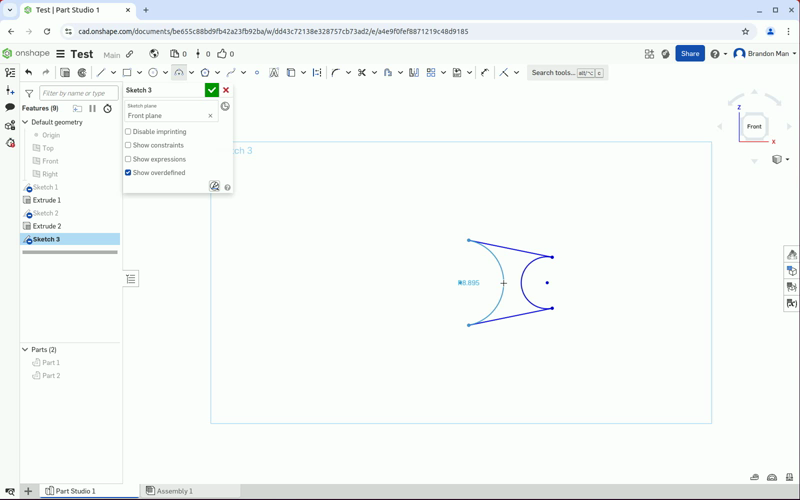
key(esc)
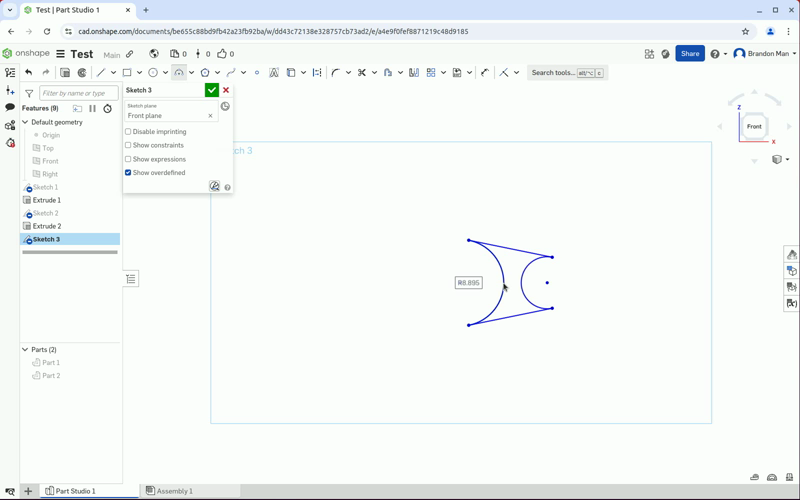
mouse_move(509, 252)
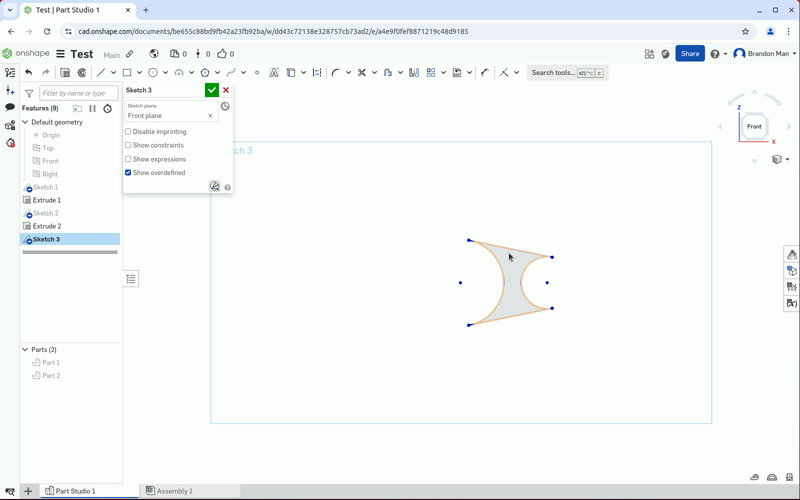
click(509, 252)
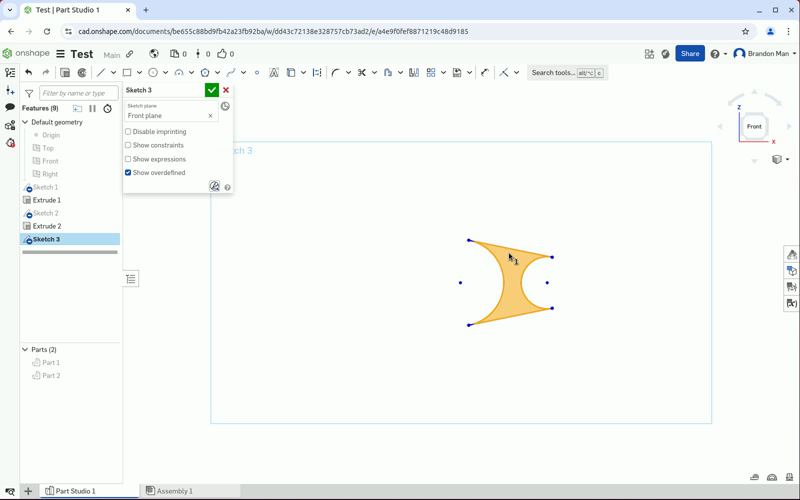
mouse_move(73, 352)
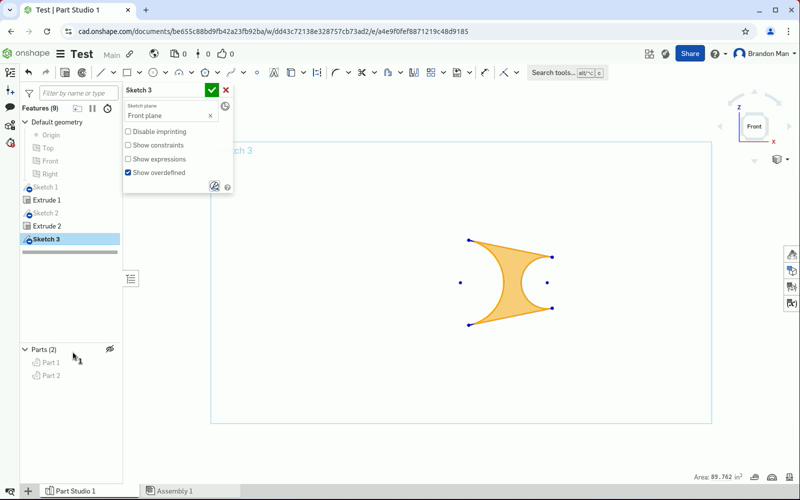
key(shift+y)
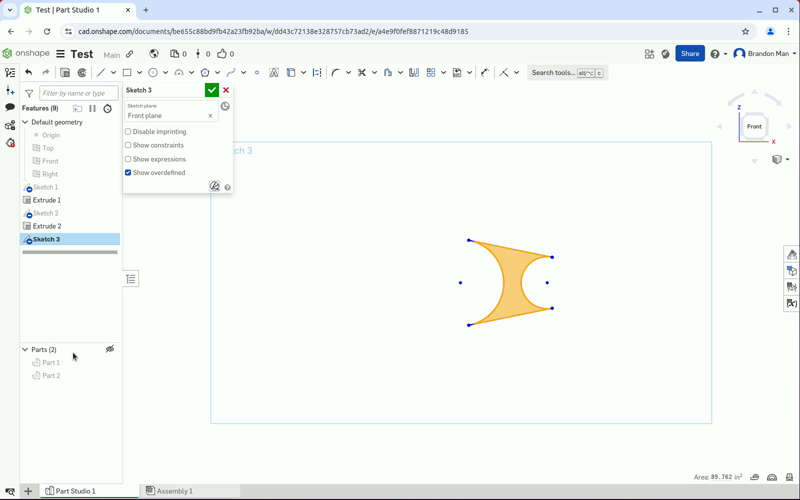
key(shift+e)
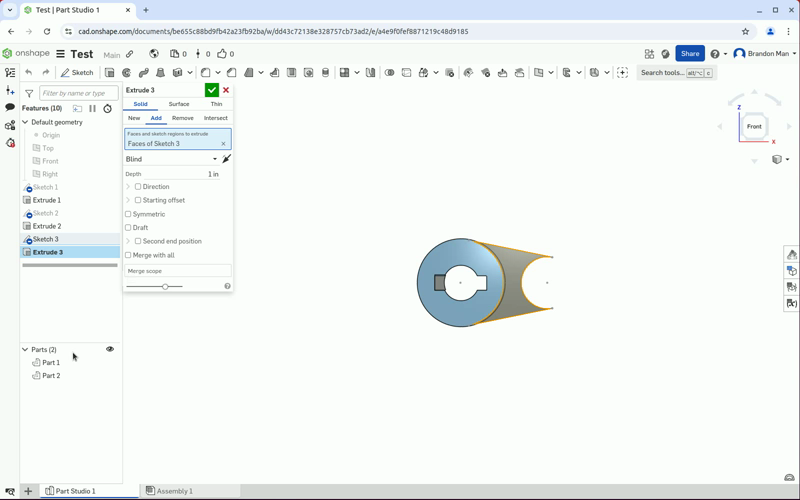
mouse_move(143, 106)
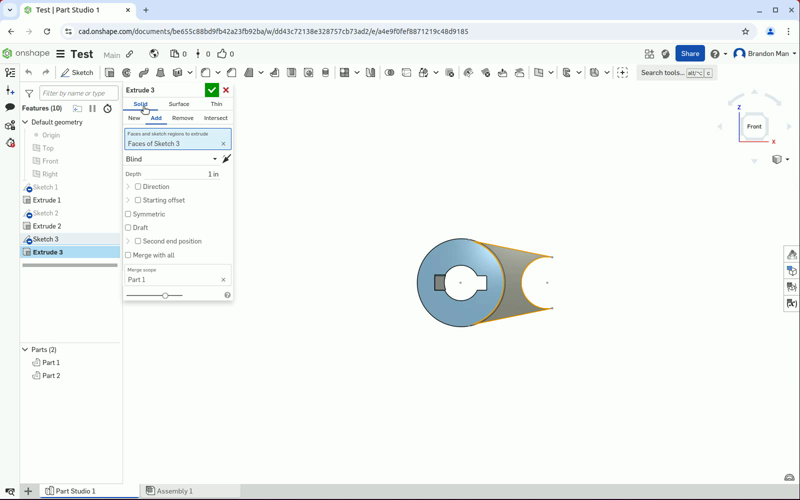
click(143, 106)
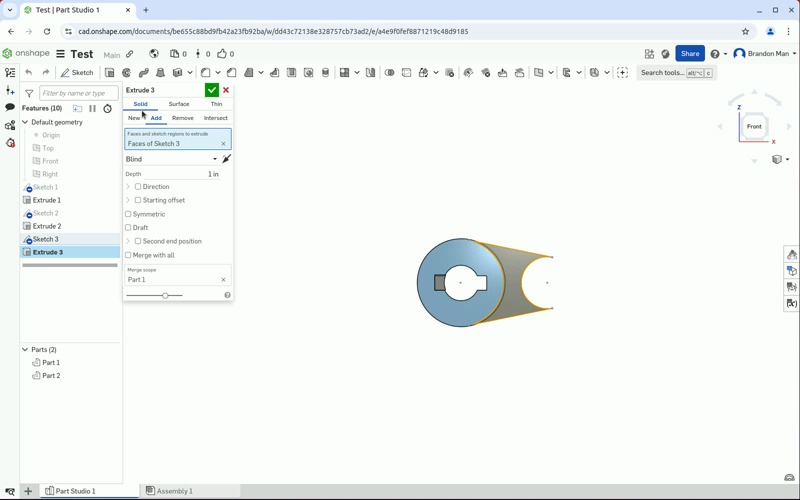
mouse_move(137, 120)
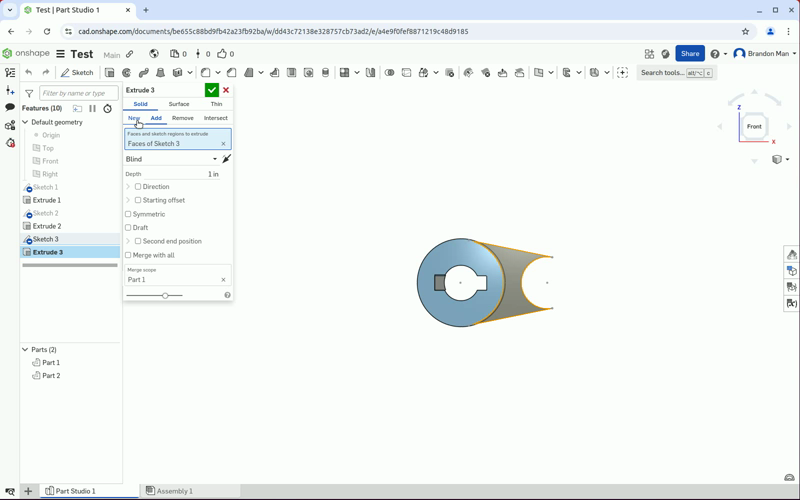
click(137, 120)
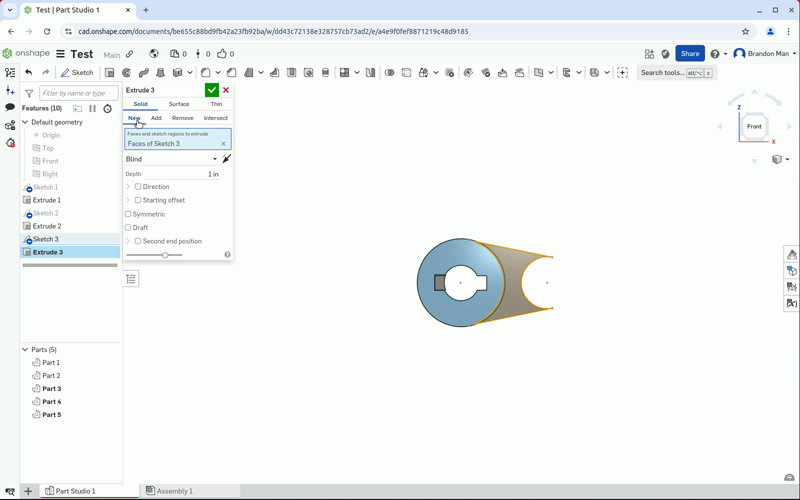
key(tab, 4)
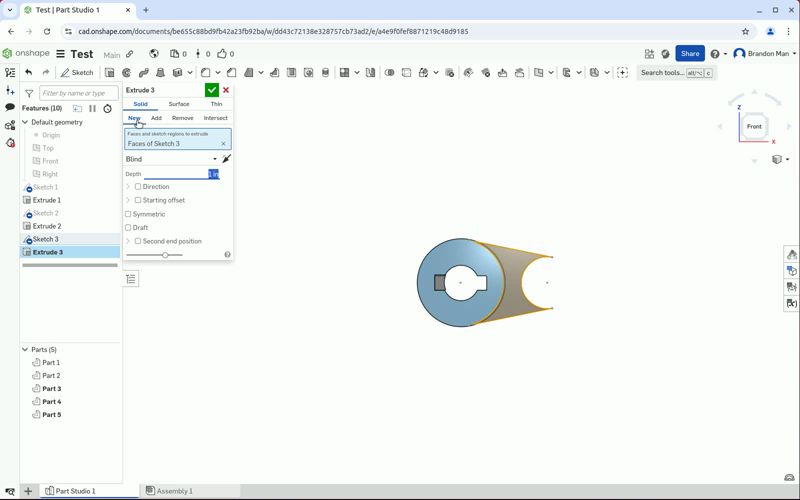
text(8.906)
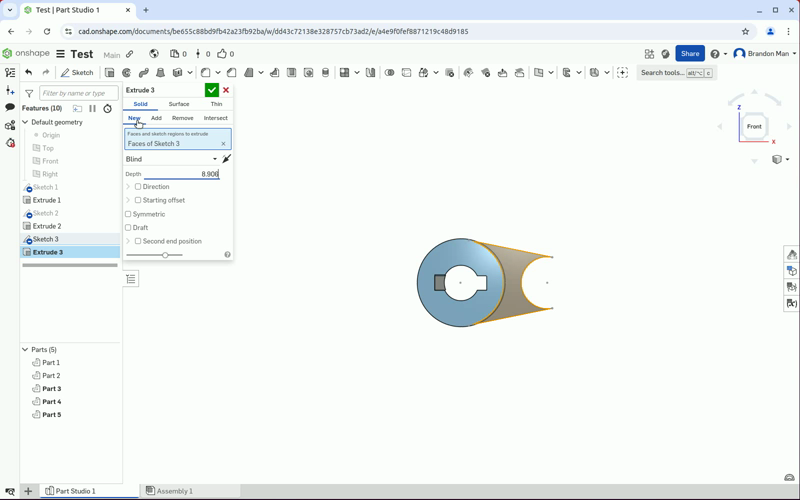
key(enter)
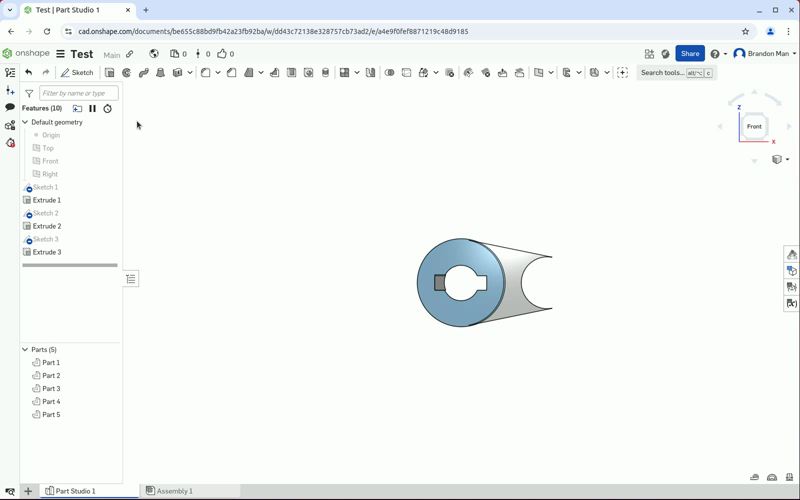
key(shift+h)
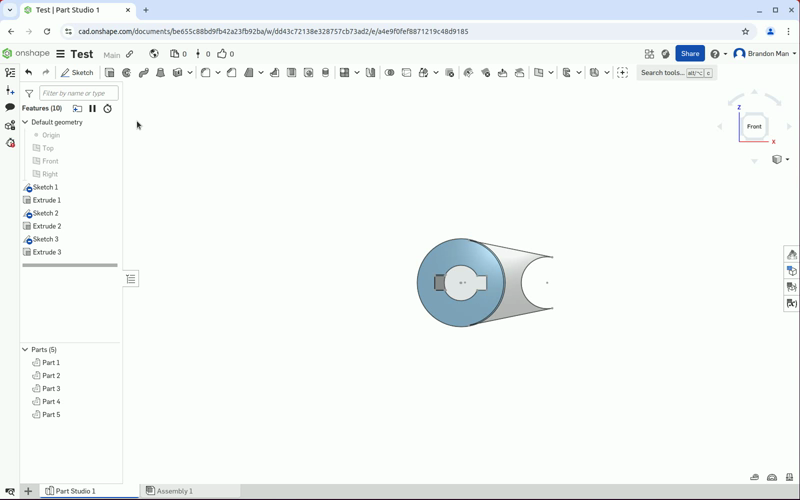
key(shift+h)
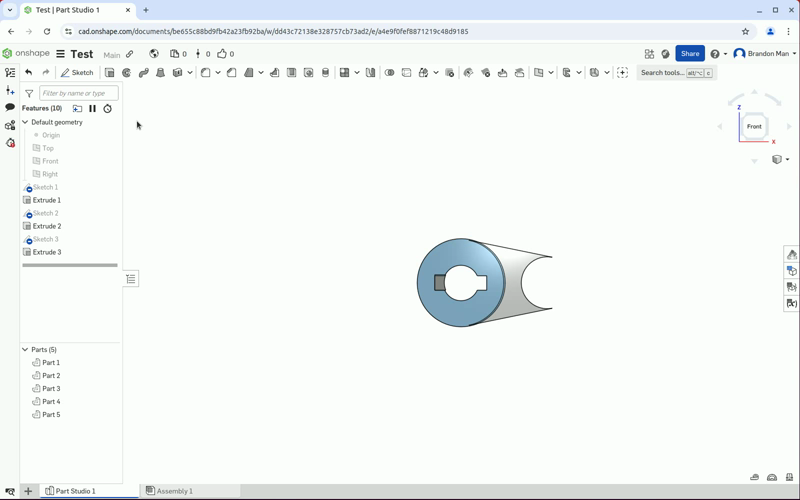
mouse_move(73, 189)
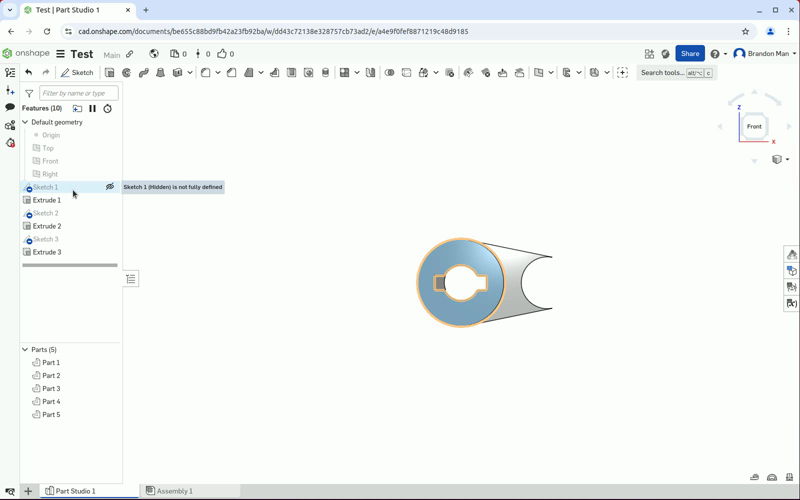
click(73, 189)
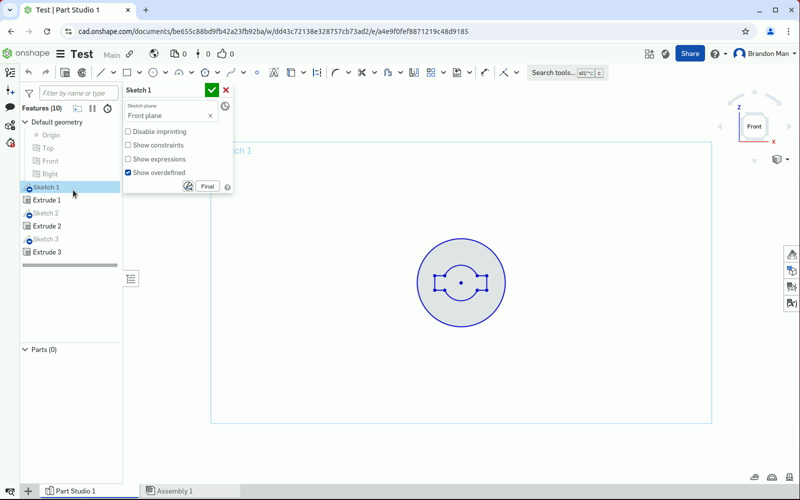
mouse_move(229, 92)
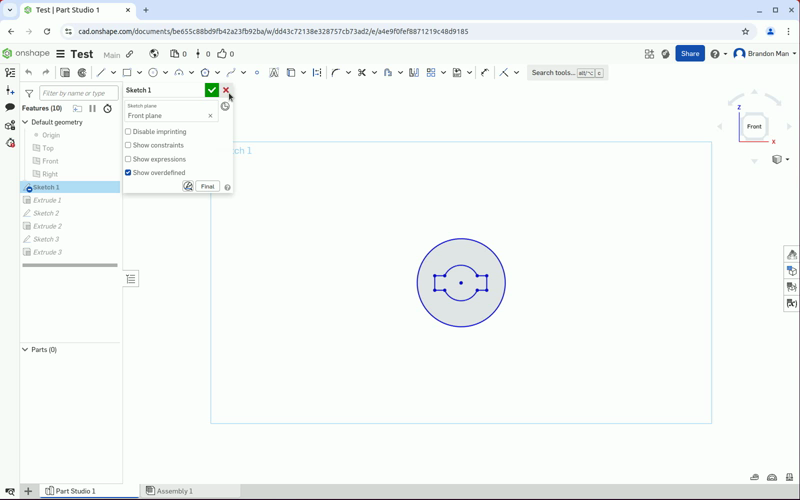
click(229, 92)
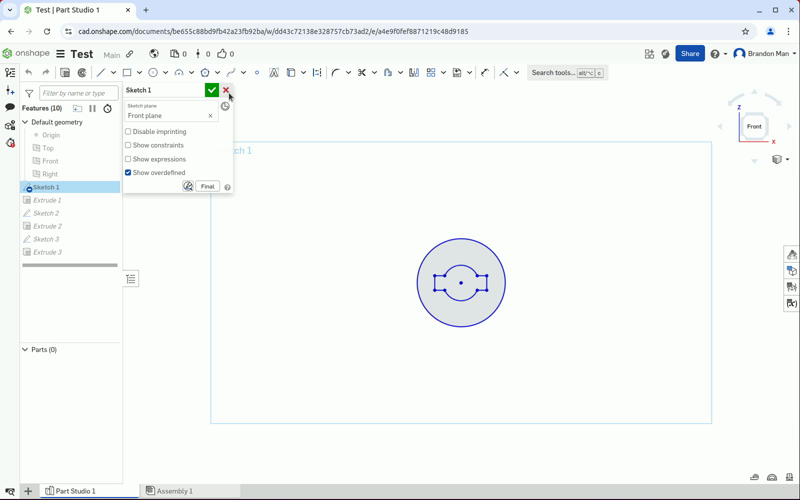
key(shift+s)
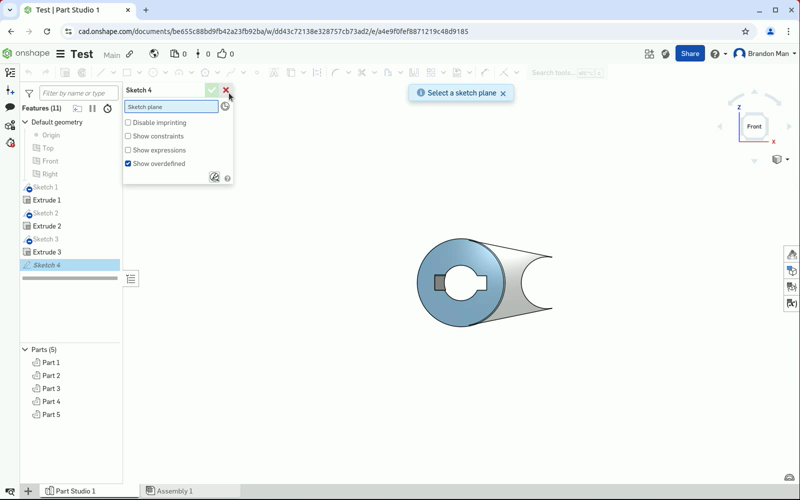
mouse_move(73, 163)
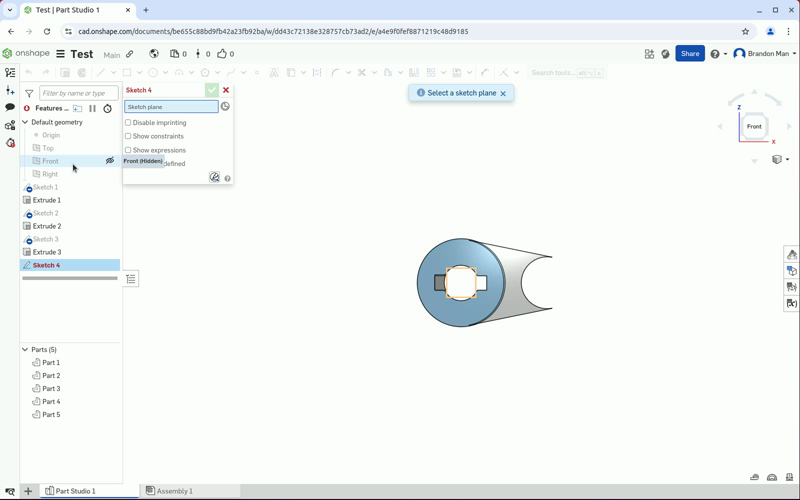
click(73, 163)
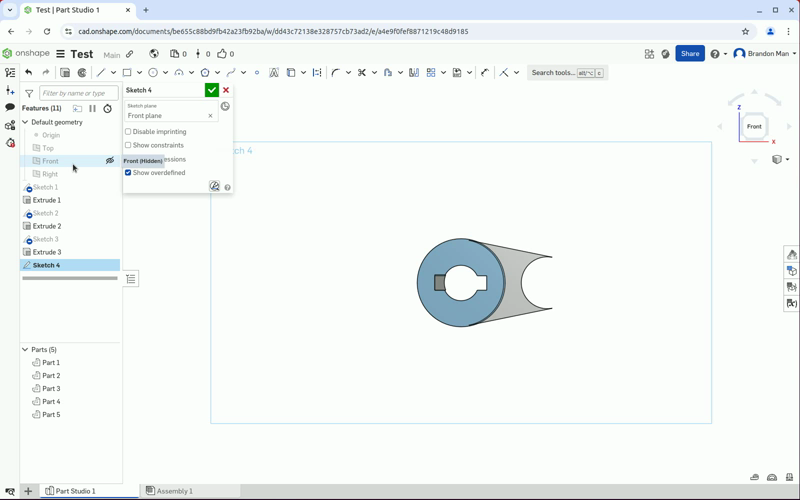
mouse_move(73, 352)
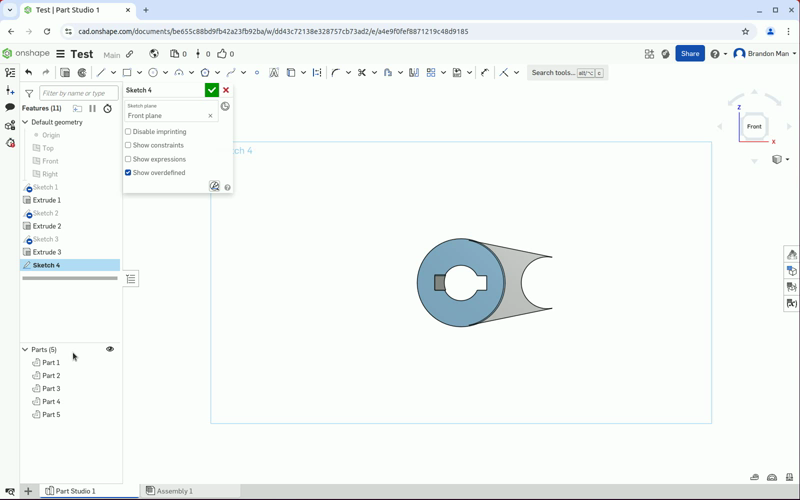
key(y)
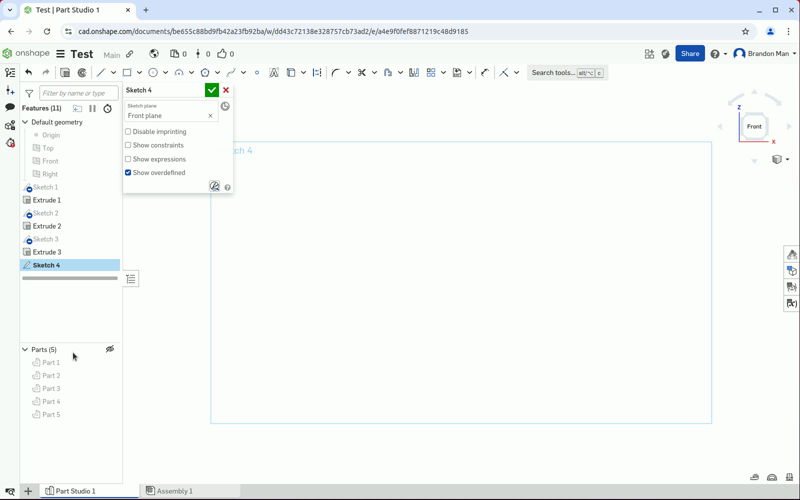
key(c)
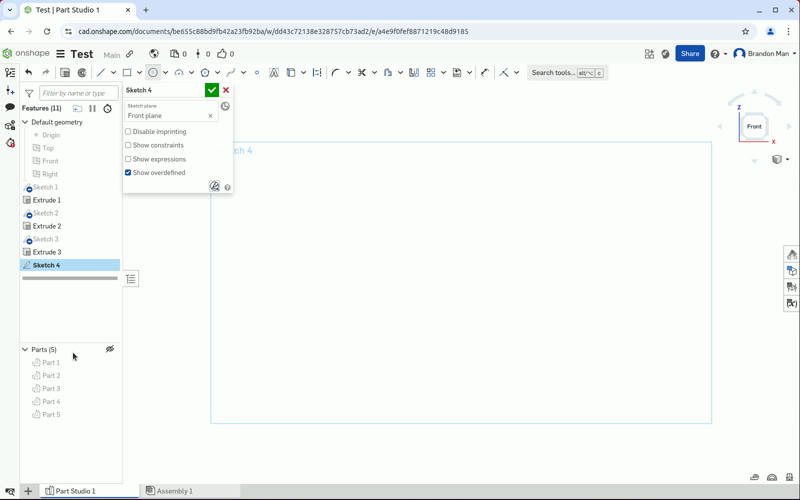
key_down(shift)
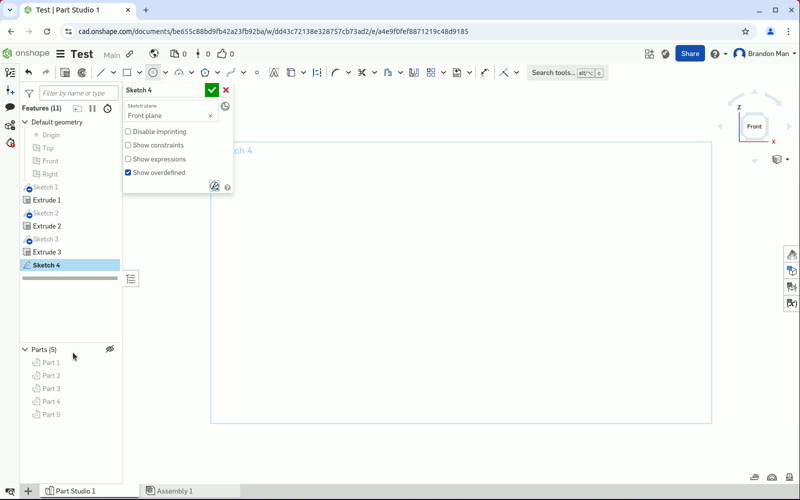
mouse_move(548, 282)
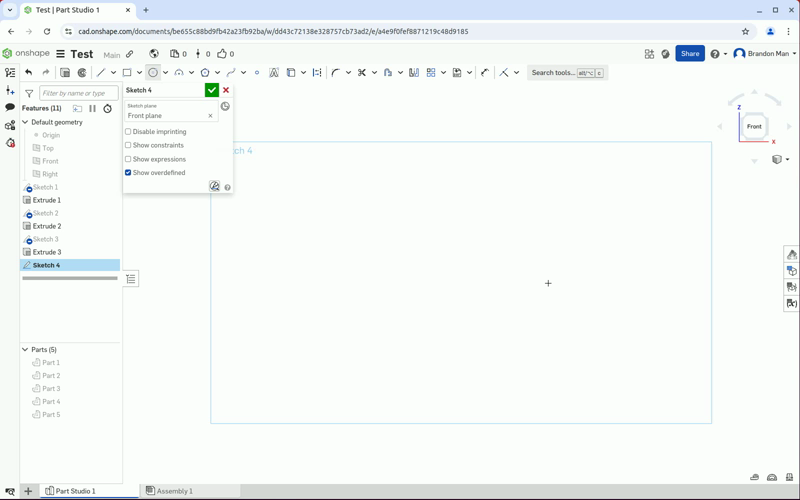
click(548, 282)
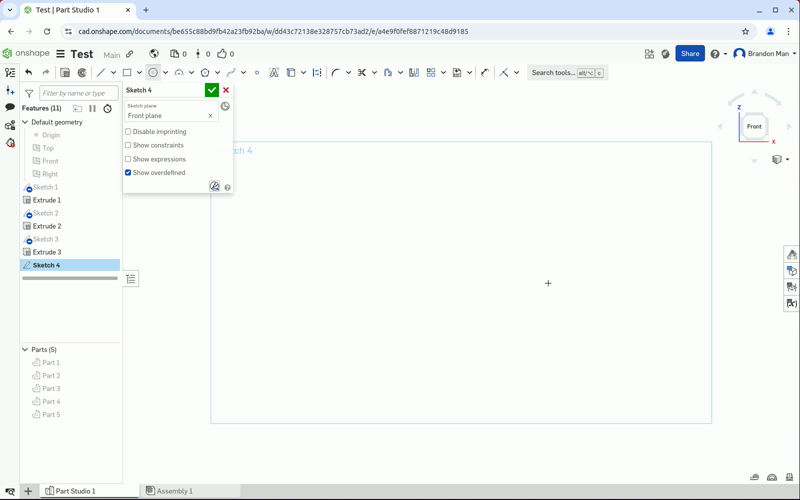
key_up(shift)
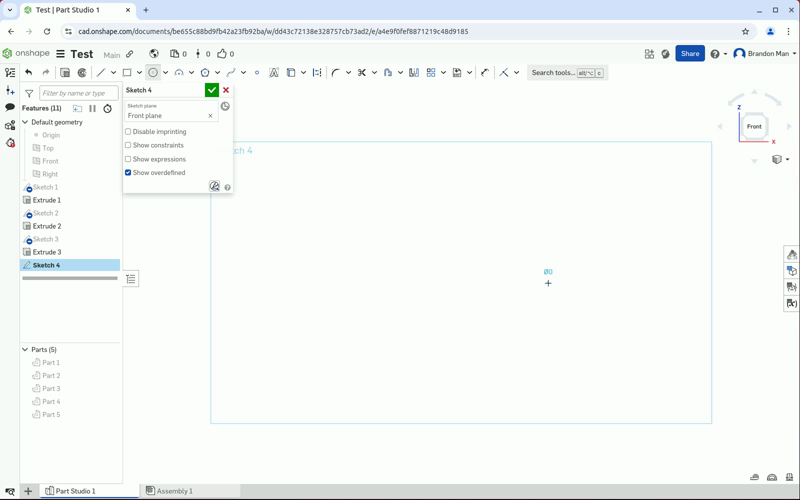
mouse_move(574, 282)
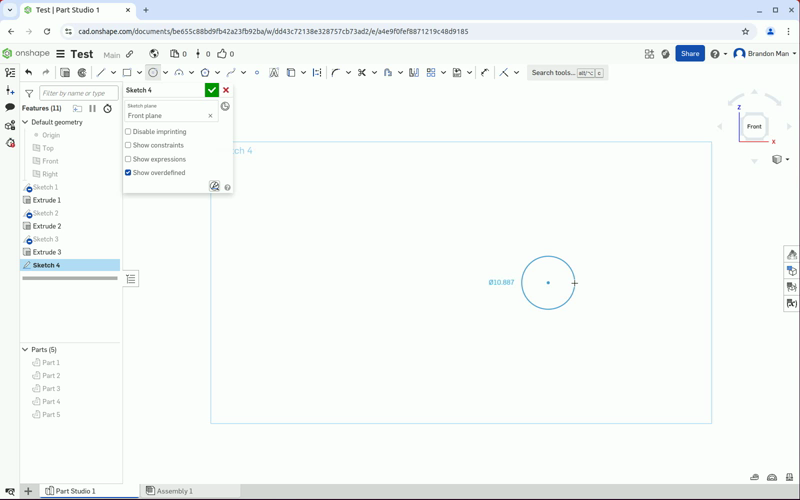
click(574, 282)
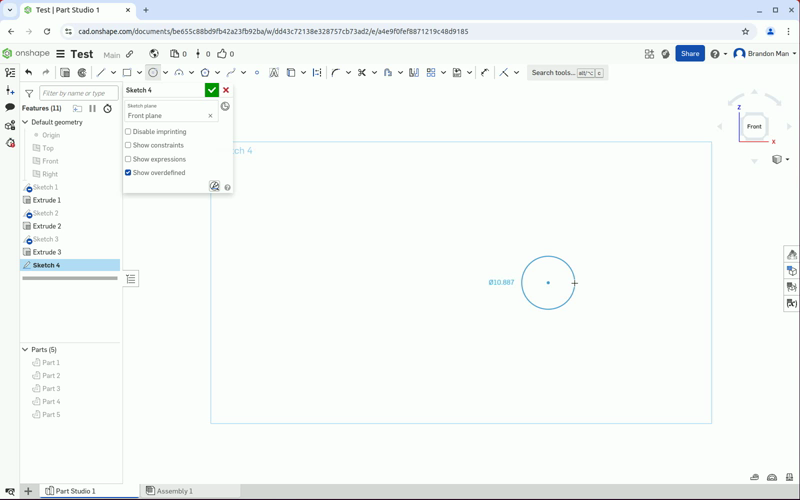
key(esc)
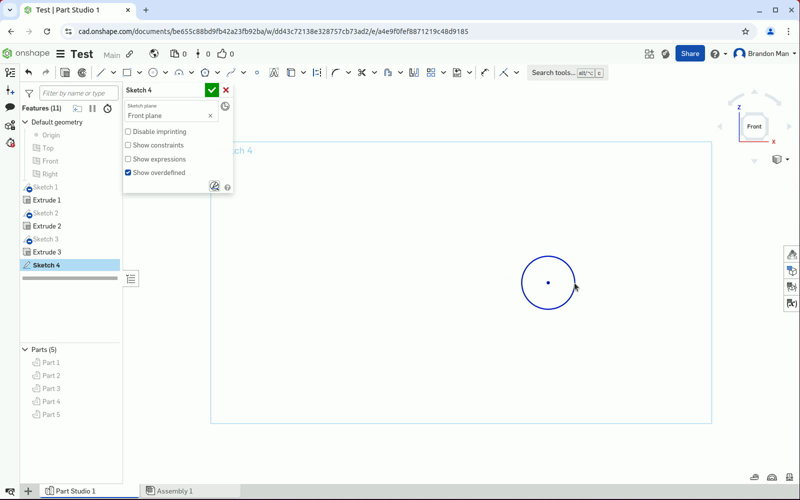
key(c)
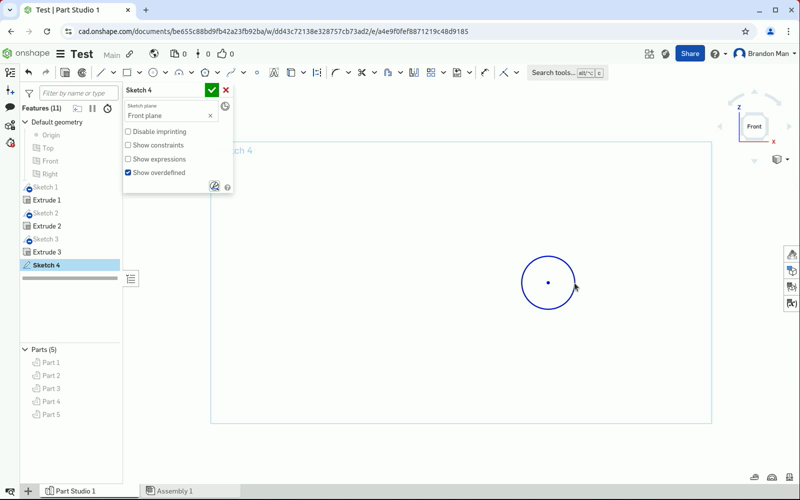
key_down(shift)
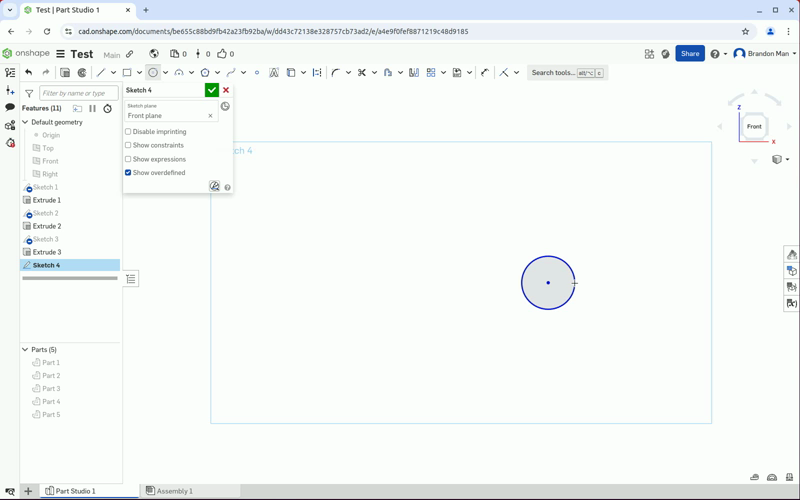
mouse_move(548, 282)
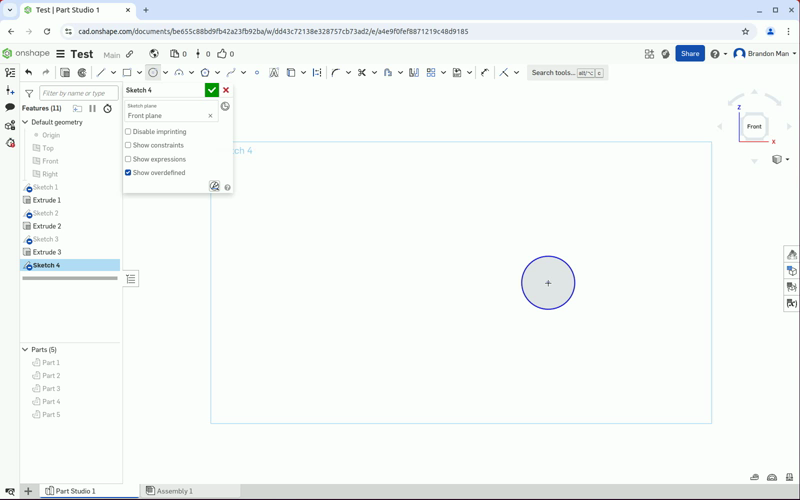
click(548, 282)
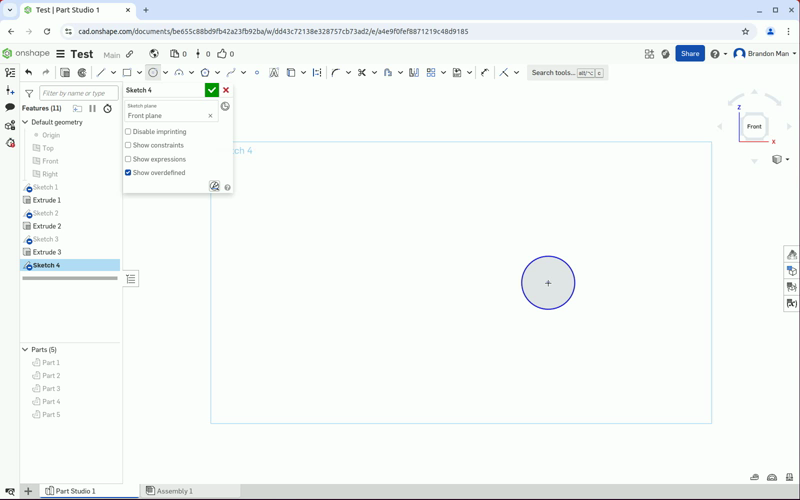
key_up(shift)
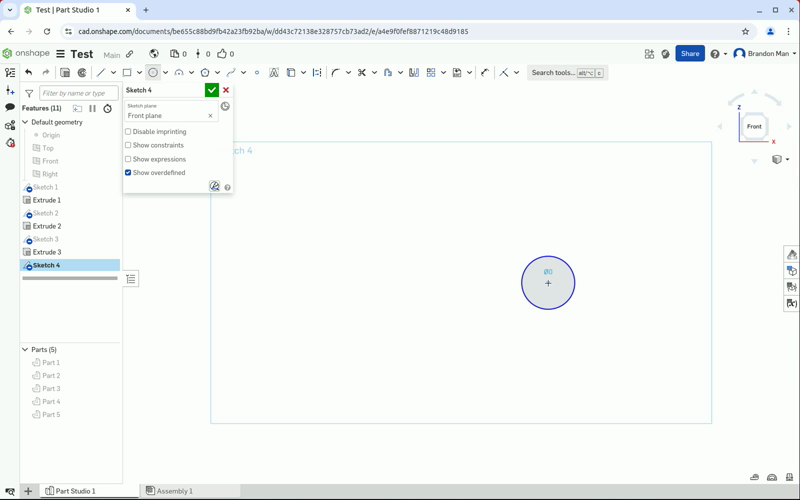
mouse_move(565, 282)
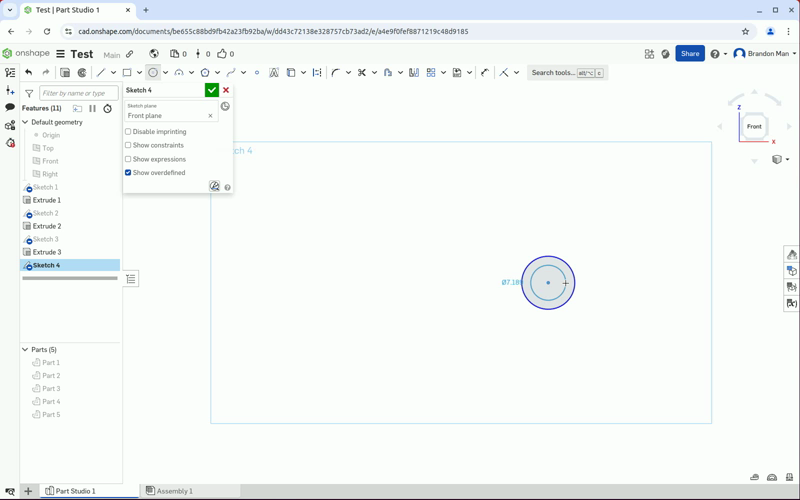
click(565, 282)
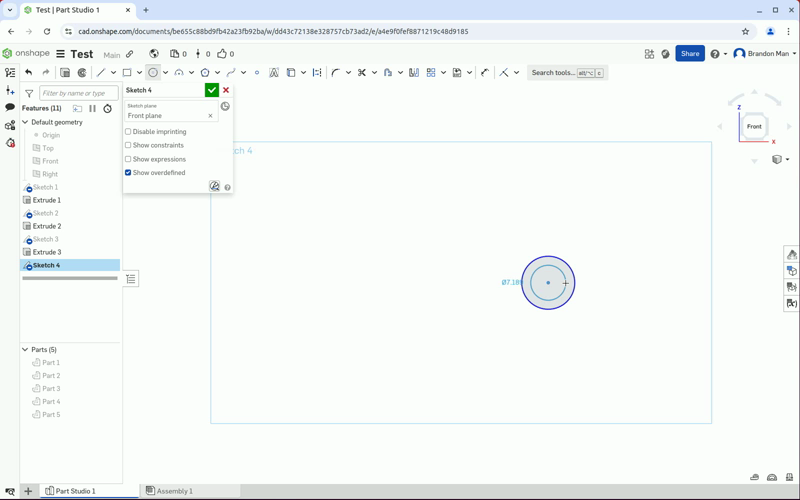
key(esc)
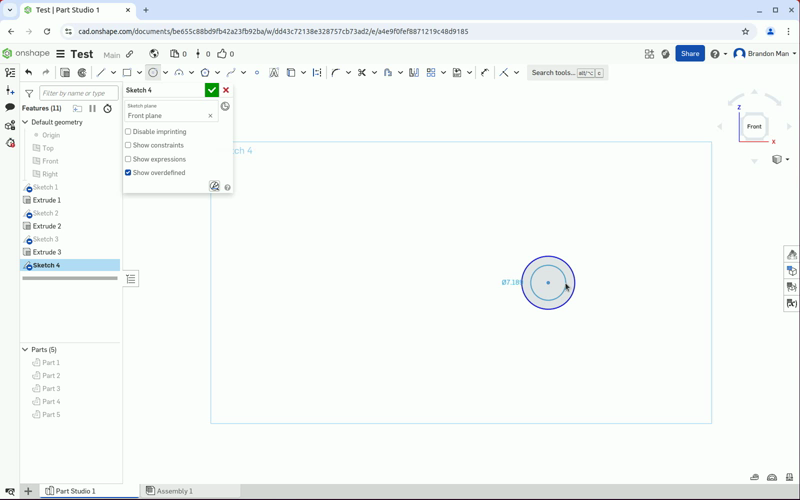
mouse_move(540, 263)
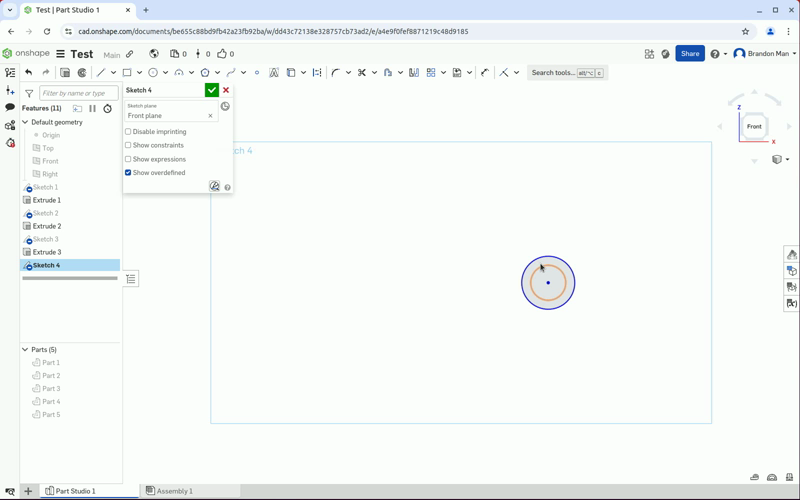
scroll(6)
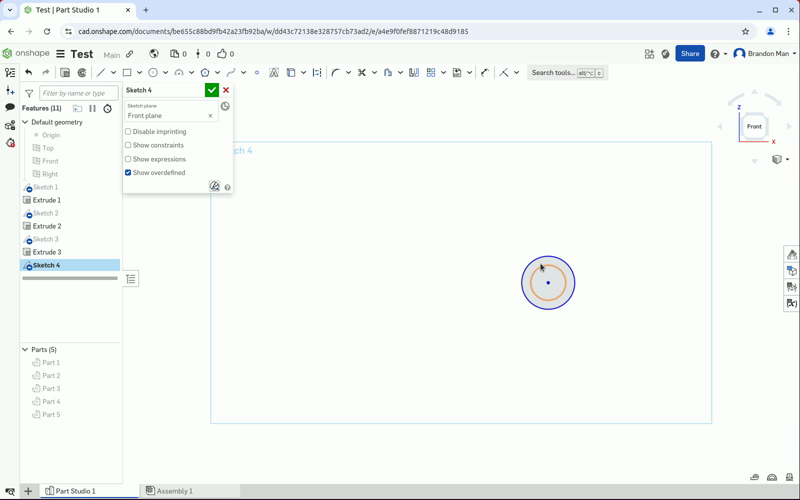
scroll(6)
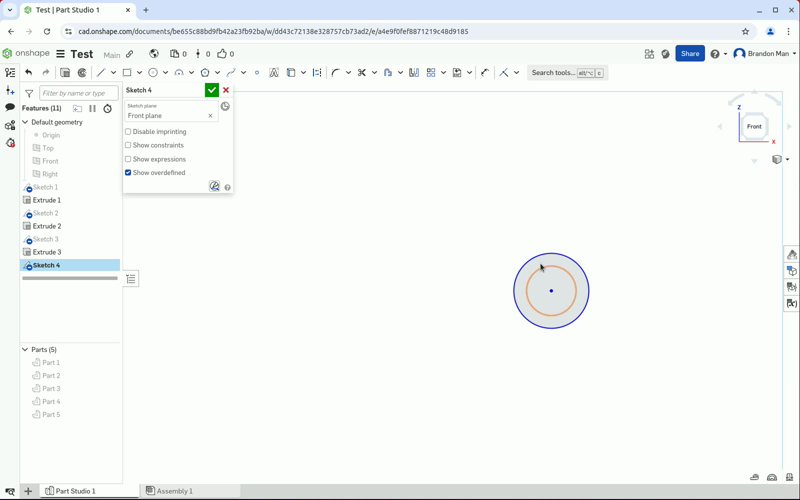
scroll(6)
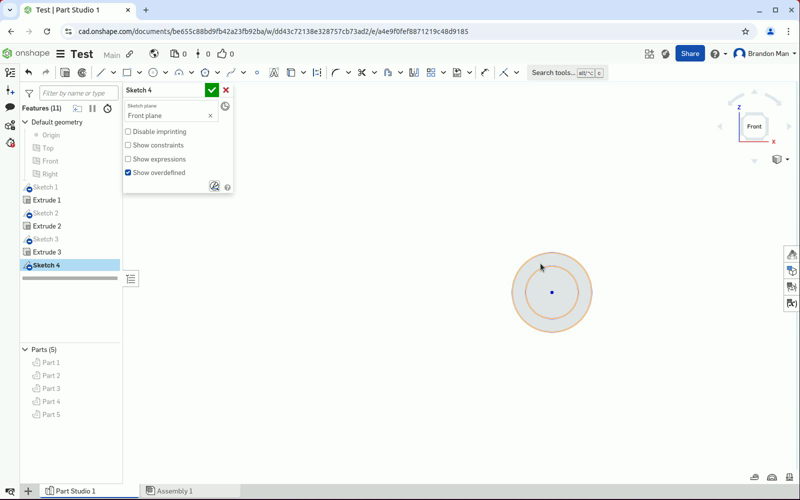
scroll(6)
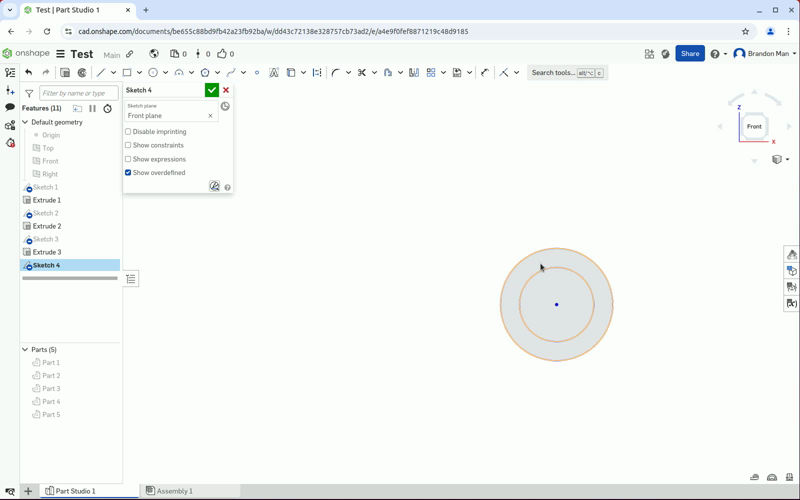
scroll(6)
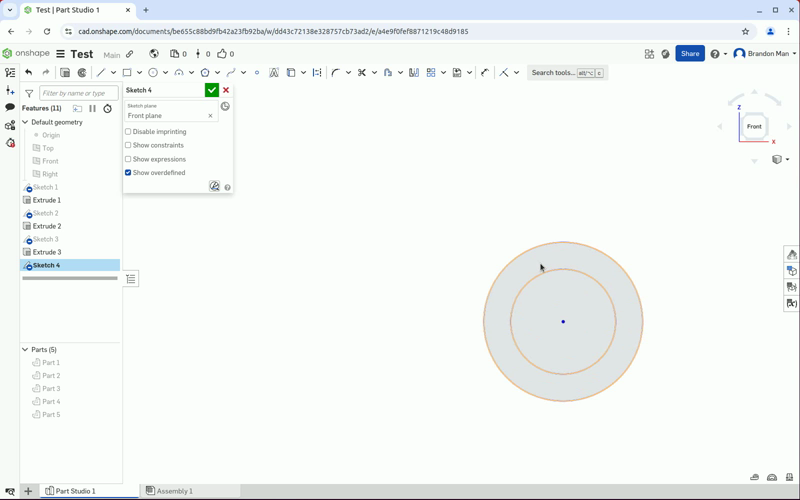
scroll(6)
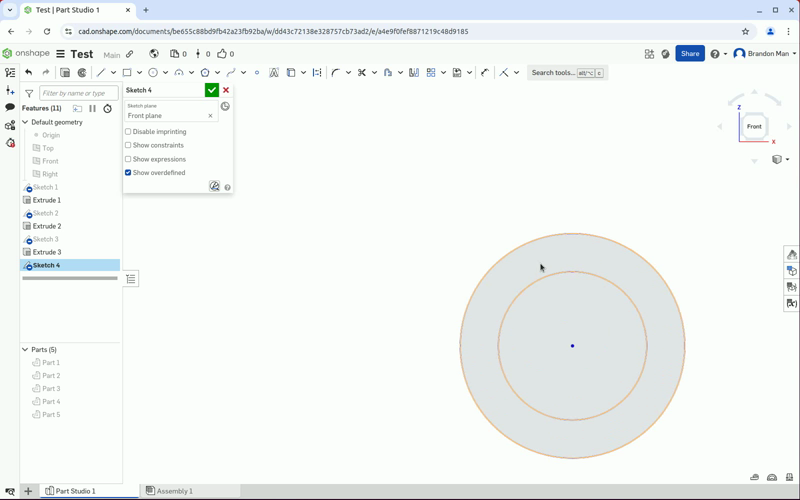
scroll(6)
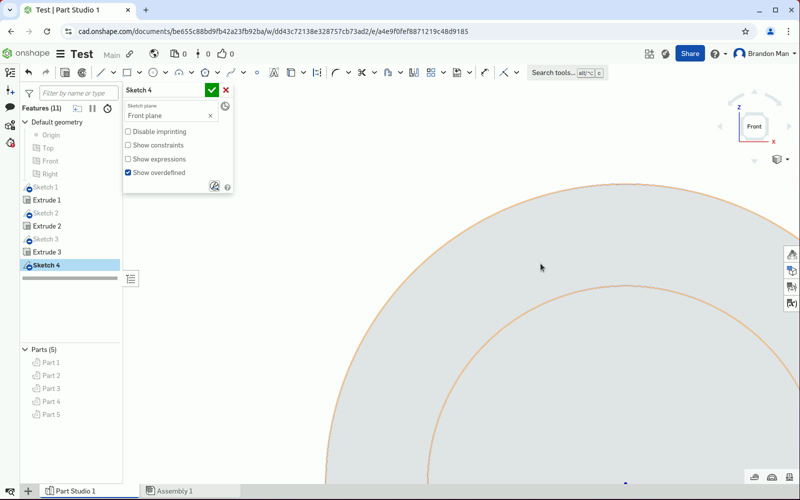
click(540, 263)
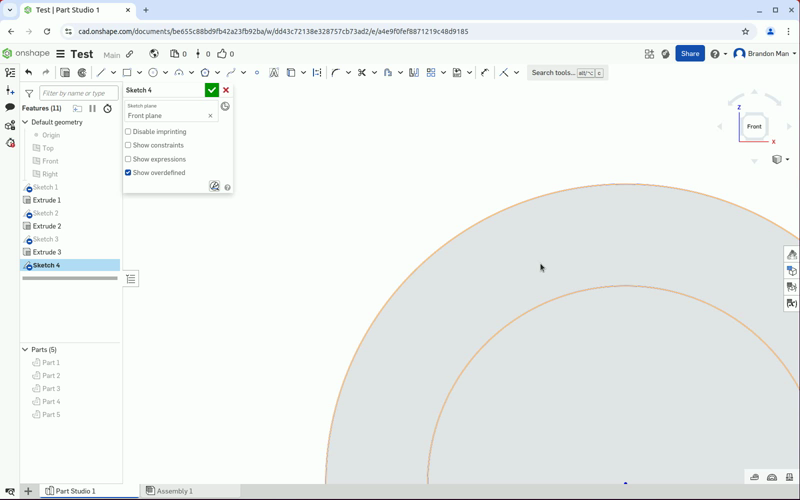
scroll(-6)
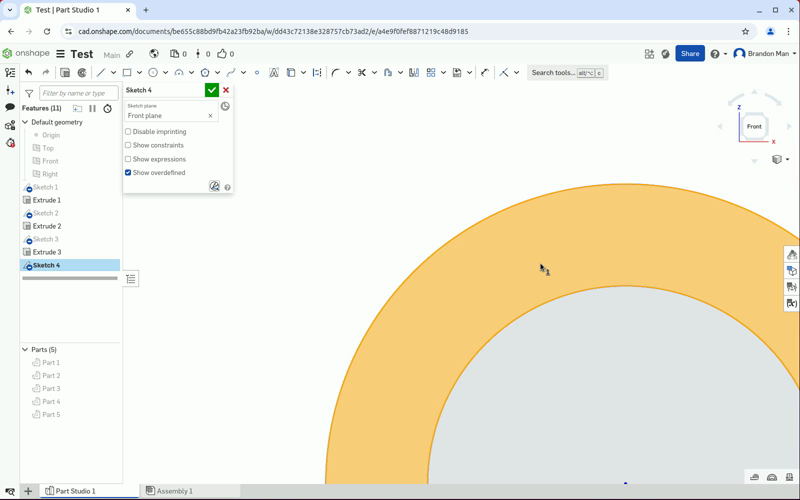
scroll(-6)
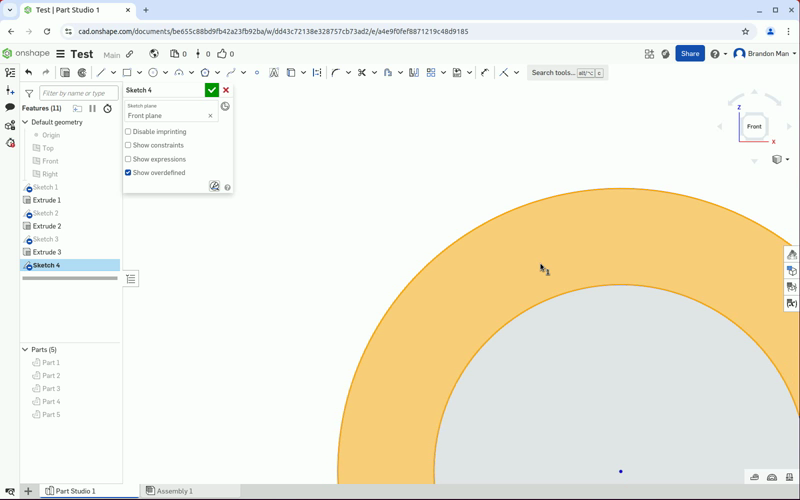
scroll(-6)
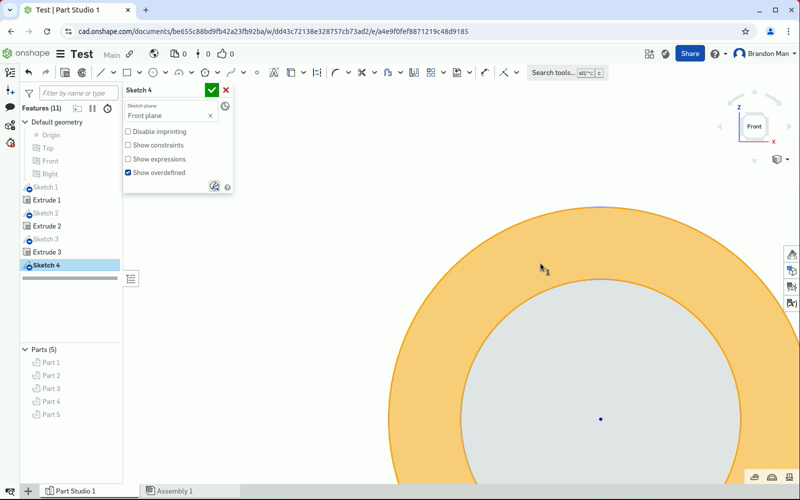
scroll(-6)
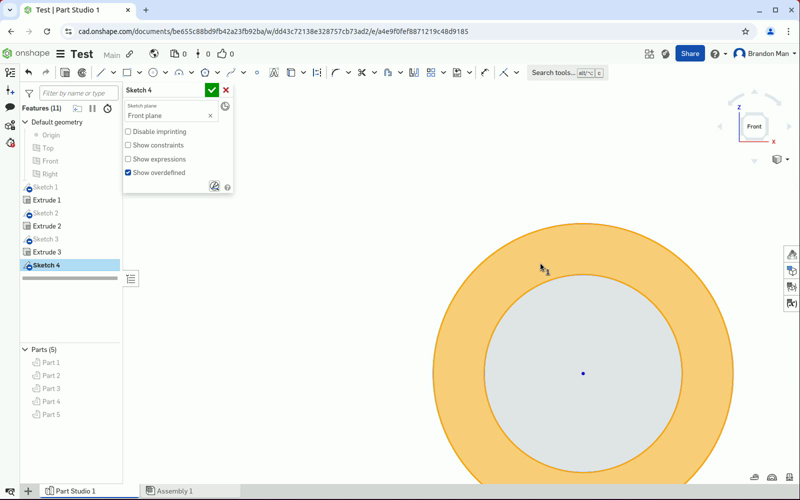
scroll(-6)
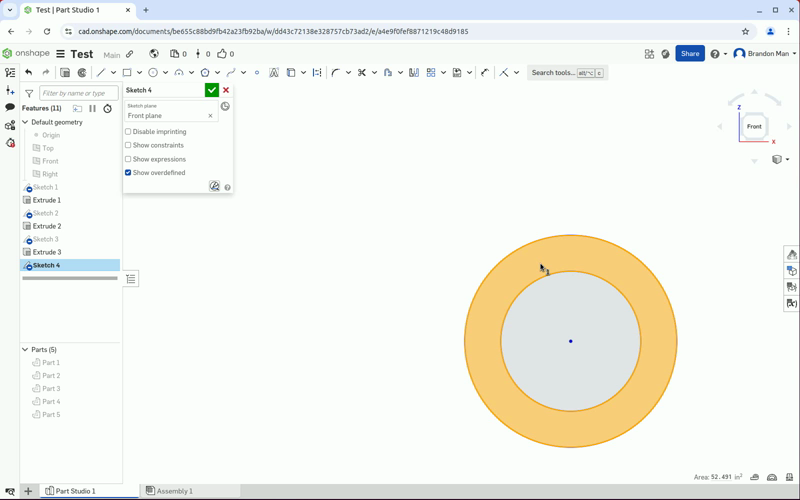
scroll(-6)
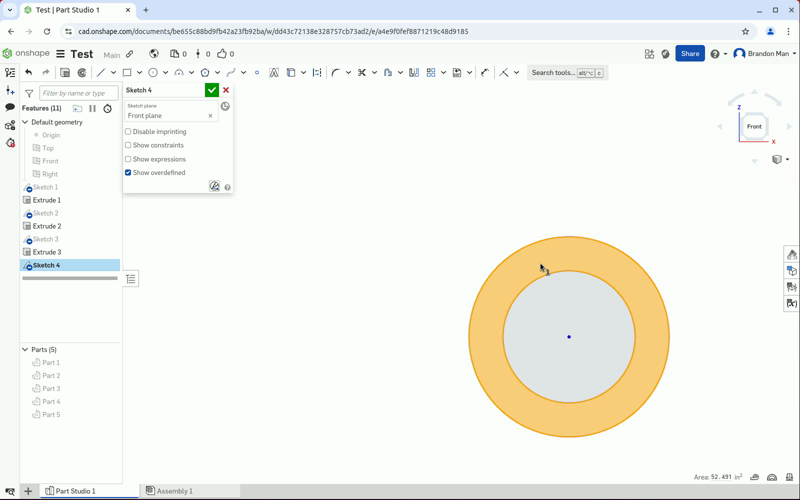
scroll(-6)
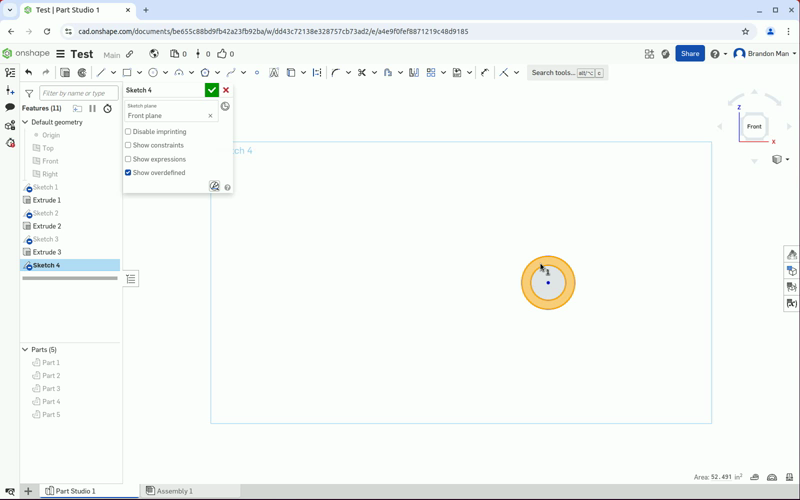
mouse_move(73, 352)
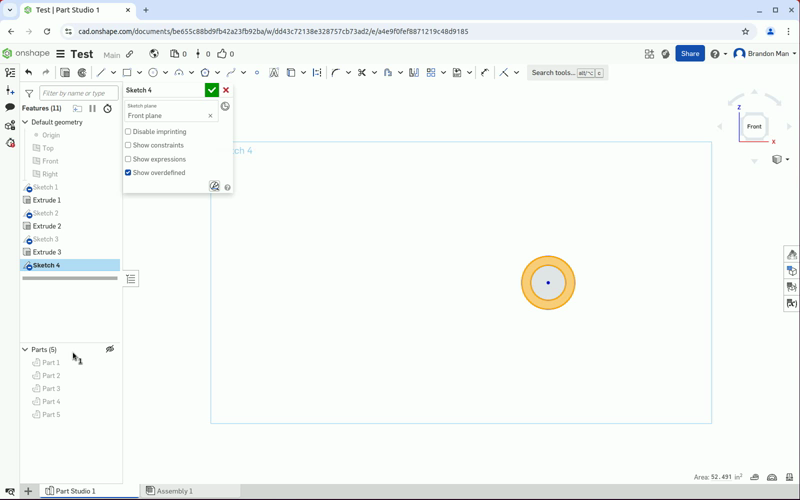
key(shift+y)
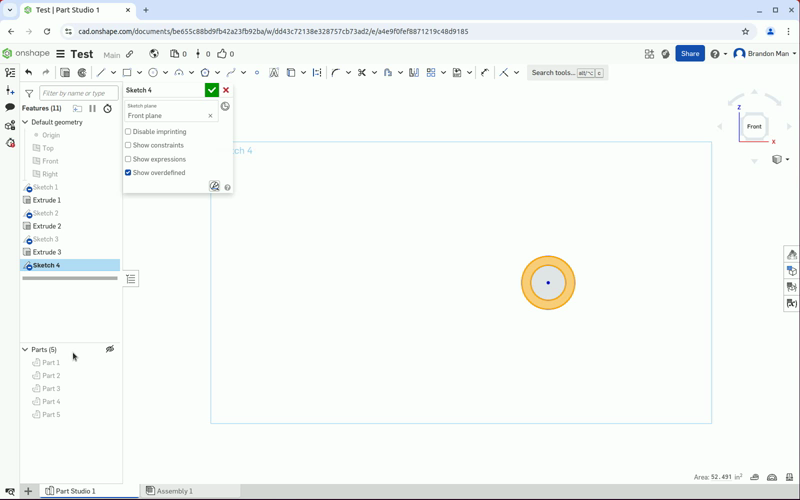
key(shift+e)
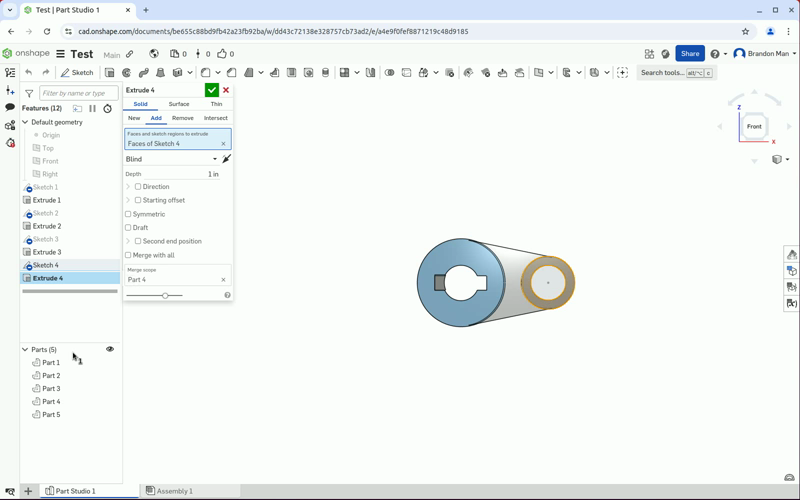
mouse_move(143, 106)
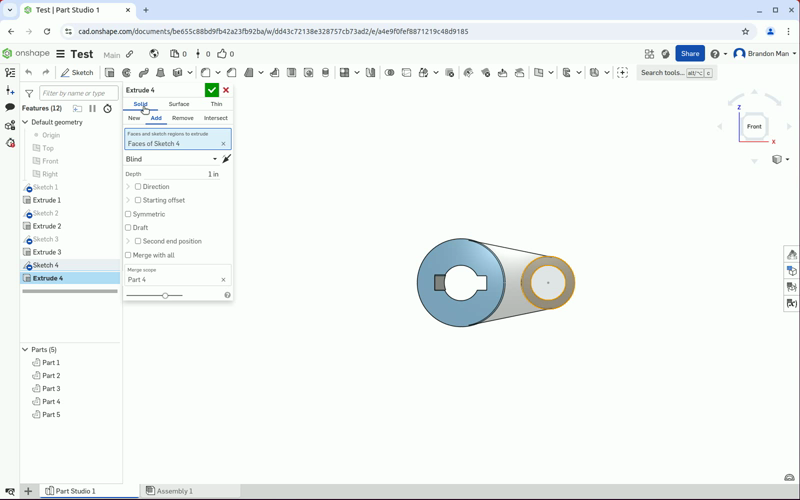
click(143, 106)
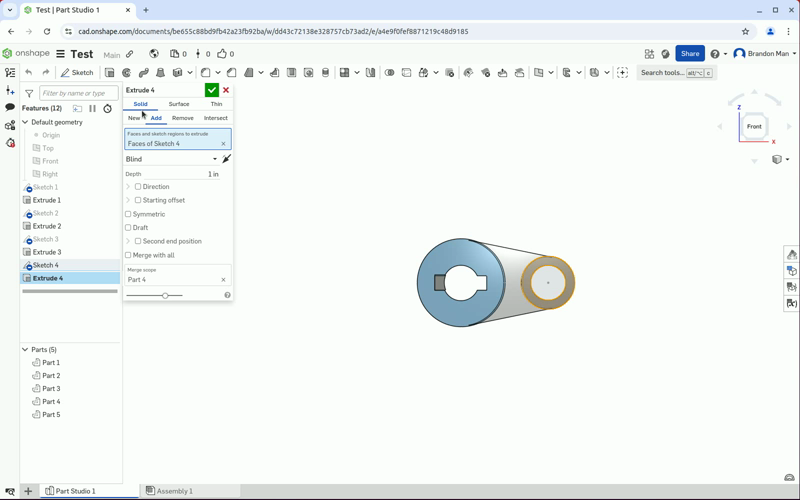
mouse_move(137, 120)
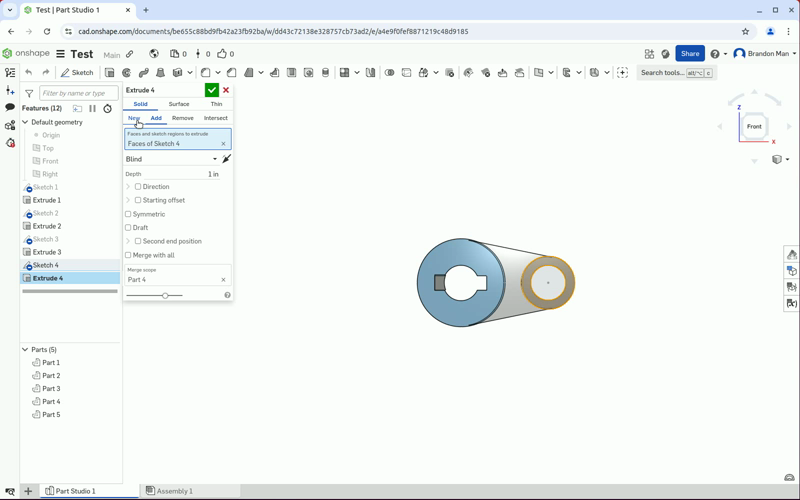
click(137, 120)
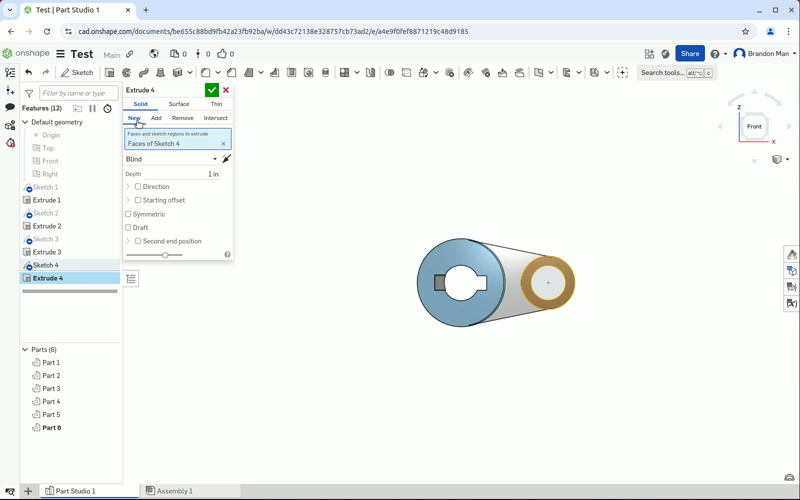
key(tab, 4)
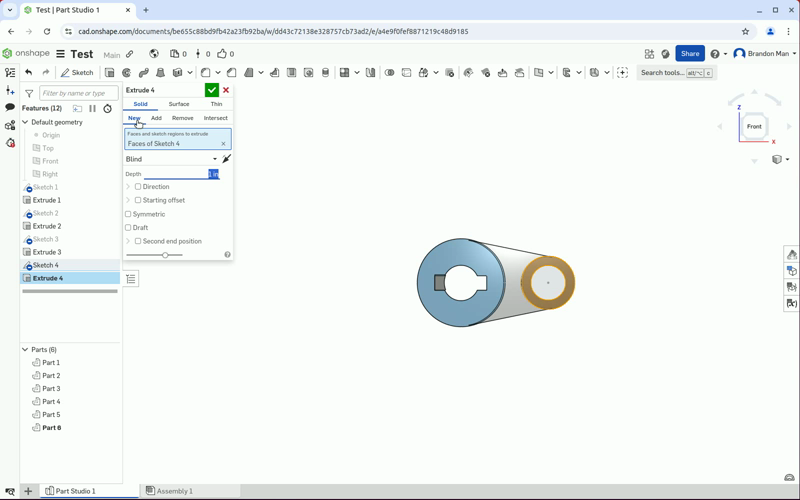
text(8.906)
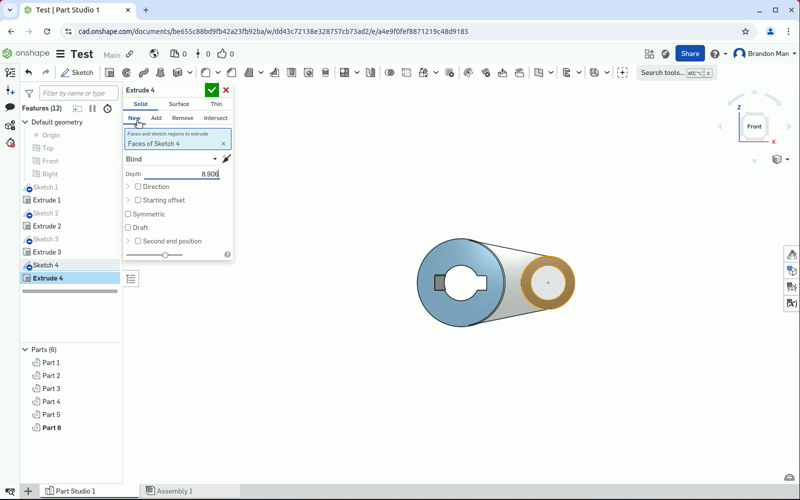
key(enter)
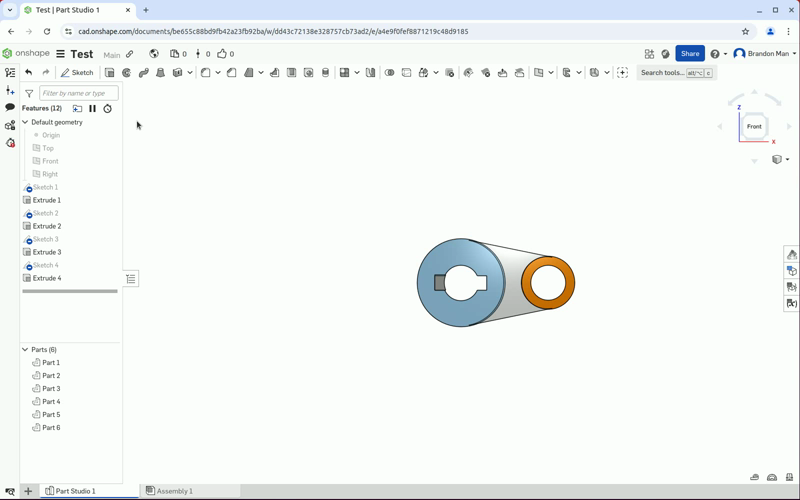
key(shift+h)
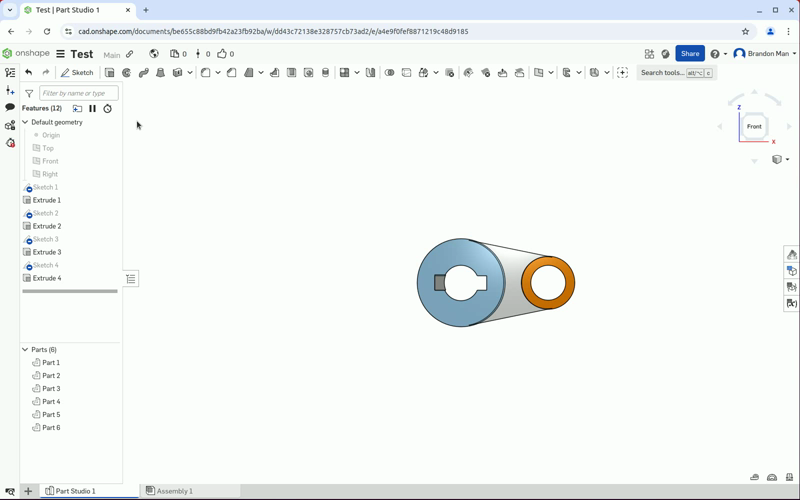
key(shift+h)
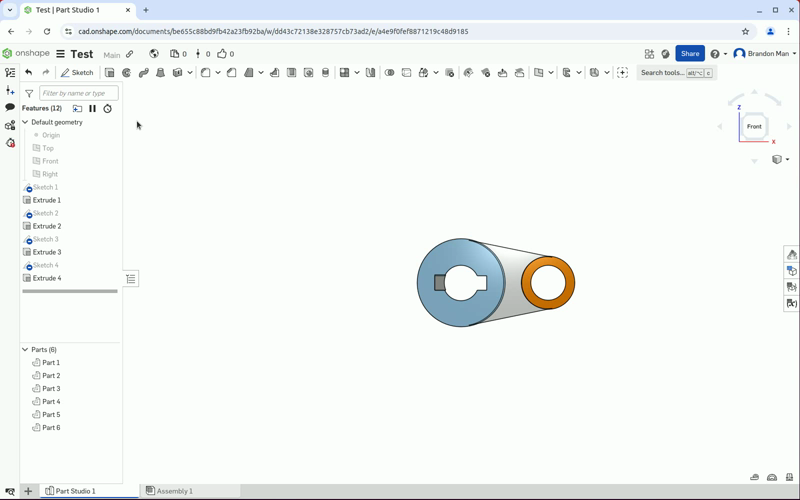
mouse_move(73, 189)
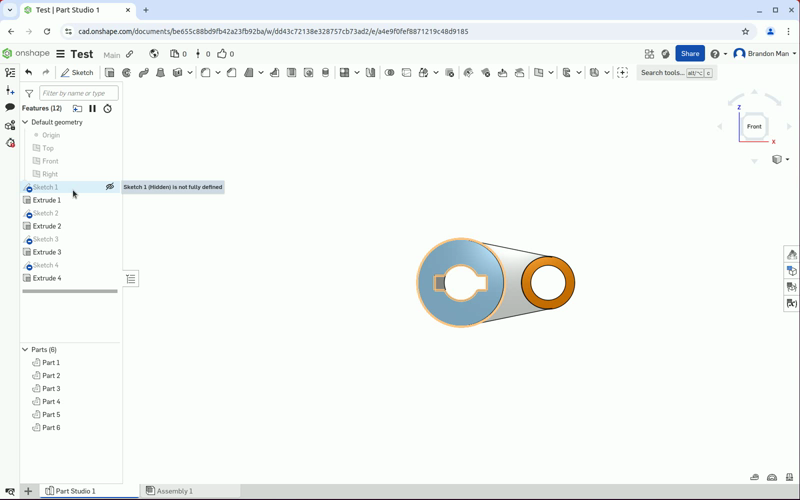
click(73, 189)
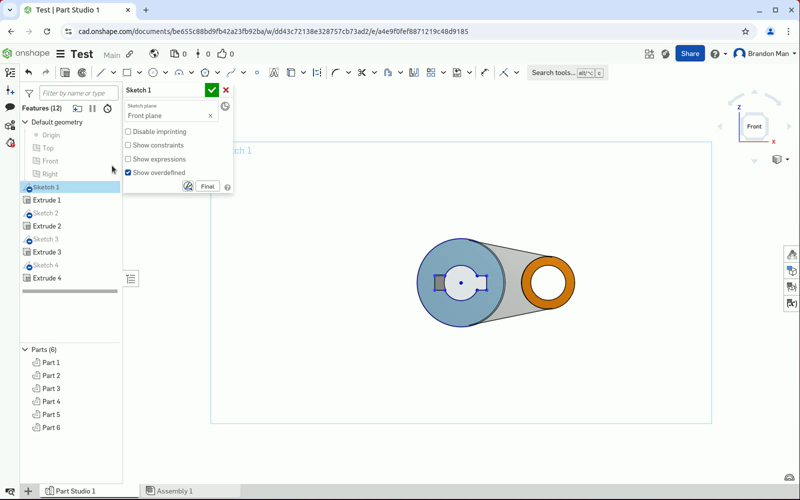
mouse_move(229, 92)
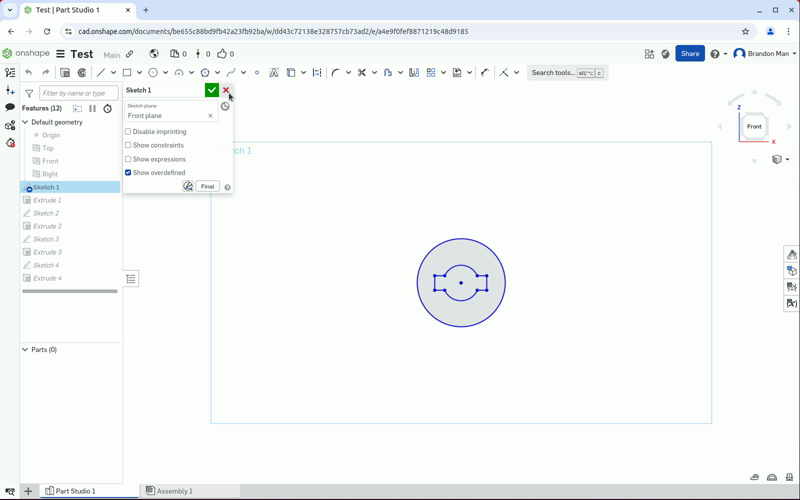
click(229, 92)
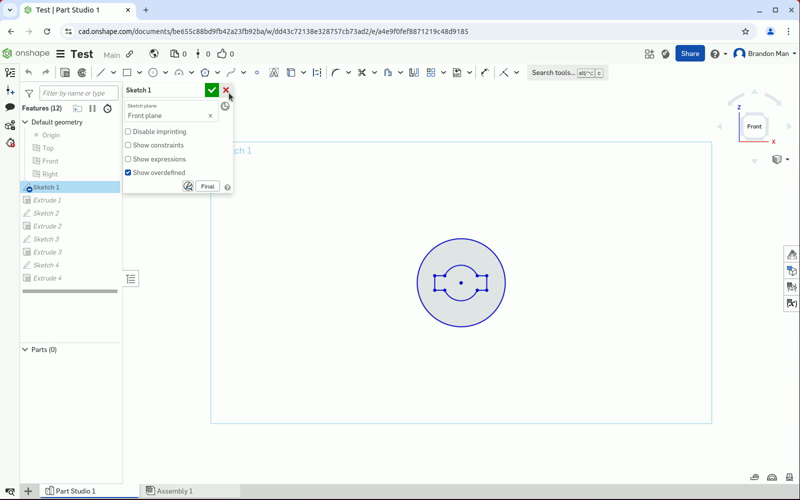
key(shift+s)
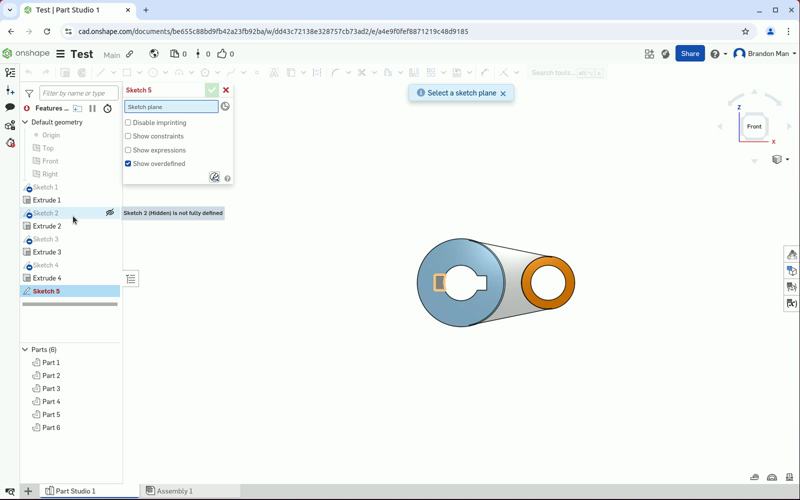
scroll(3)
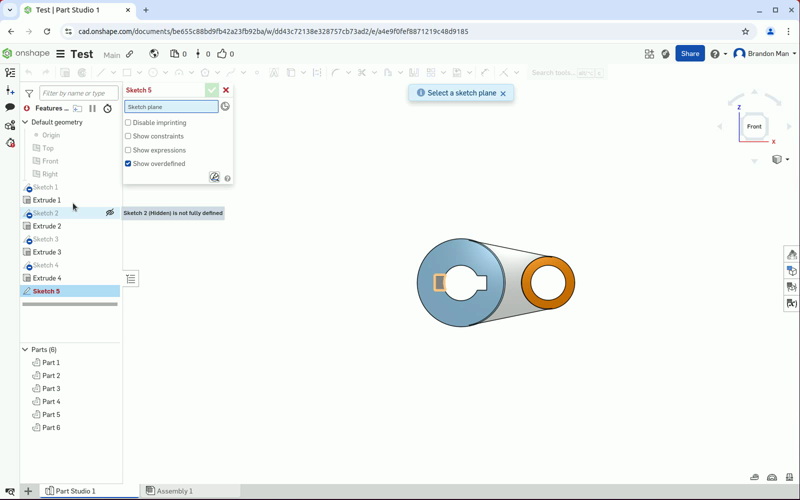
mouse_move(73, 163)
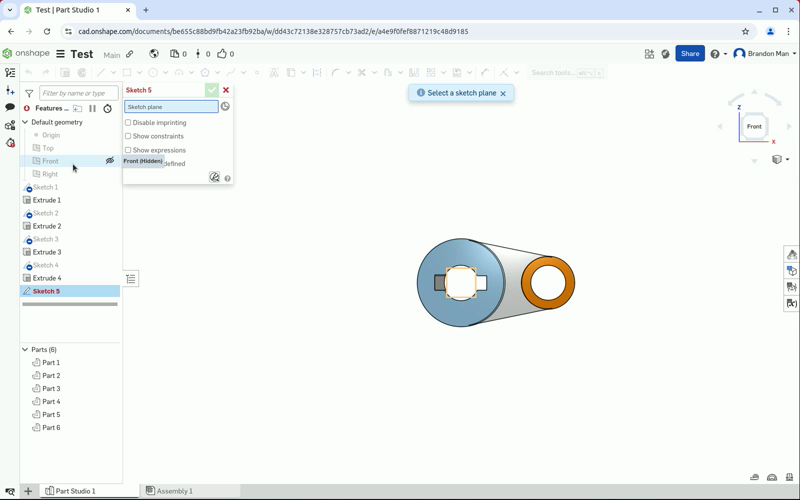
click(73, 163)
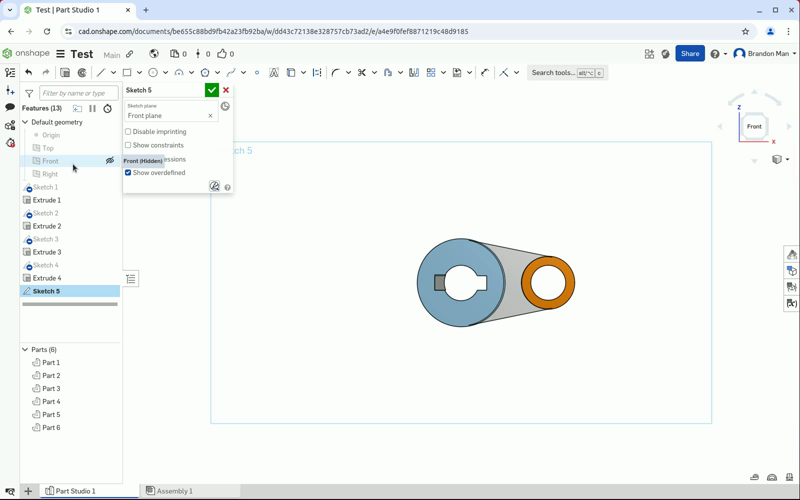
mouse_move(73, 352)
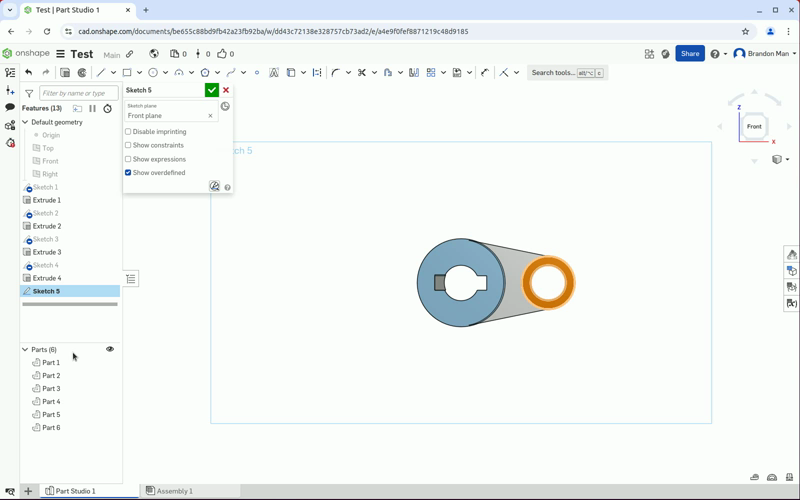
key(y)
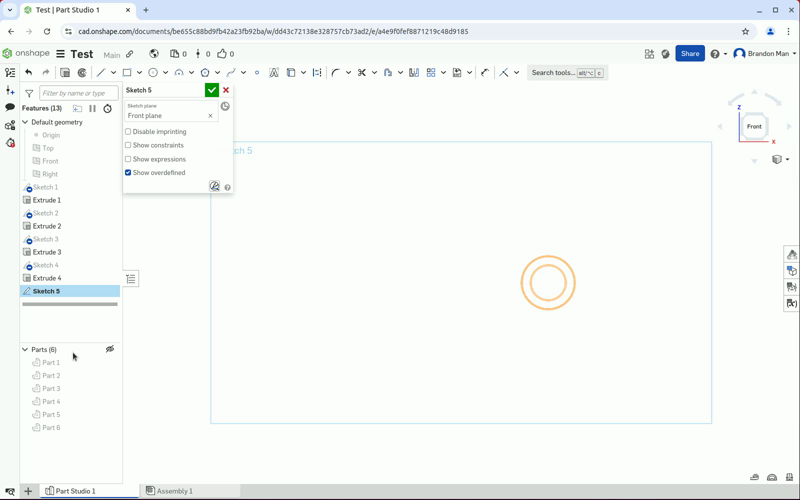
key(c)
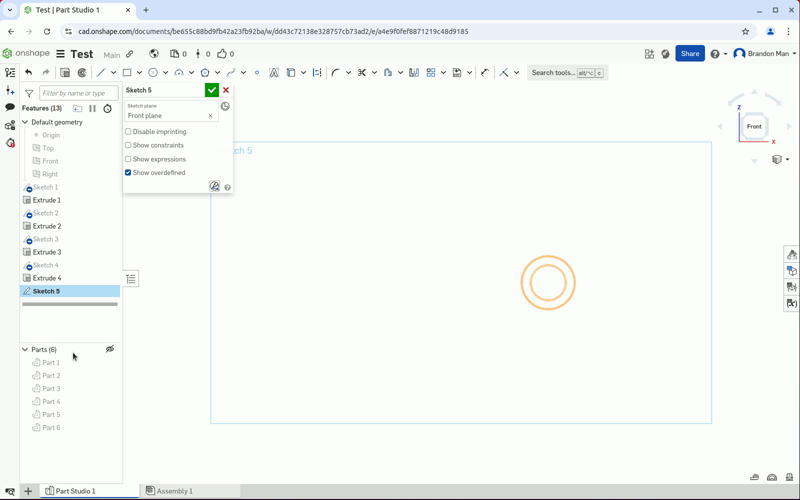
key_down(shift)
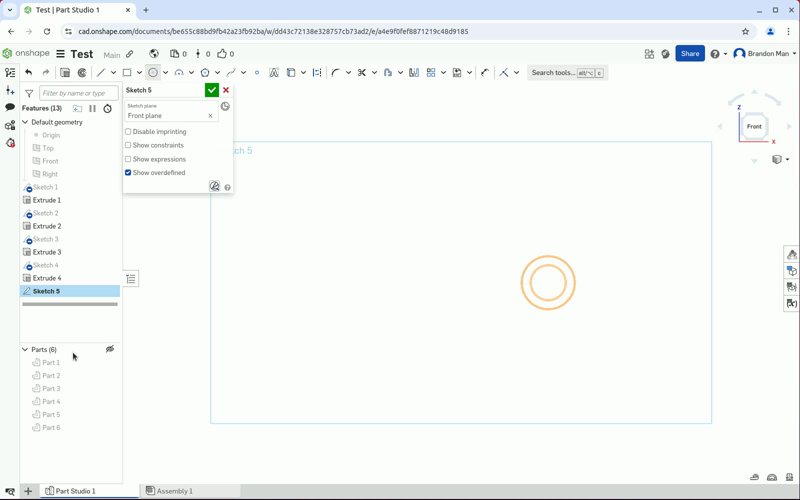
mouse_move(461, 282)
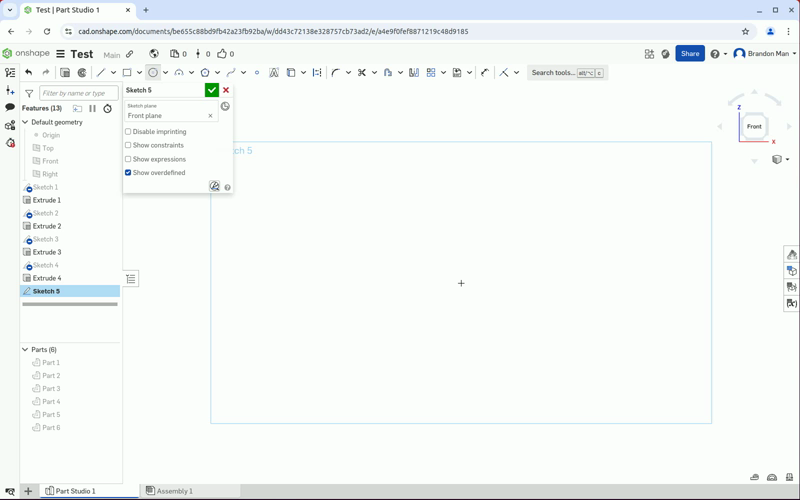
click(461, 282)
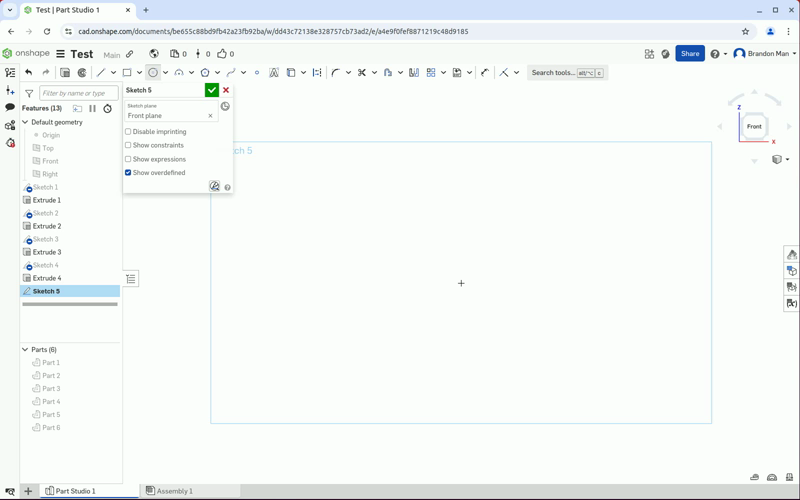
key_up(shift)
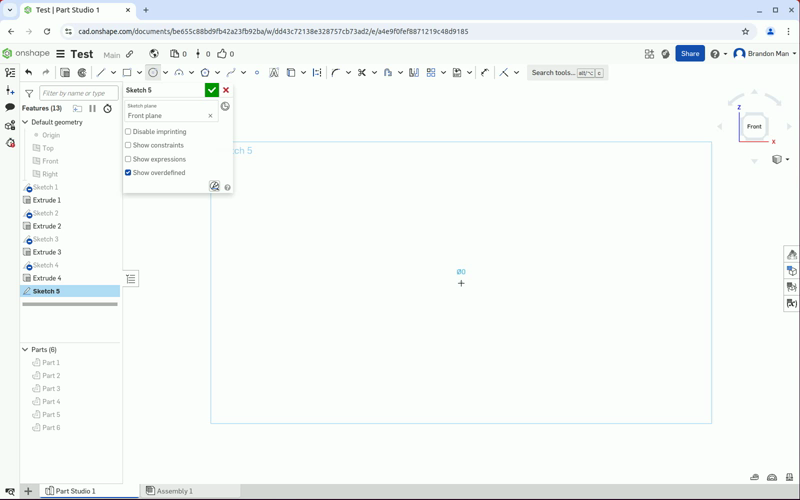
mouse_move(505, 282)
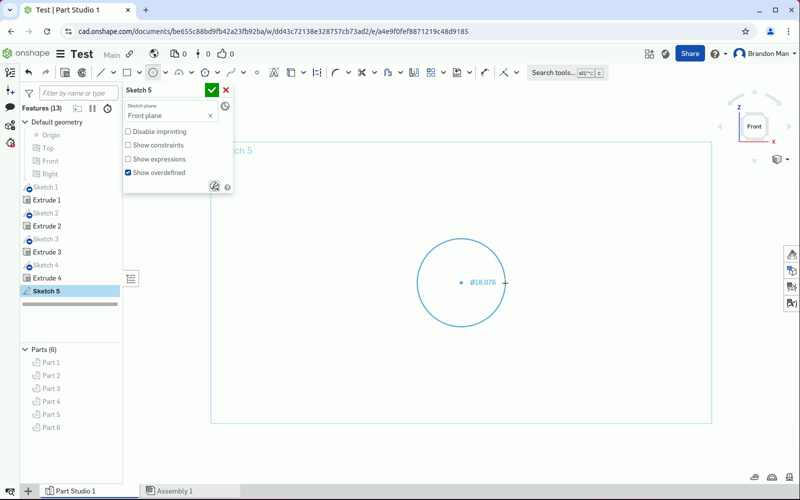
click(505, 282)
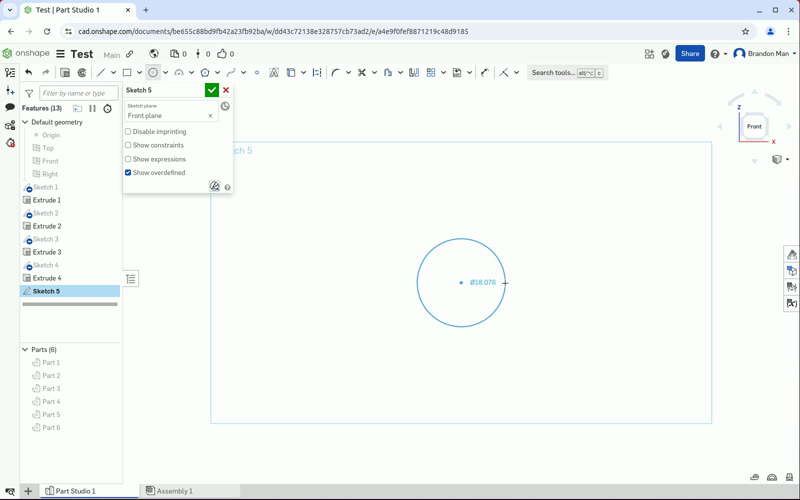
key(esc)
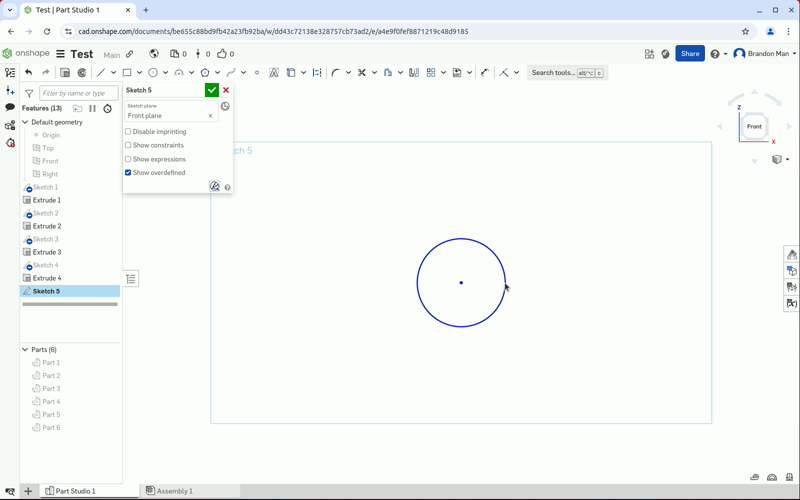
key(l)
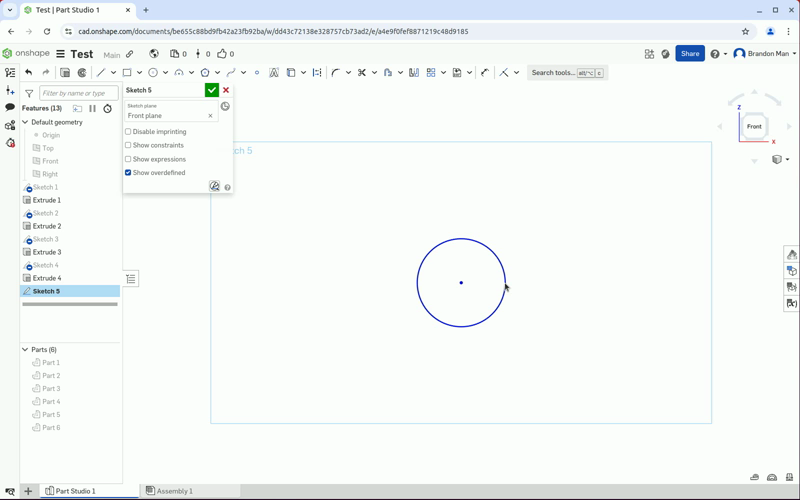
key_down(shift)
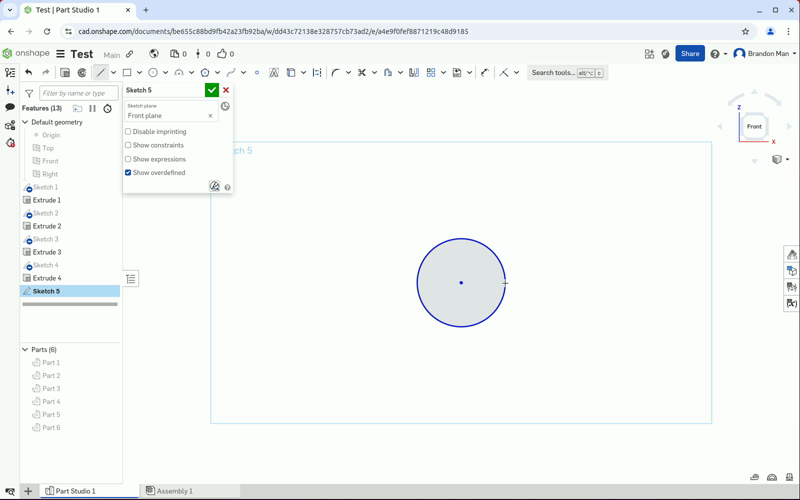
mouse_move(434, 290)
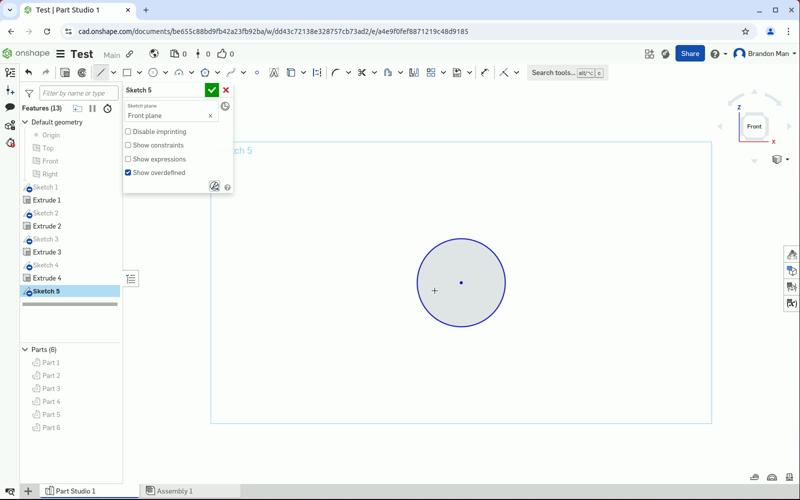
click(434, 290)
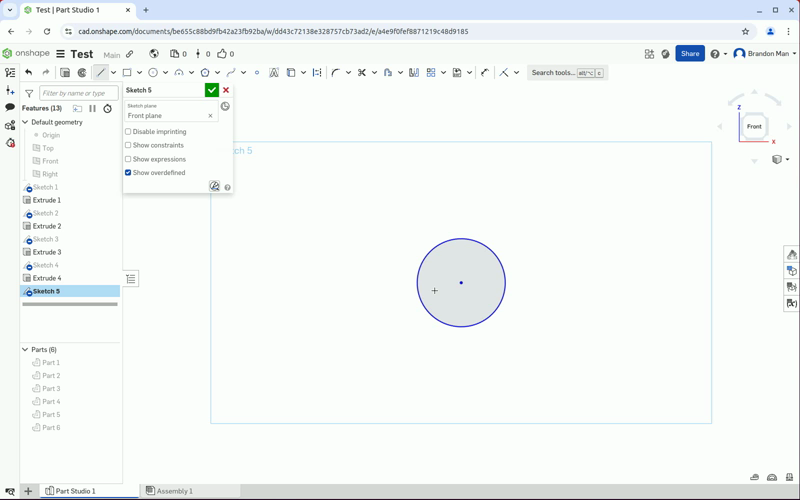
key_up(shift)
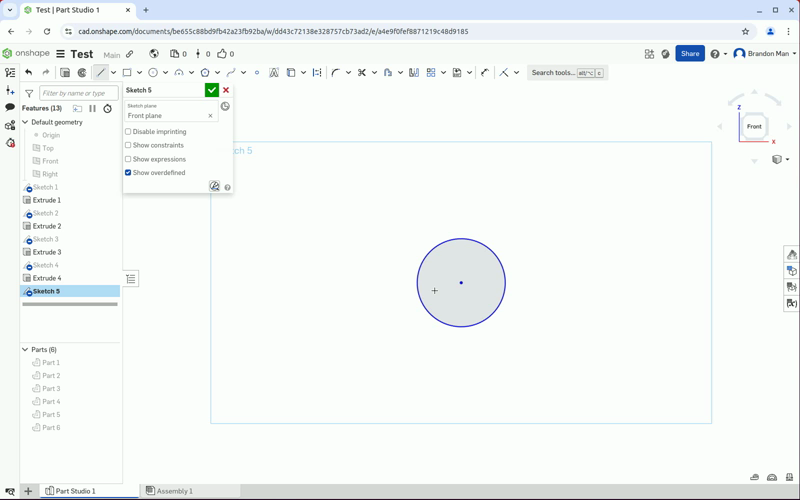
key_down(shift)
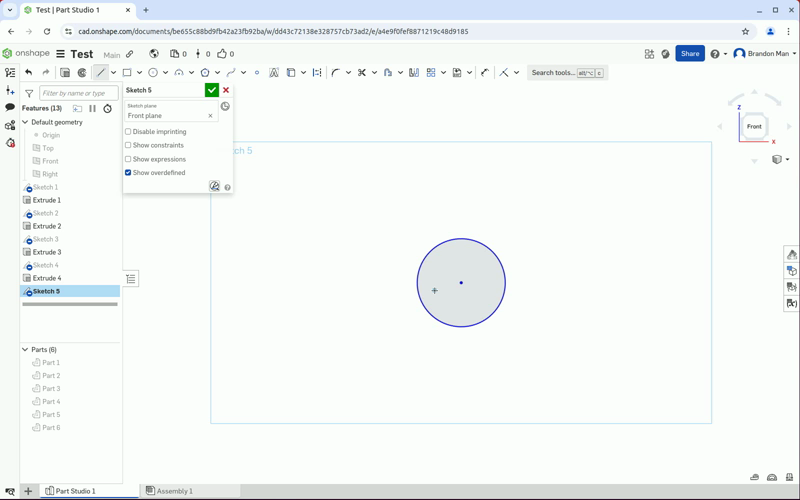
mouse_move(464, 290)
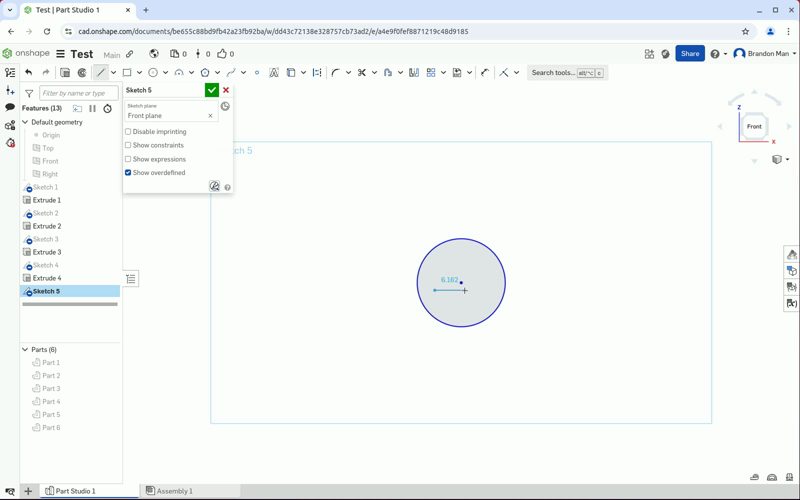
mouse_move(444, 290)
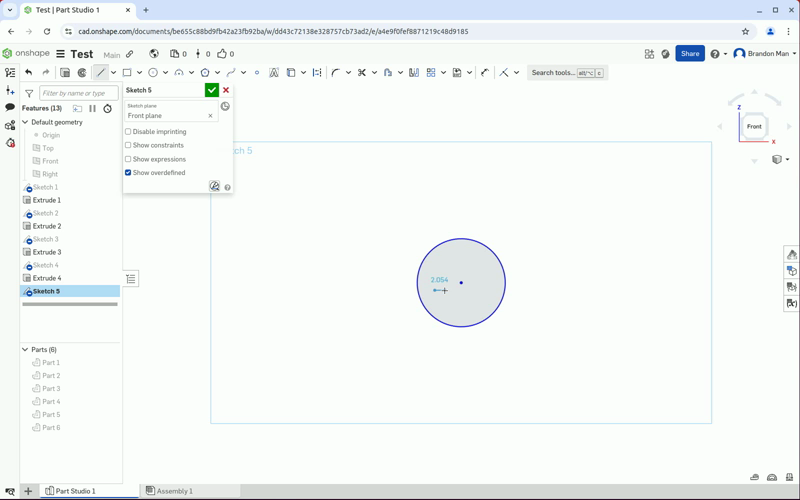
click(444, 290)
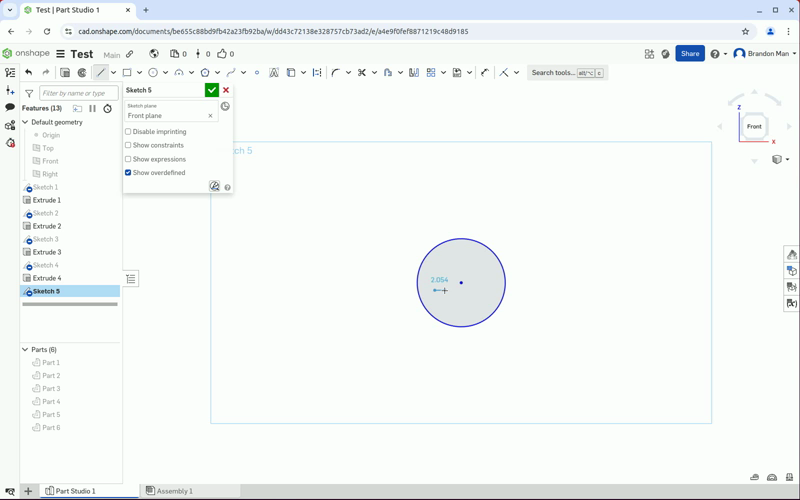
key_up(shift)
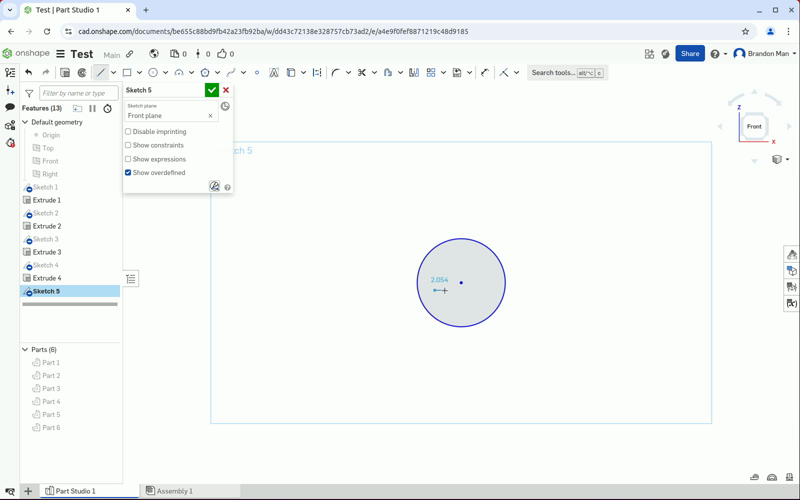
key(esc)
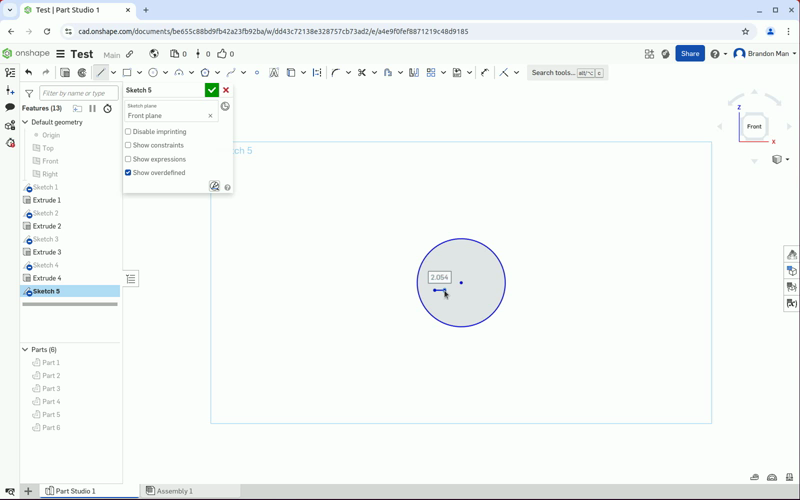
key(a)
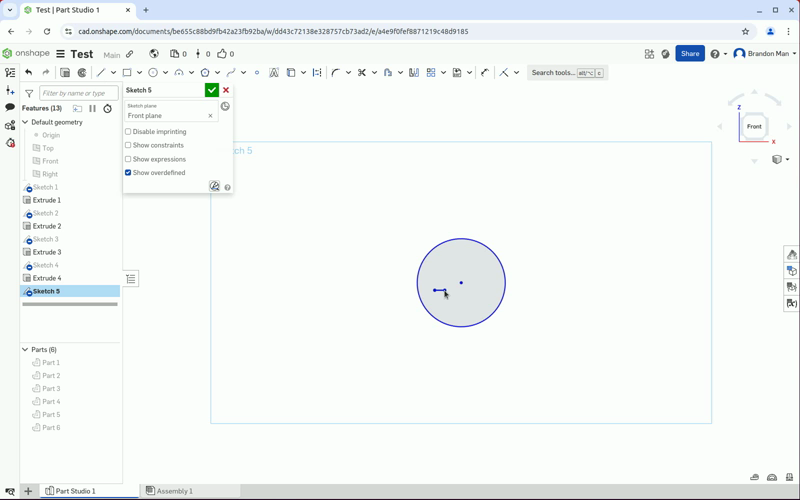
mouse_move(444, 290)
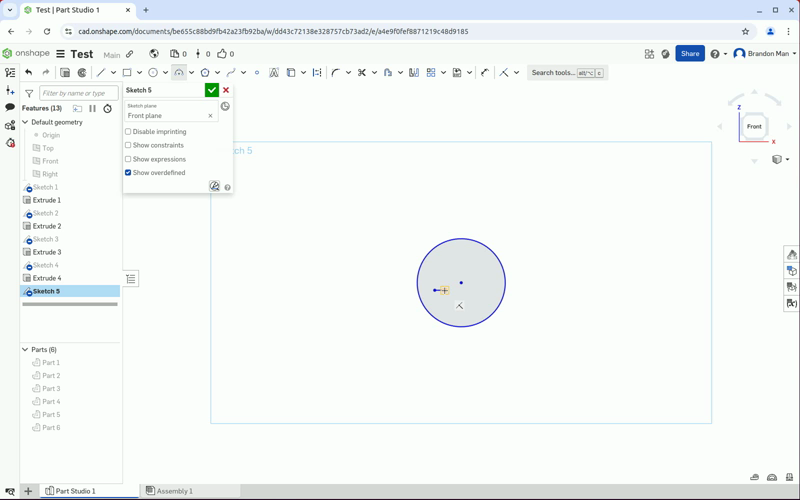
click(444, 290)
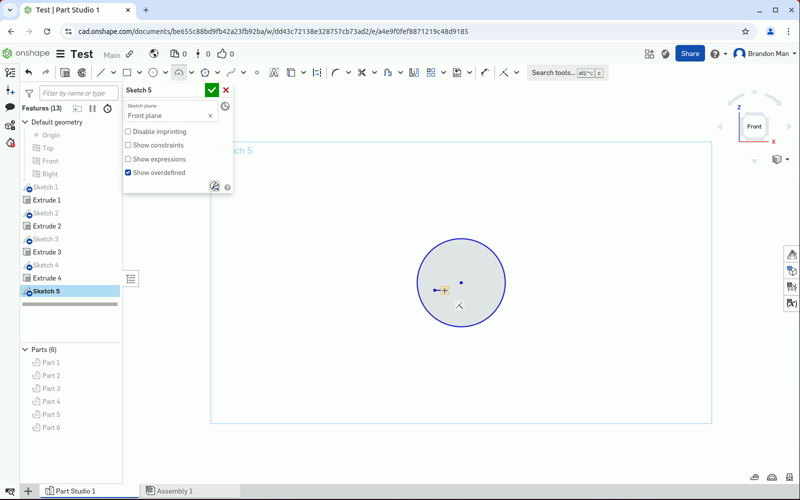
key_down(shift)
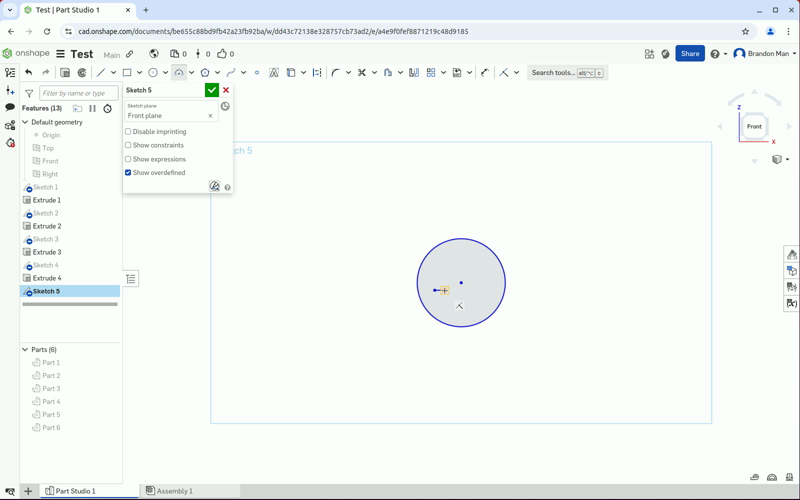
mouse_move(477, 290)
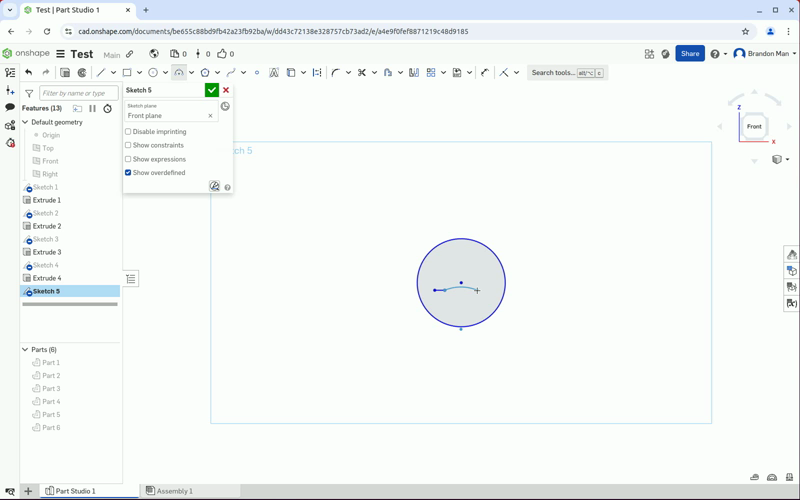
click(477, 290)
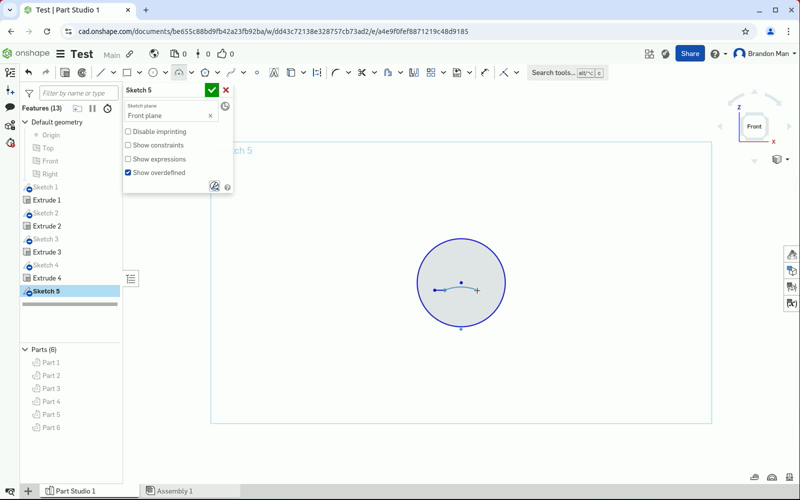
mouse_move(460, 300)
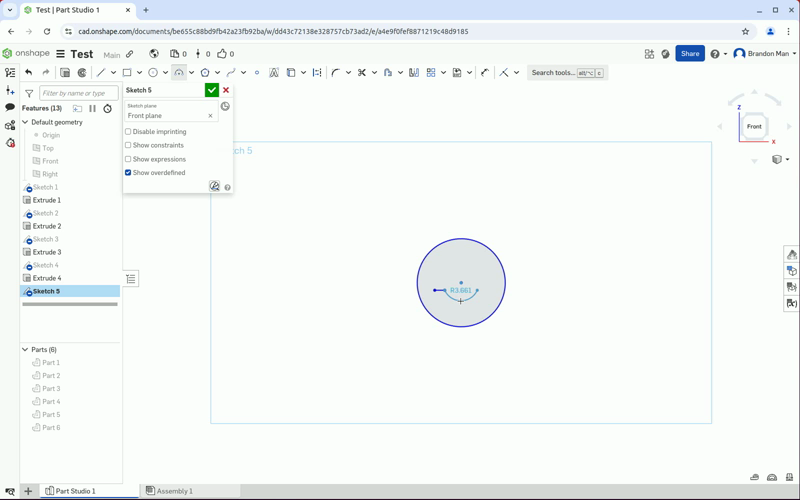
click(460, 300)
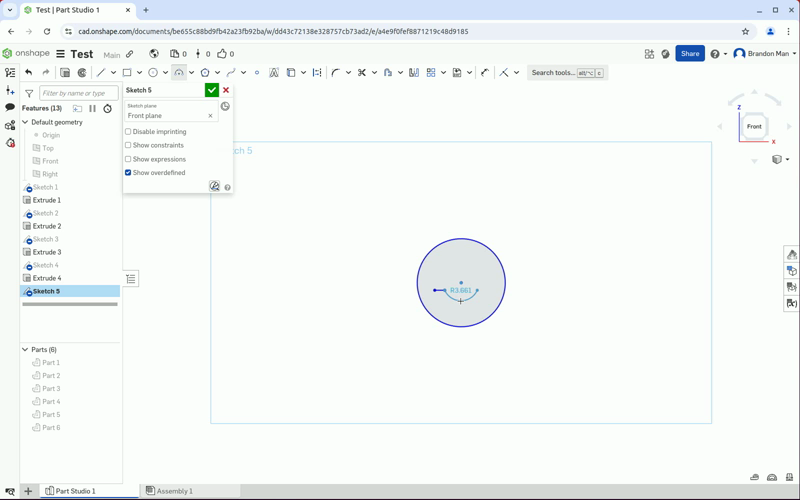
key_up(shift)
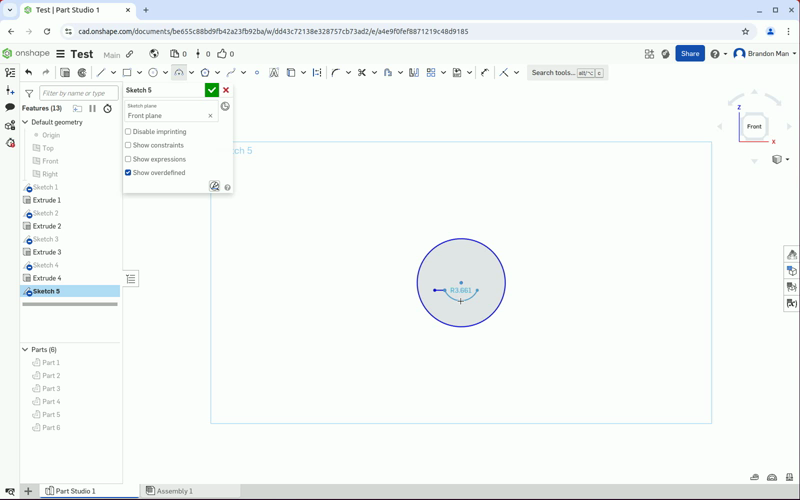
key(esc)
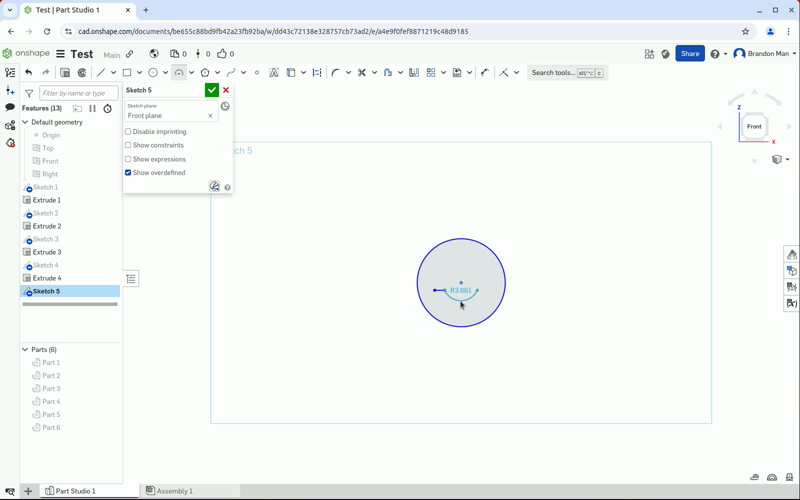
key(l)
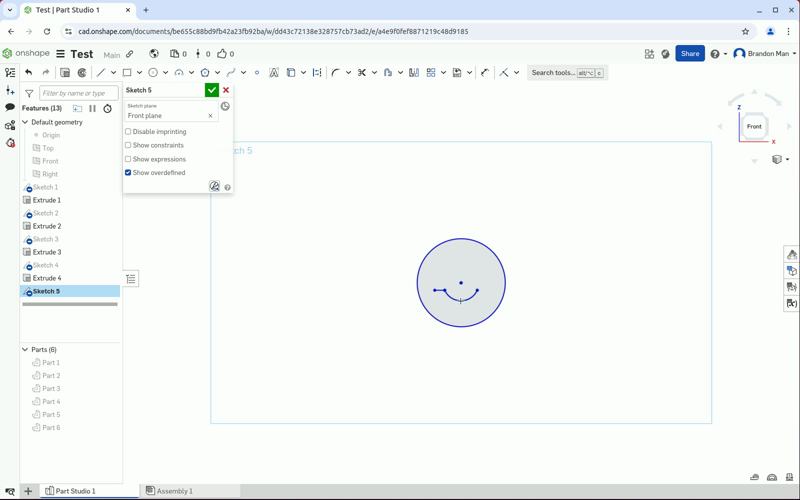
mouse_move(477, 290)
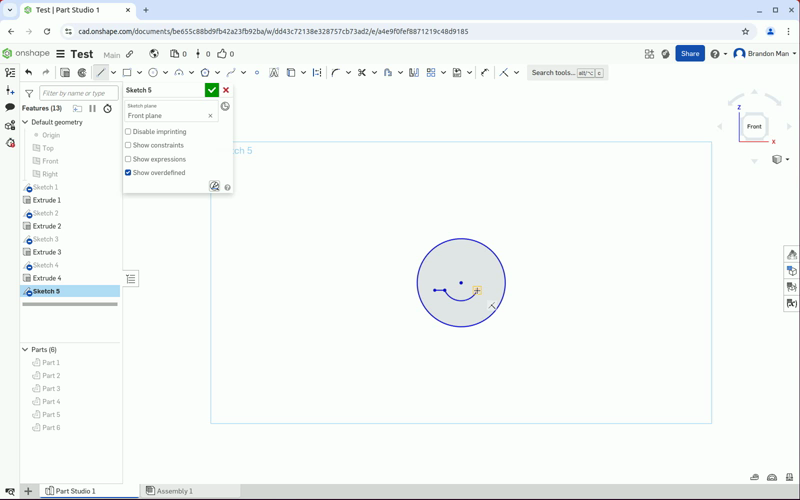
click(477, 290)
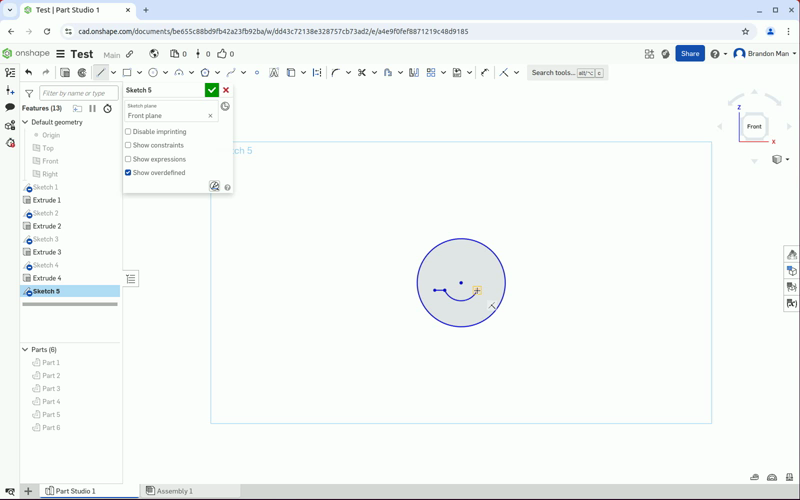
key_down(shift)
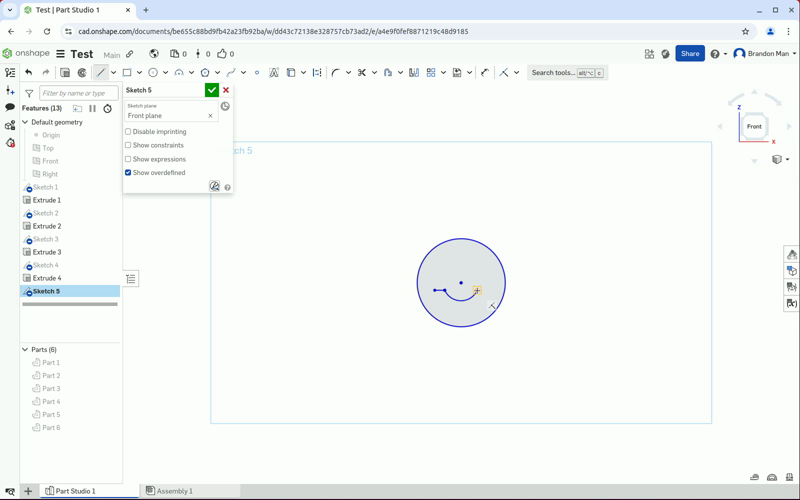
mouse_move(507, 290)
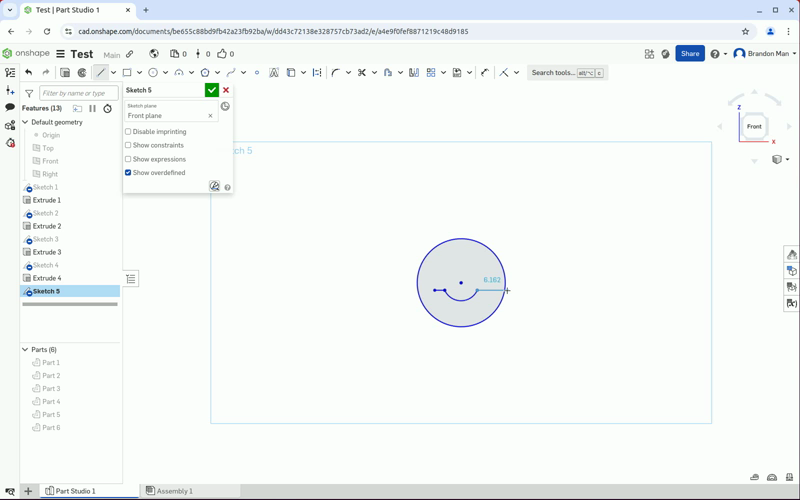
mouse_move(486, 290)
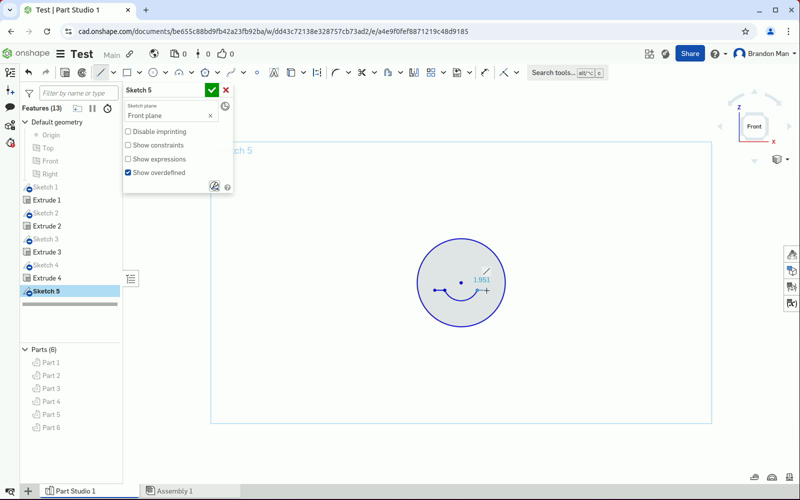
click(486, 290)
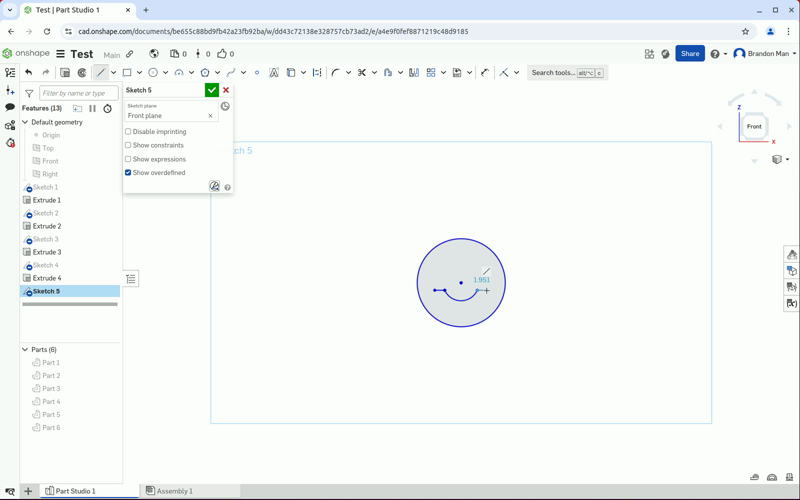
key_up(shift)
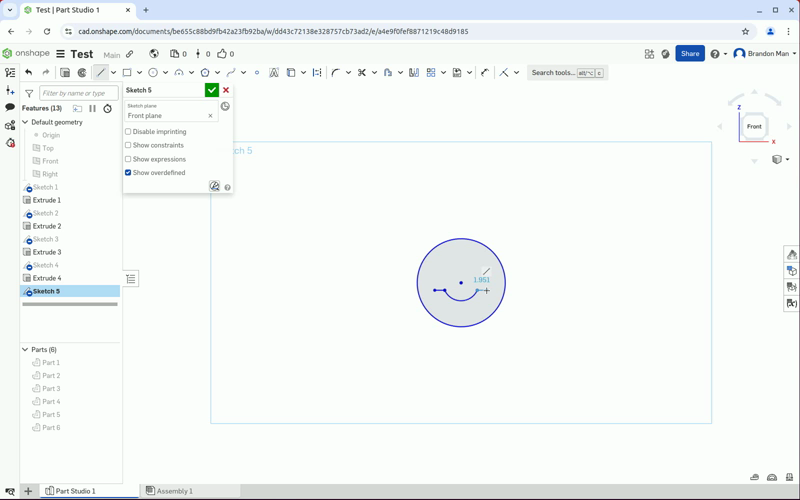
key_down(shift)
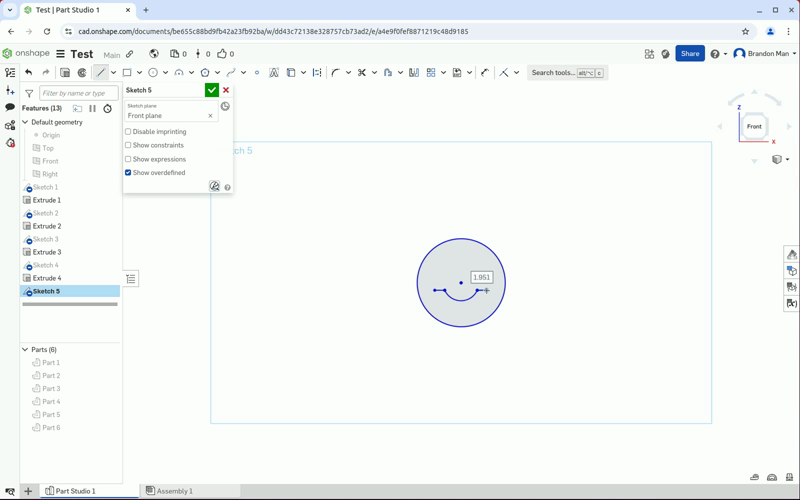
mouse_move(516, 290)
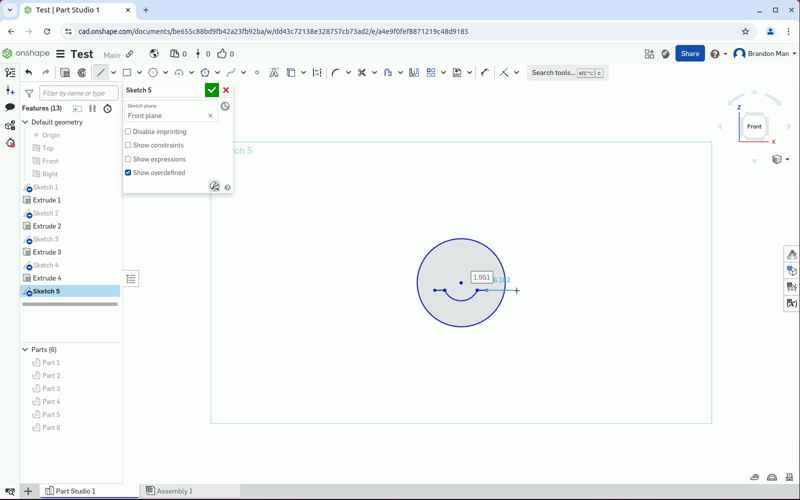
mouse_move(486, 275)
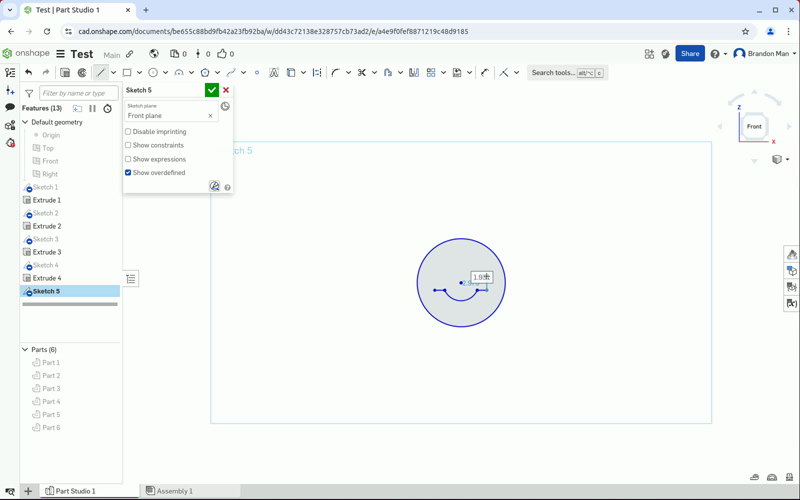
click(486, 275)
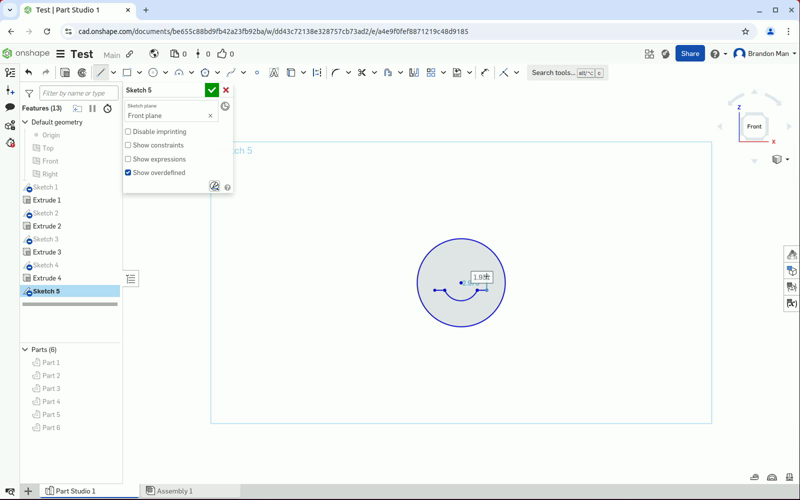
key_up(shift)
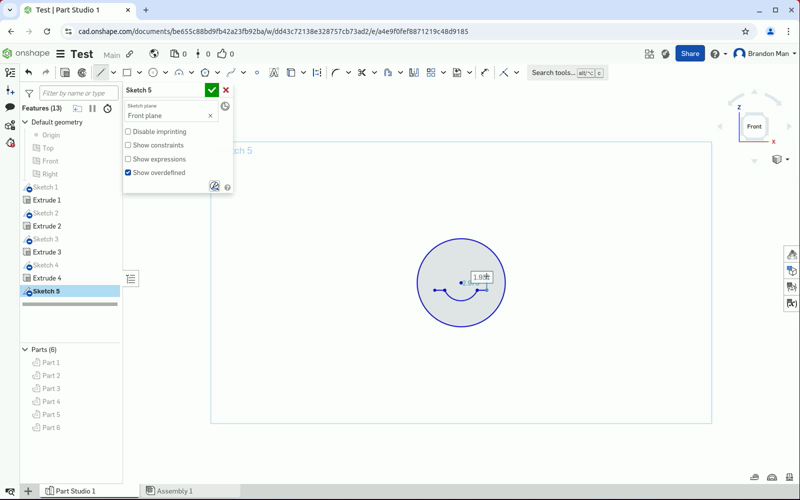
key_down(shift)
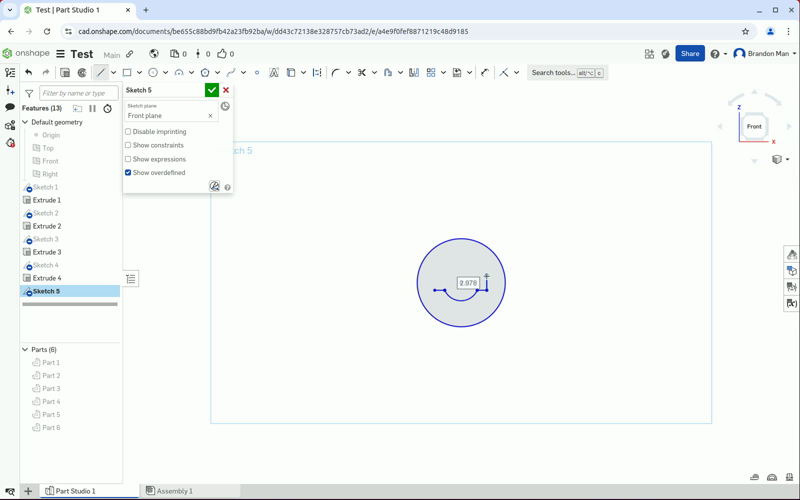
mouse_move(516, 275)
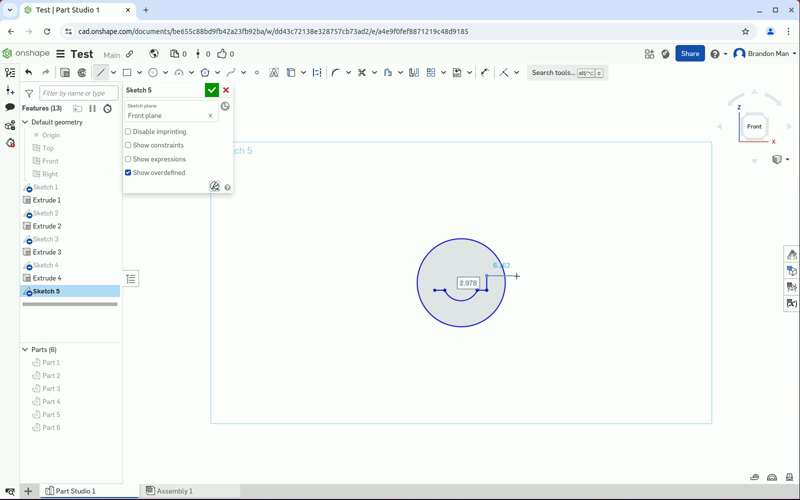
mouse_move(477, 275)
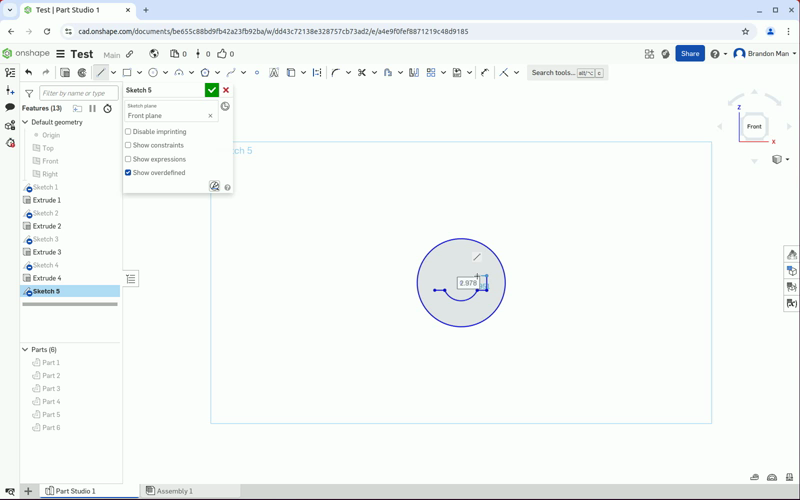
click(477, 275)
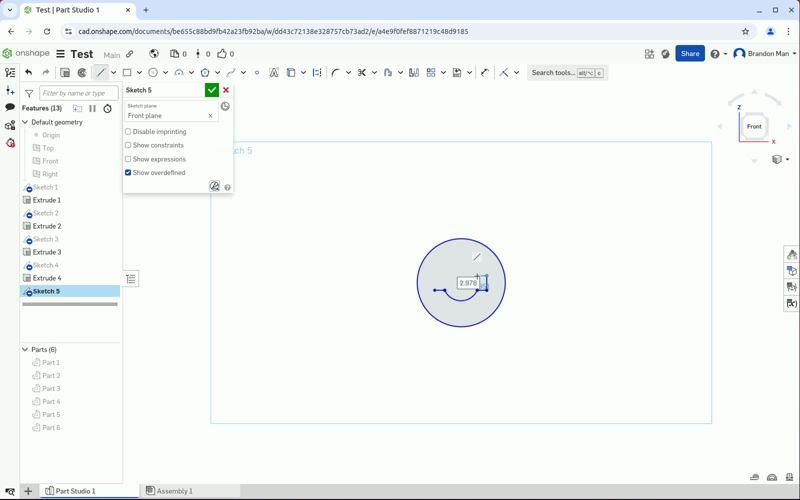
key_up(shift)
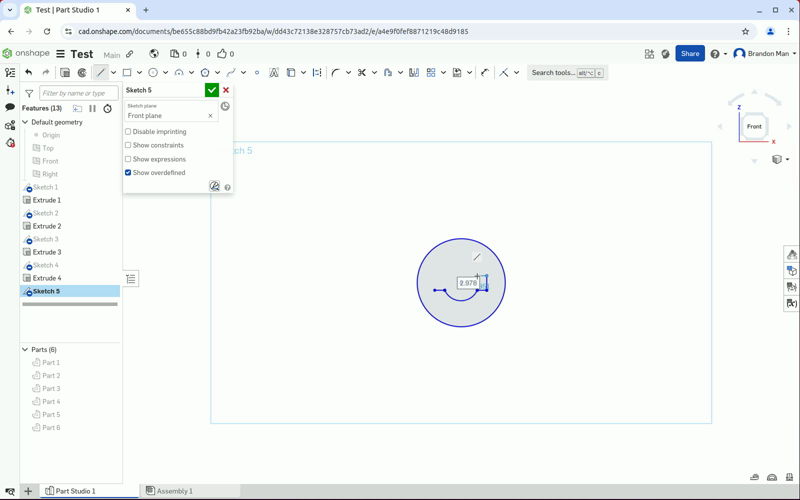
key(esc)
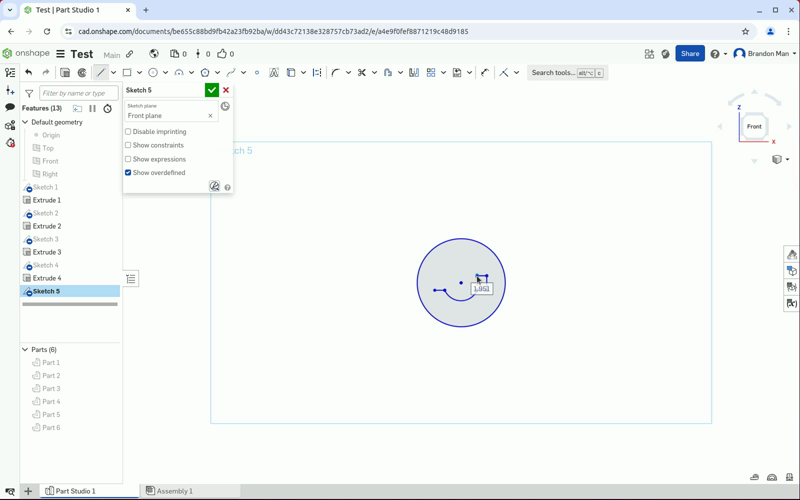
key(a)
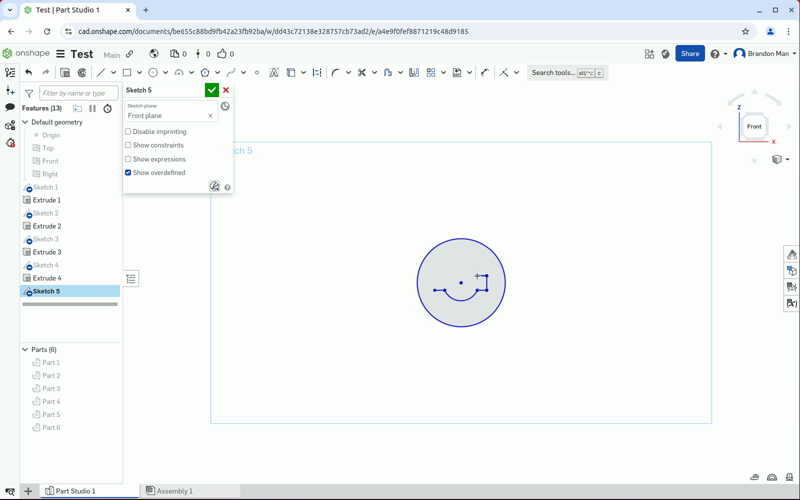
mouse_move(477, 275)
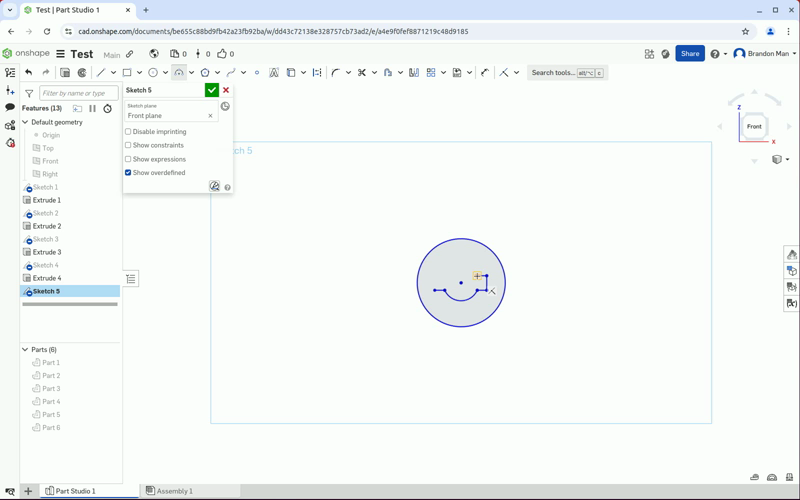
click(477, 275)
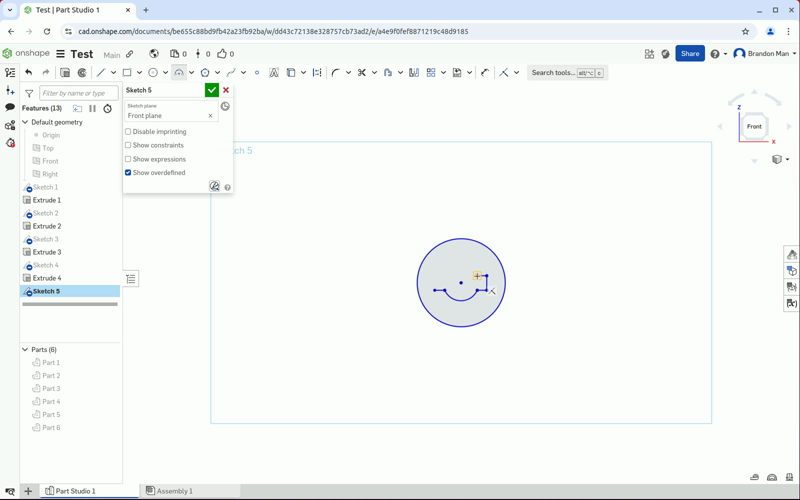
key_down(shift)
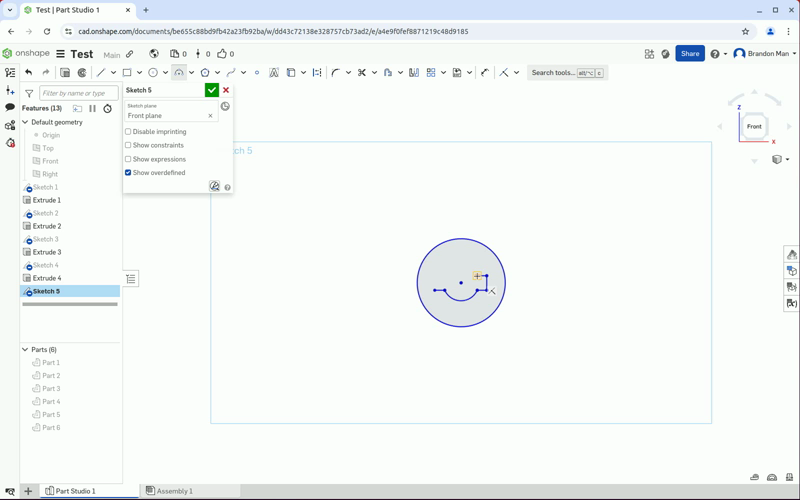
mouse_move(444, 275)
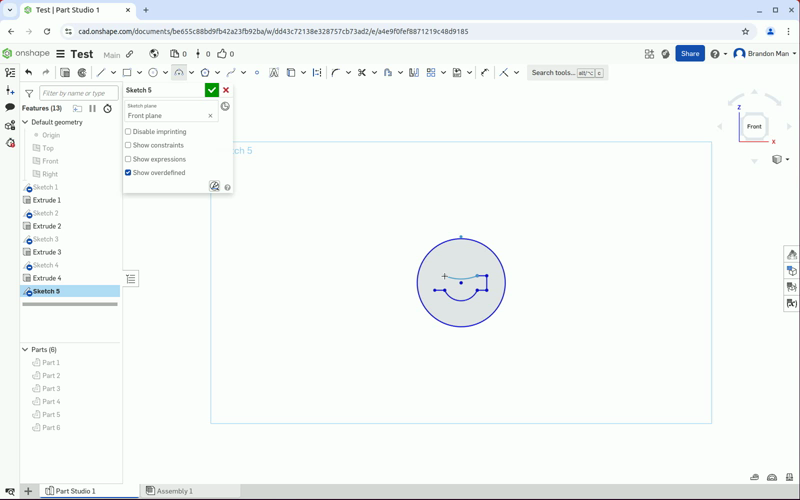
click(444, 275)
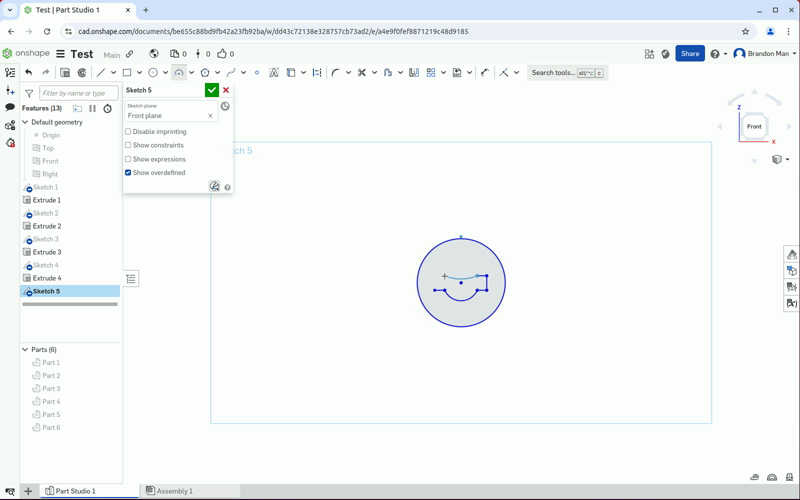
mouse_move(460, 265)
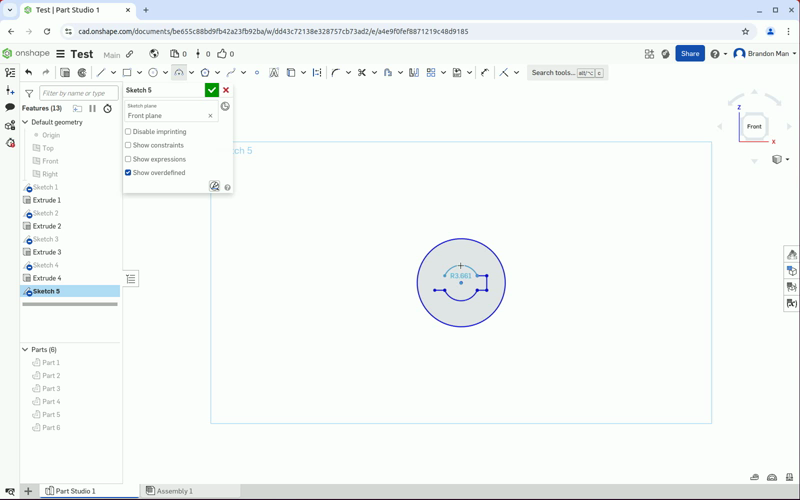
click(460, 265)
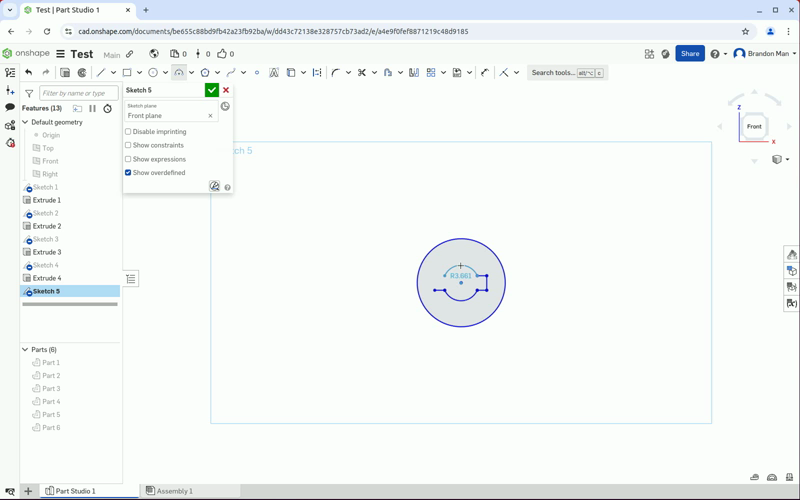
key_up(shift)
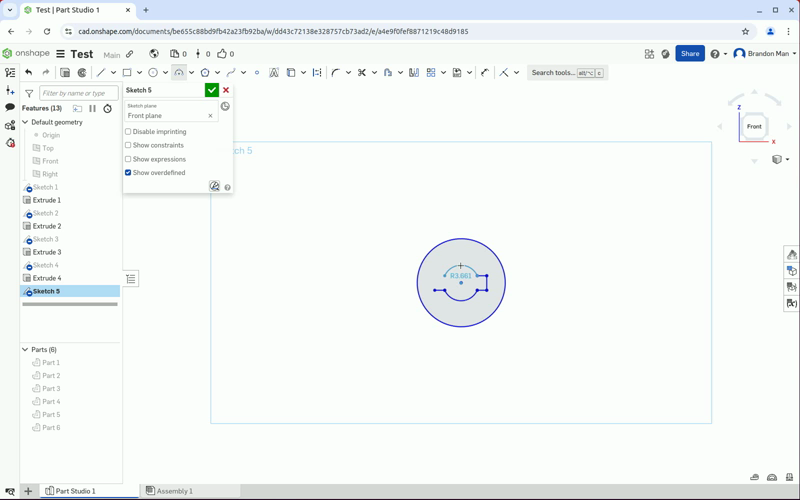
key(esc)
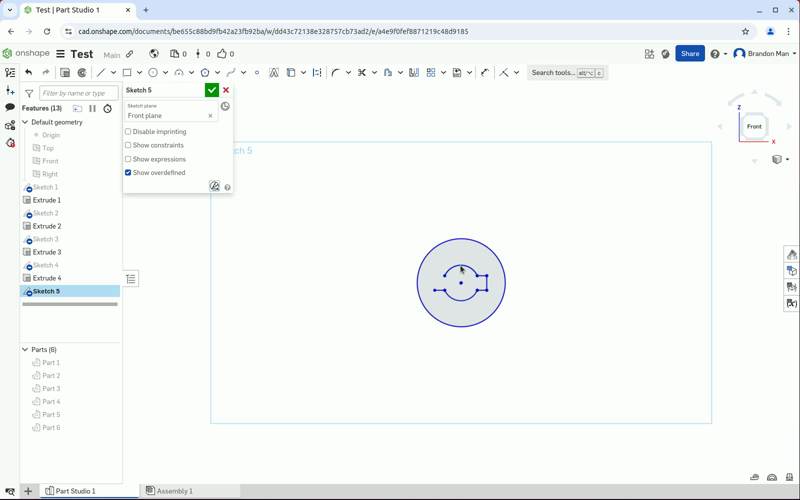
key(l)
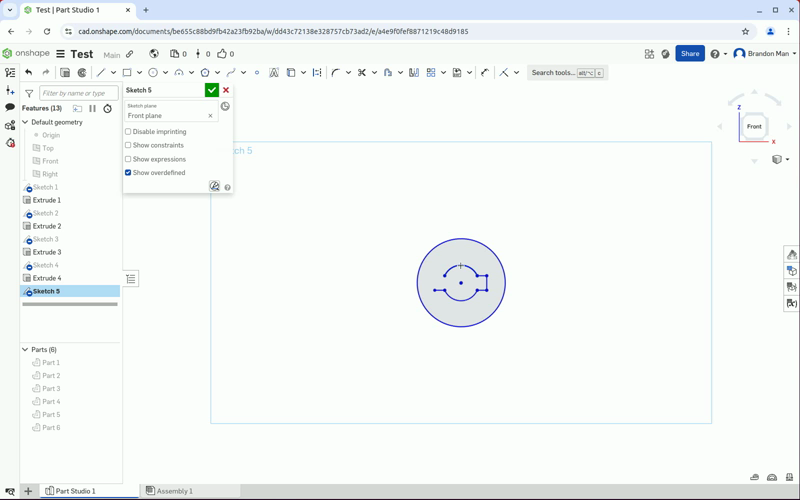
mouse_move(444, 275)
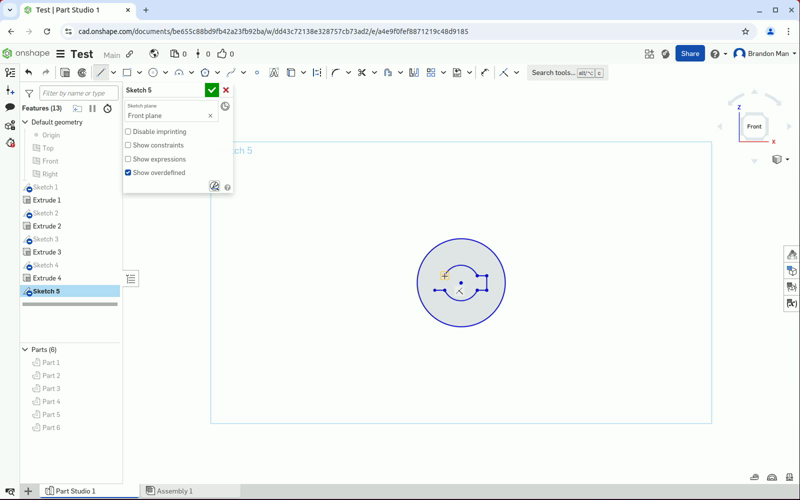
click(444, 275)
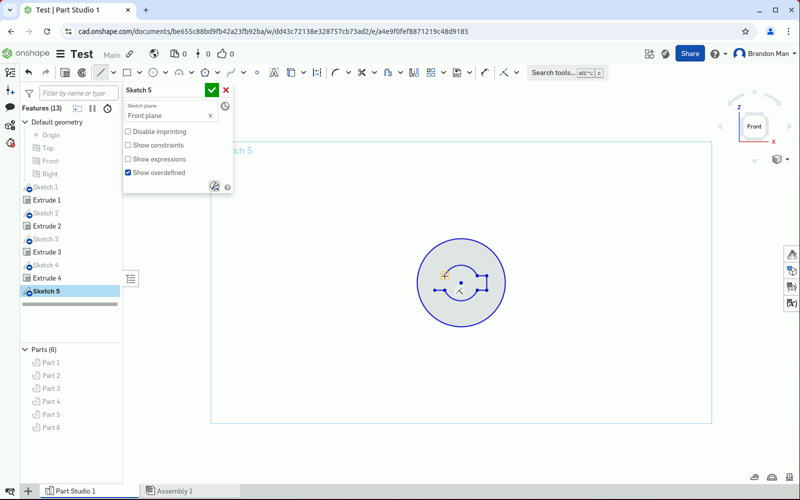
key_down(shift)
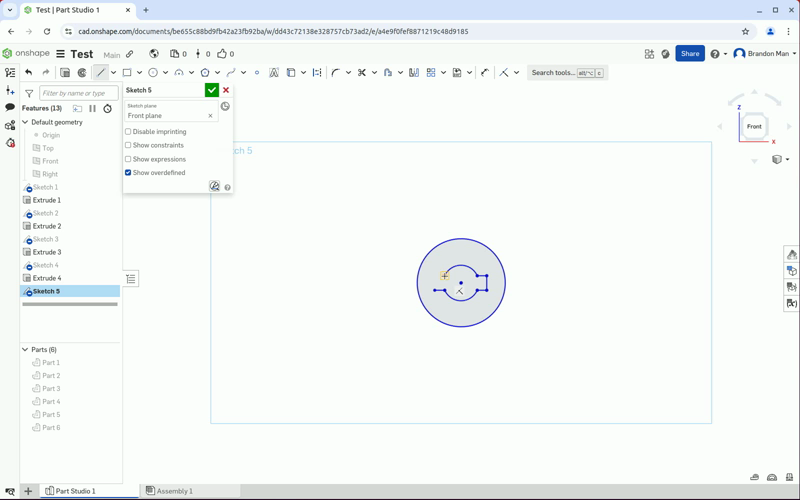
mouse_move(474, 275)
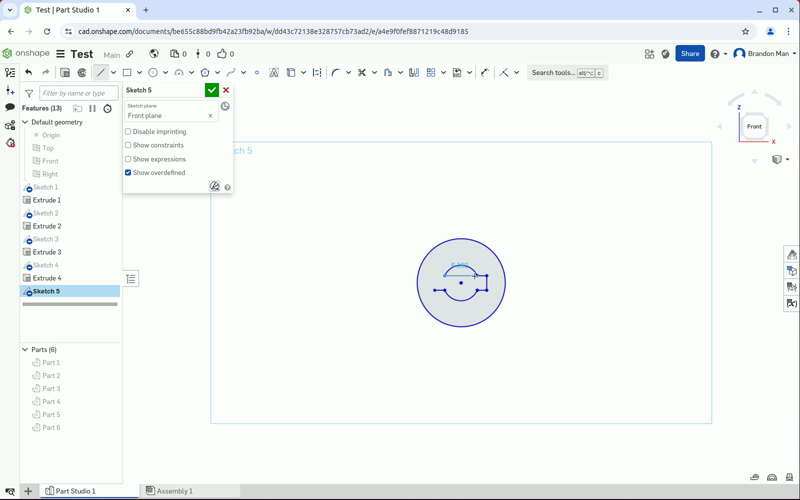
mouse_move(434, 275)
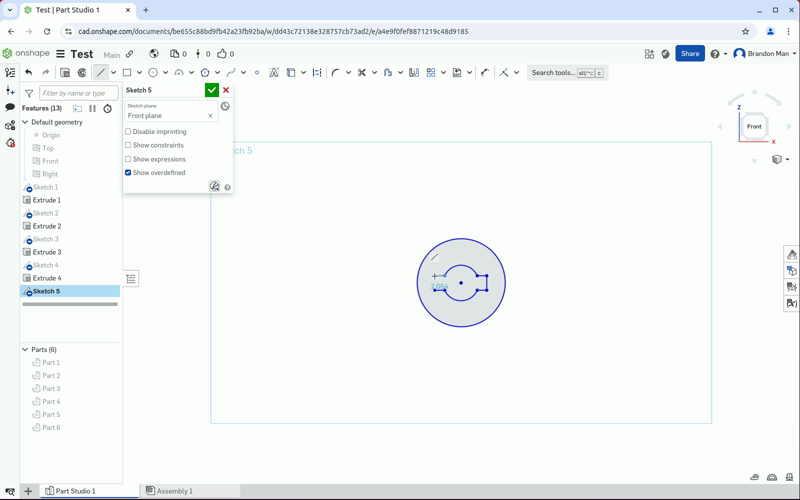
click(434, 275)
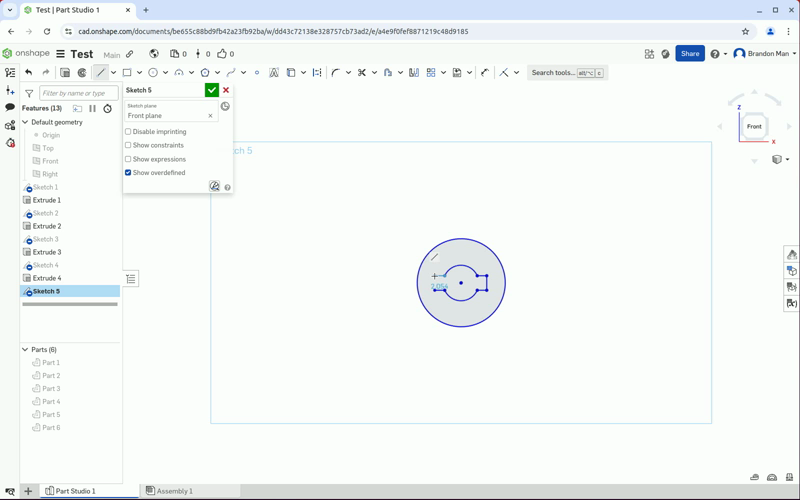
key_up(shift)
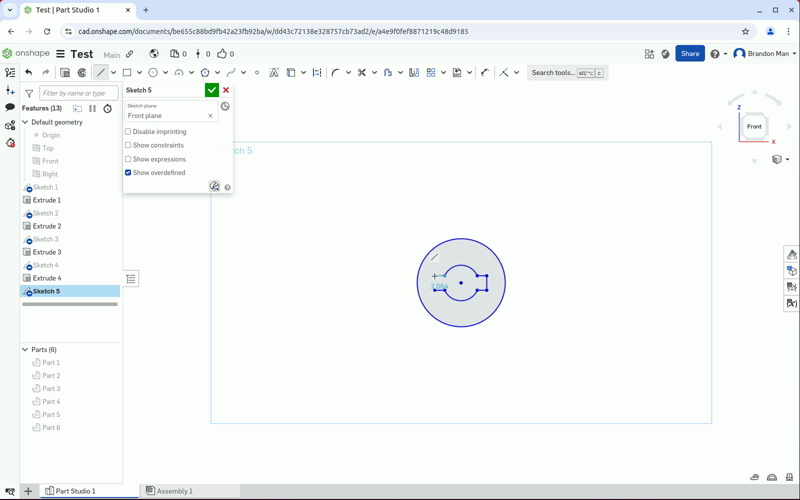
mouse_move(464, 275)
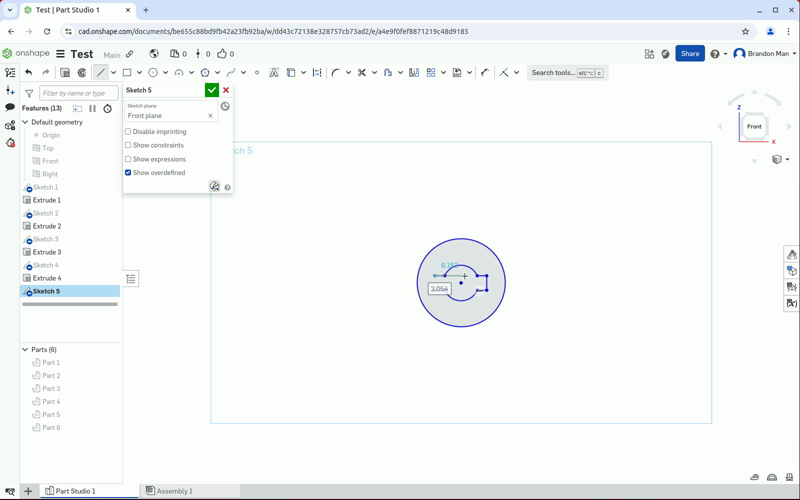
key_down(shift)
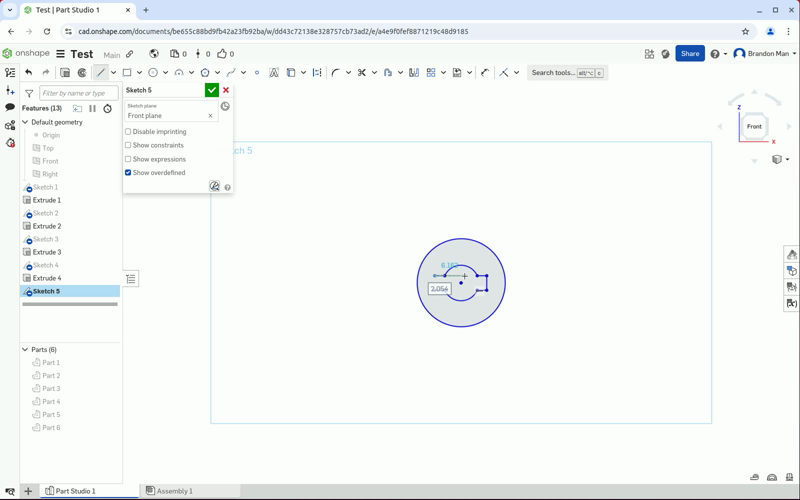
mouse_move(434, 290)
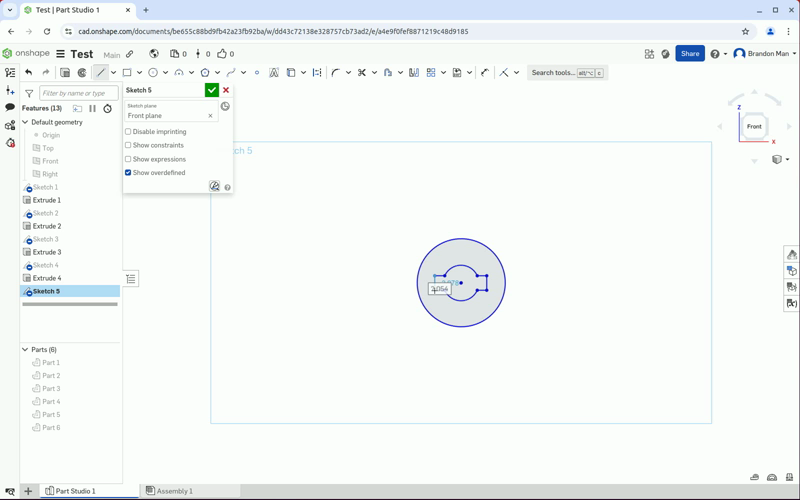
key_up(shift)
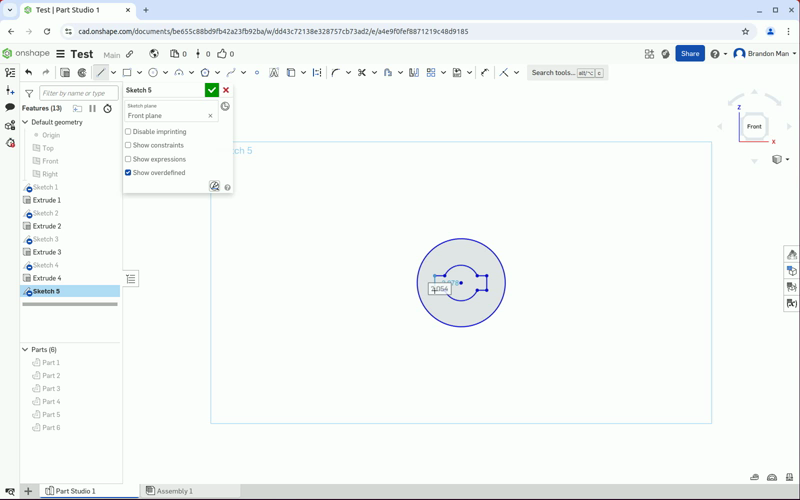
click(434, 290)
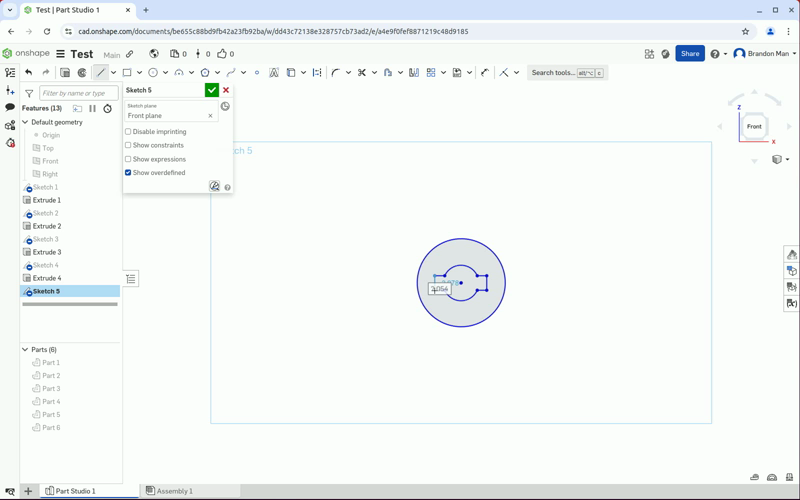
key(esc)
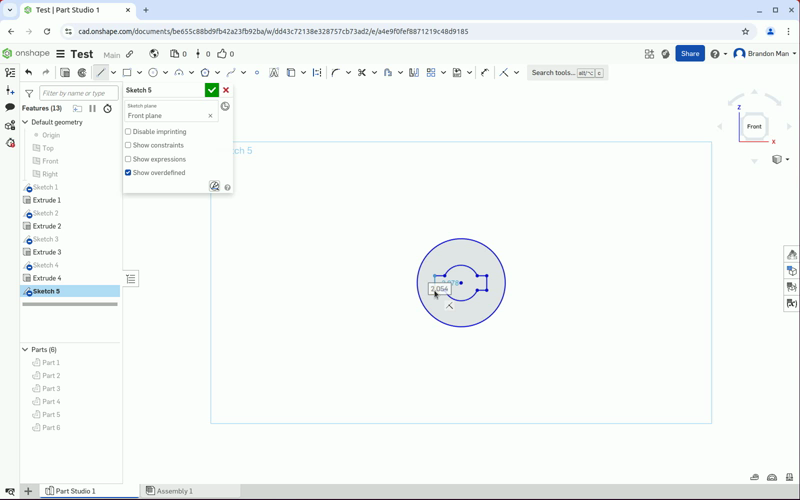
mouse_move(493, 288)
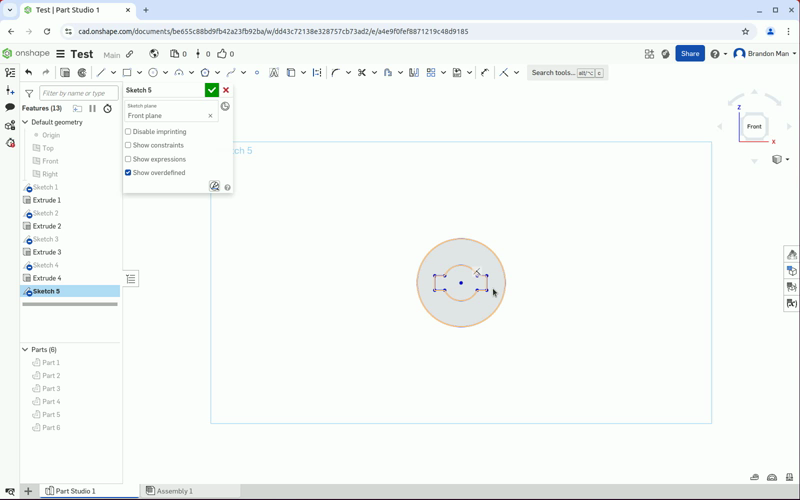
click(493, 288)
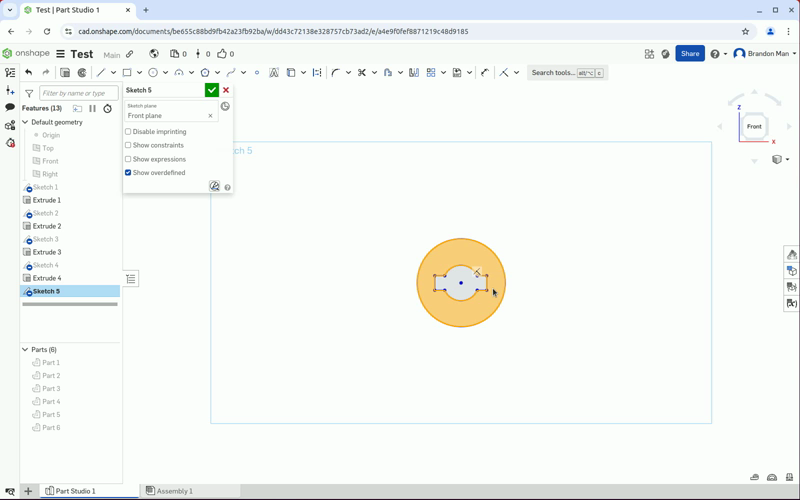
mouse_move(73, 352)
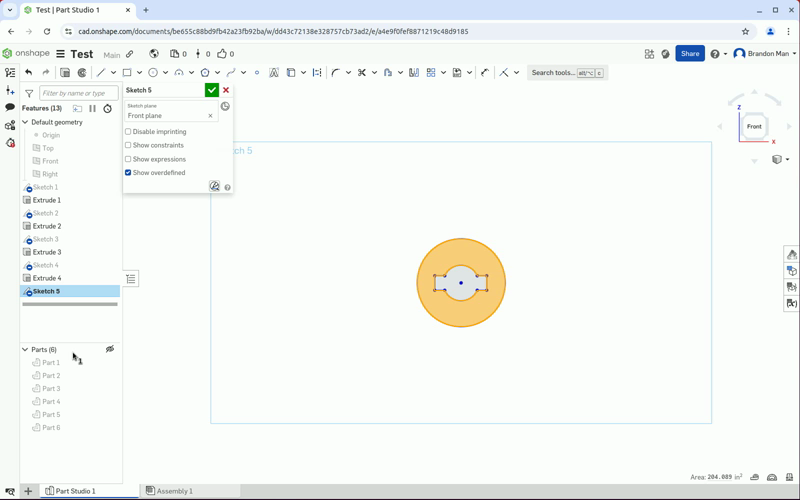
key(shift+y)
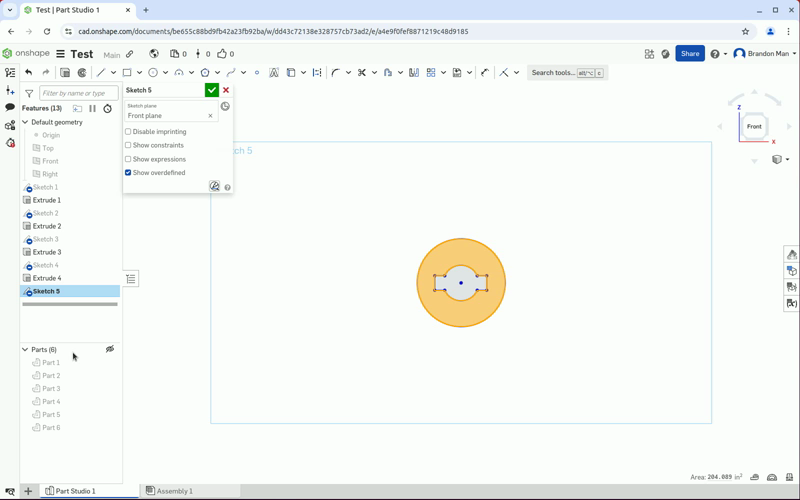
key(shift+e)
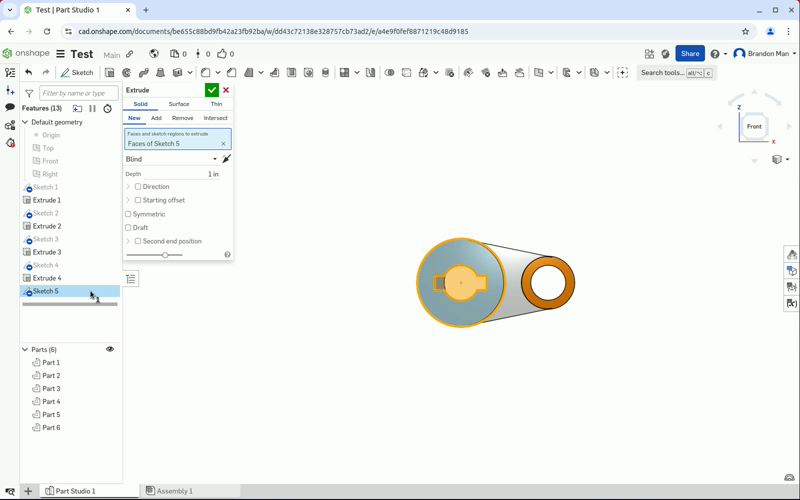
mouse_move(143, 106)
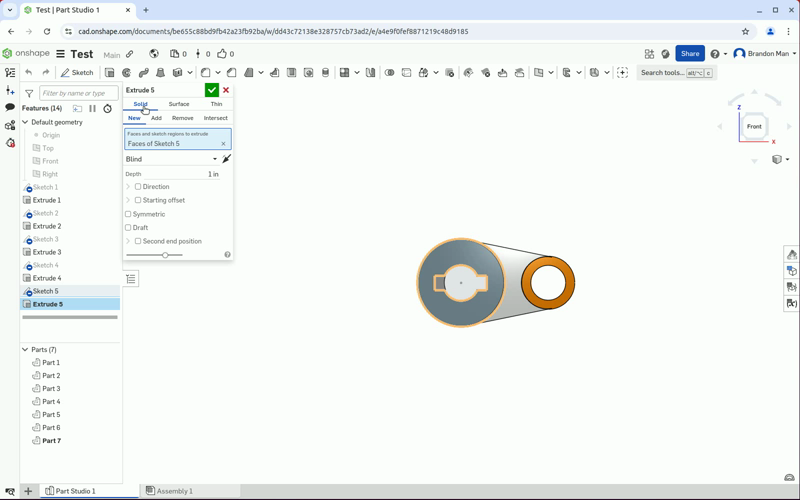
click(143, 106)
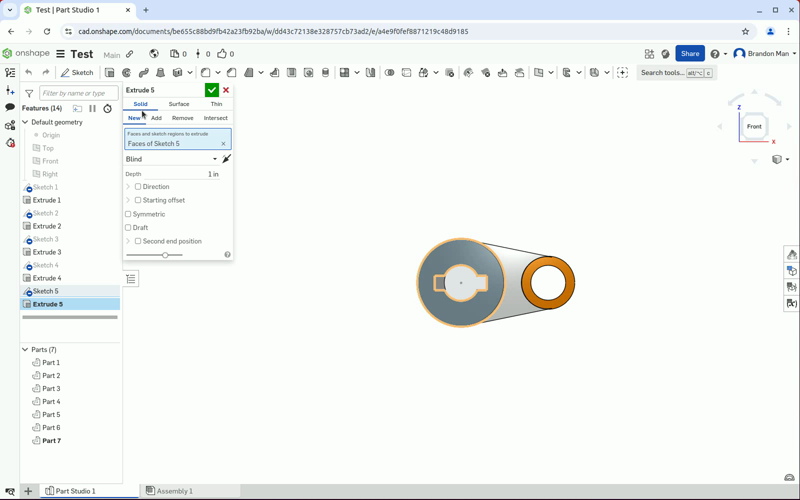
mouse_move(137, 120)
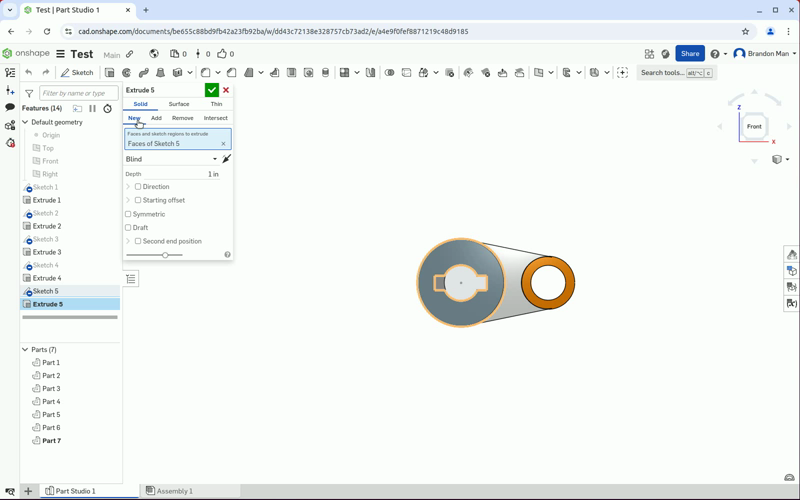
click(137, 120)
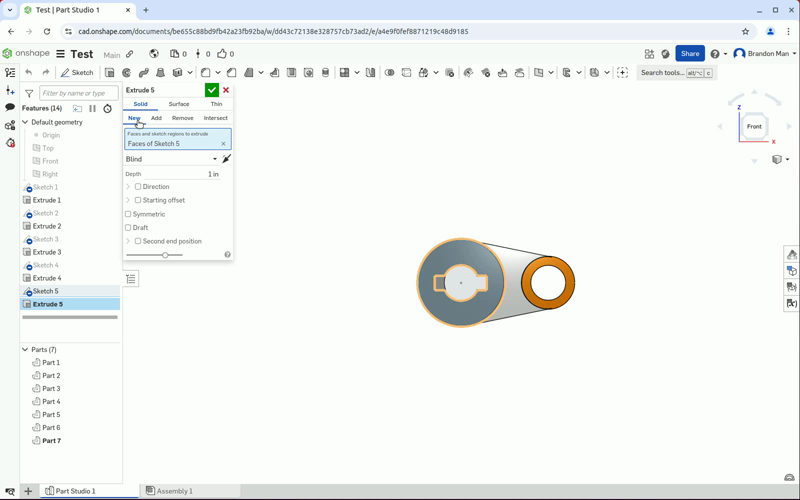
key(tab, 4)
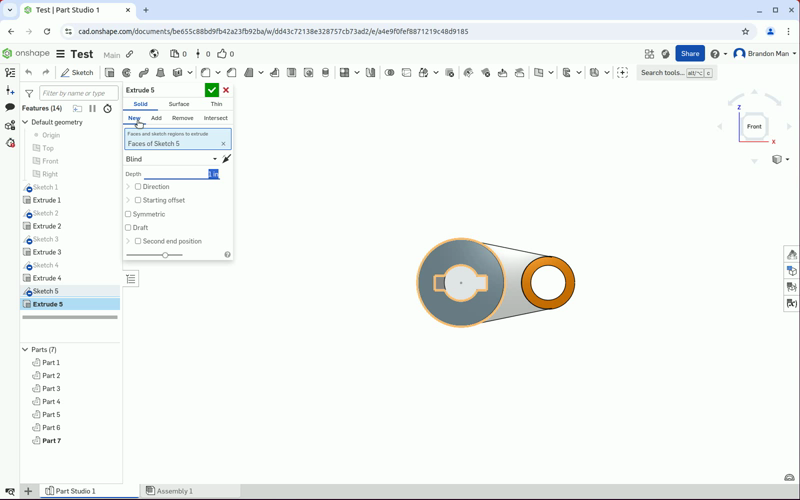
text(17.813)
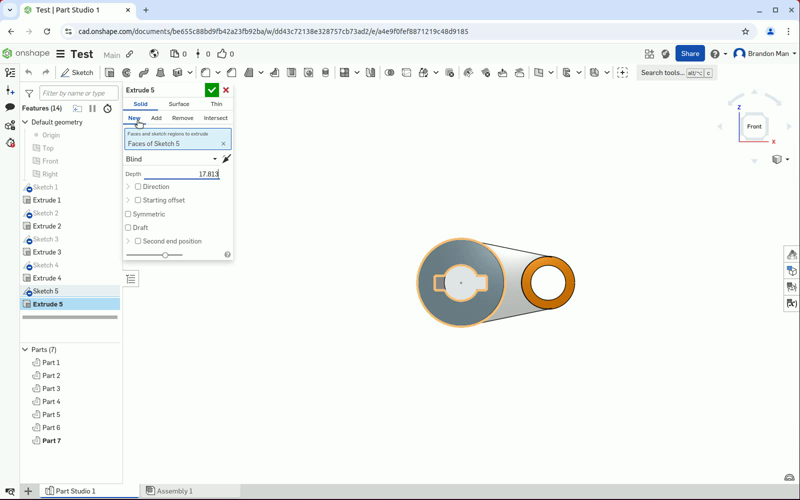
key(enter)
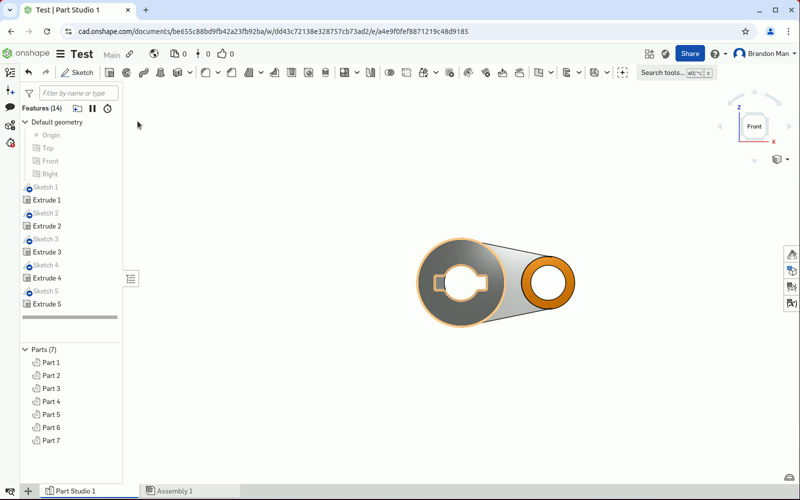
key(shift+h)
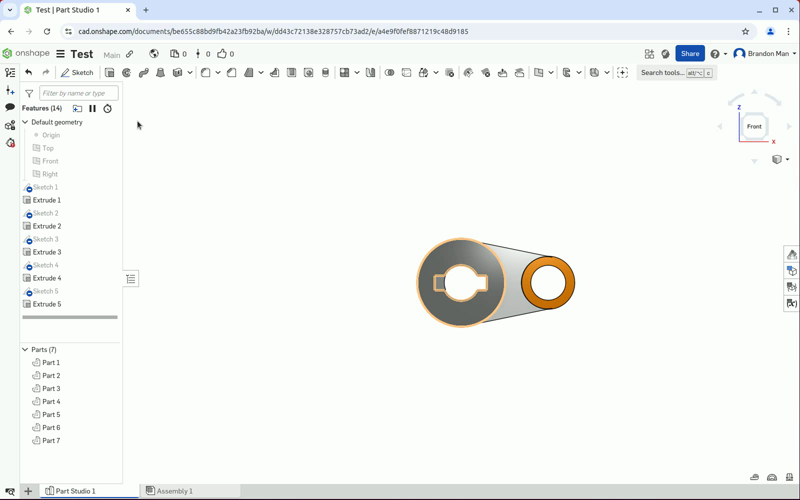
key(shift+h)
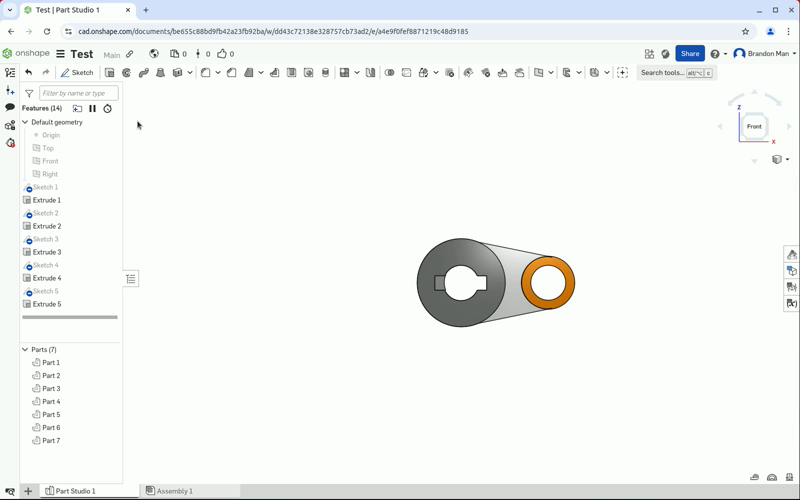
mouse_move(73, 189)
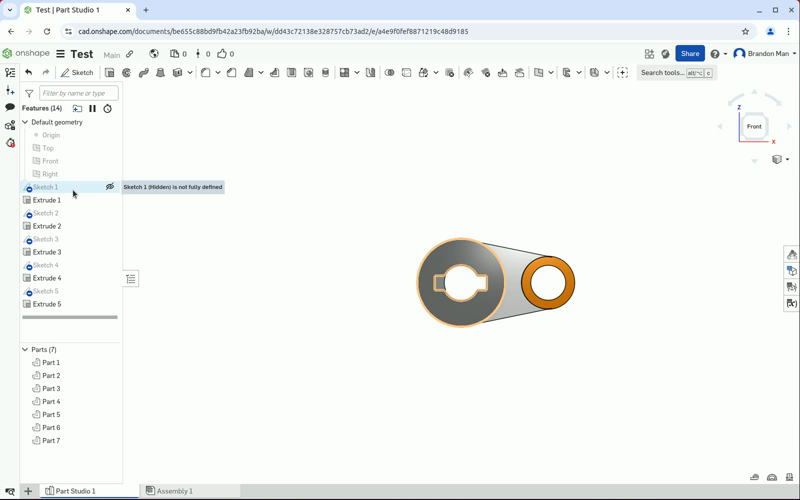
click(73, 189)
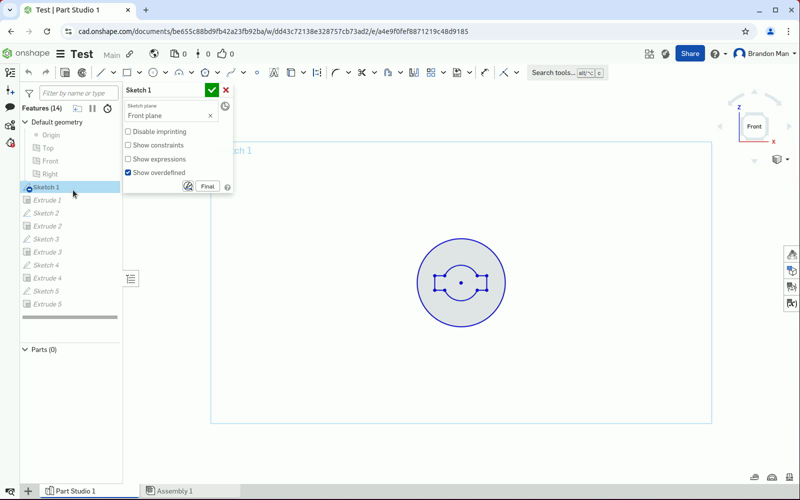
mouse_move(229, 92)
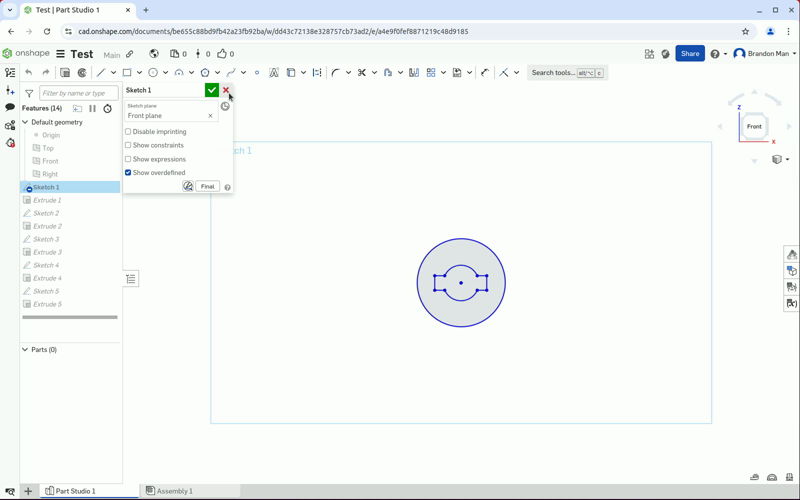
click(229, 92)
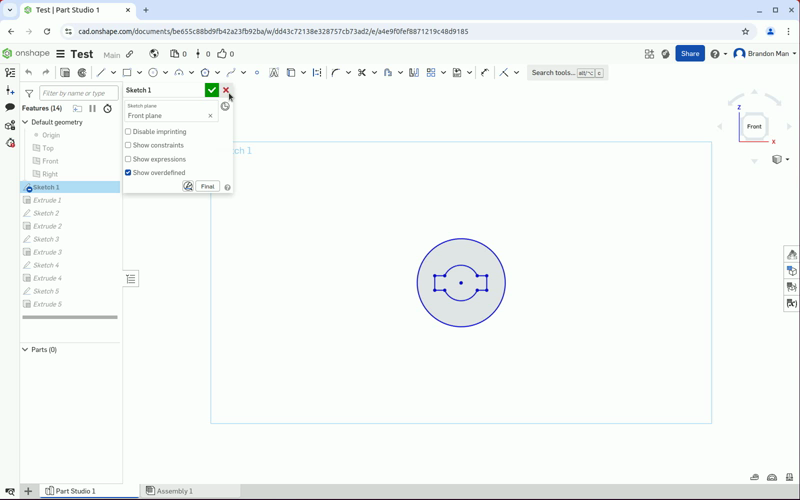
key(shift+s)
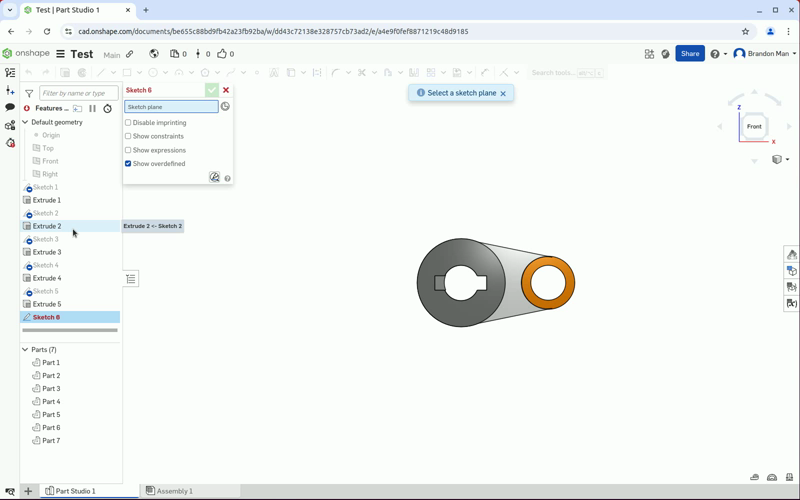
scroll(3)
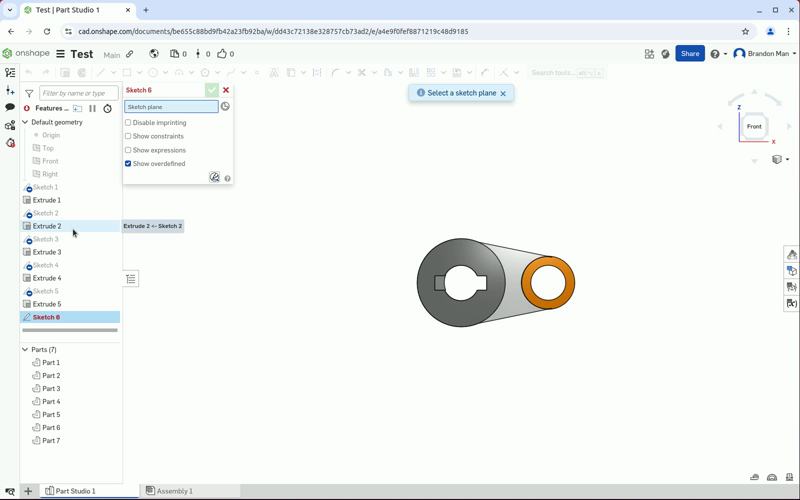
mouse_move(73, 163)
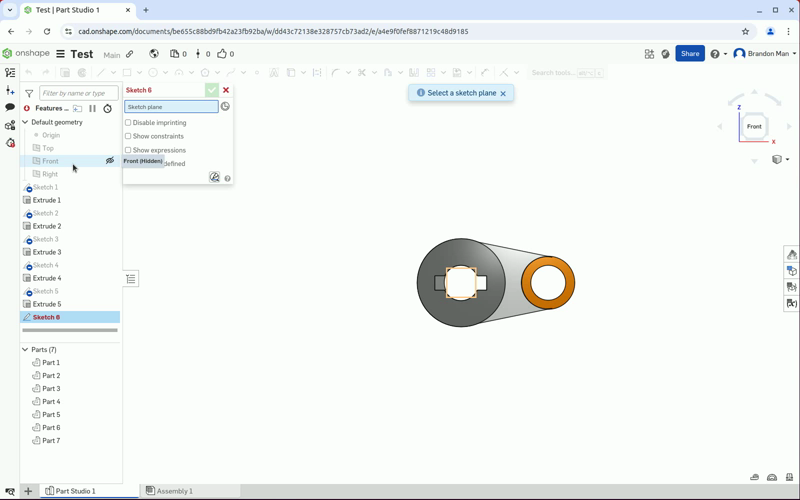
click(73, 163)
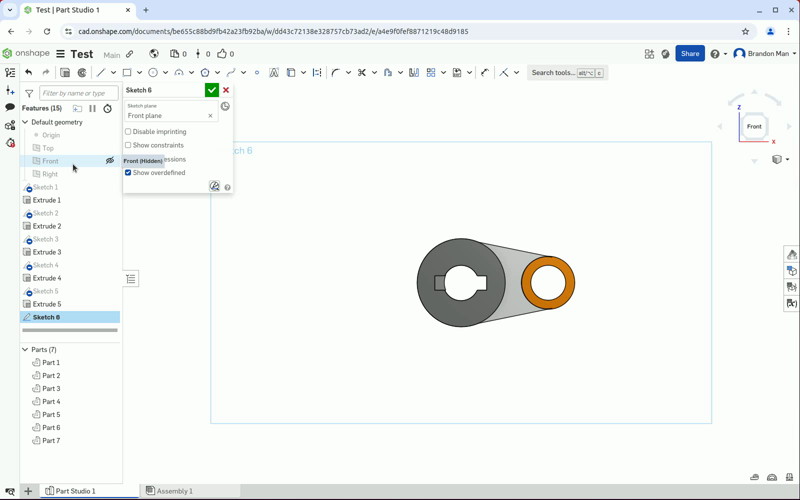
mouse_move(73, 352)
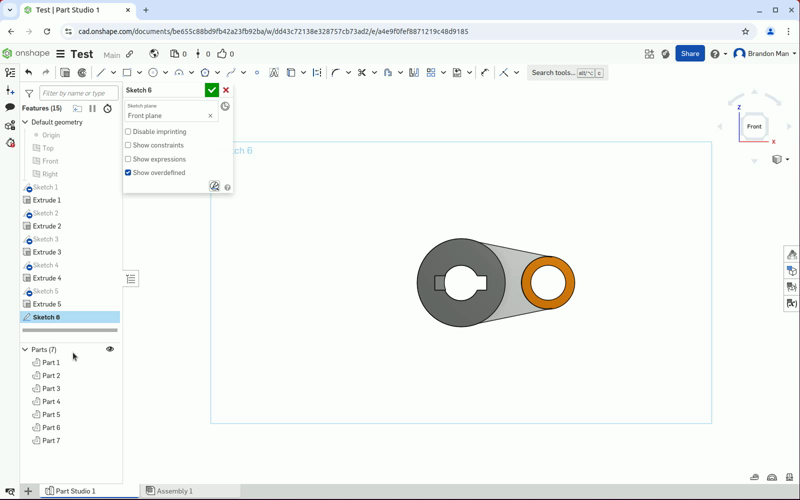
key(y)
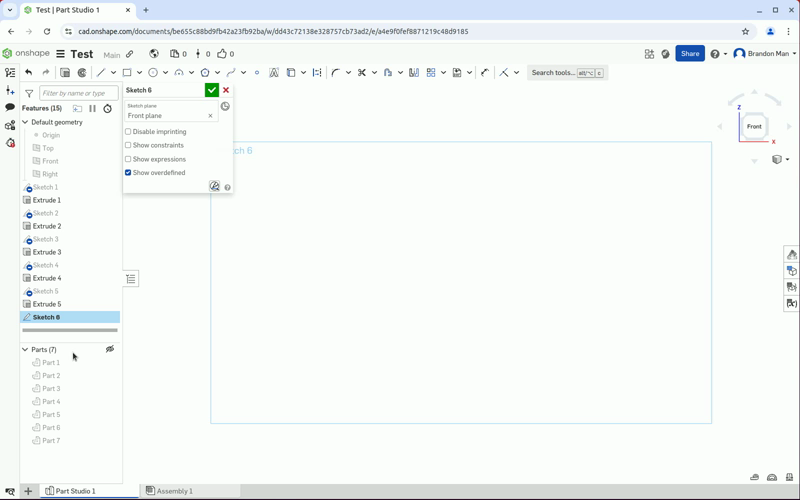
key(l)
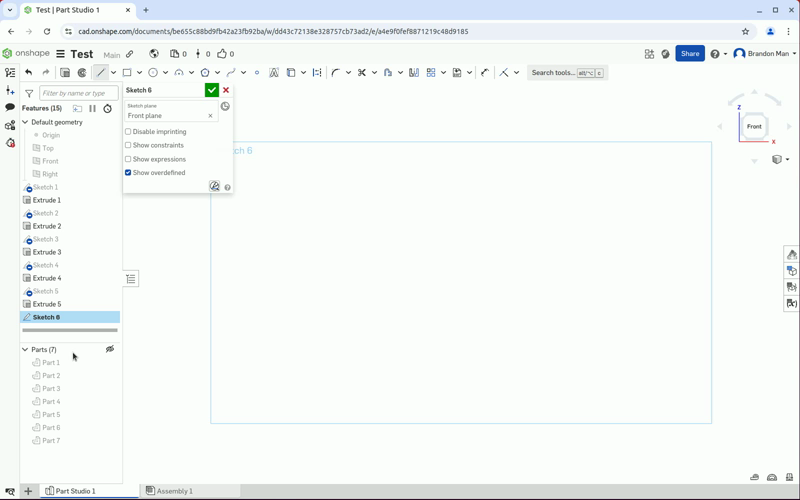
key_down(shift)
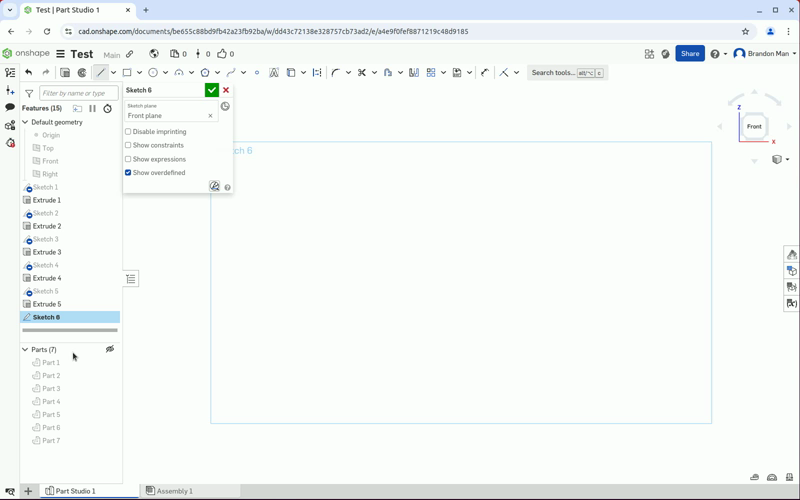
mouse_move(434, 290)
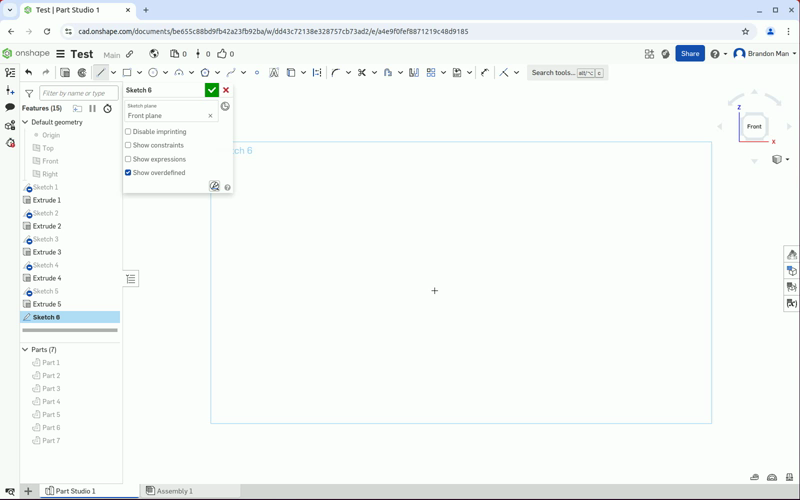
click(434, 290)
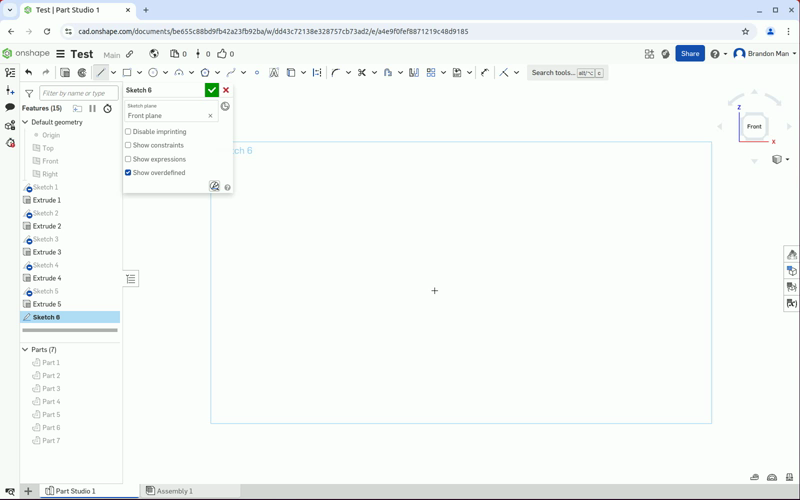
key_up(shift)
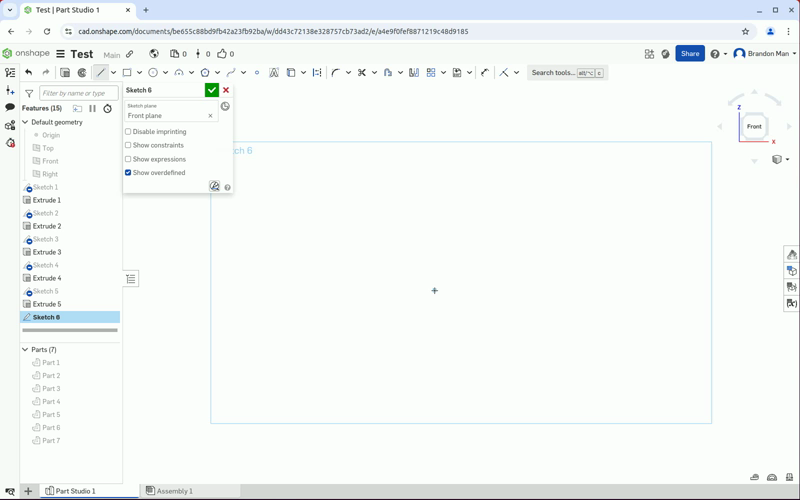
key_down(shift)
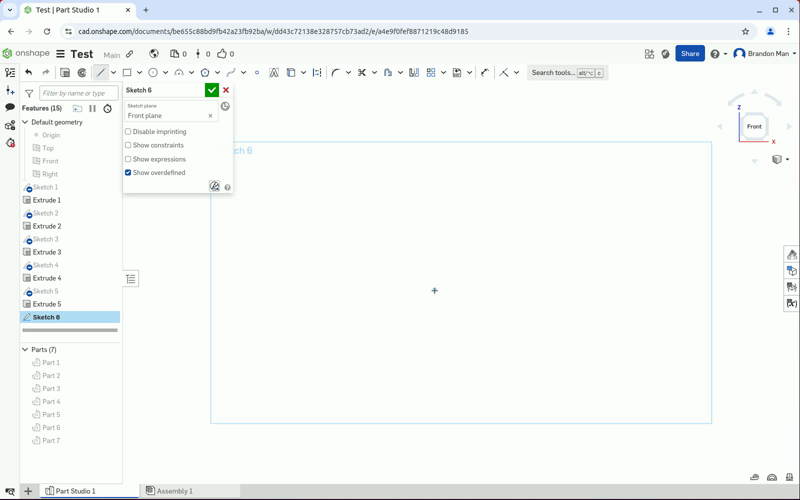
mouse_move(464, 290)
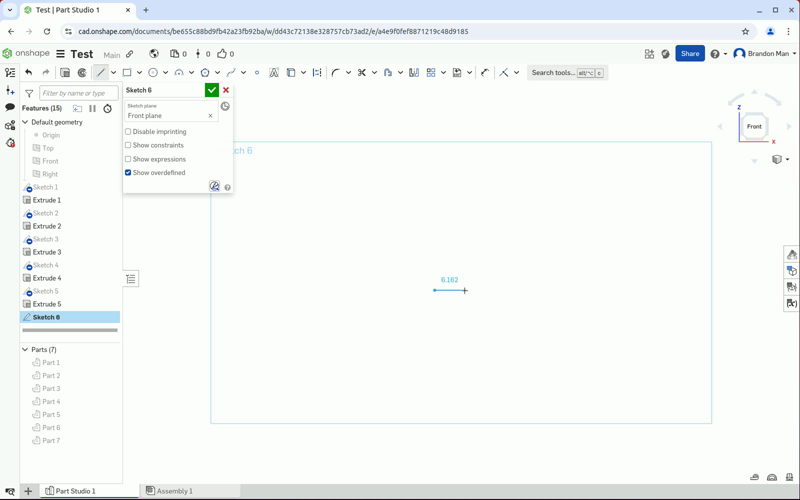
mouse_move(445, 290)
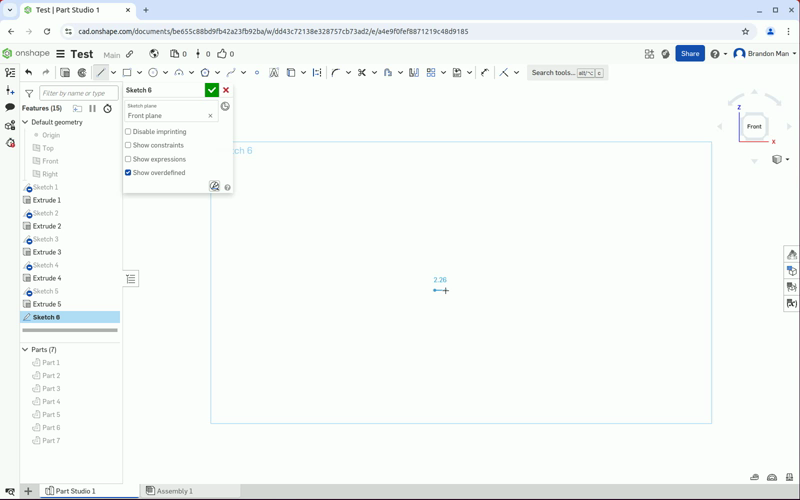
click(445, 290)
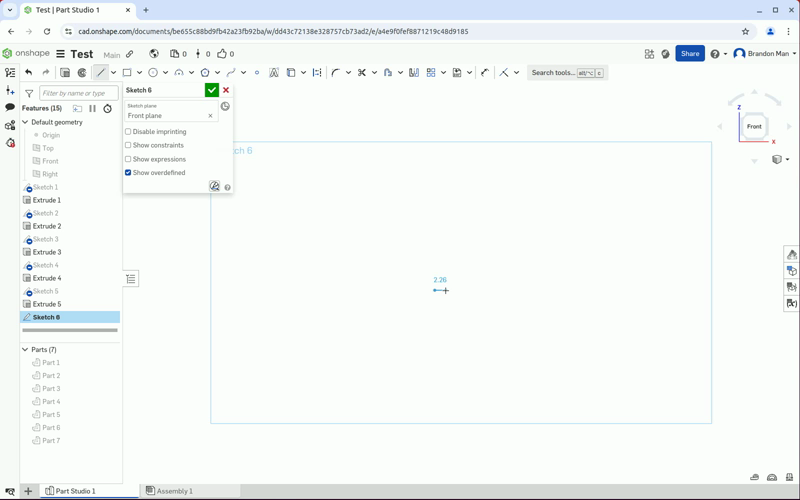
key_up(shift)
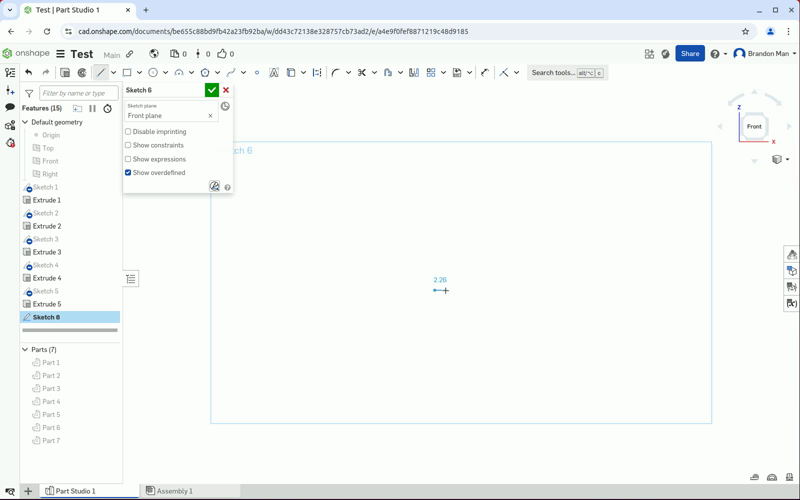
key(esc)
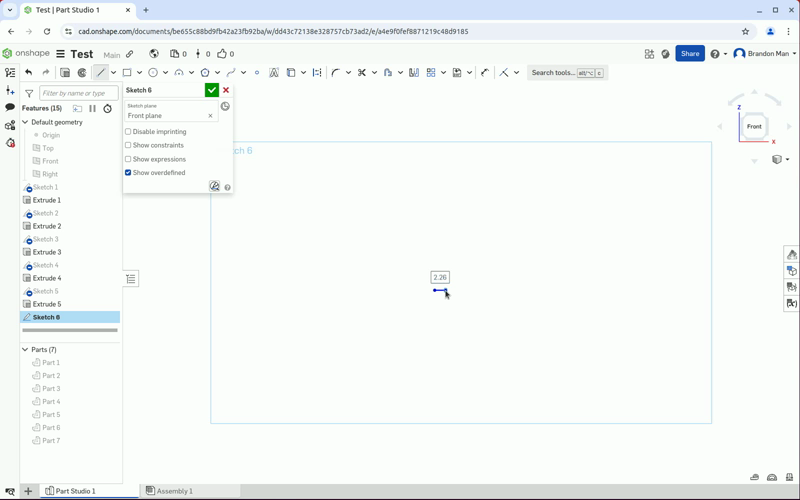
key(a)
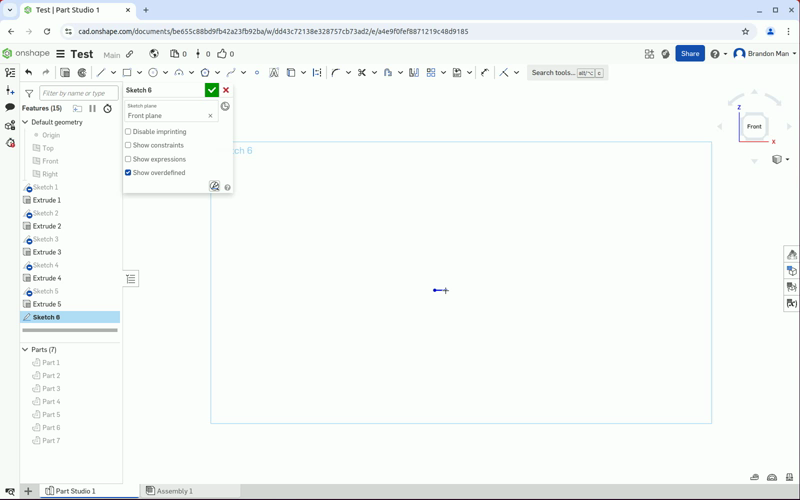
mouse_move(445, 290)
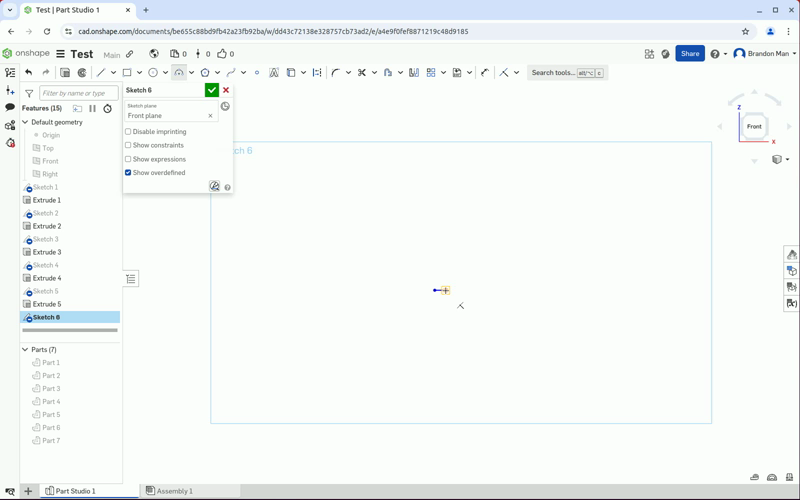
click(445, 290)
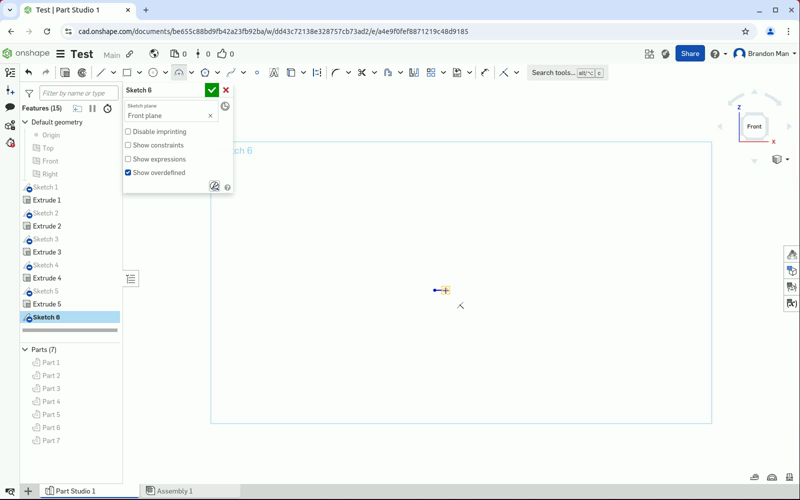
key_down(shift)
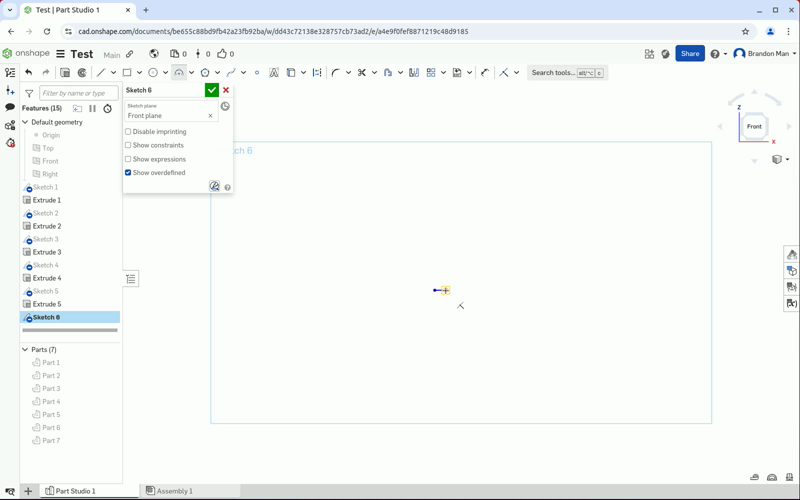
mouse_move(445, 274)
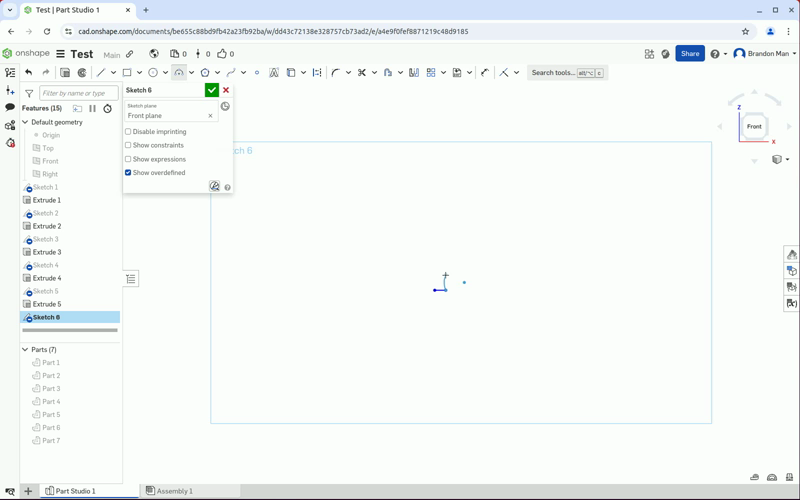
click(445, 274)
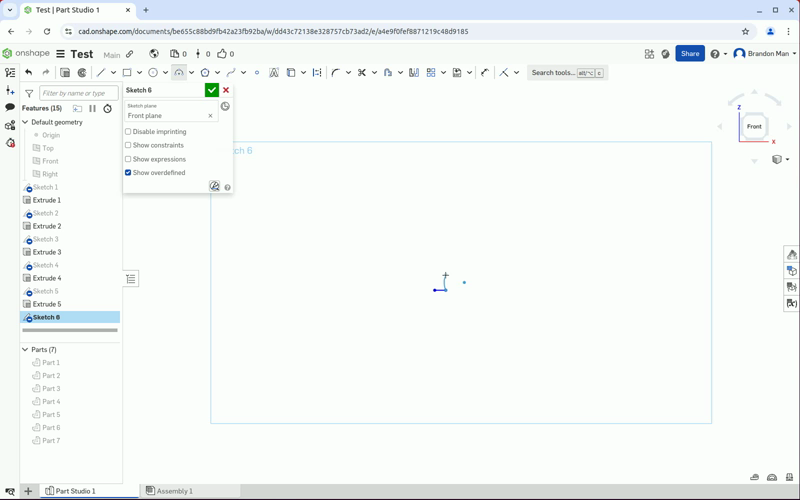
mouse_move(444, 282)
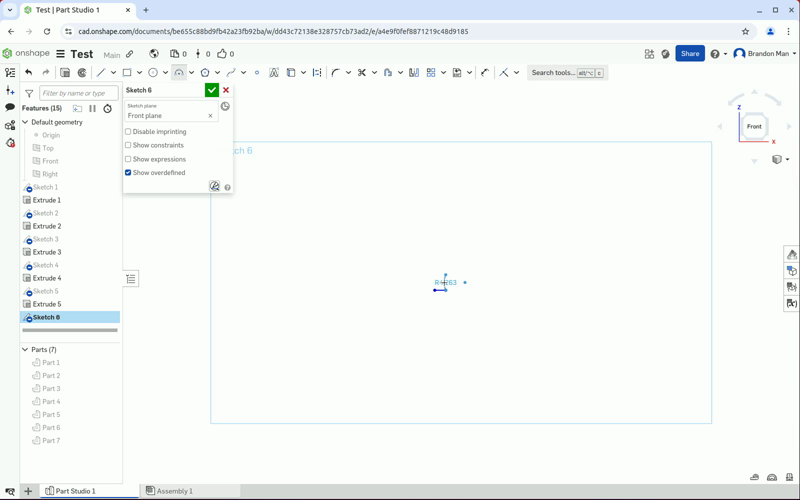
click(444, 282)
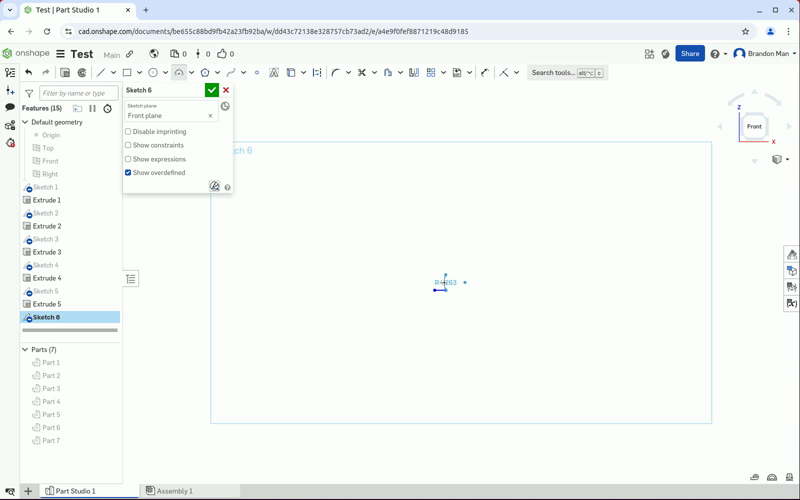
key_up(shift)
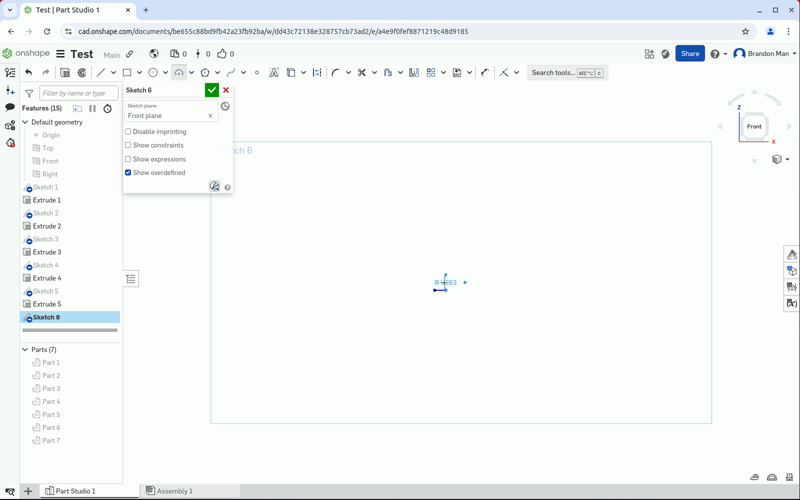
key(esc)
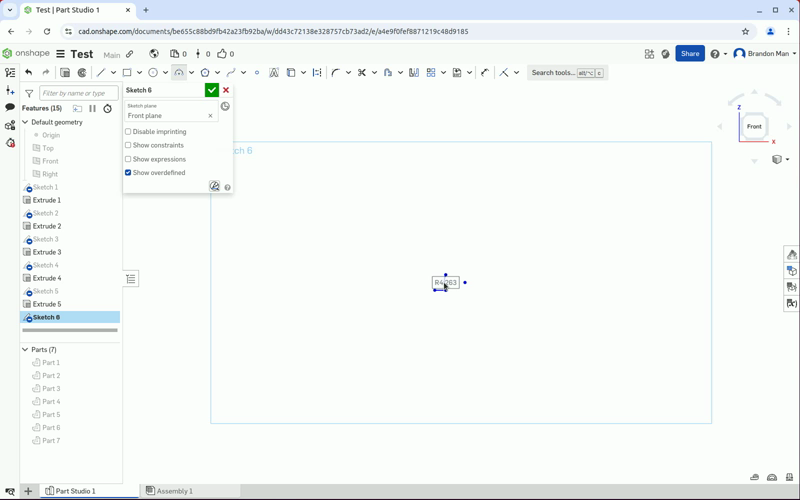
key(l)
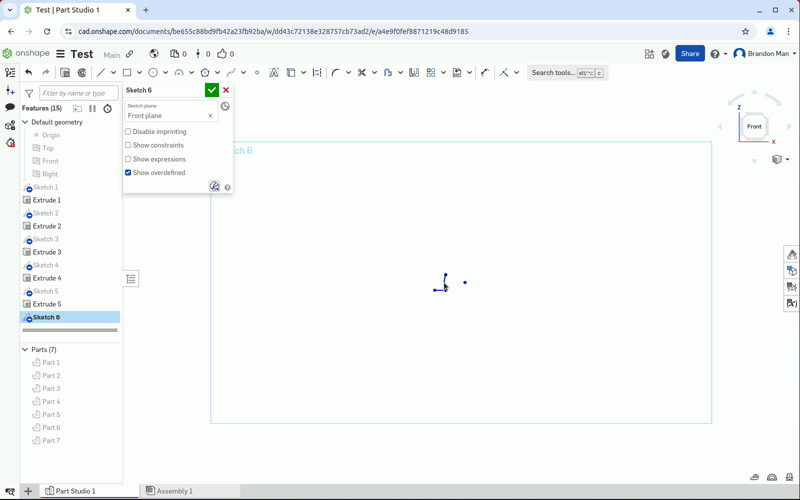
mouse_move(445, 274)
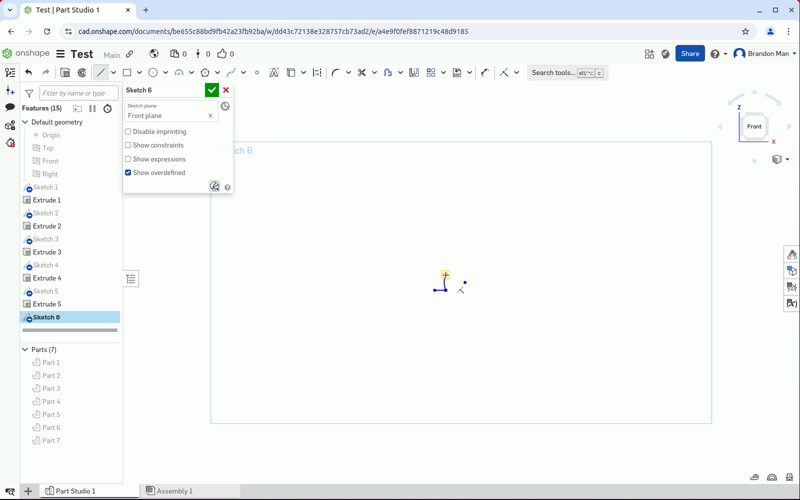
click(445, 274)
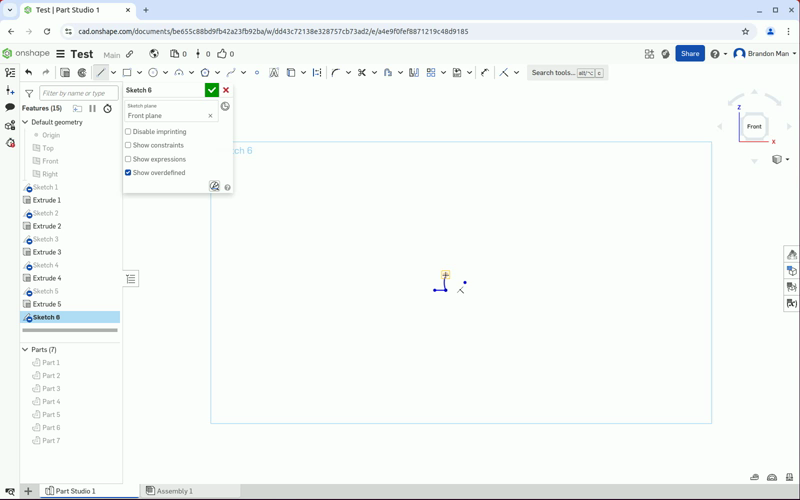
key_down(shift)
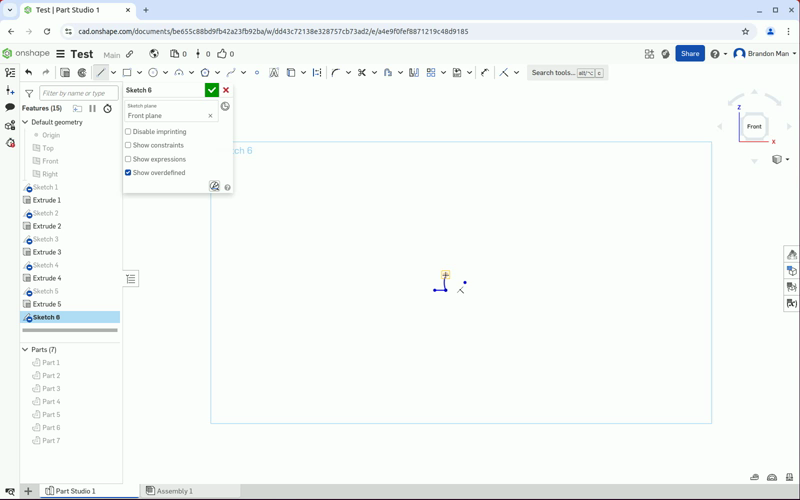
mouse_move(475, 274)
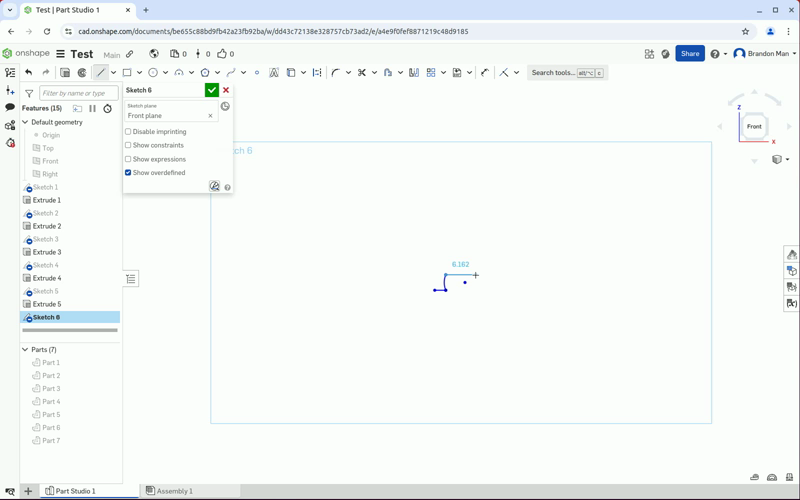
mouse_move(434, 274)
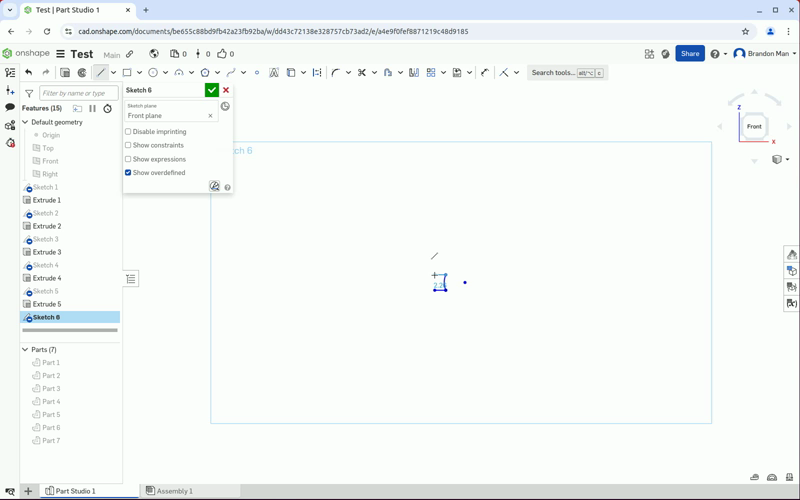
click(434, 274)
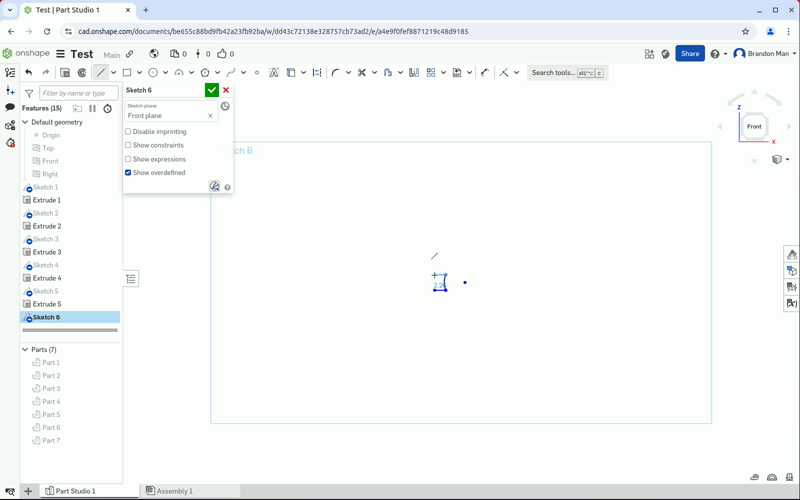
key_up(shift)
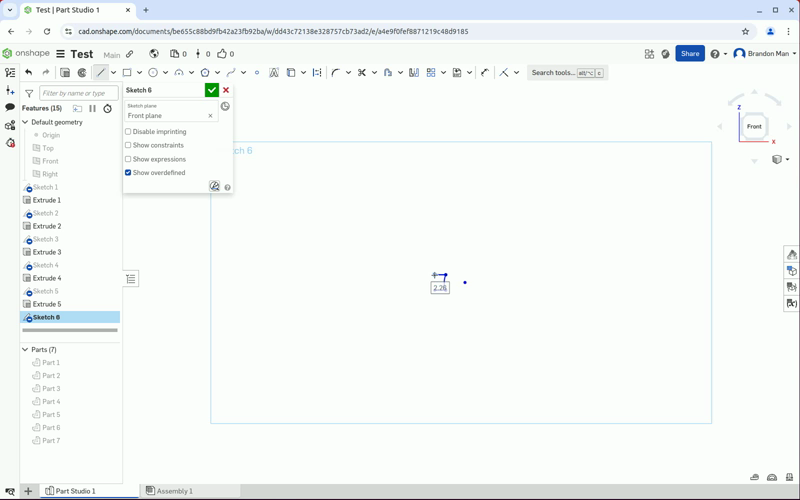
mouse_move(464, 274)
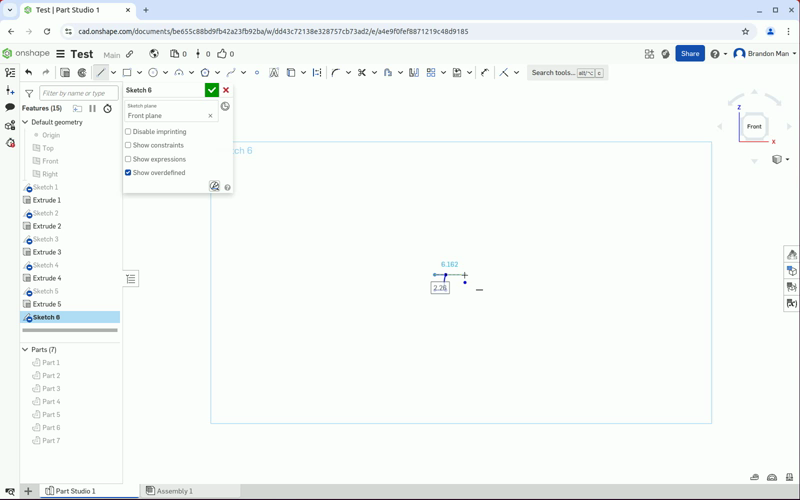
key_down(shift)
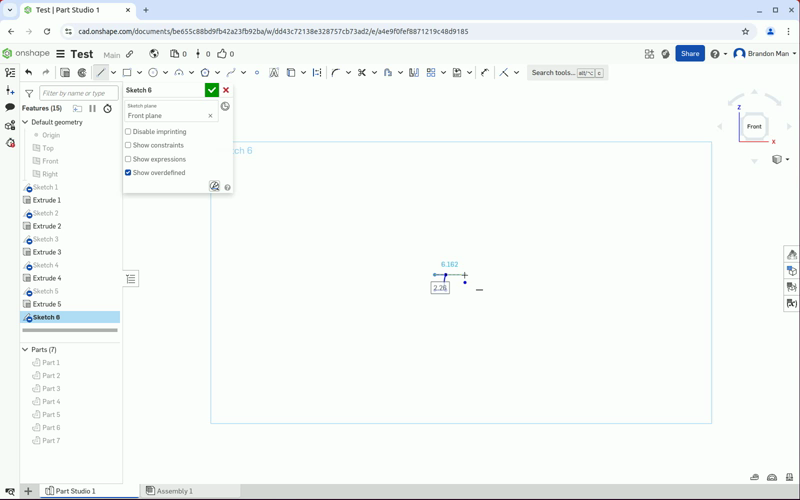
mouse_move(434, 290)
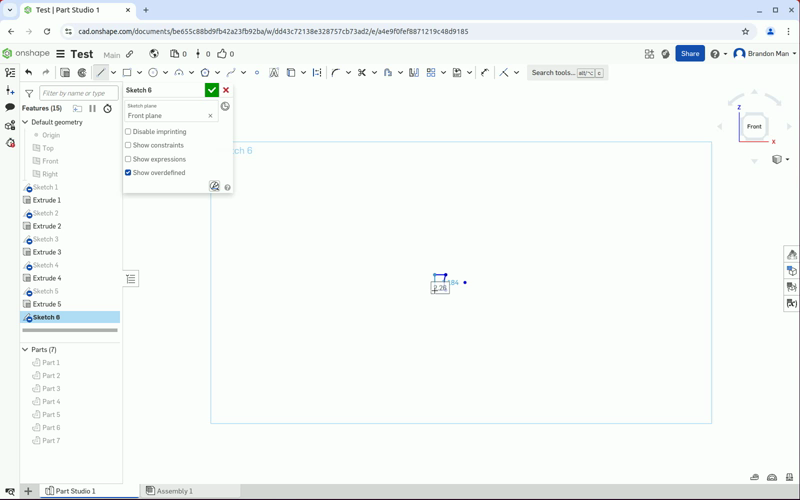
key_up(shift)
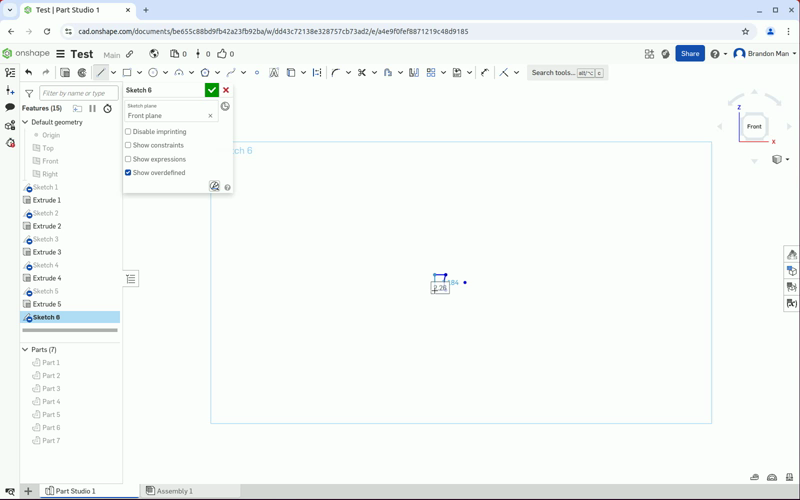
click(434, 290)
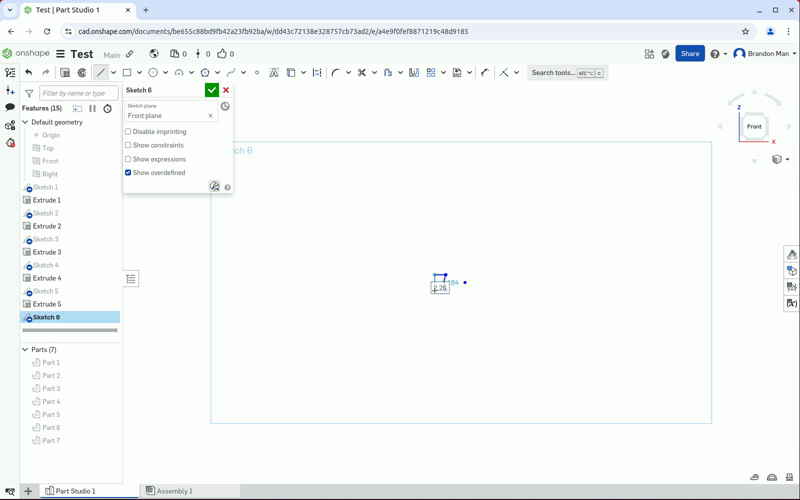
key(esc)
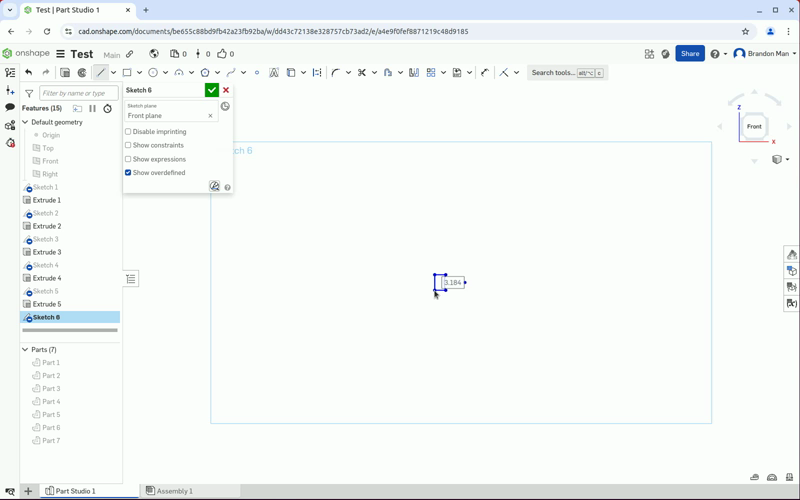
mouse_move(438, 280)
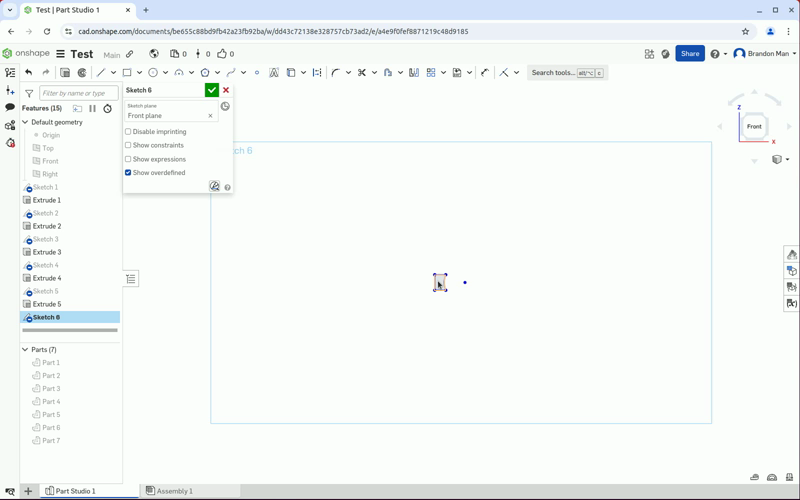
scroll(6)
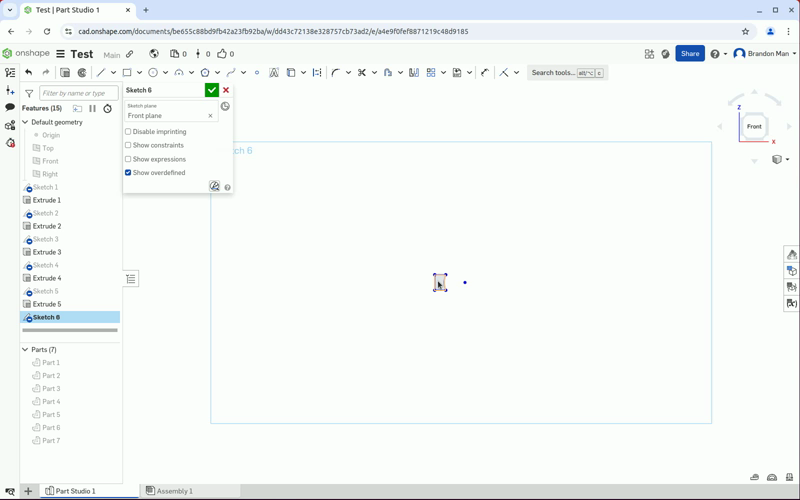
scroll(6)
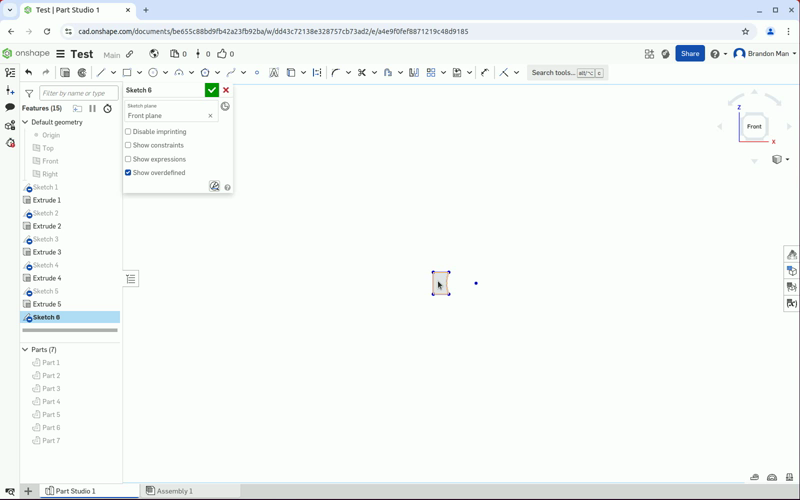
scroll(6)
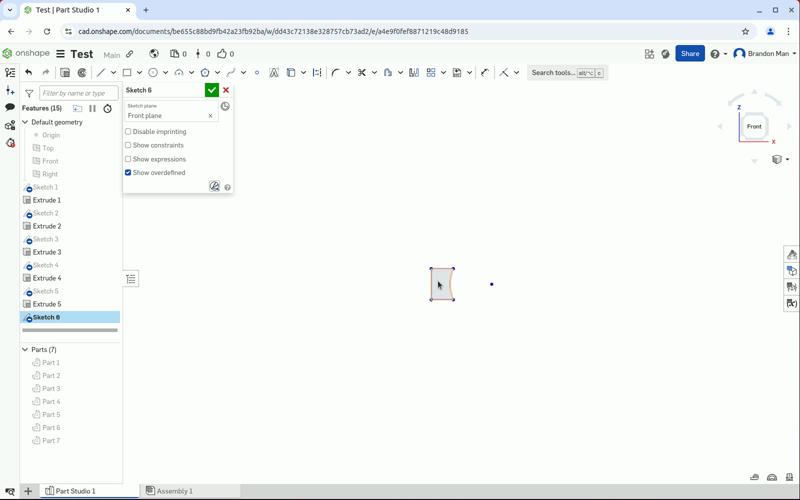
scroll(6)
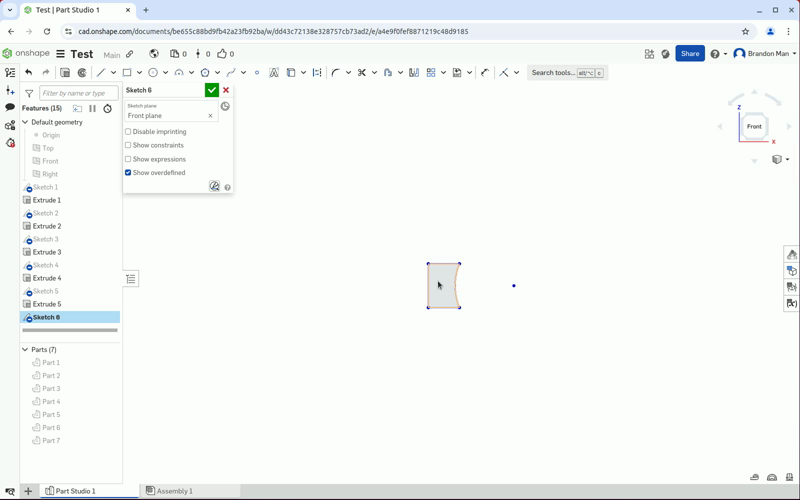
scroll(6)
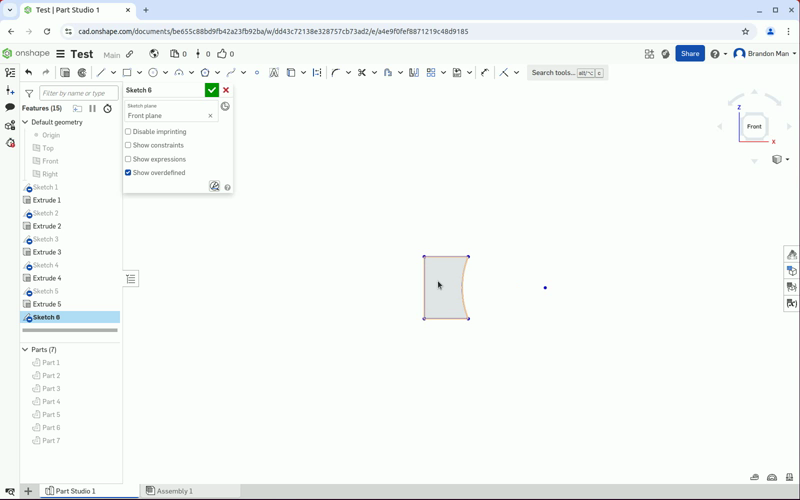
scroll(6)
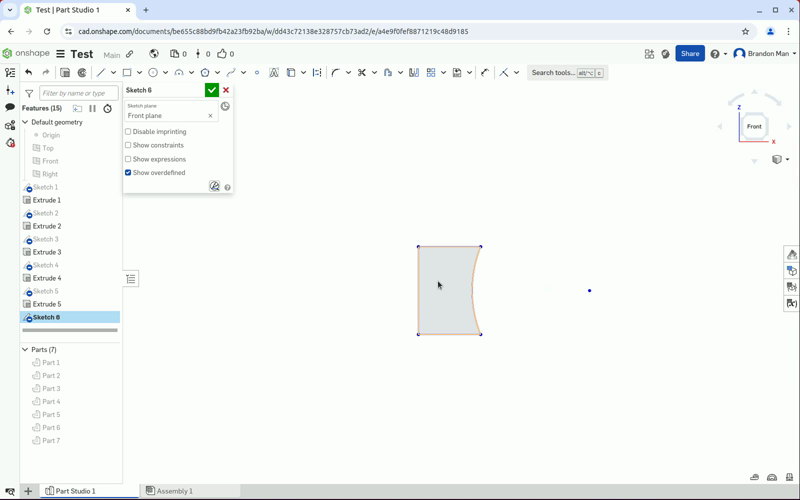
scroll(6)
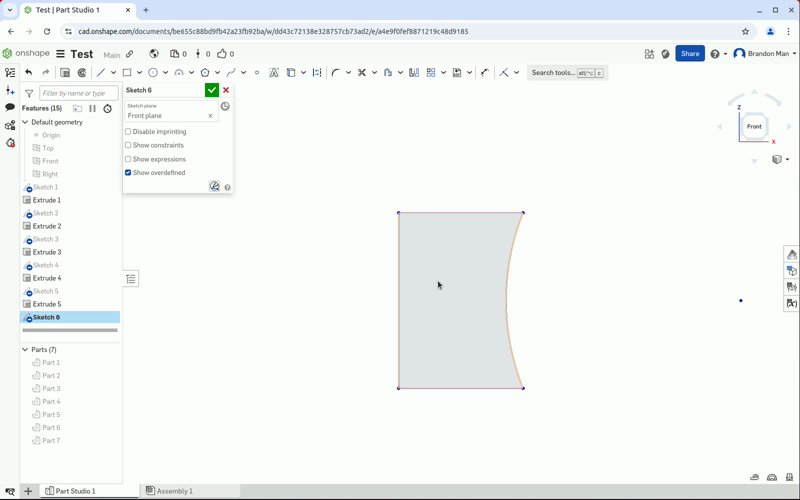
click(438, 280)
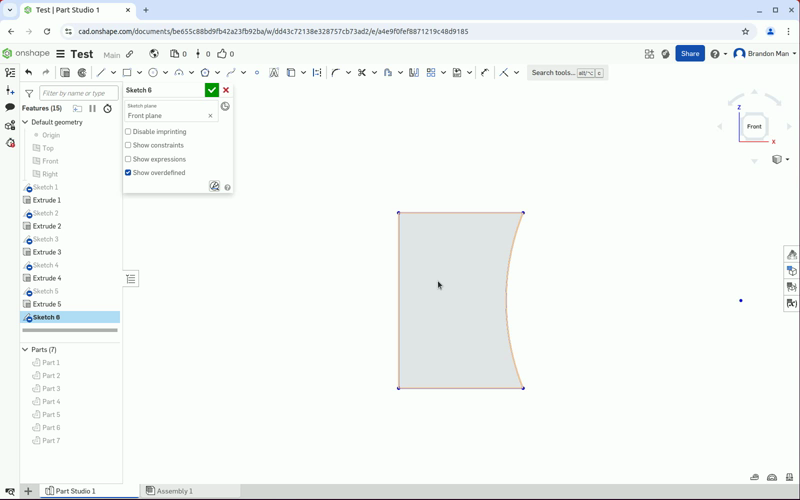
scroll(-6)
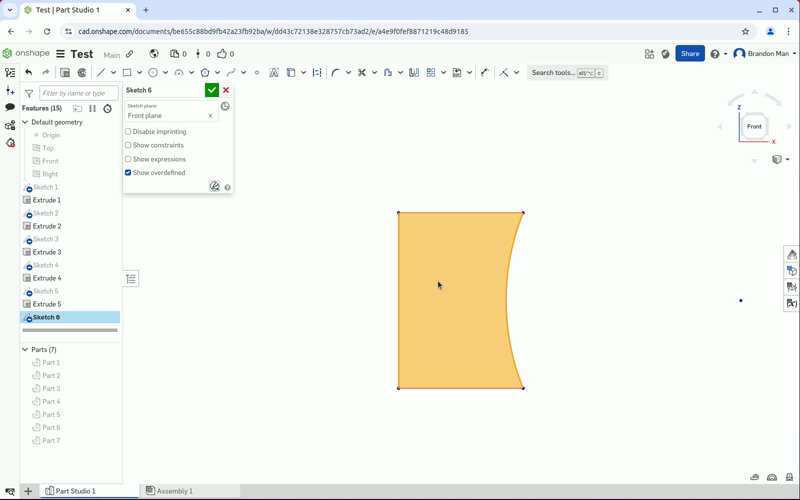
scroll(-6)
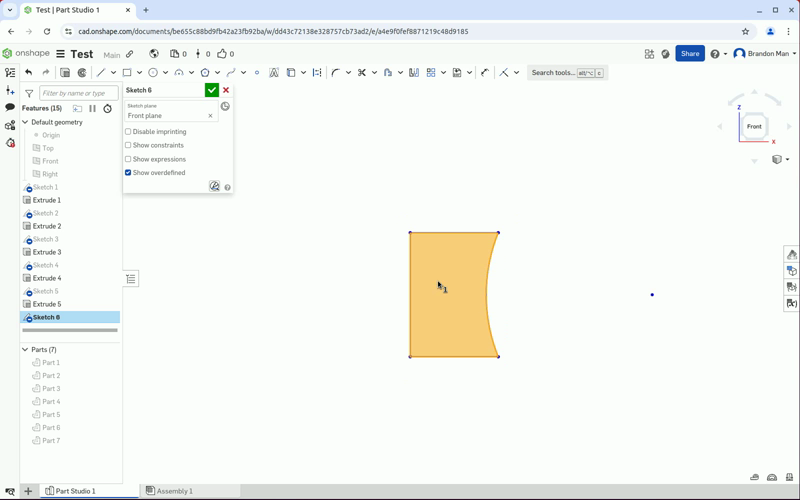
scroll(-6)
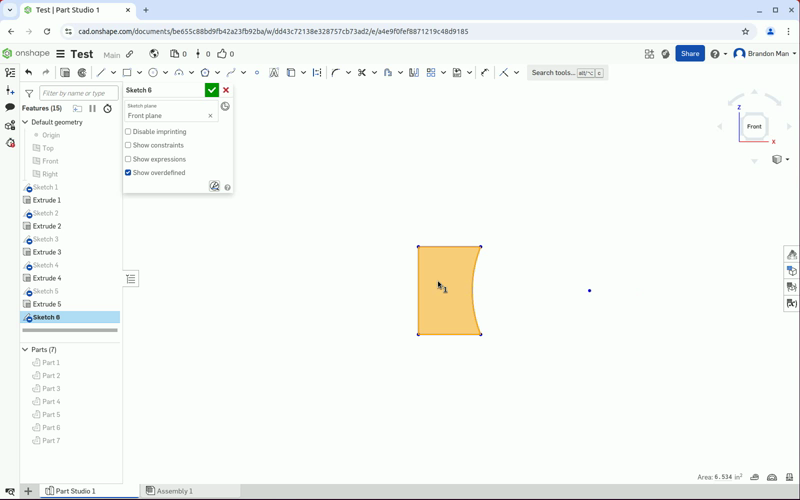
scroll(-6)
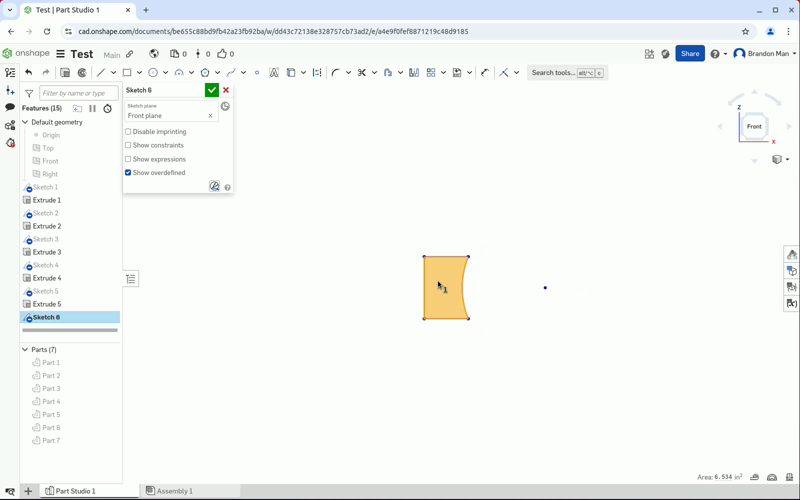
scroll(-6)
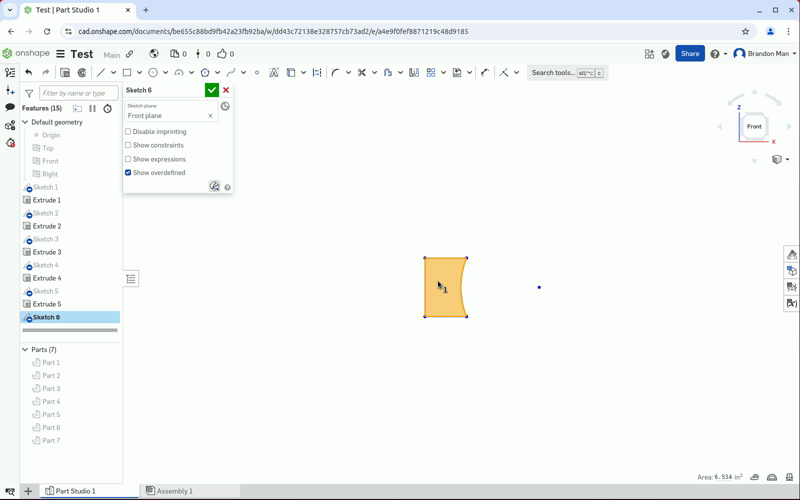
scroll(-6)
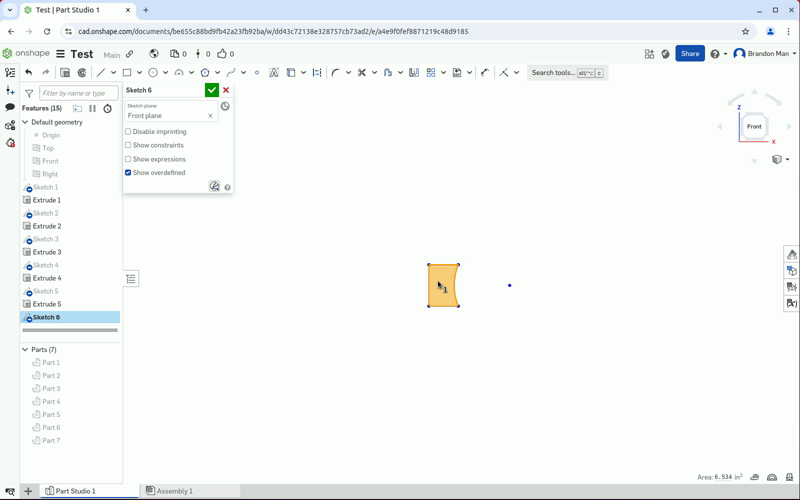
scroll(-6)
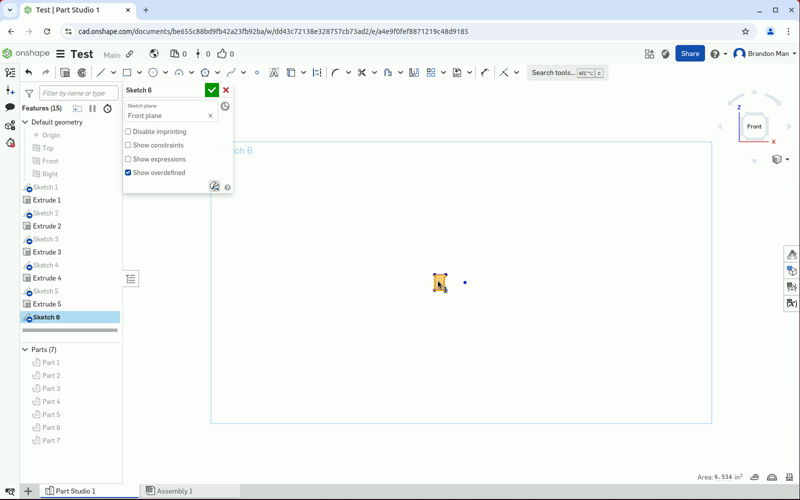
mouse_move(73, 352)
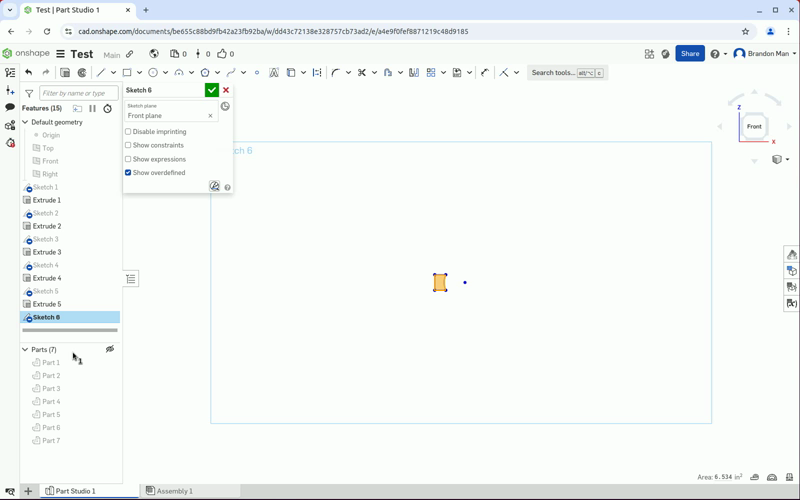
key(shift+y)
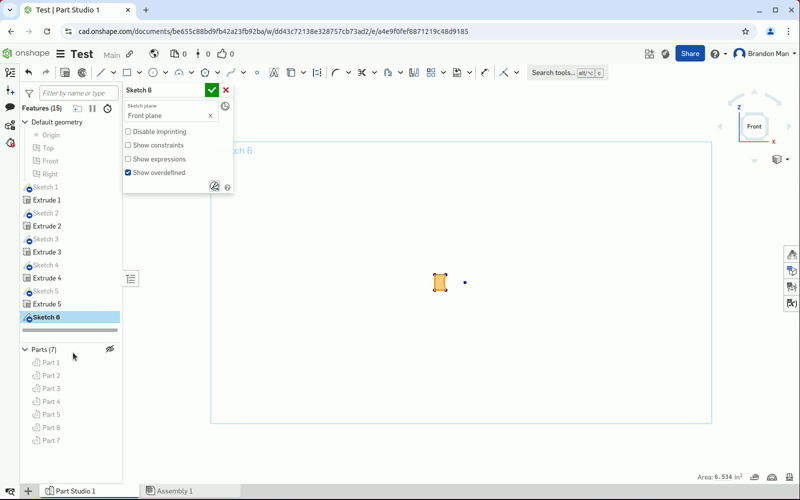
key(shift+e)
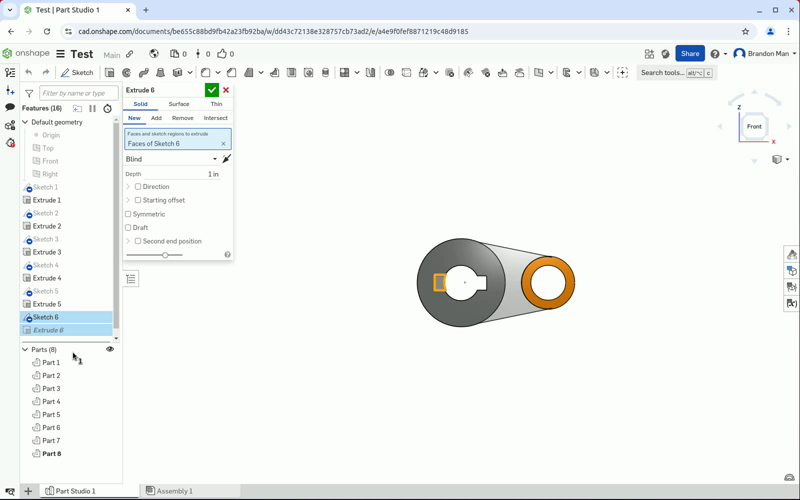
mouse_move(143, 106)
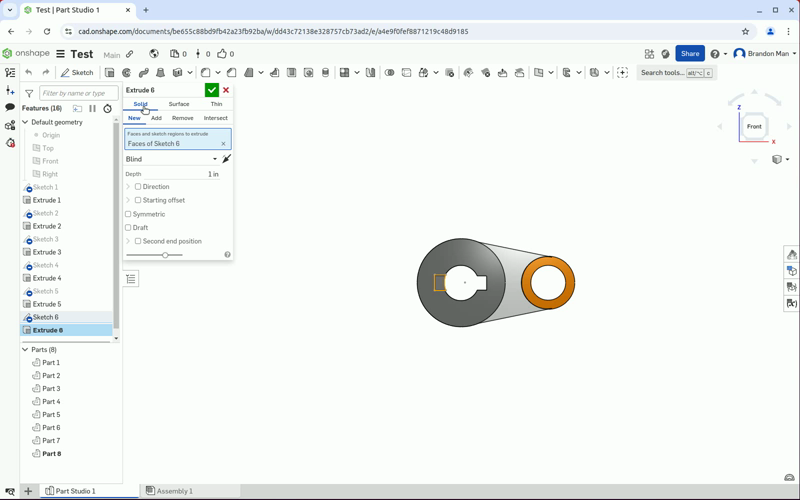
click(143, 106)
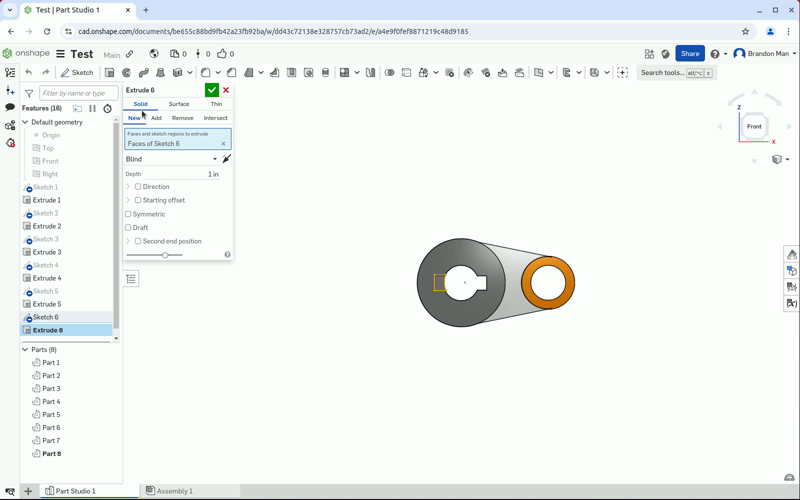
mouse_move(137, 120)
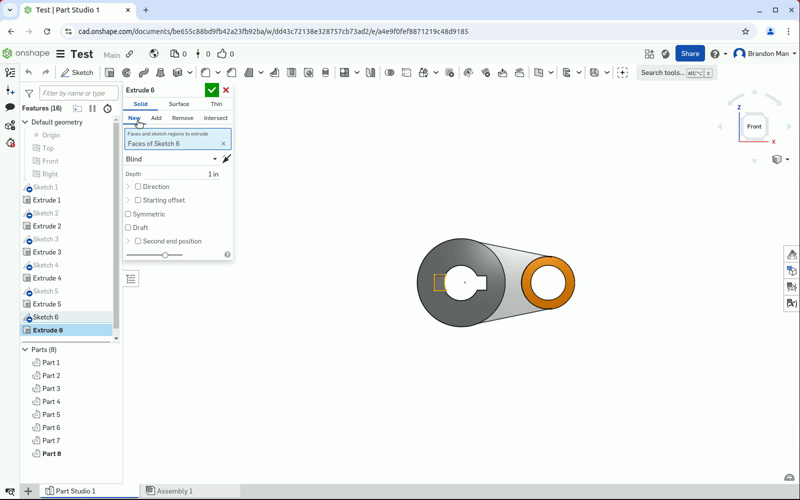
click(137, 120)
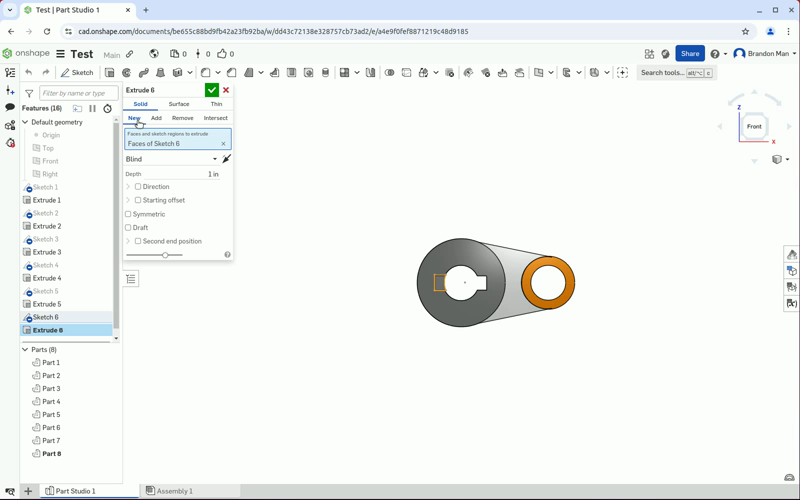
key(tab, 4)
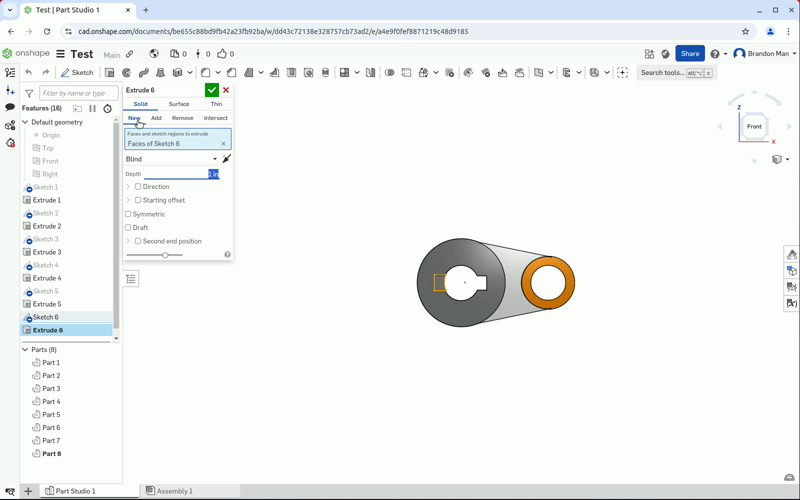
text(17.813)
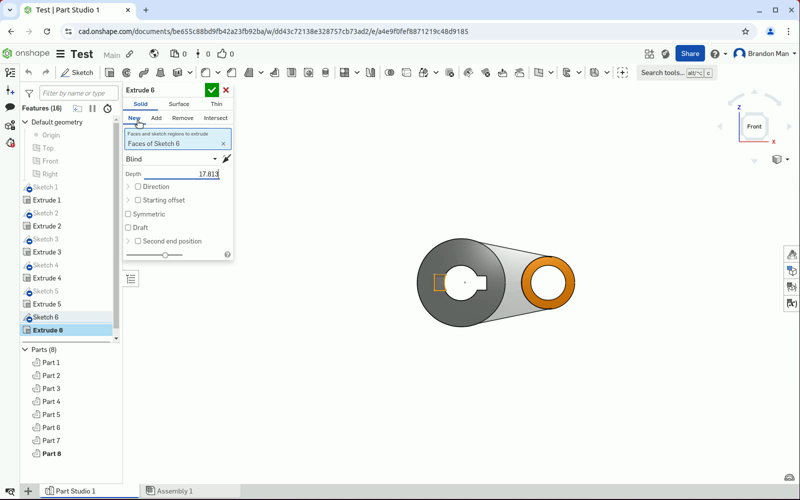
key(enter)
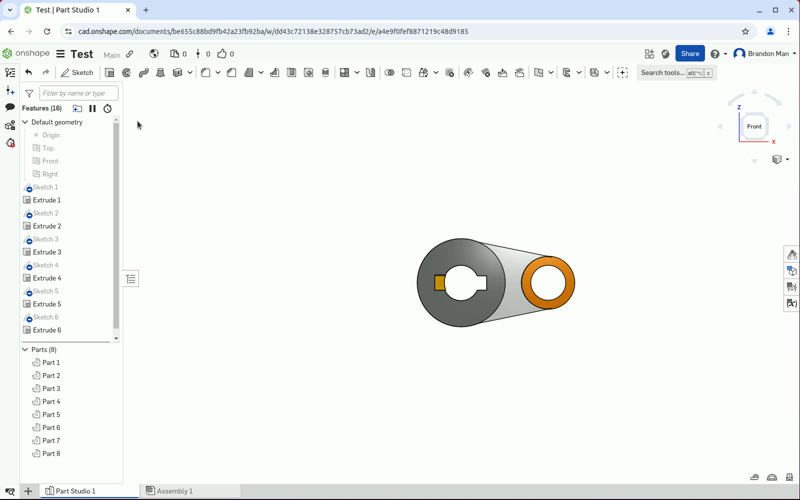
key(shift+h)
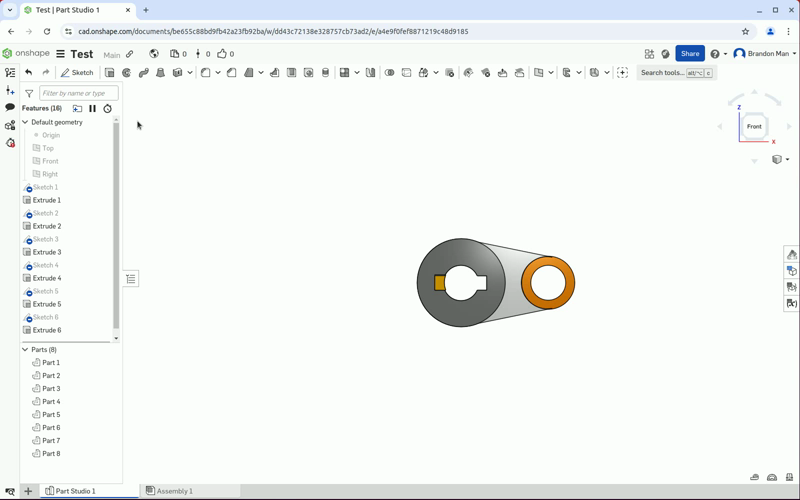
key(shift+h)
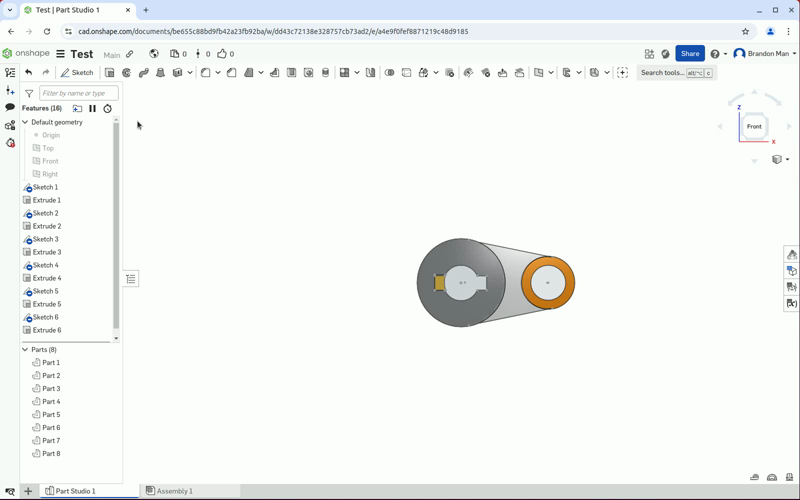
key(shift+7)
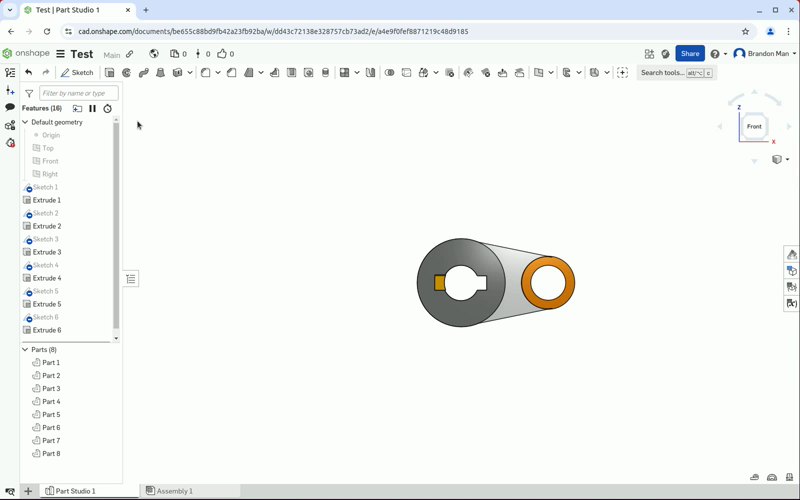
key(left, 2)
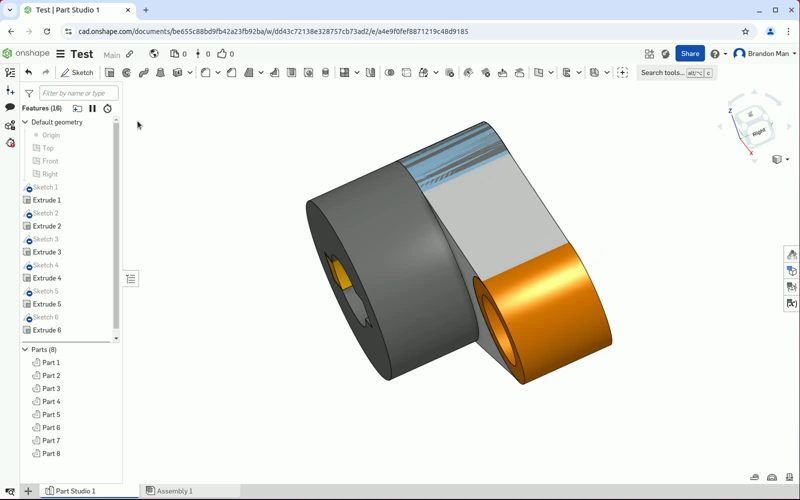
key(down, 2)
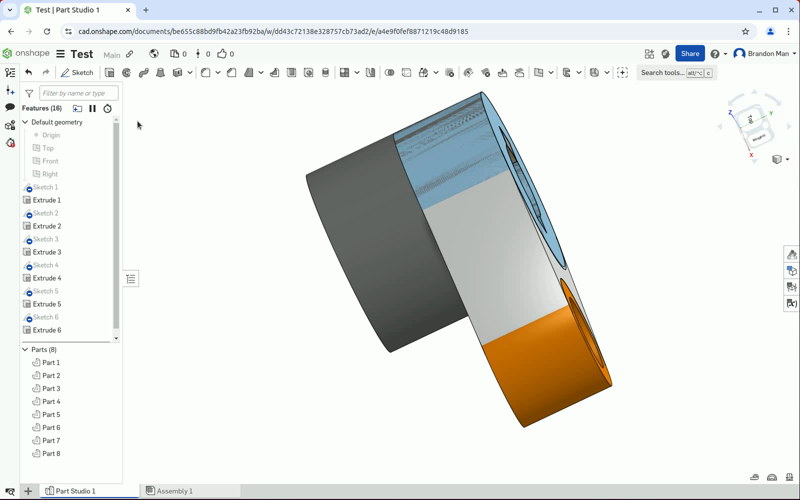
key(up, 2)
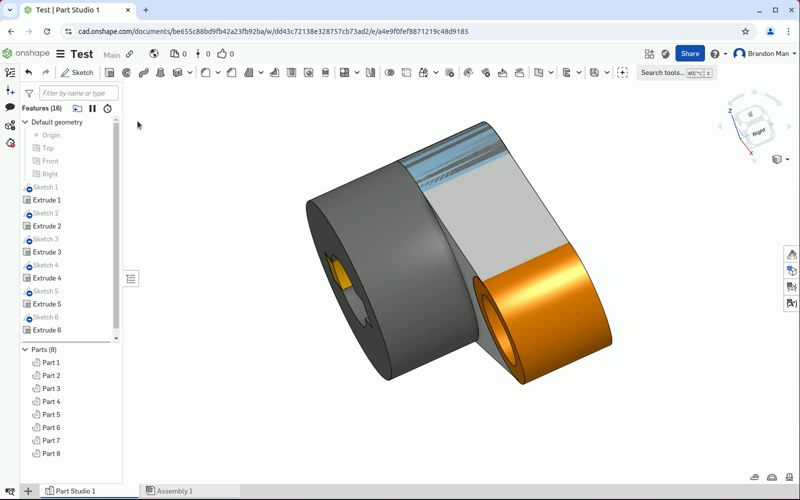
key(right, 2)
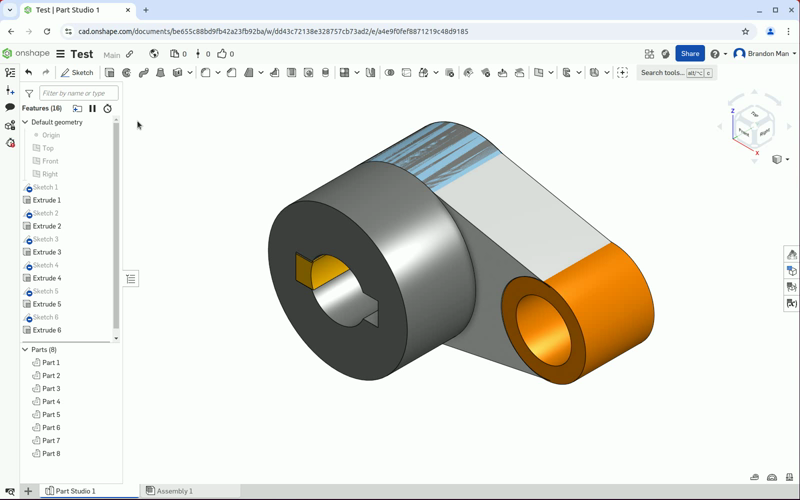
mouse_move(69, 189)
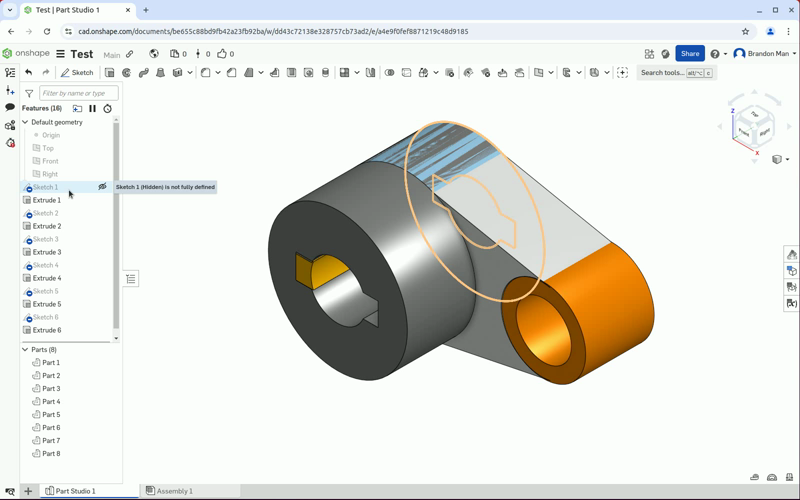
click(69, 189)